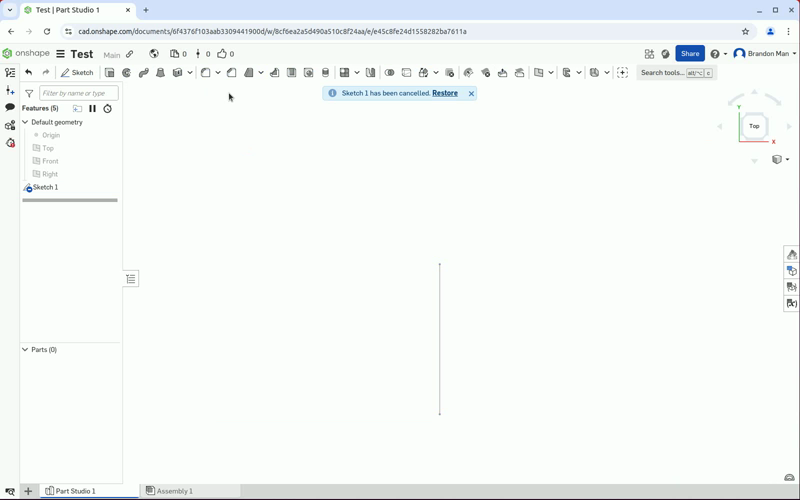
key(shift+h)
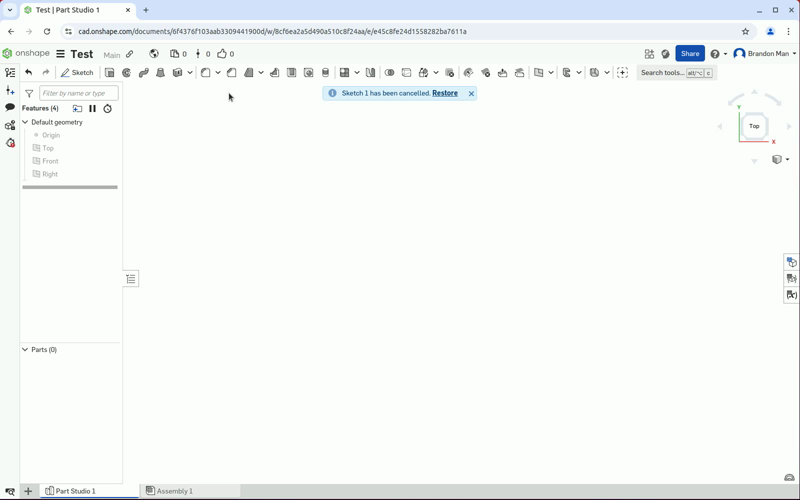
mouse_move(73, 352)
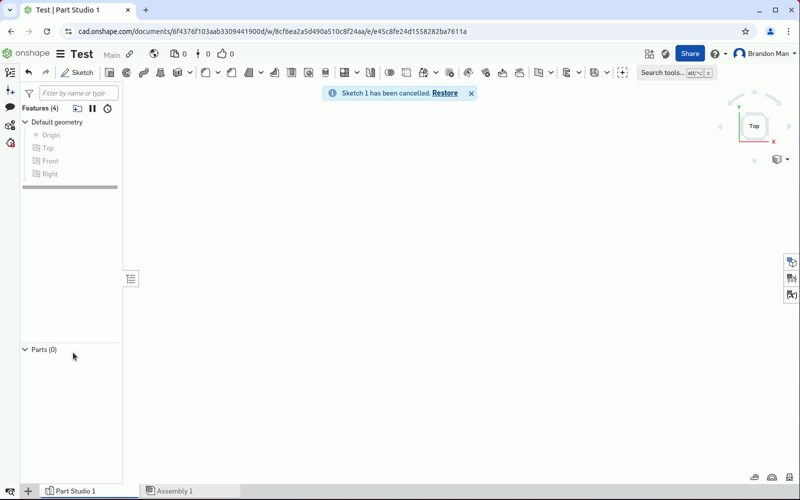
key(y)
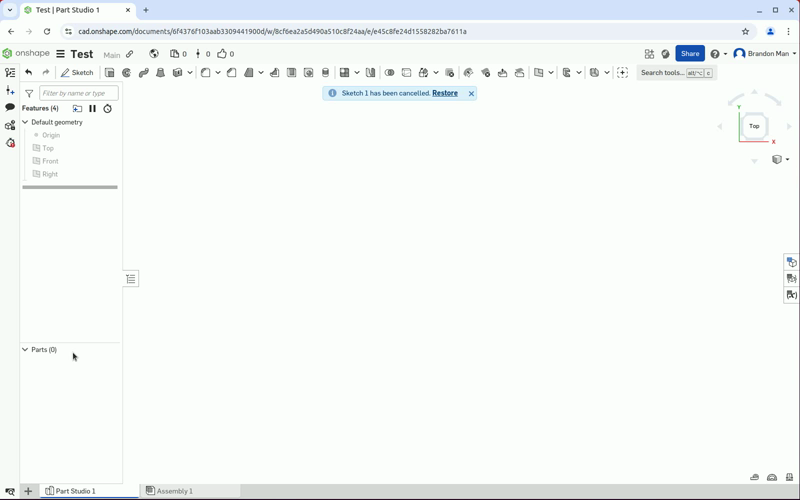
key(shift+p)
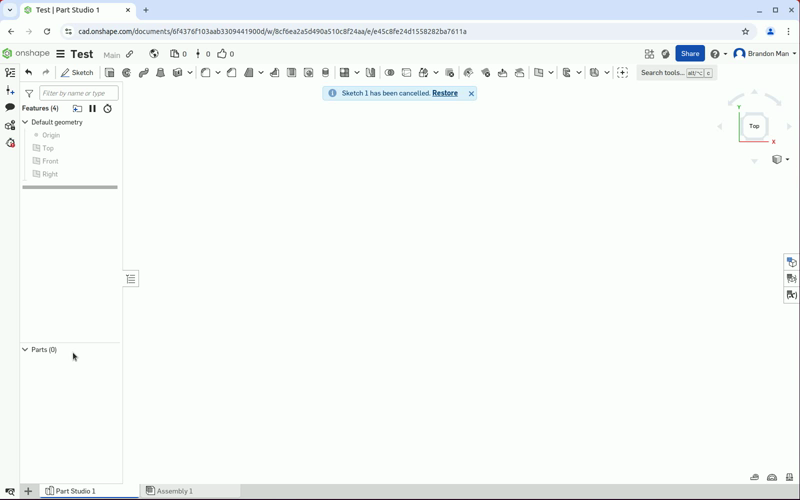
key(space)
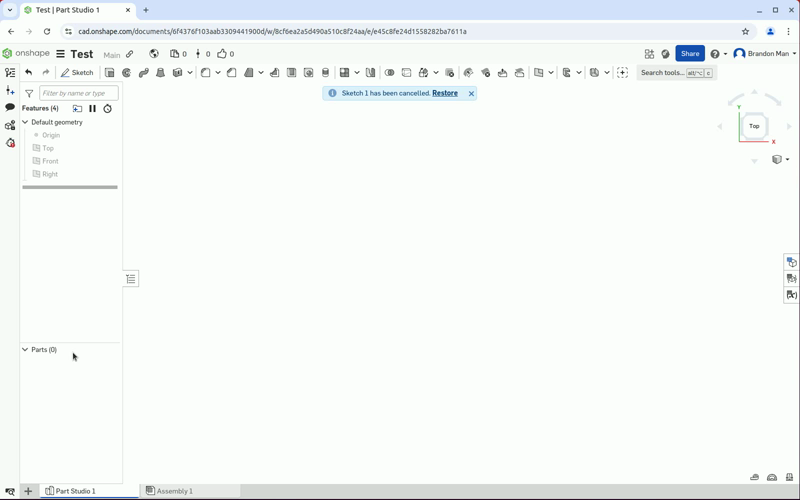
key_down(shift)
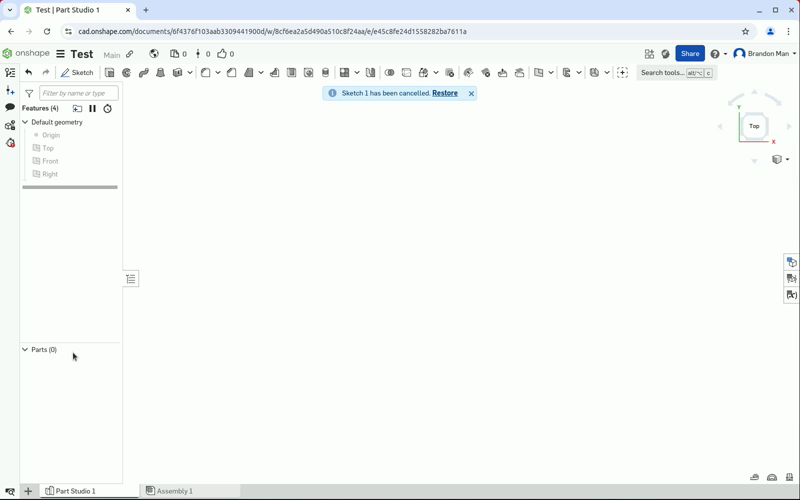
key(up)
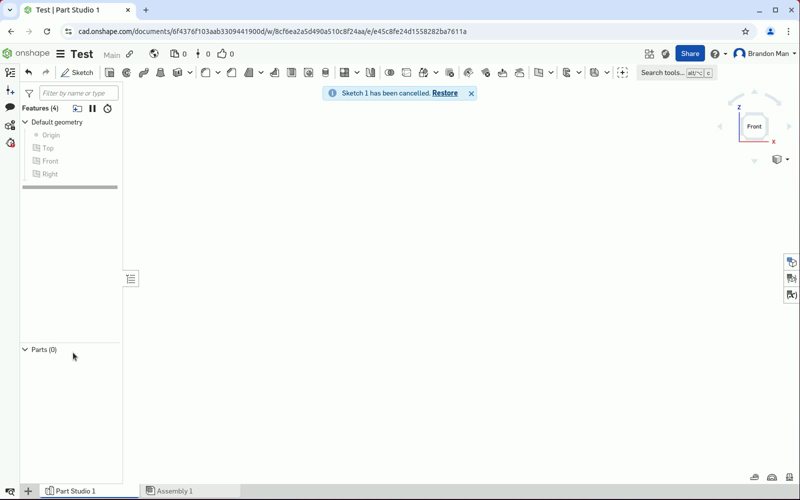
key_up(shift)
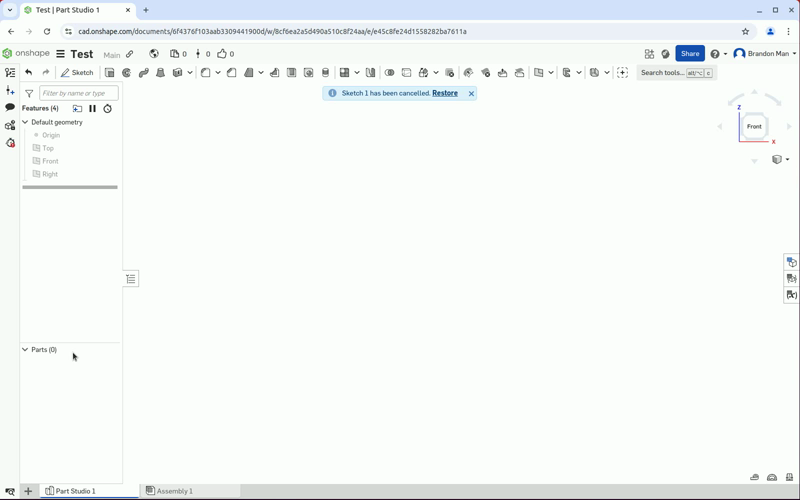
mouse_move(73, 352)
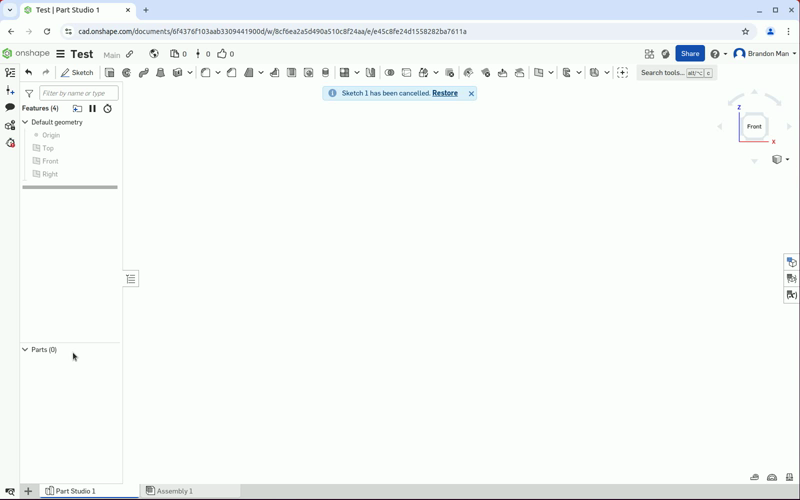
key(shift+y)
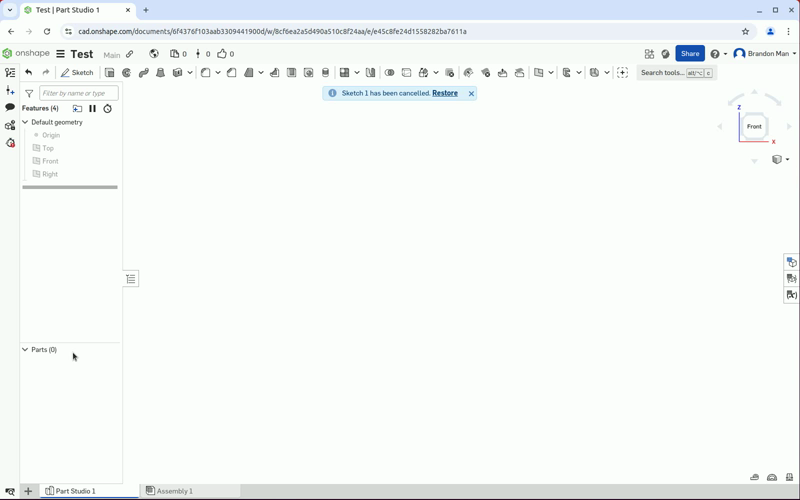
key(shift+s)
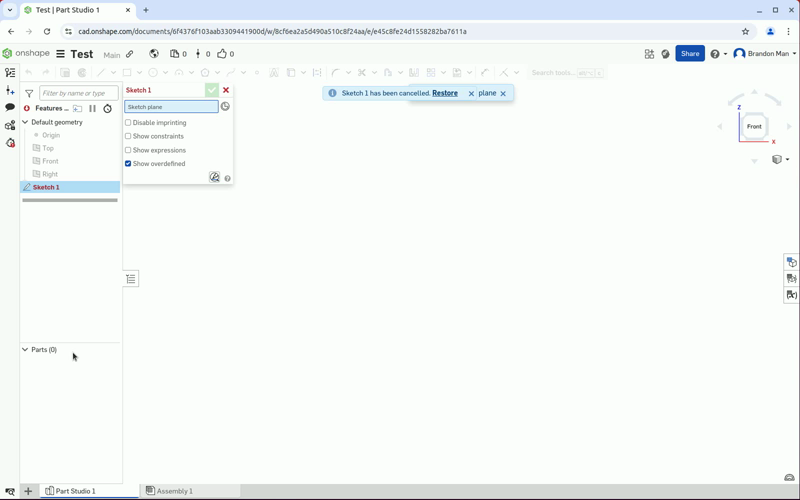
mouse_move(73, 163)
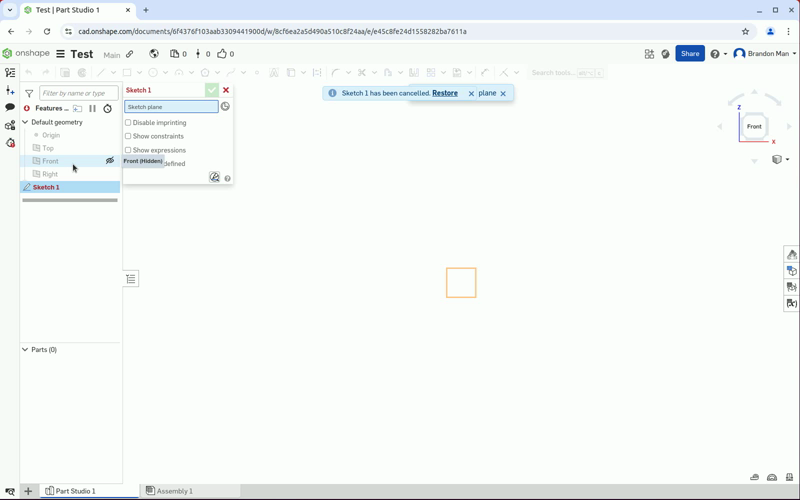
click(73, 163)
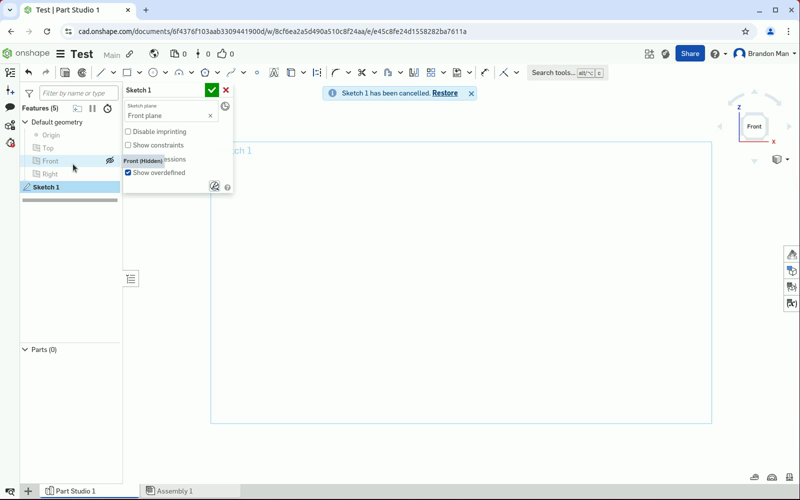
mouse_move(73, 352)
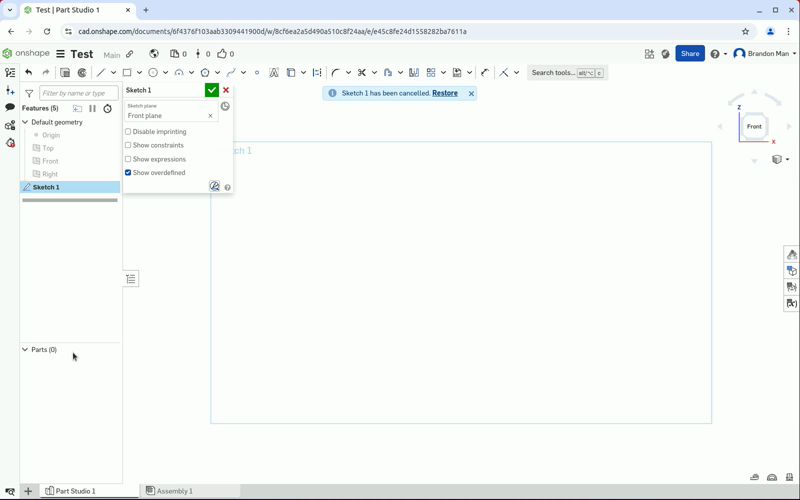
key(y)
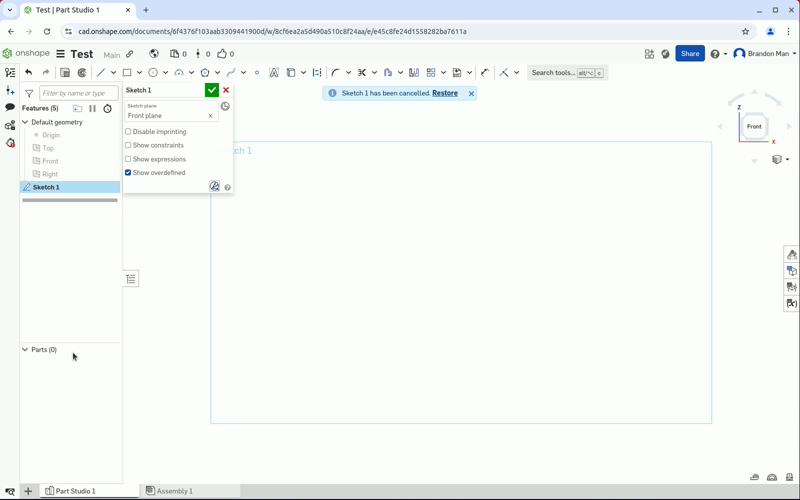
key(l)
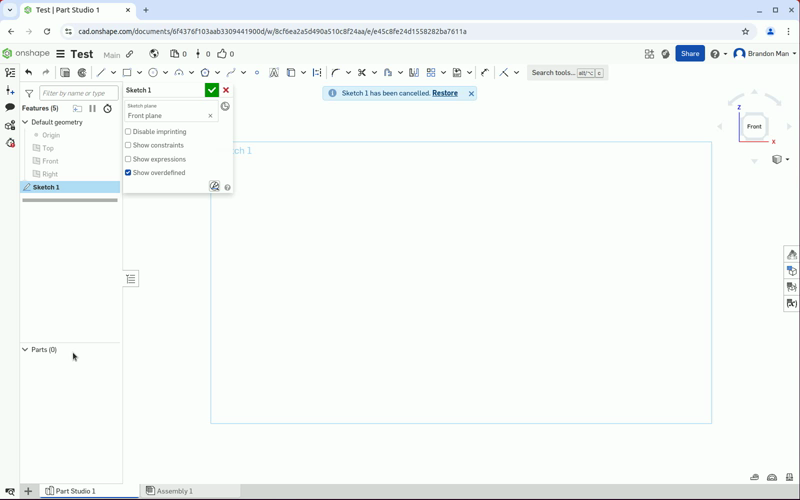
key_down(shift)
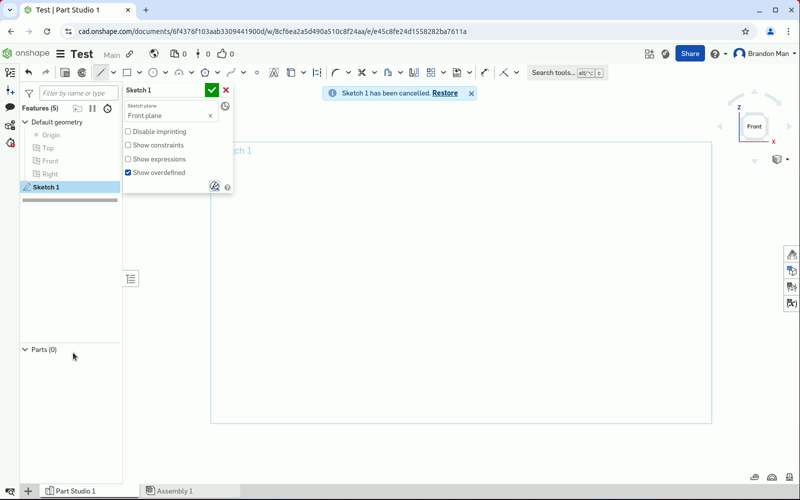
mouse_move(460, 282)
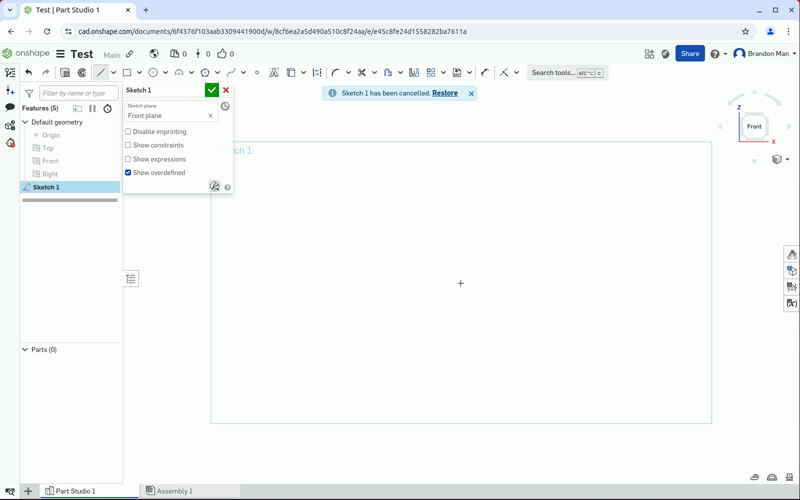
click(460, 282)
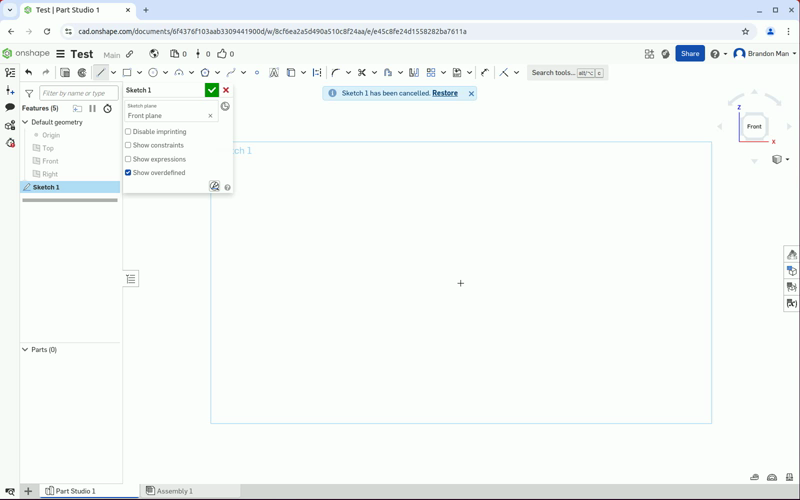
key_up(shift)
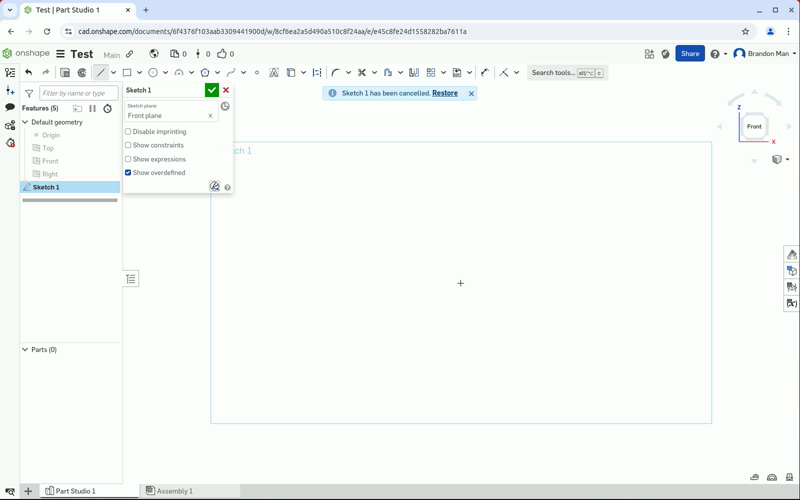
key_down(shift)
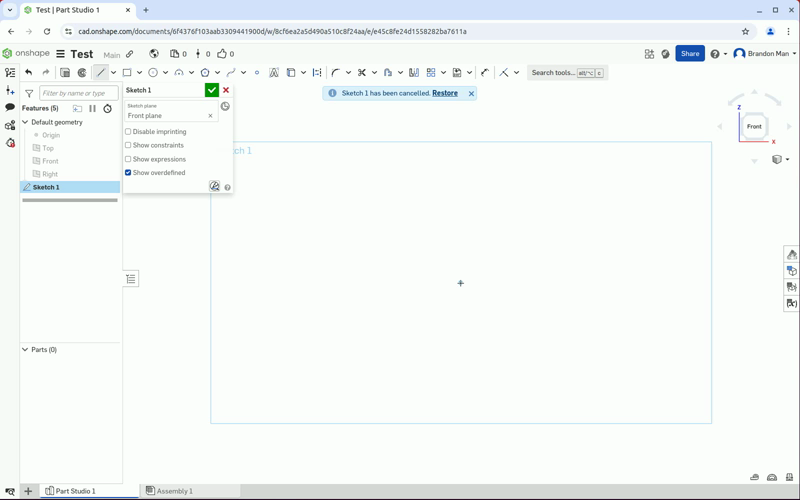
mouse_move(573, 282)
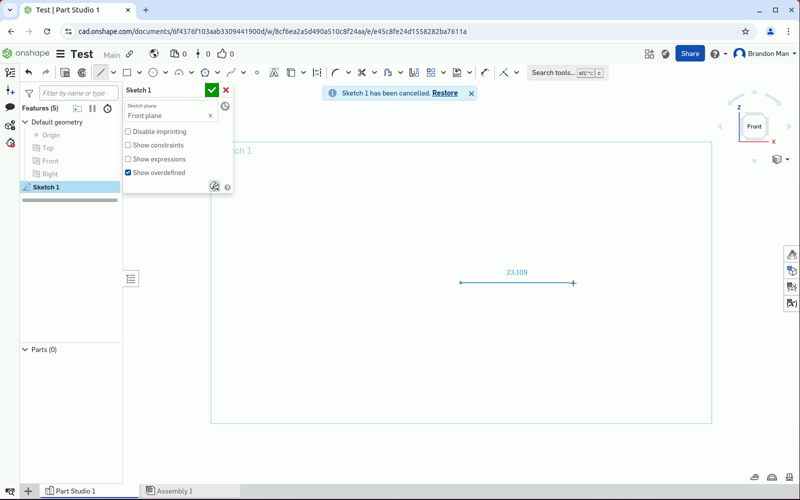
click(573, 282)
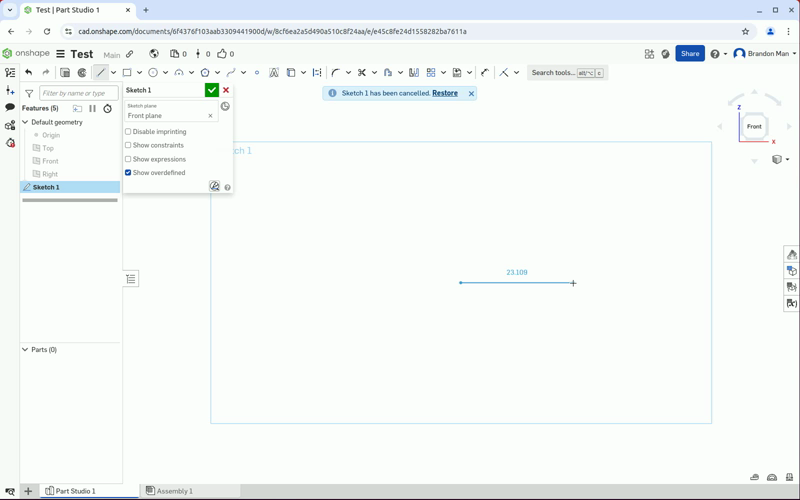
key_up(shift)
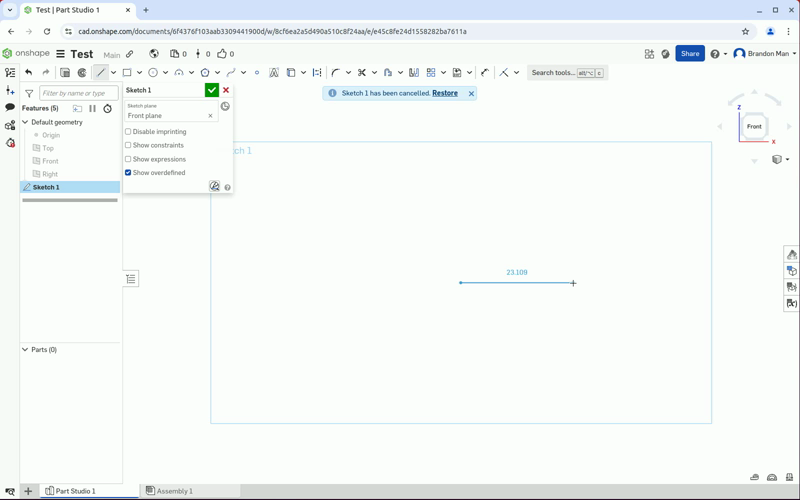
key_down(shift)
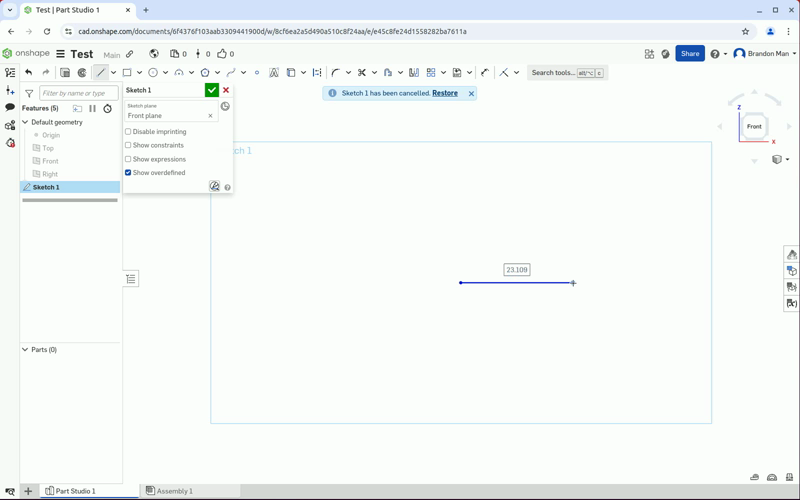
mouse_move(589, 282)
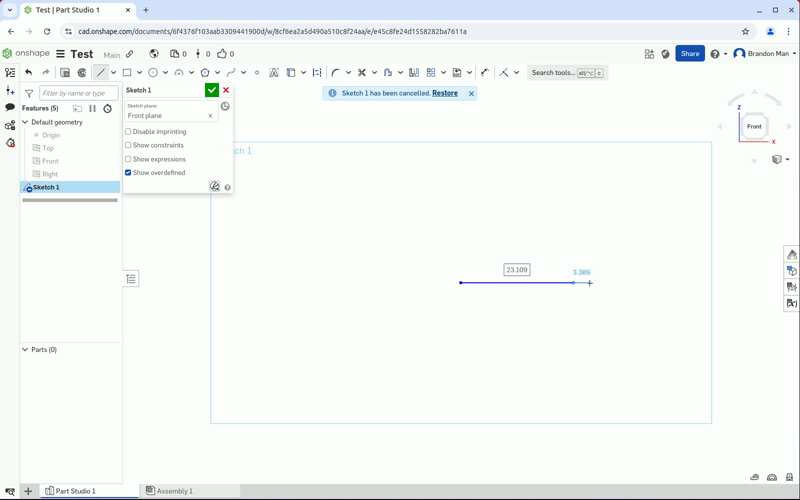
mouse_move(573, 226)
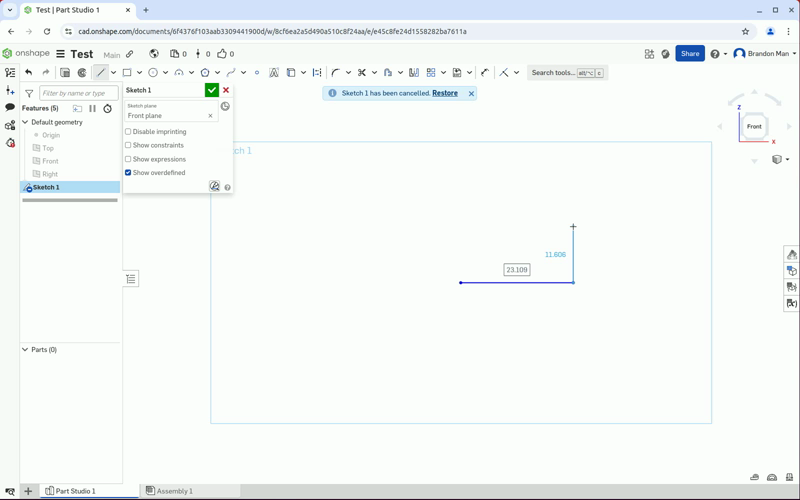
click(573, 226)
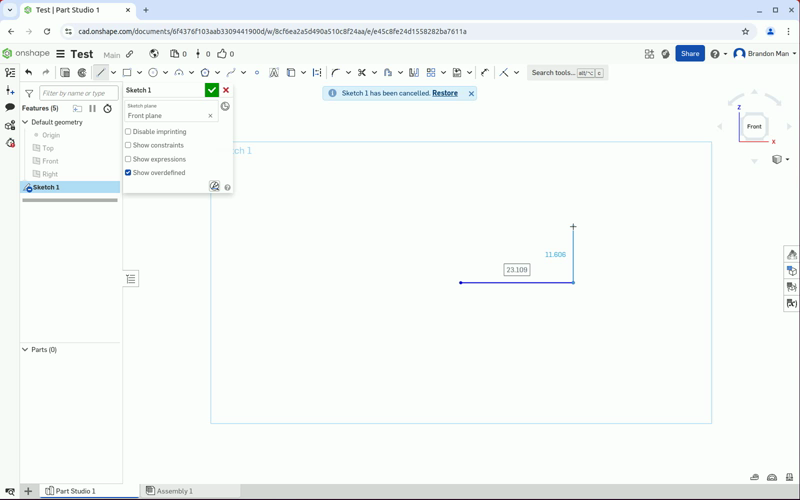
key_up(shift)
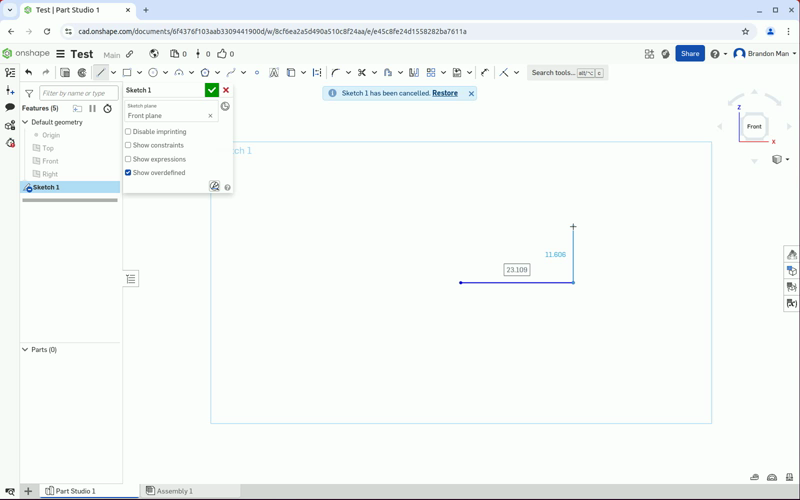
key_down(shift)
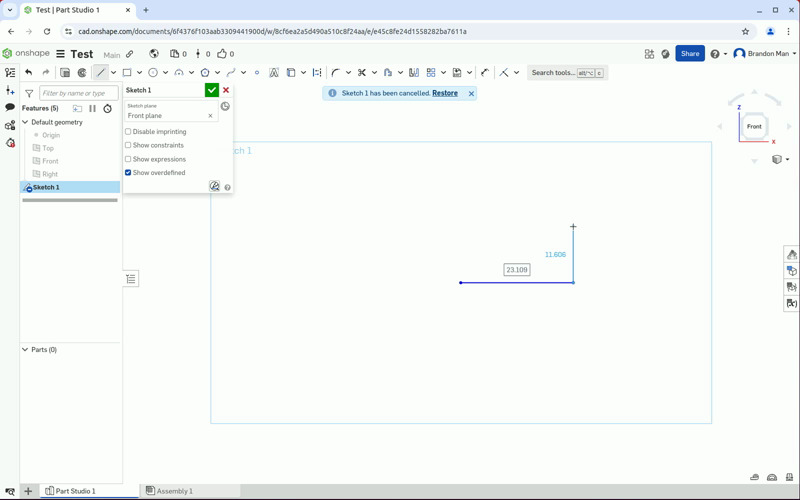
mouse_move(460, 226)
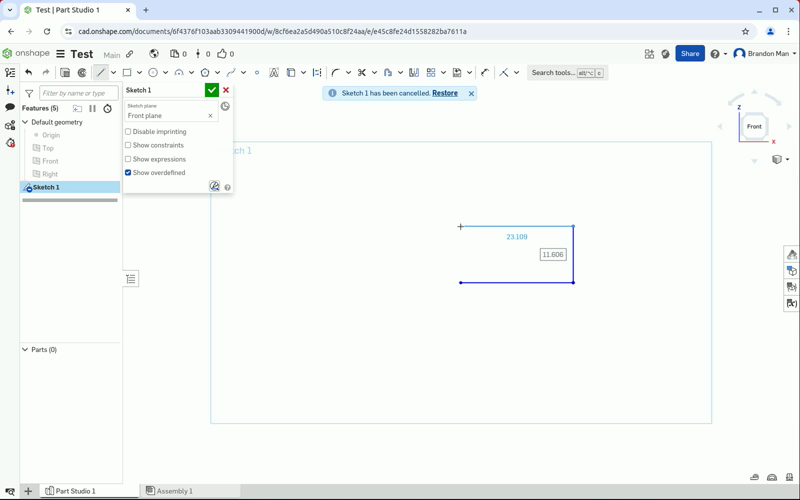
click(460, 226)
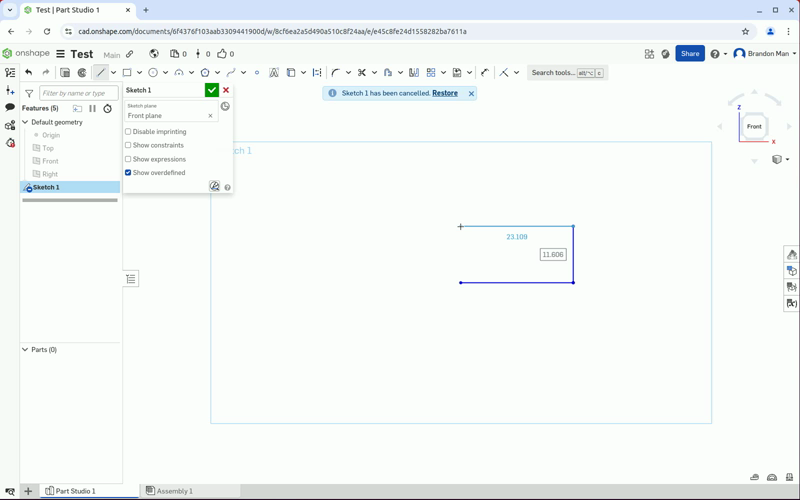
key_up(shift)
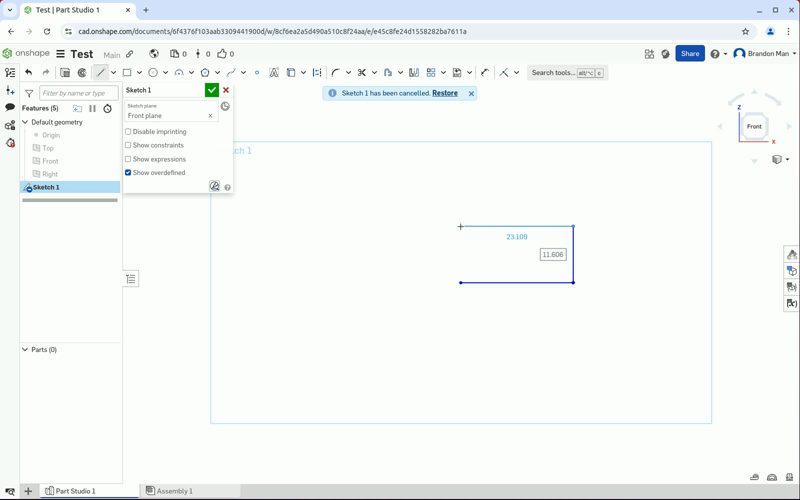
mouse_move(490, 226)
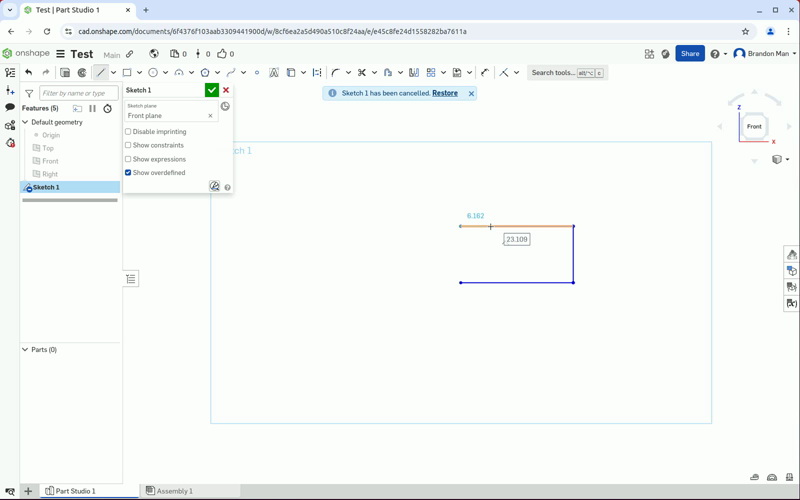
key_down(shift)
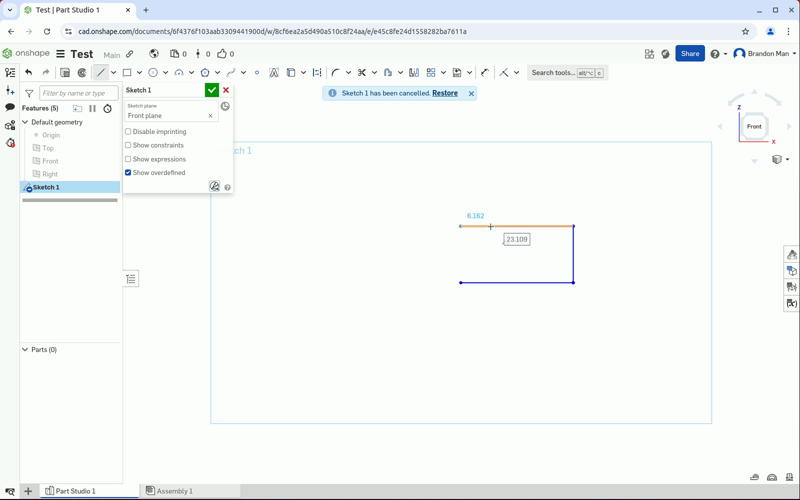
mouse_move(460, 282)
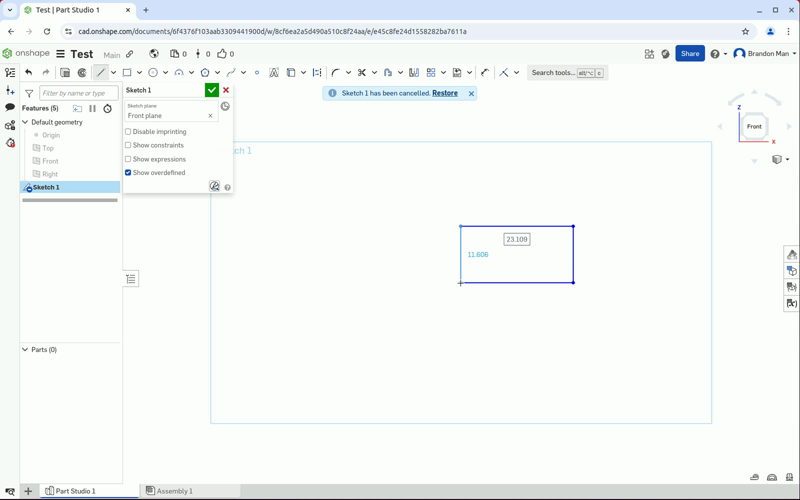
key_up(shift)
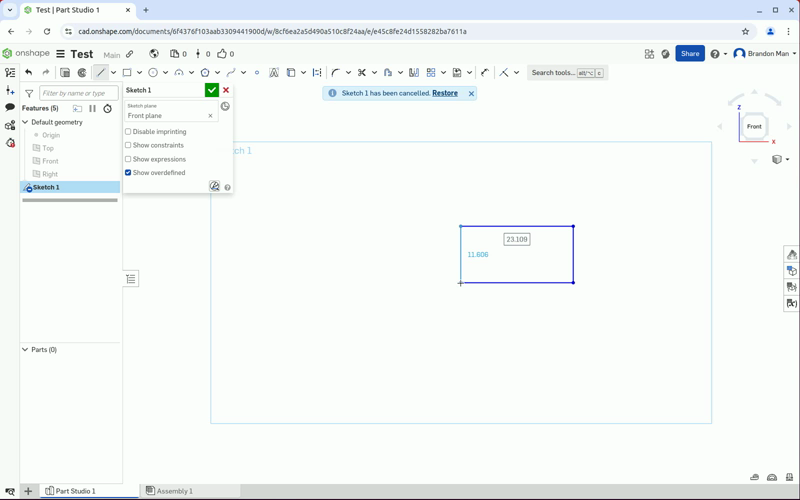
click(460, 282)
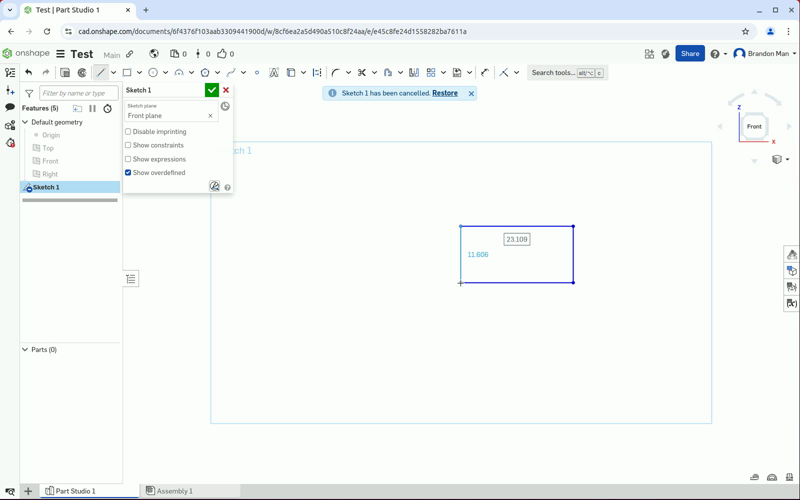
key(esc)
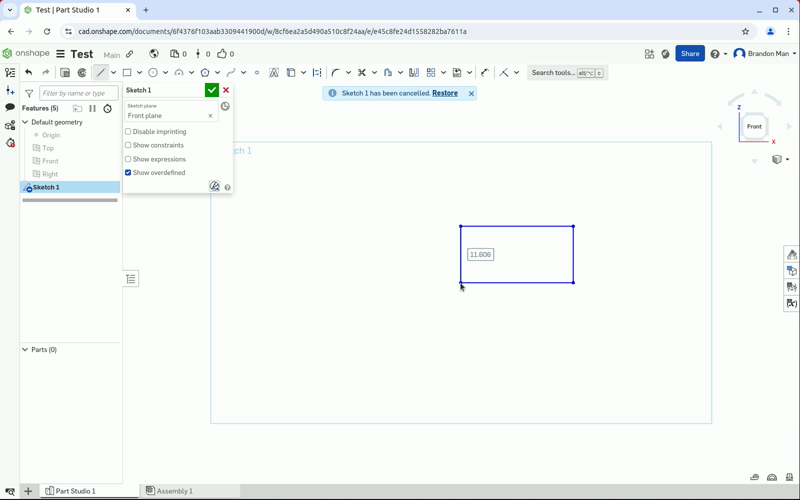
mouse_move(525, 230)
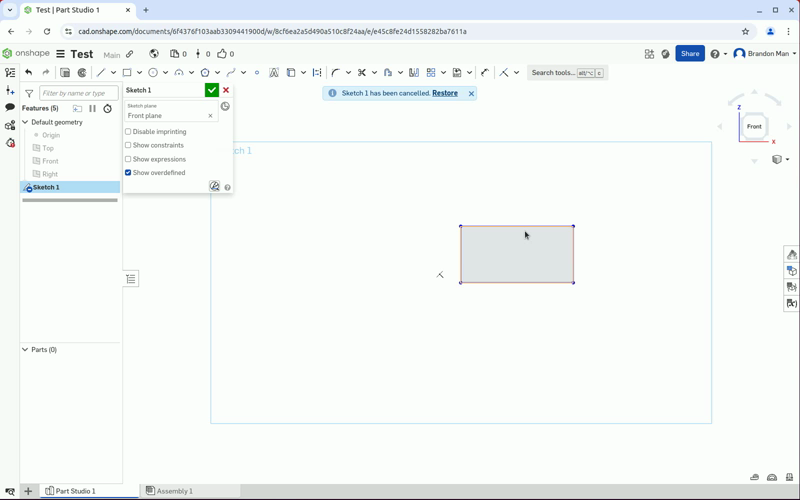
click(525, 230)
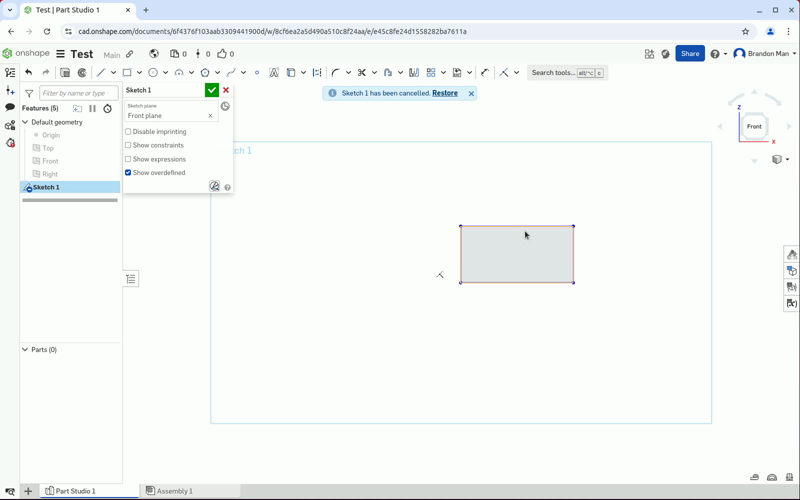
mouse_move(73, 352)
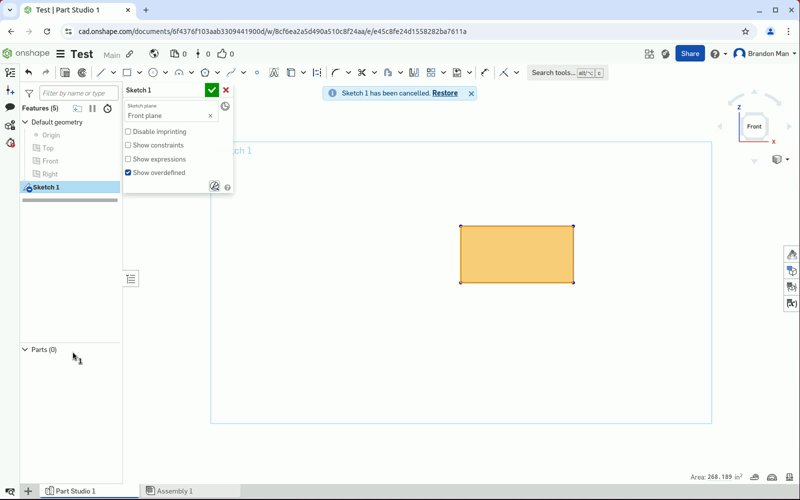
key(shift+y)
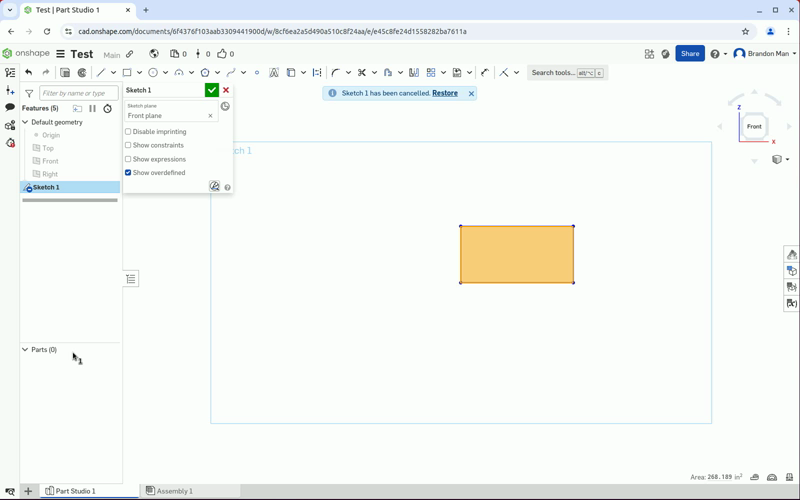
key(shift+e)
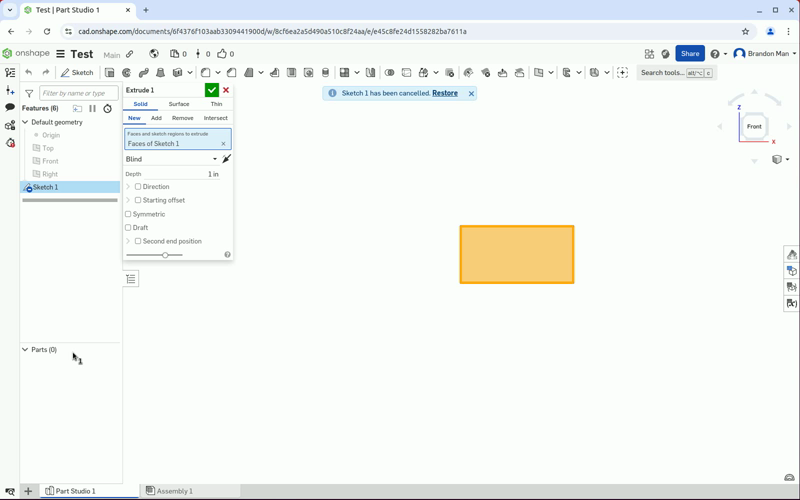
mouse_move(143, 106)
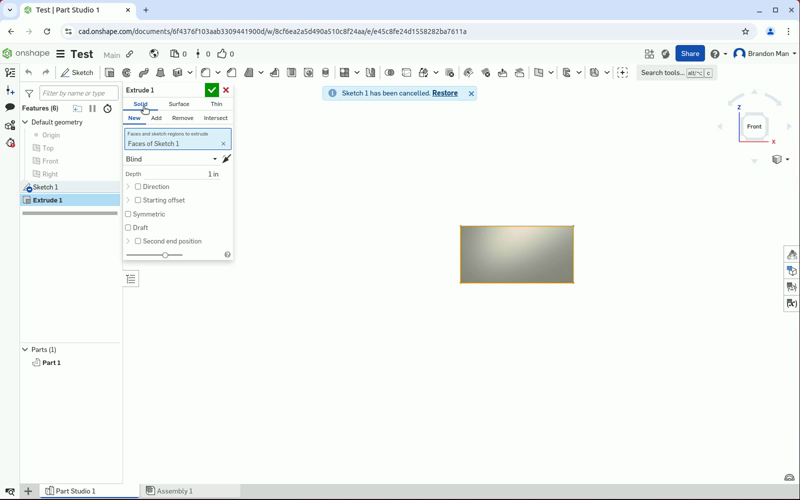
click(143, 106)
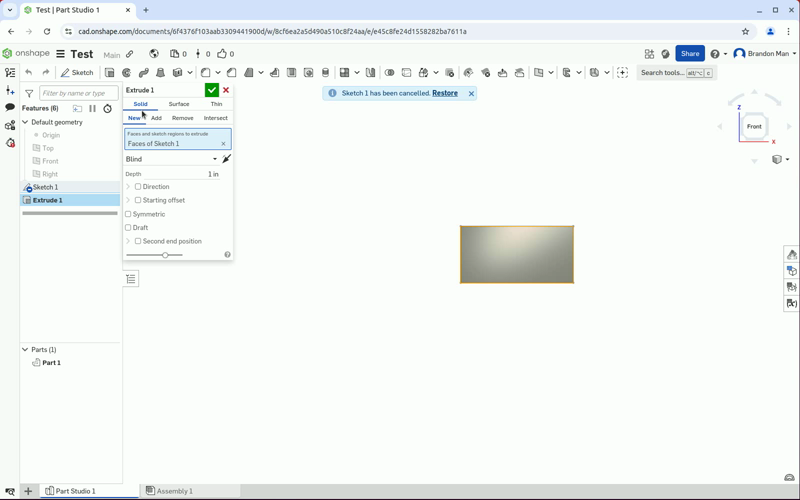
mouse_move(137, 120)
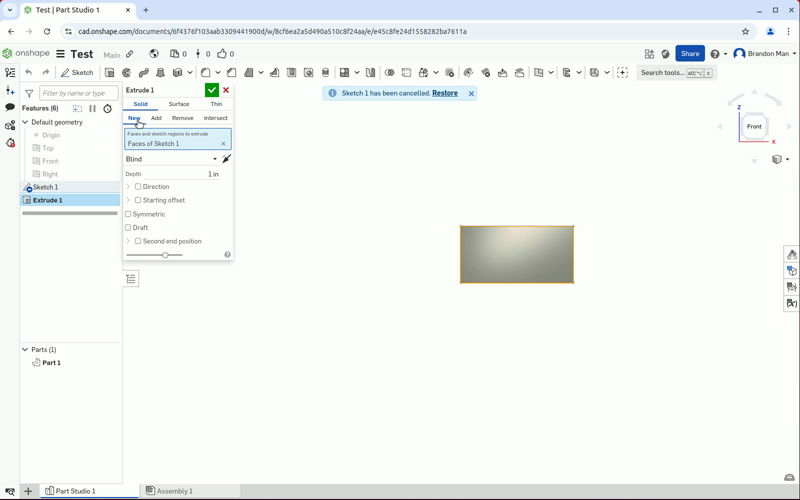
click(137, 120)
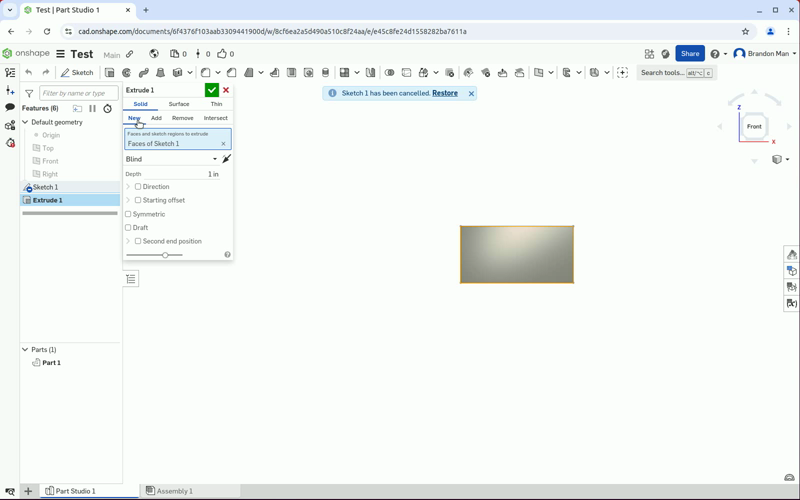
key(tab, 4)
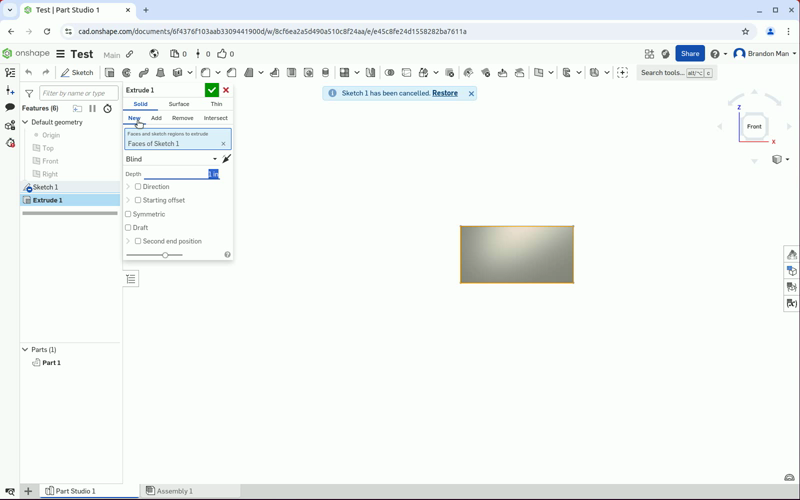
text(2.889)
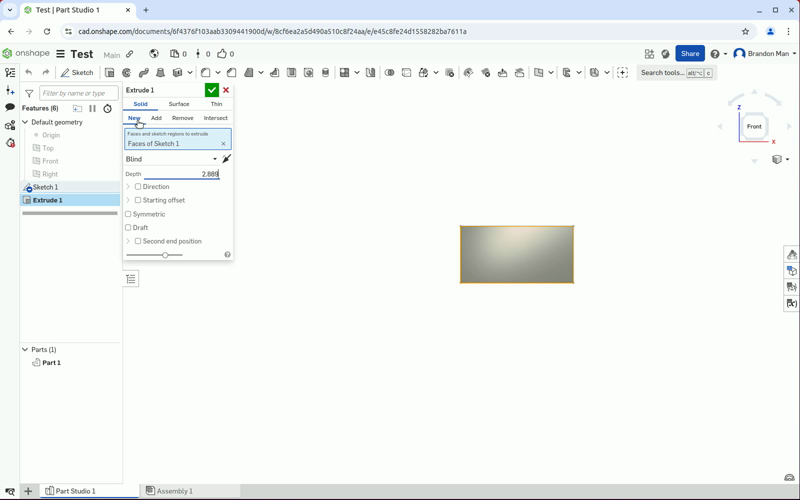
key(enter)
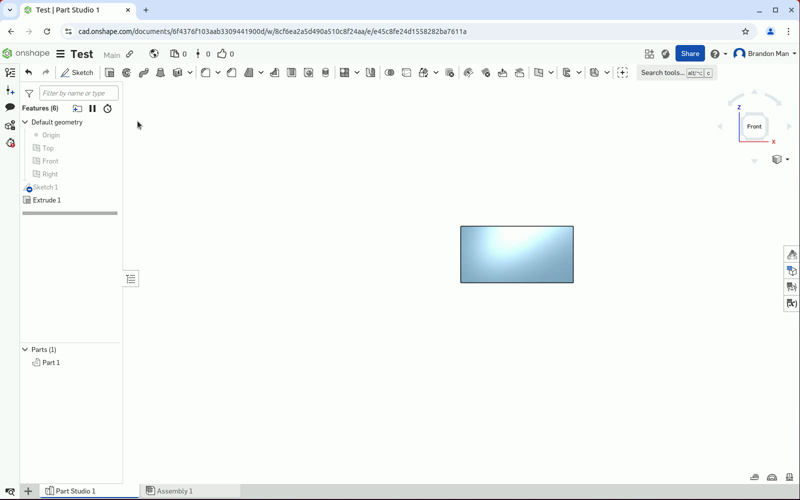
key(shift+h)
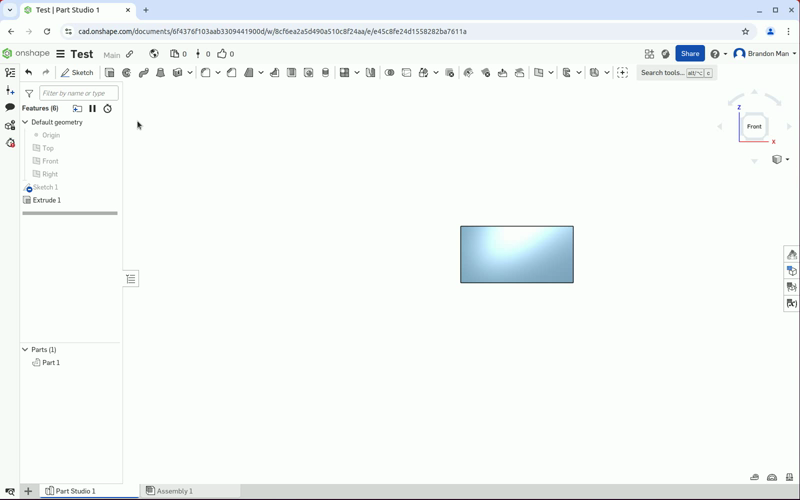
key(shift+h)
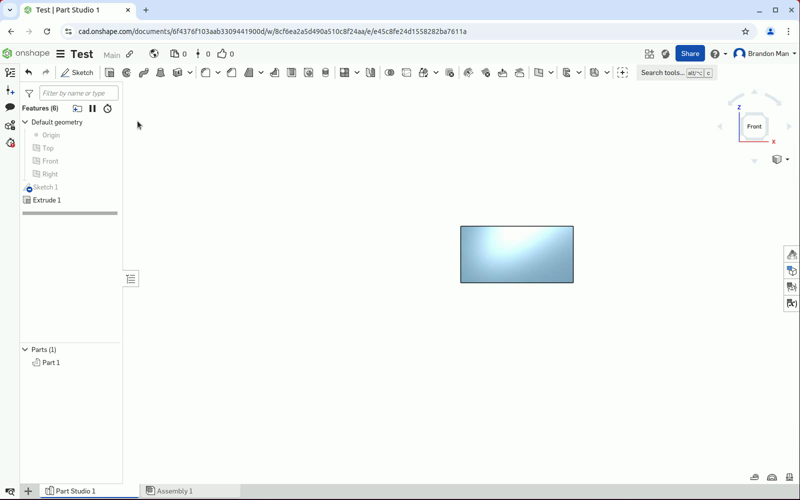
mouse_move(73, 189)
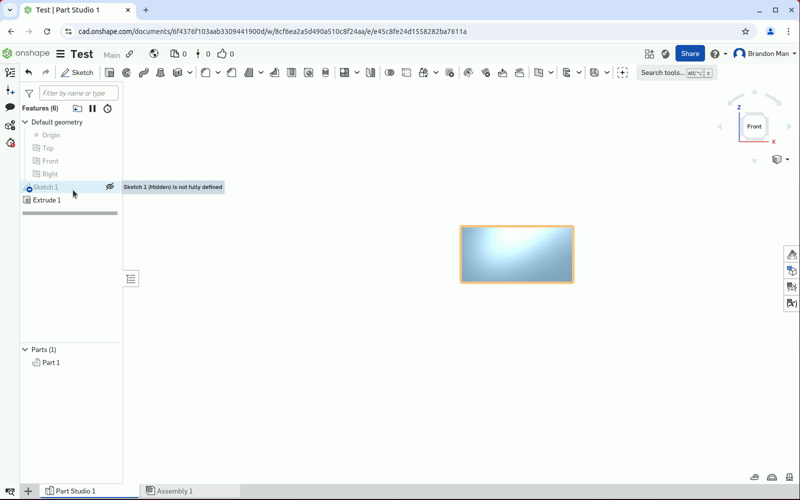
click(73, 189)
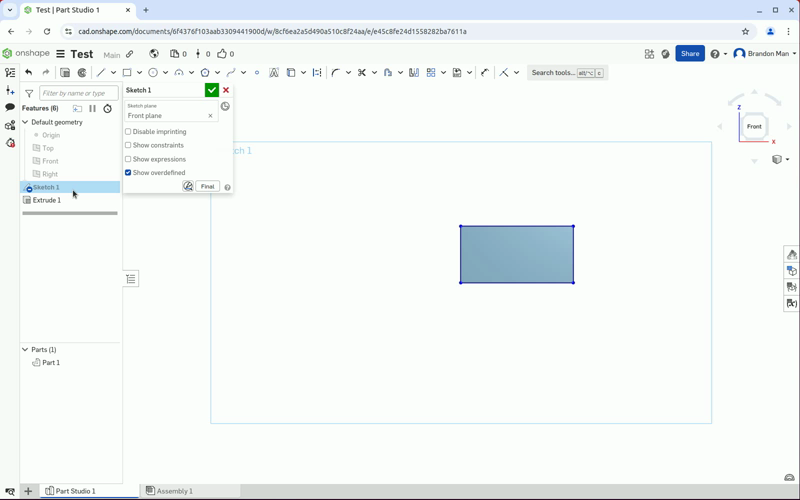
mouse_move(229, 92)
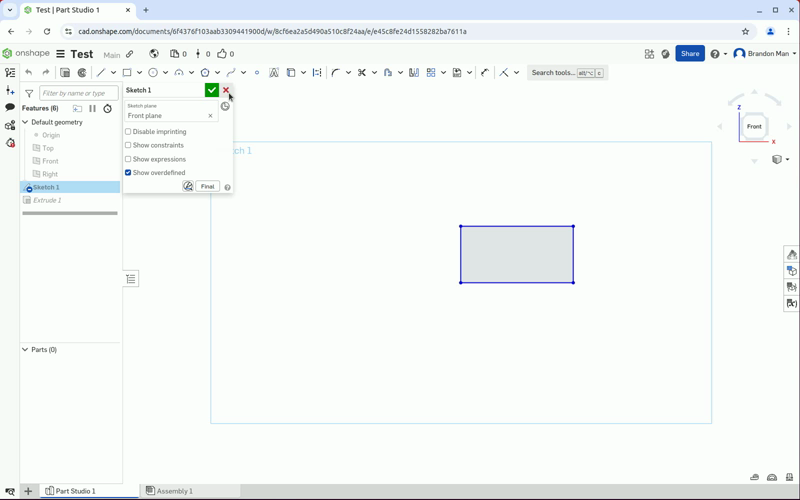
click(229, 92)
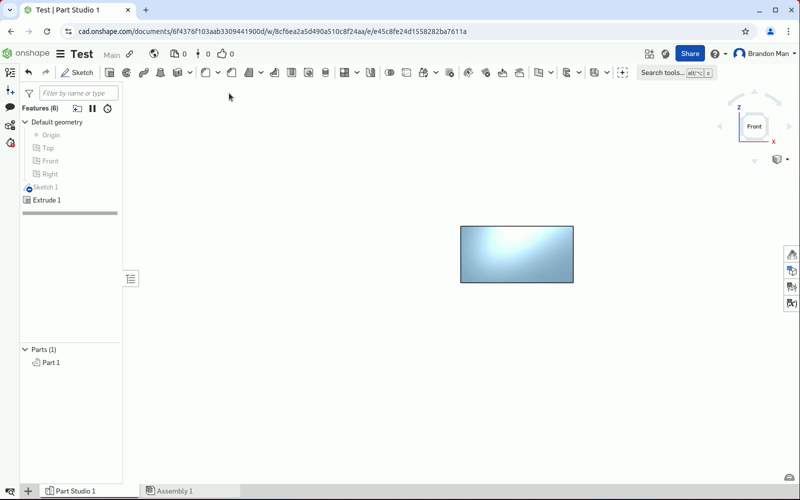
mouse_move(73, 352)
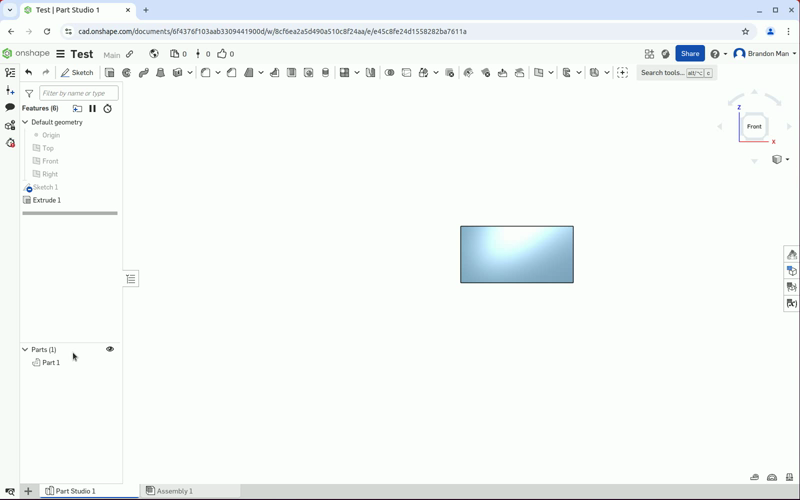
key(y)
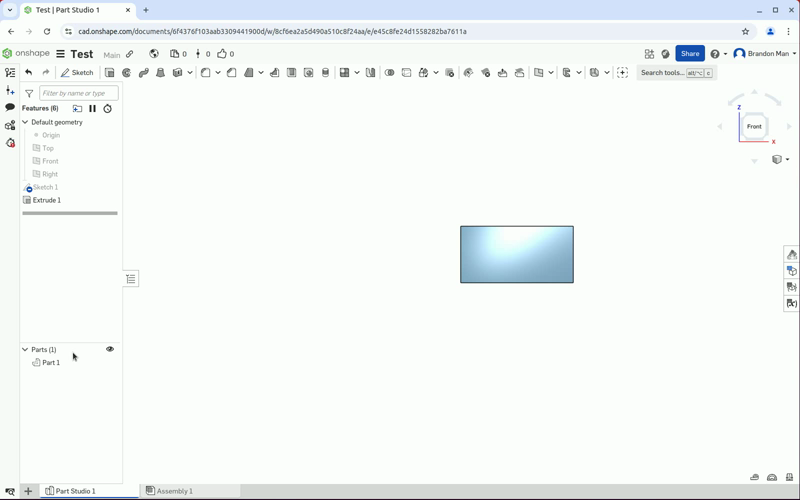
key(shift+p)
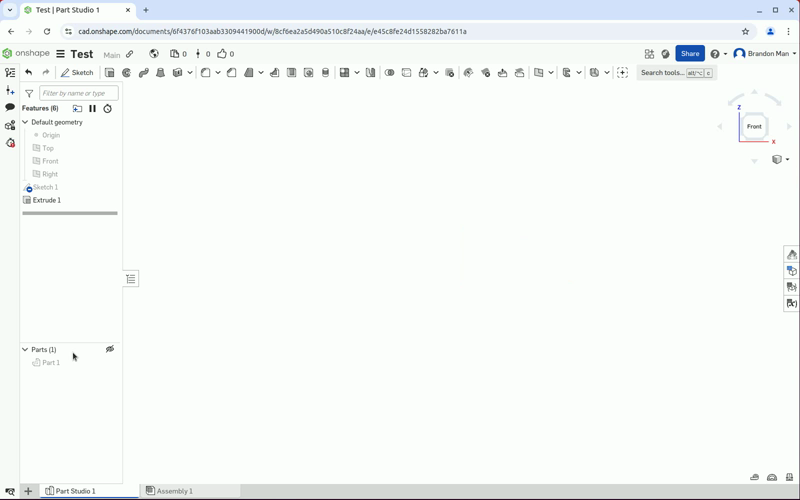
key(space)
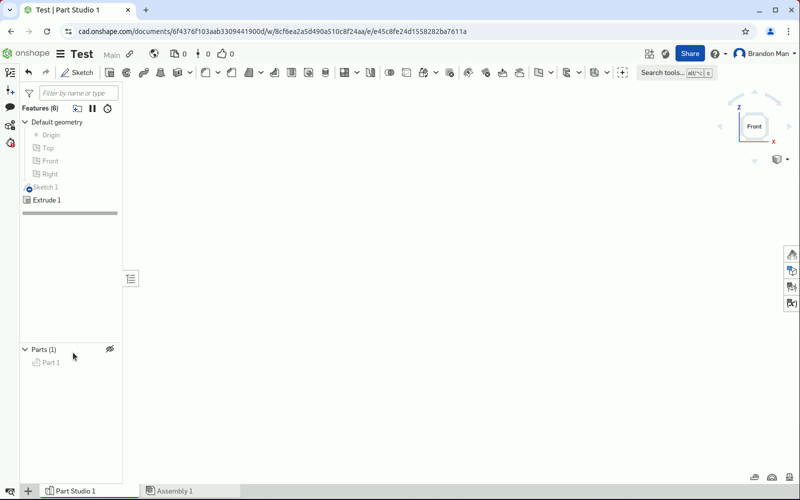
key_down(shift)
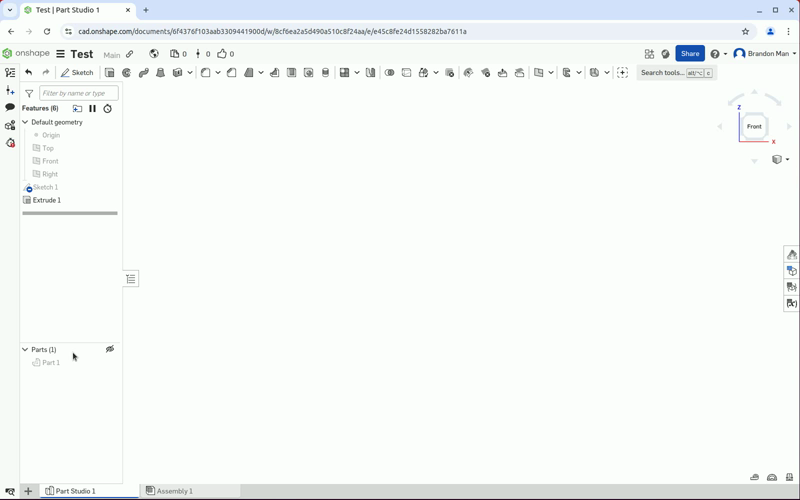
key(down)
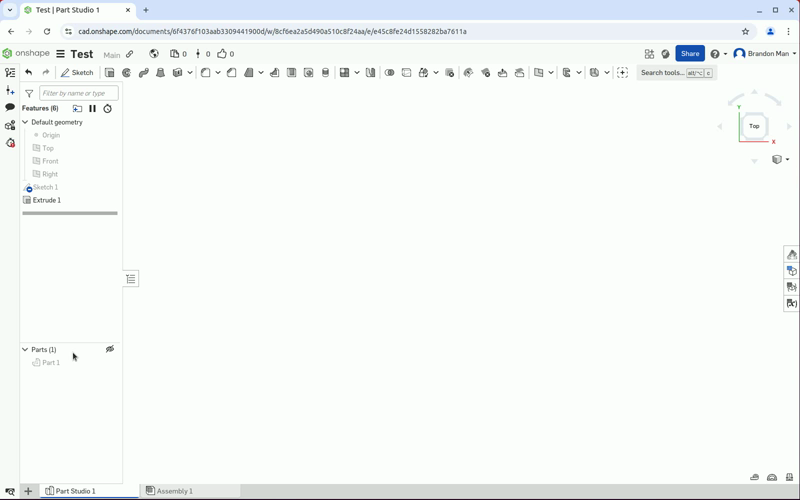
key_up(shift)
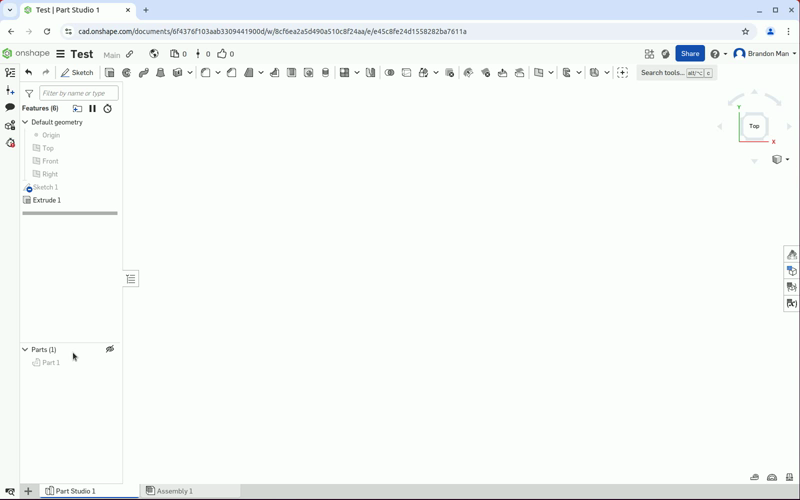
mouse_move(73, 352)
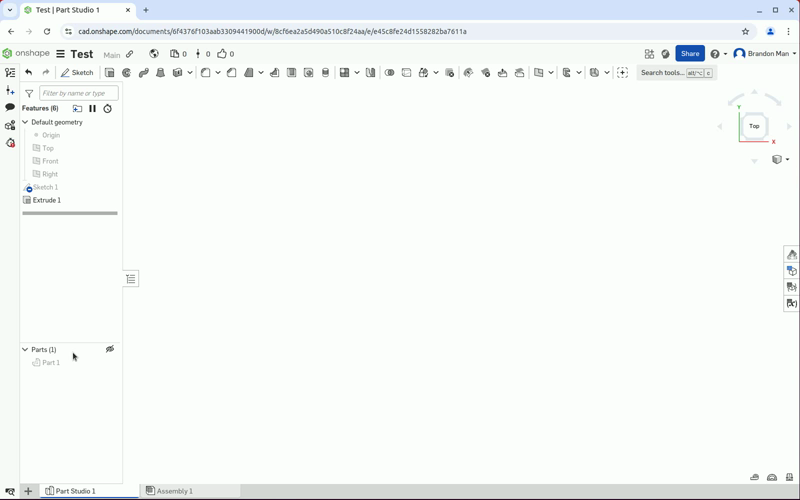
key(shift+y)
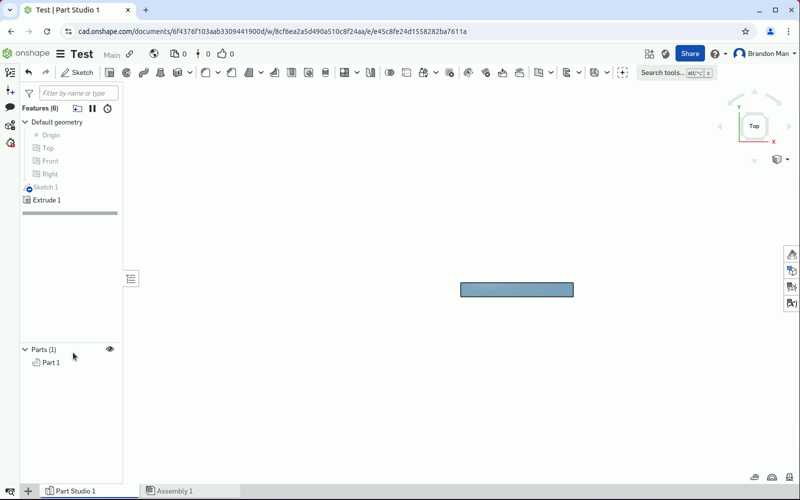
mouse_move(541, 75)
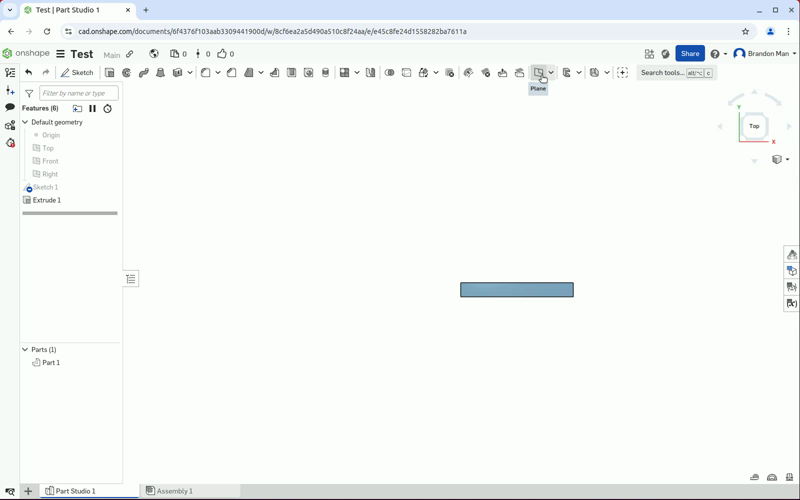
click(541, 75)
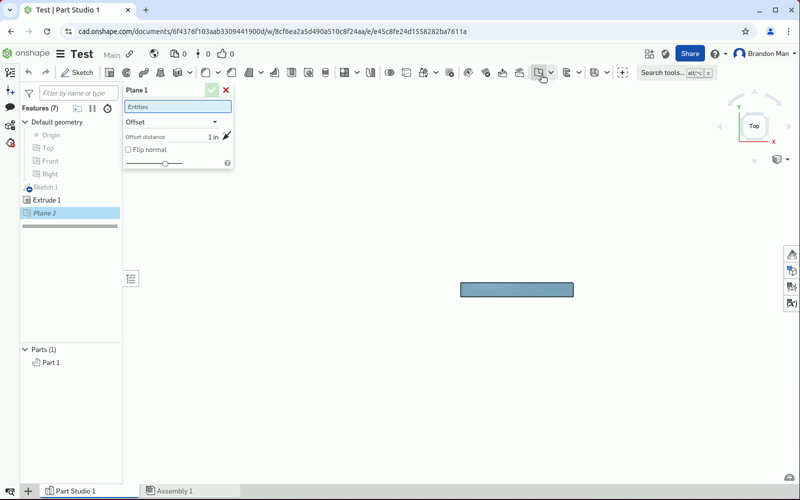
mouse_move(73, 150)
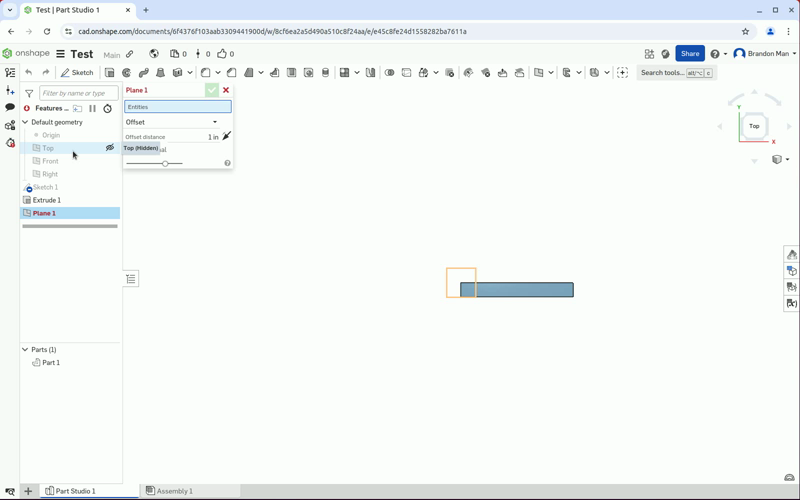
click(73, 150)
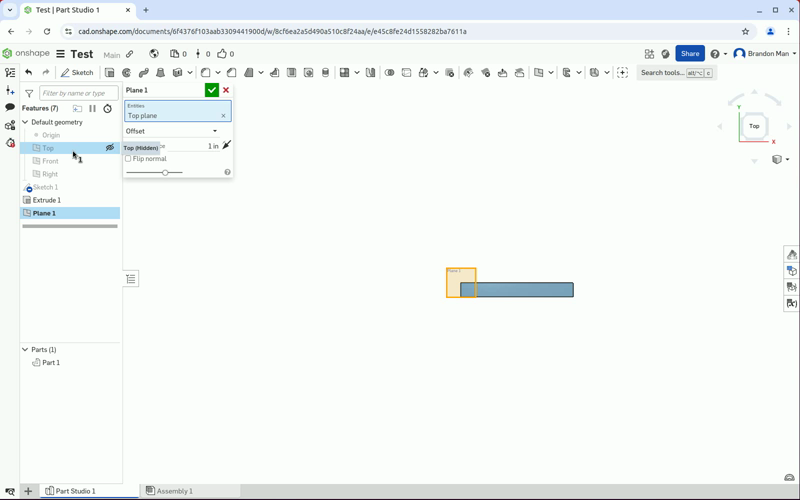
key(tab, 2)
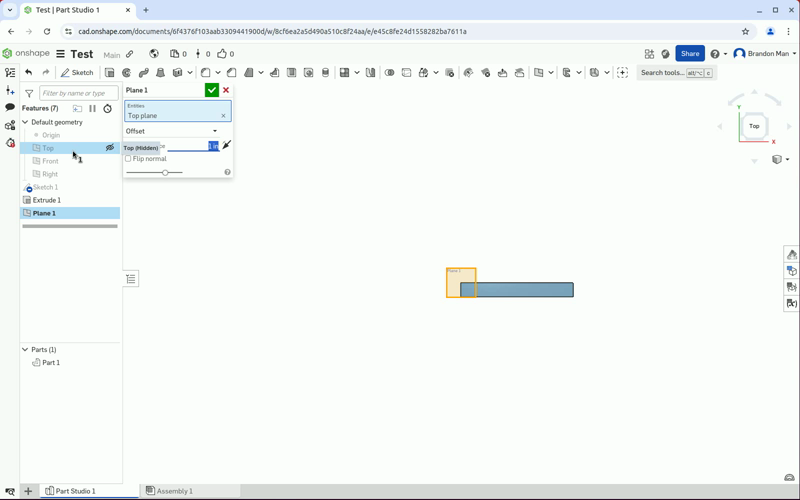
text(11.554)
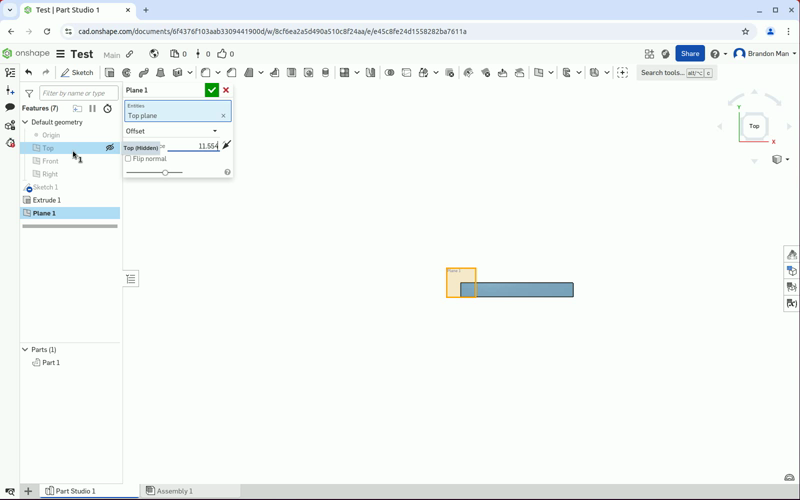
key(enter, 2)
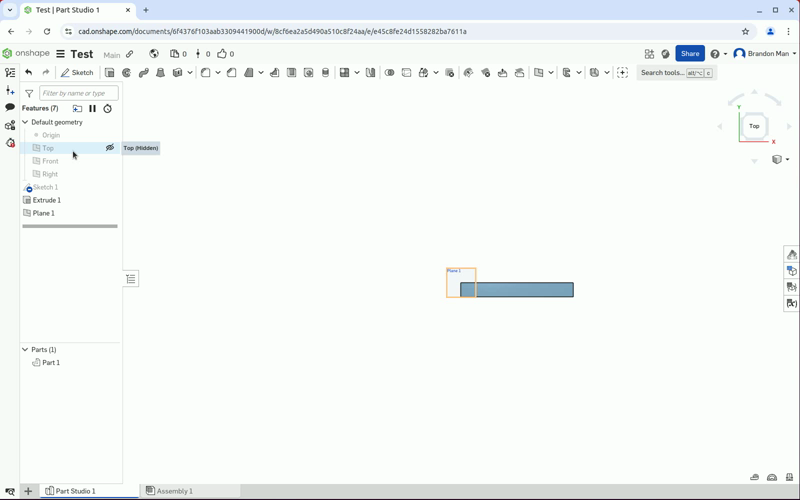
key(shift+s)
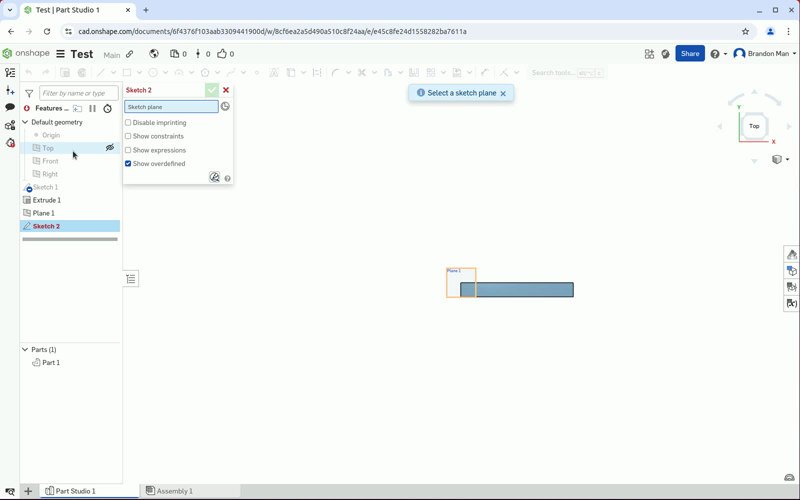
mouse_move(73, 215)
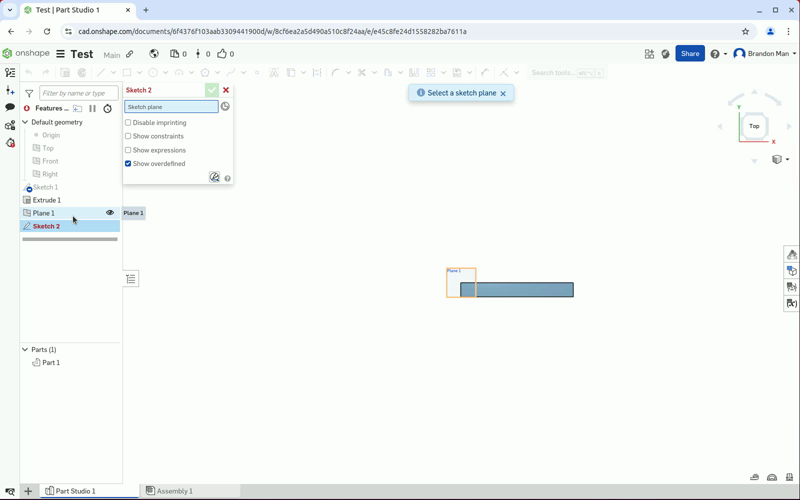
click(73, 215)
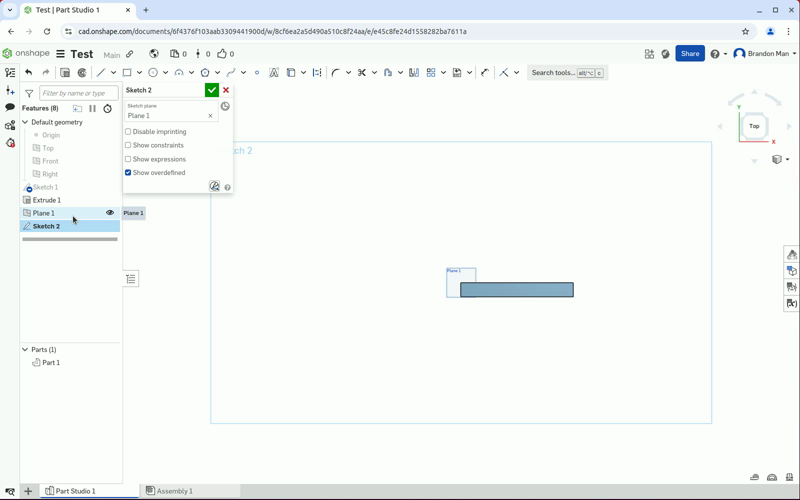
mouse_move(73, 352)
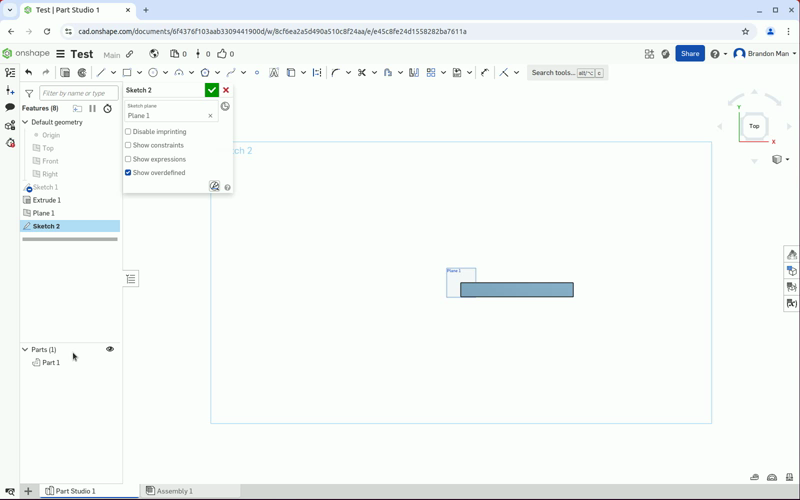
key(y)
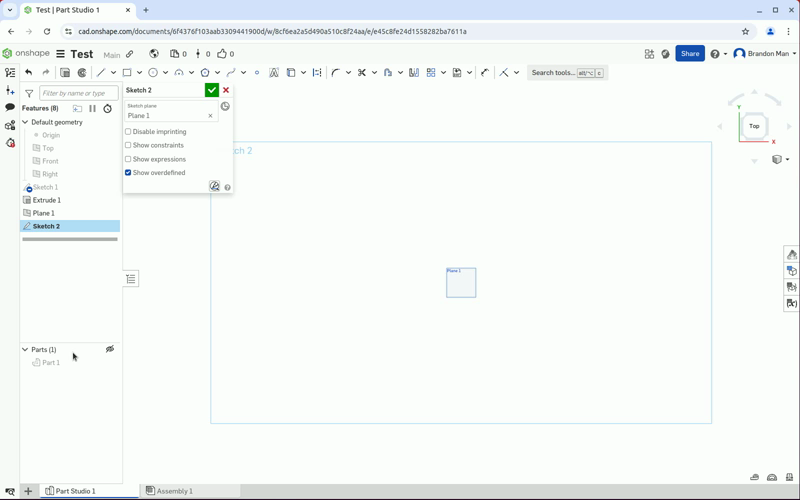
key(l)
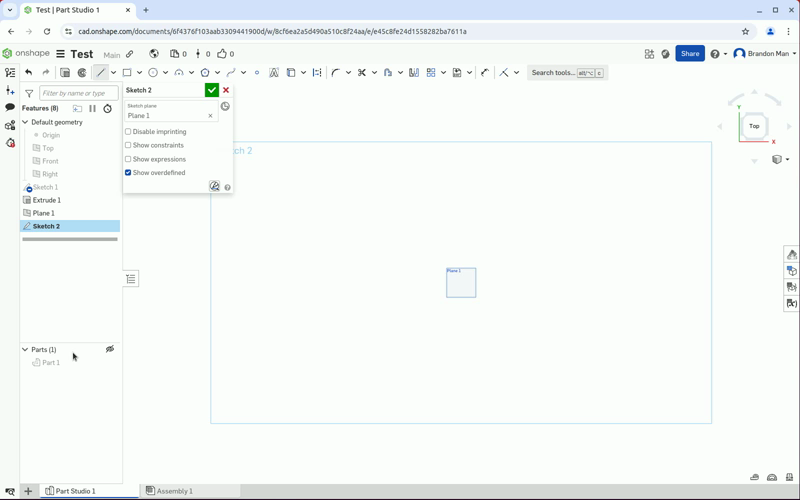
key_down(shift)
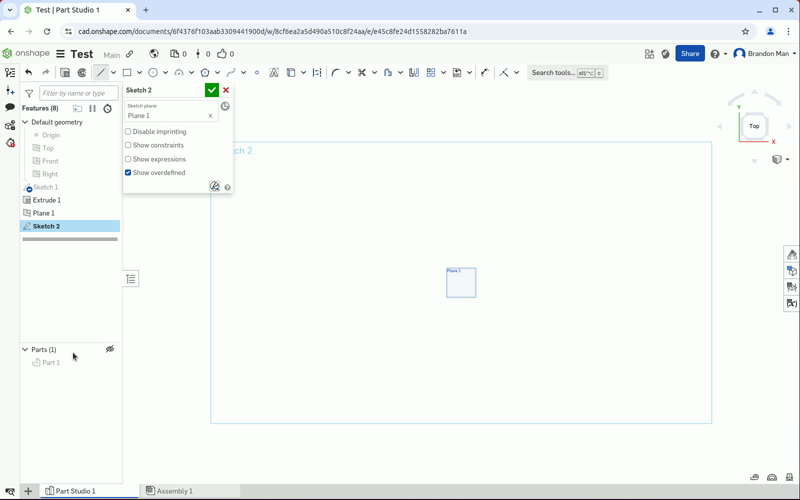
mouse_move(467, 290)
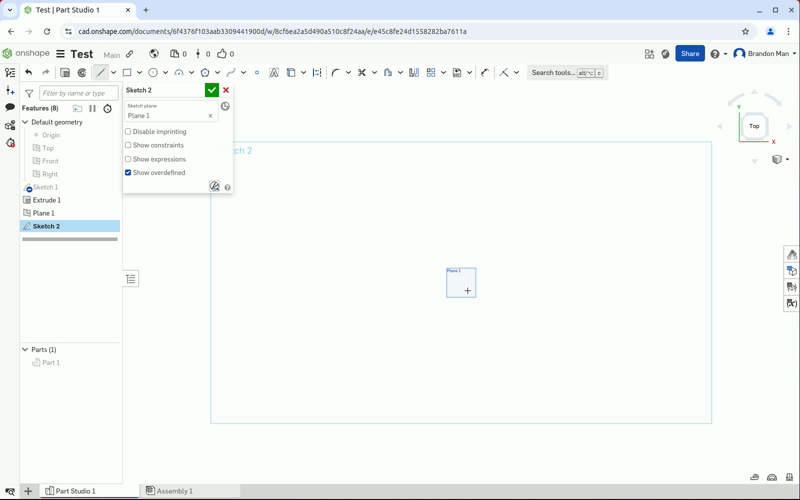
click(467, 290)
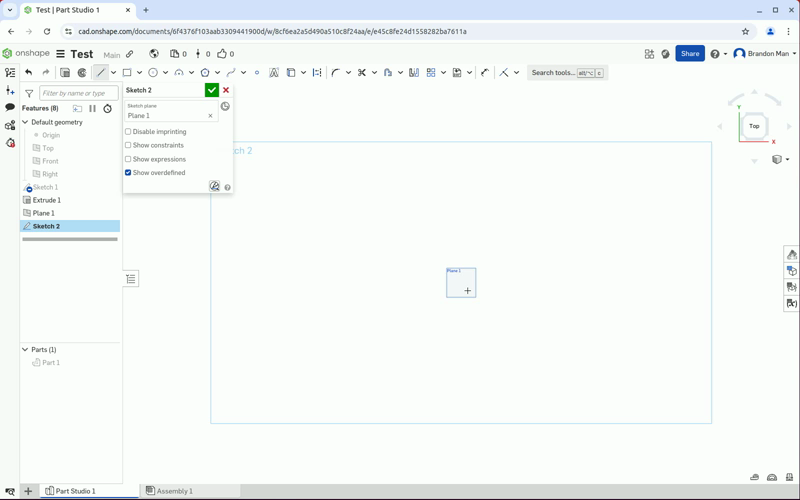
key_up(shift)
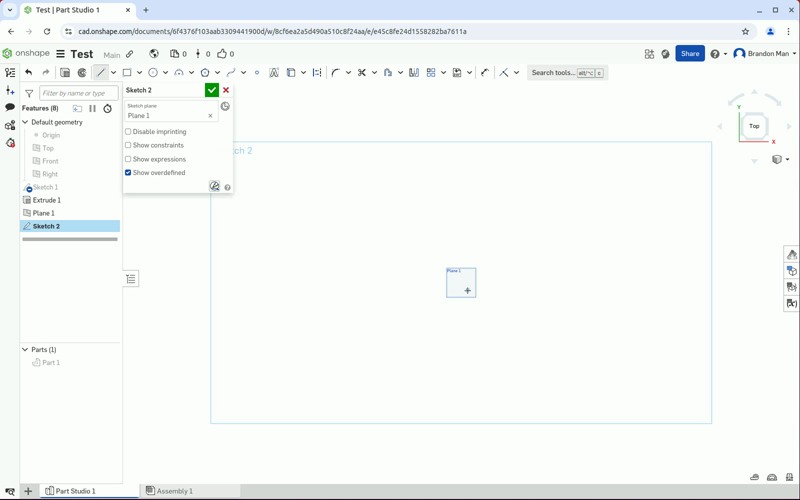
key_down(shift)
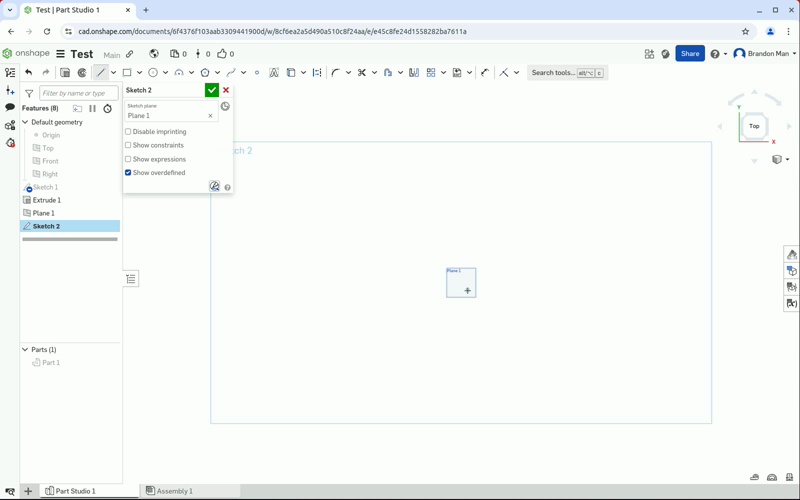
mouse_move(497, 290)
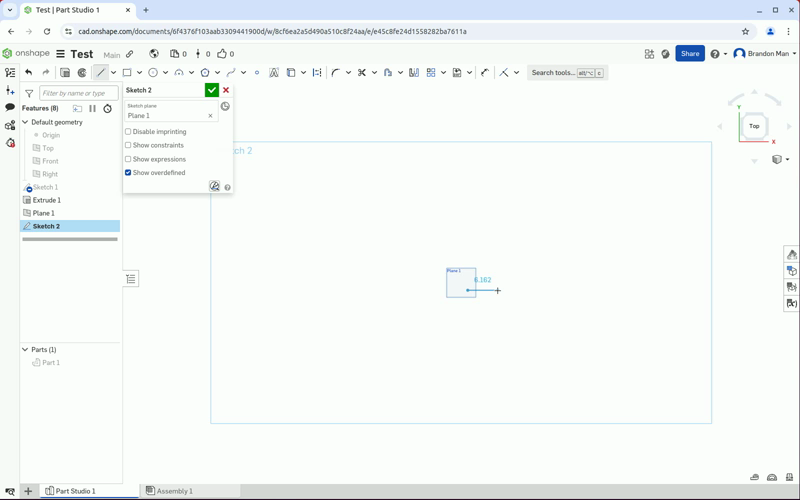
mouse_move(471, 290)
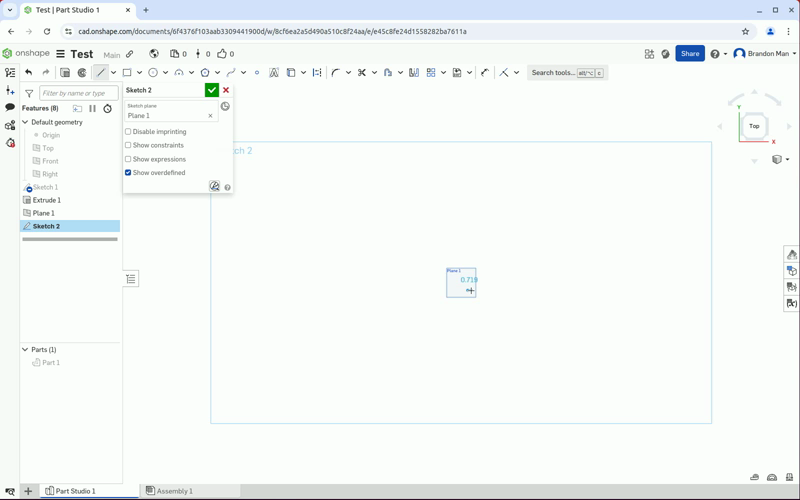
scroll(6)
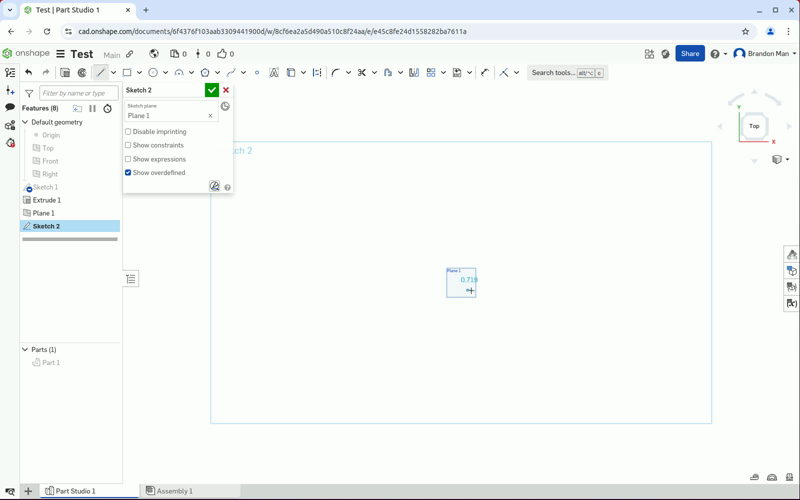
scroll(6)
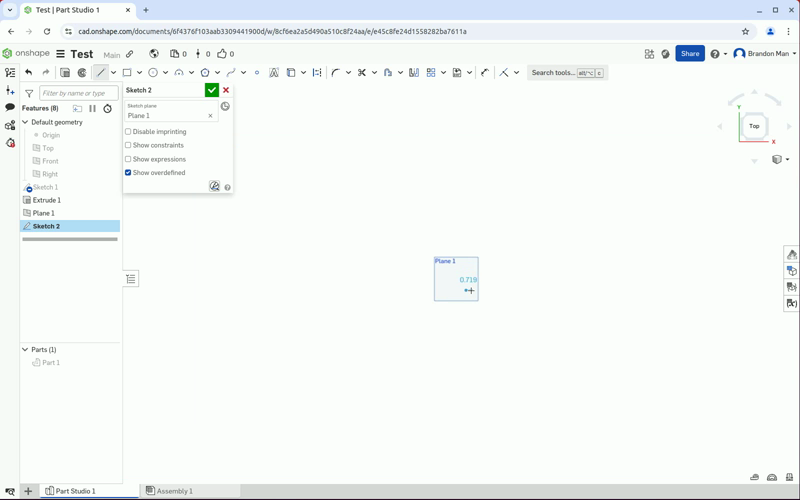
scroll(6)
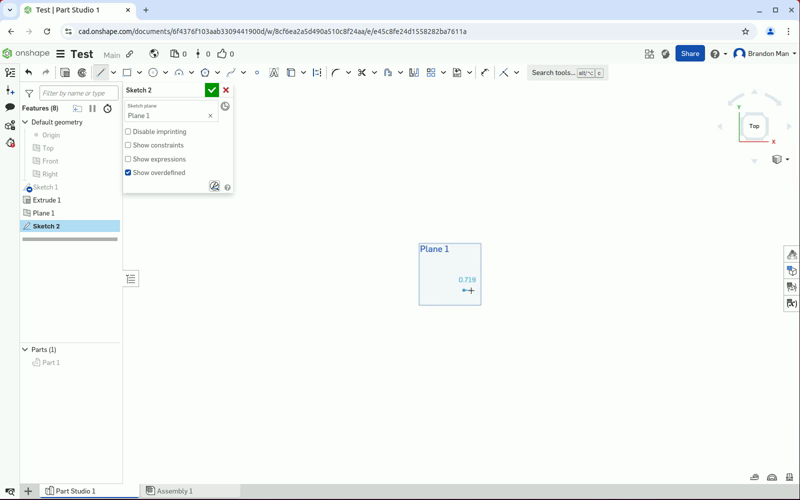
scroll(6)
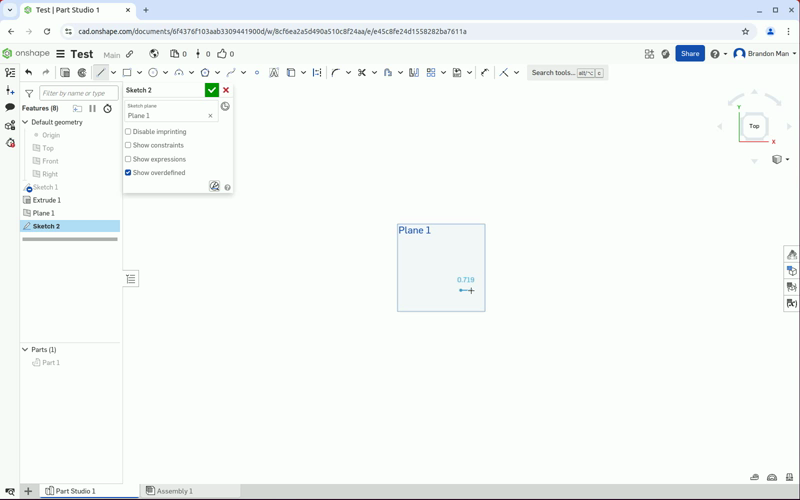
scroll(6)
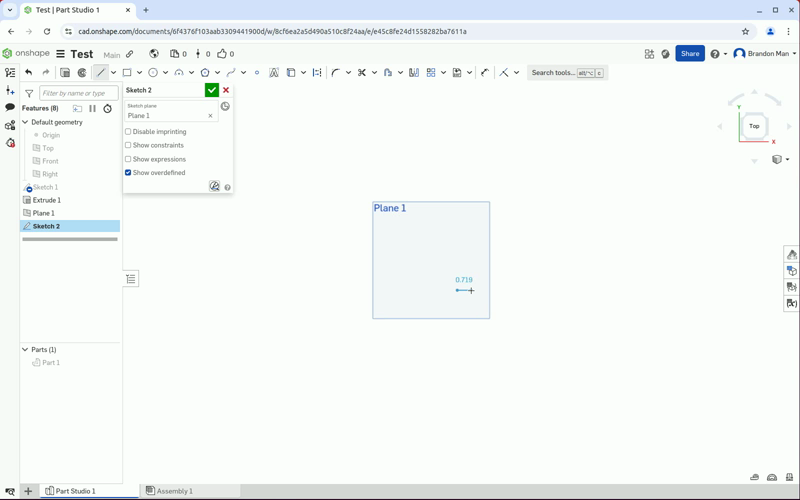
scroll(6)
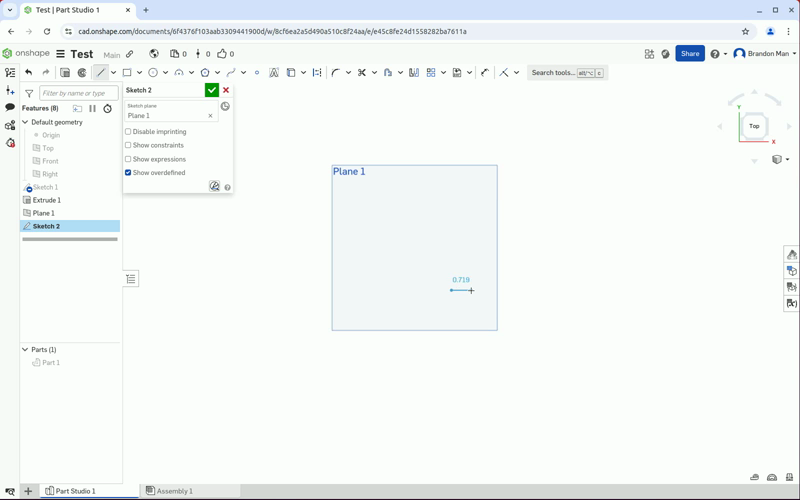
scroll(6)
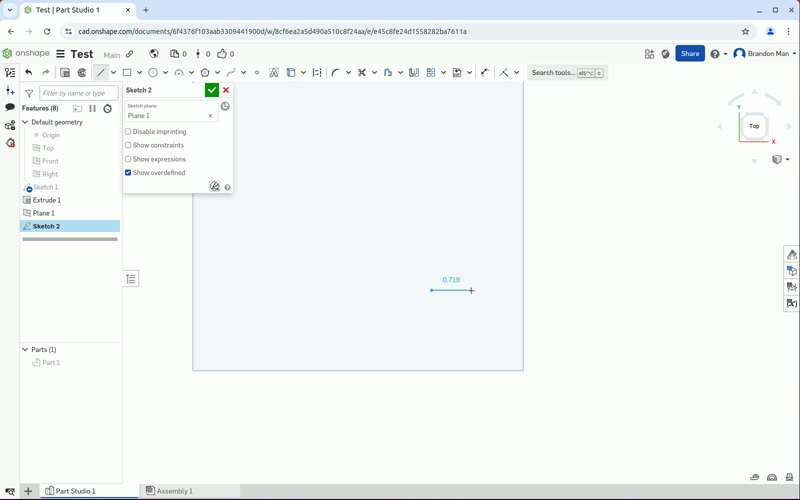
click(471, 290)
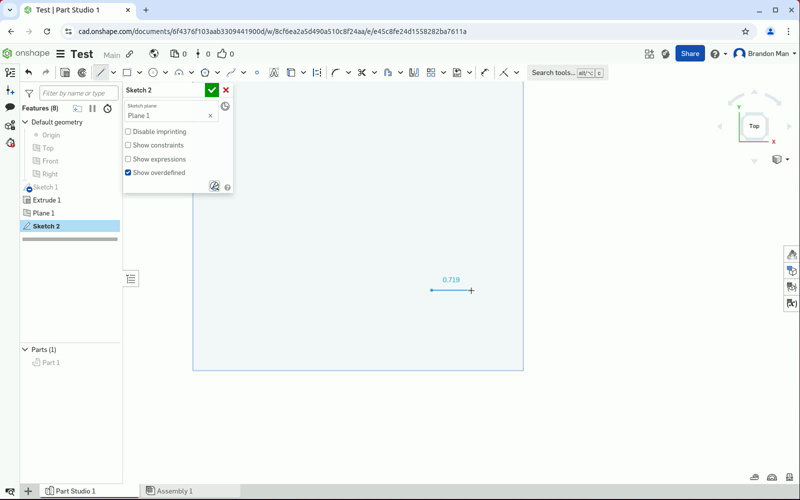
scroll(-6)
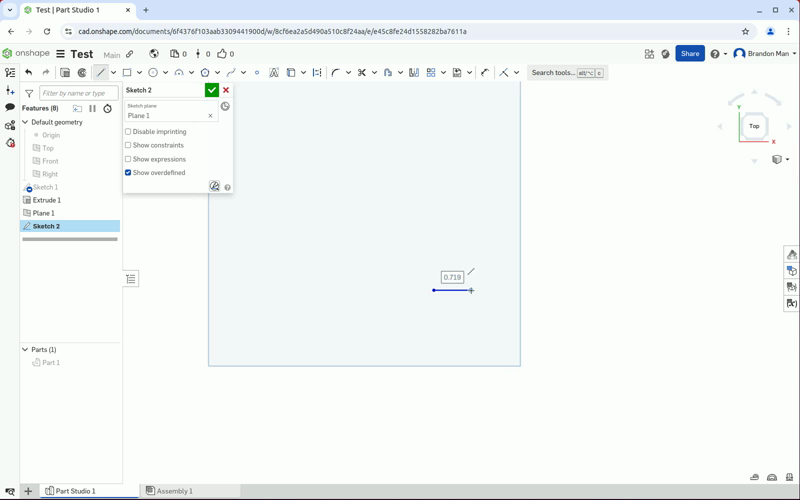
scroll(-6)
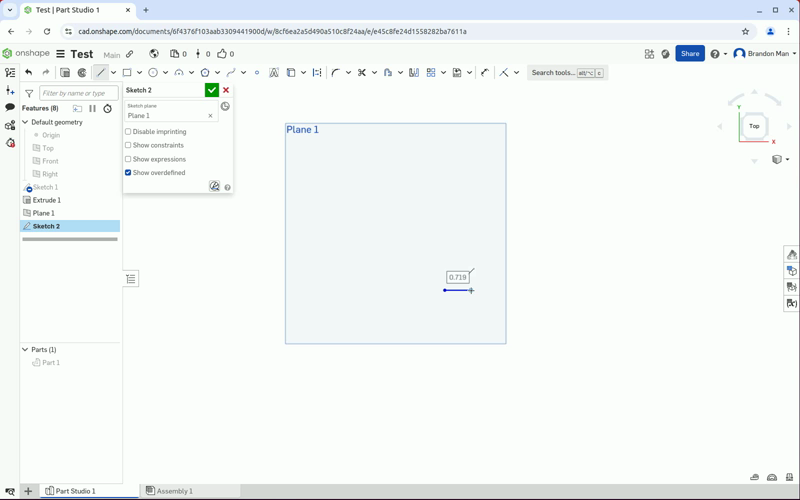
scroll(-6)
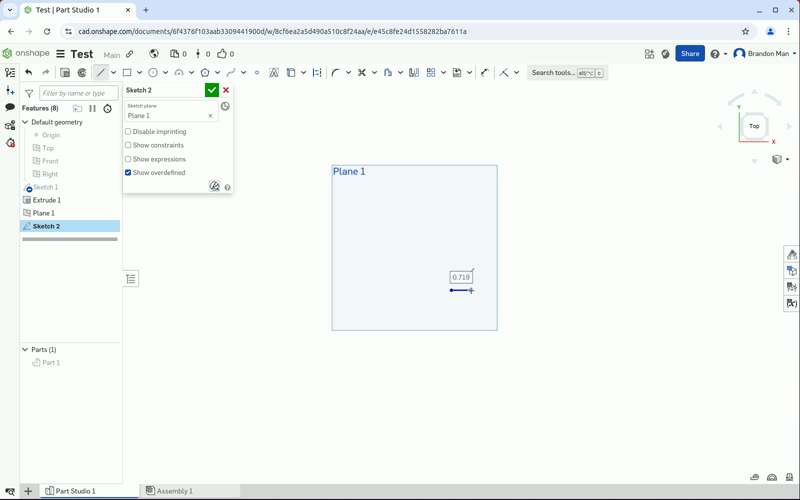
scroll(-6)
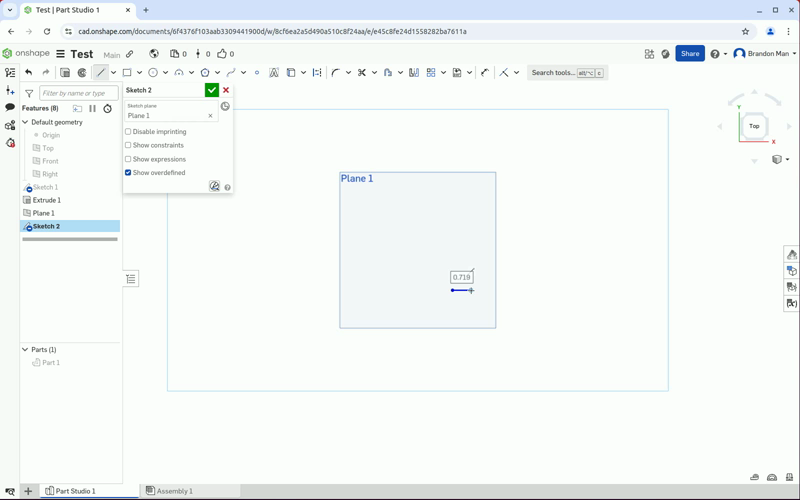
scroll(-6)
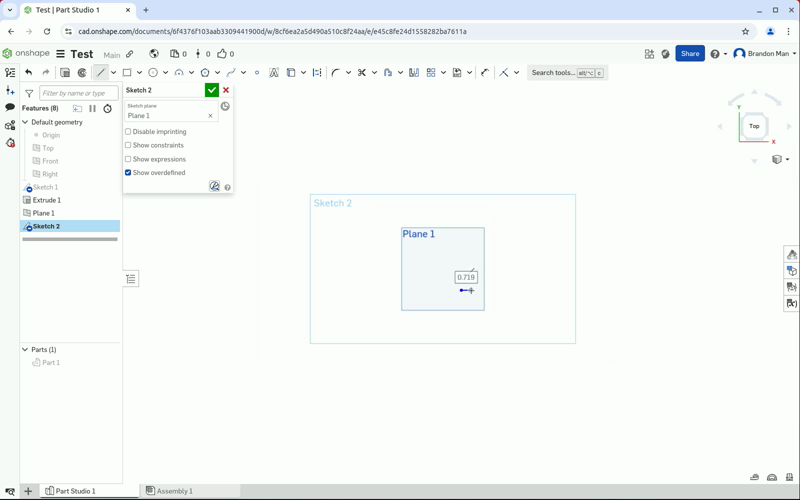
scroll(-6)
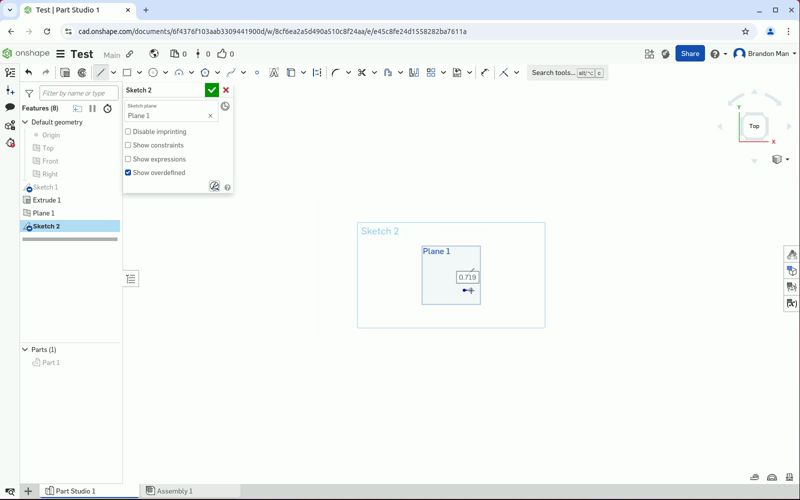
scroll(-6)
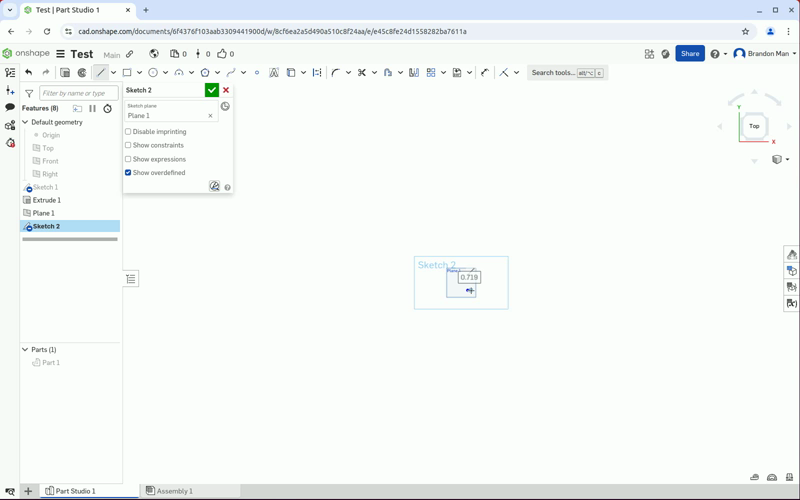
key_up(shift)
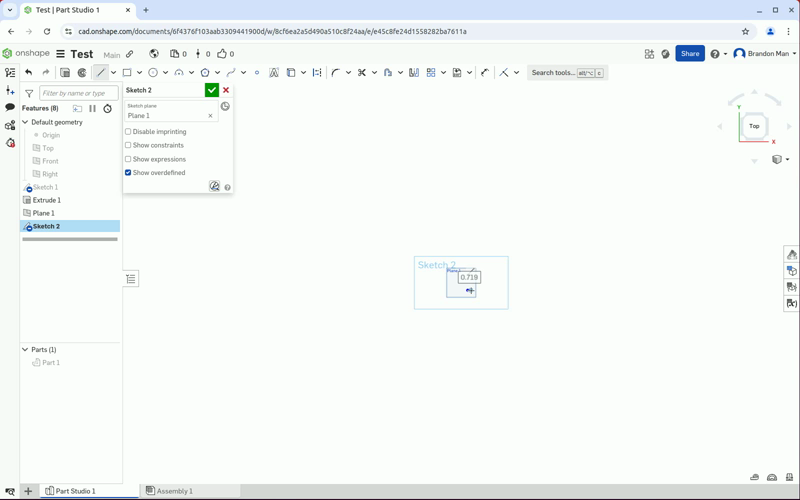
key_down(shift)
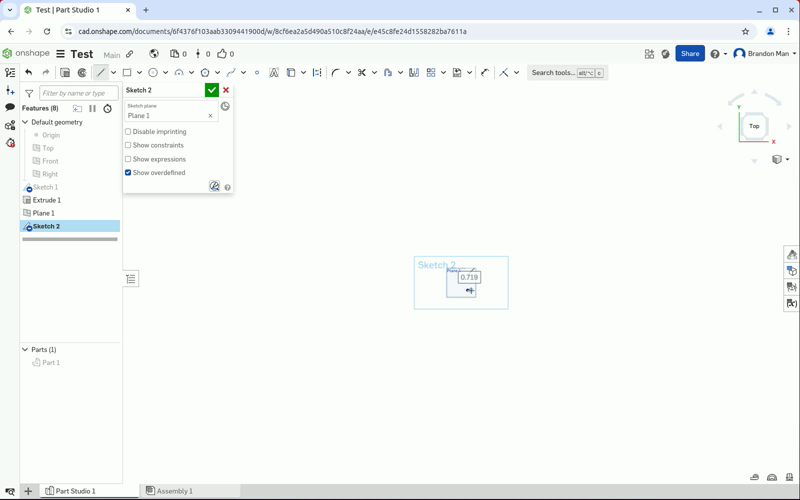
mouse_move(501, 290)
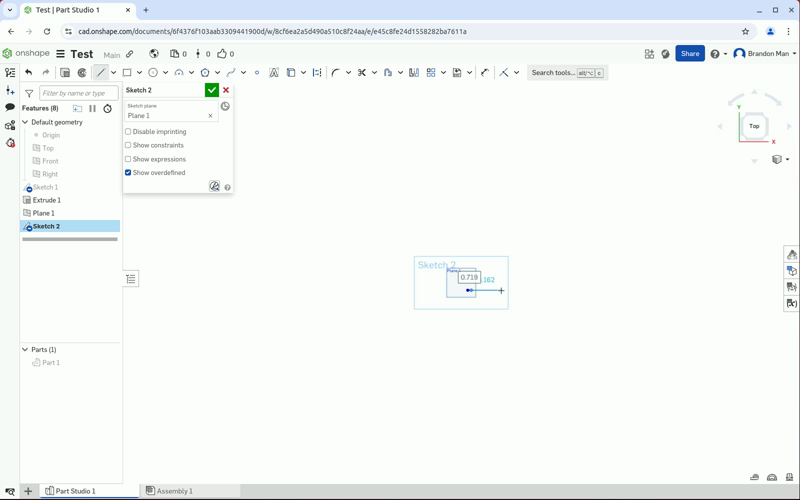
mouse_move(474, 290)
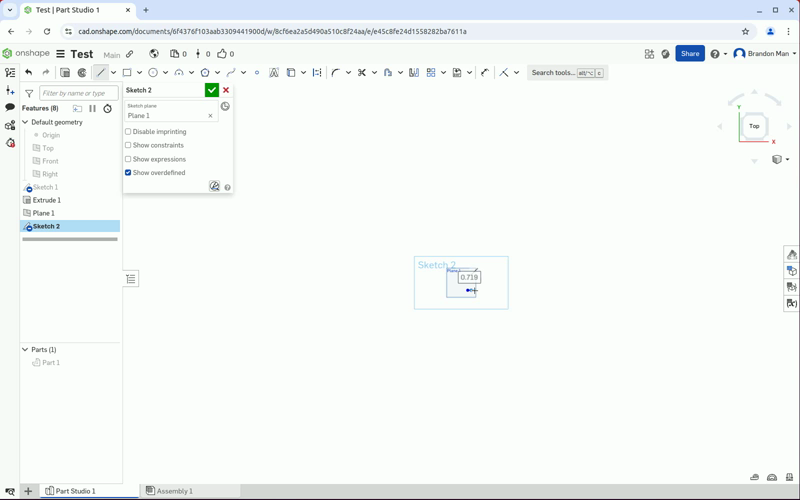
scroll(6)
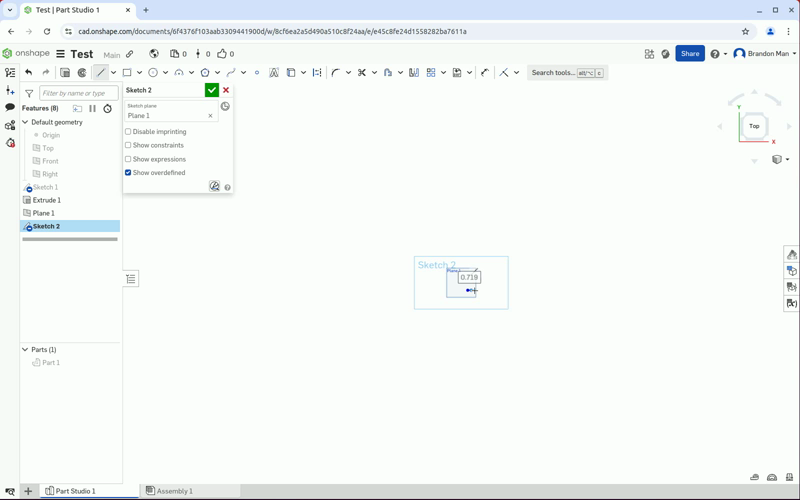
scroll(6)
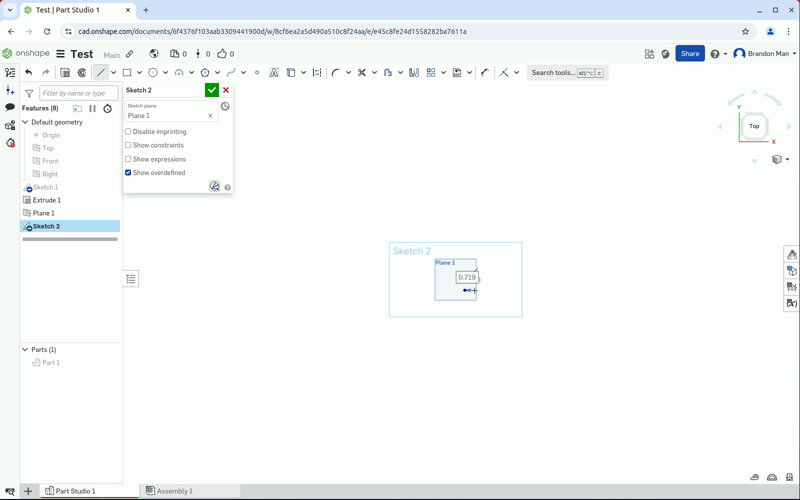
scroll(6)
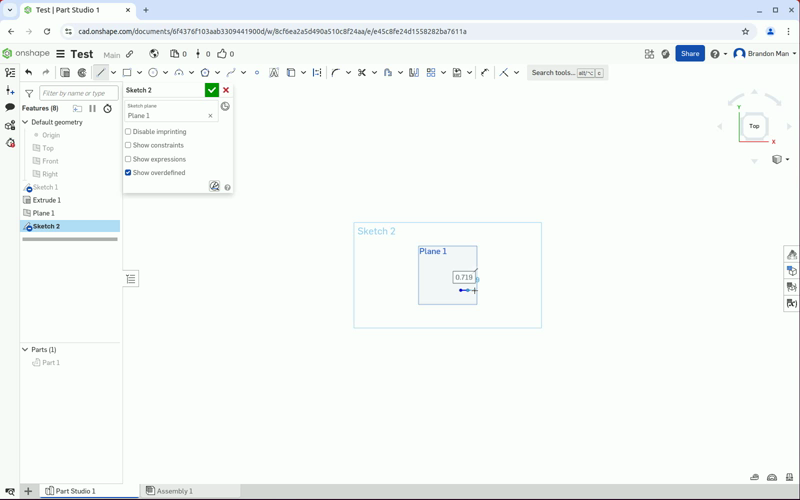
scroll(6)
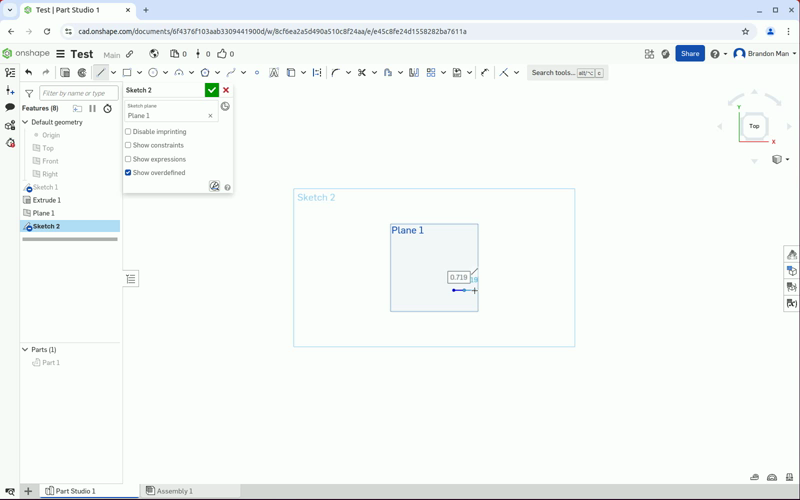
scroll(6)
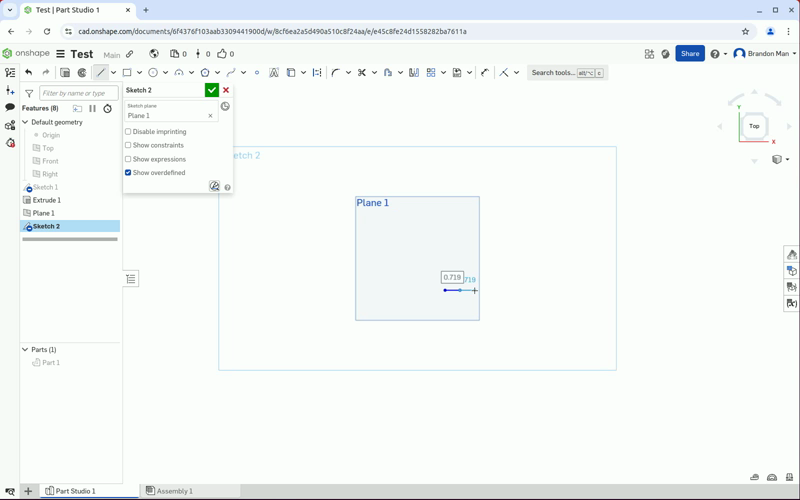
scroll(6)
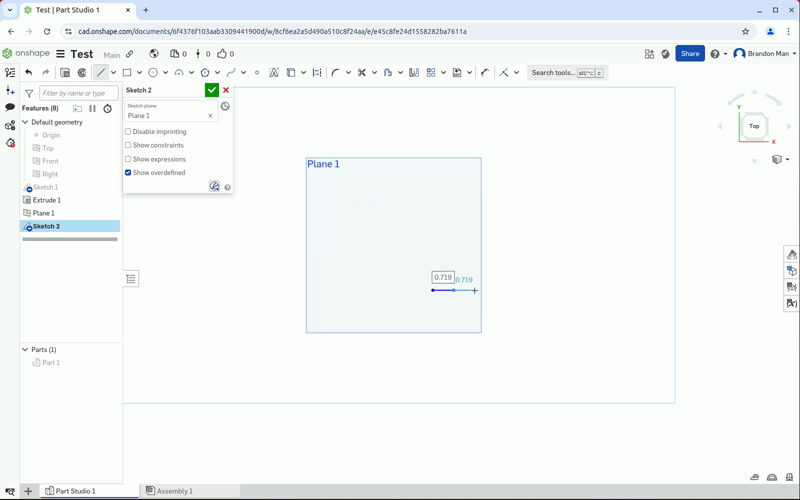
scroll(6)
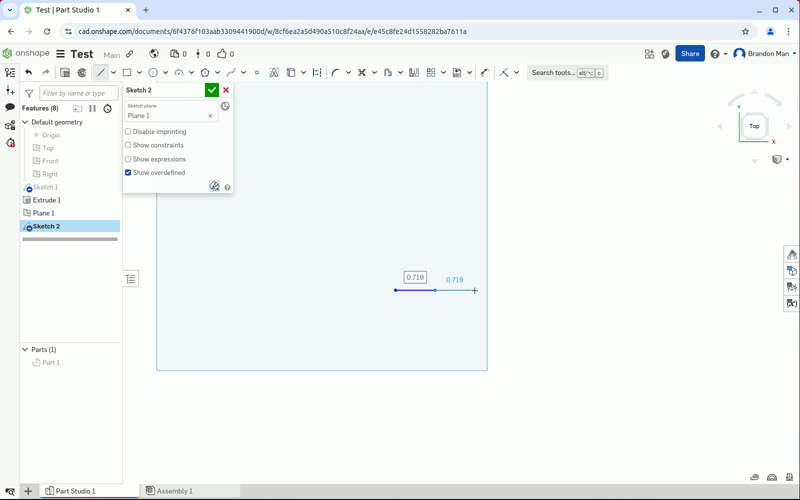
click(474, 290)
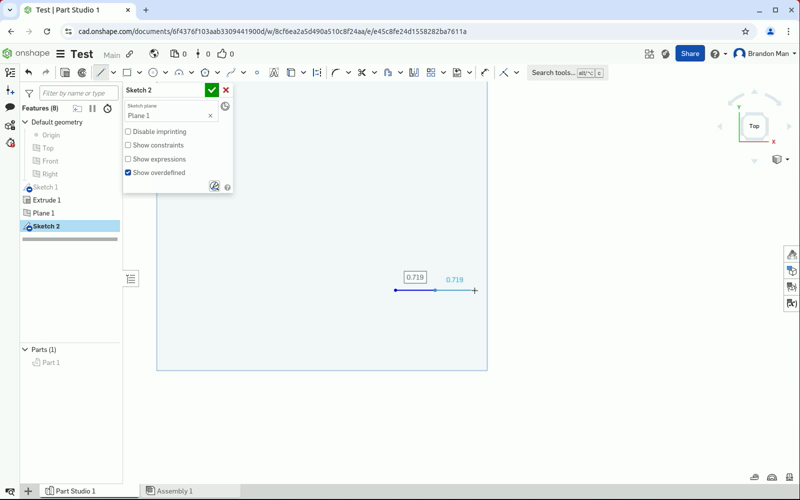
scroll(-6)
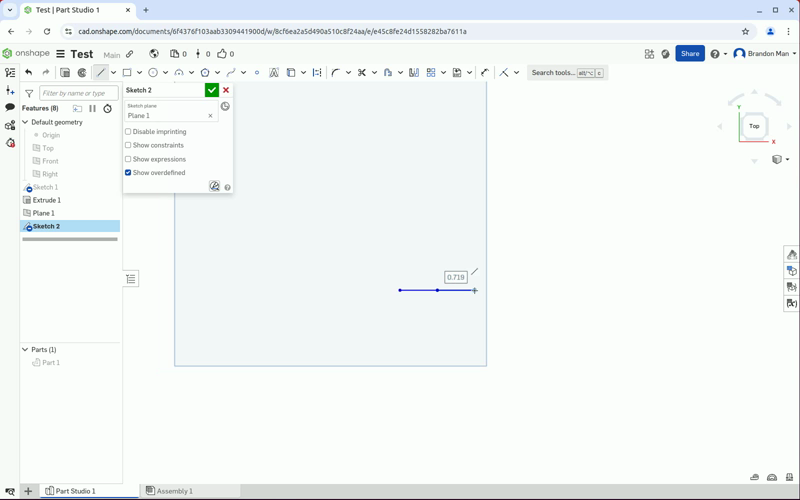
scroll(-6)
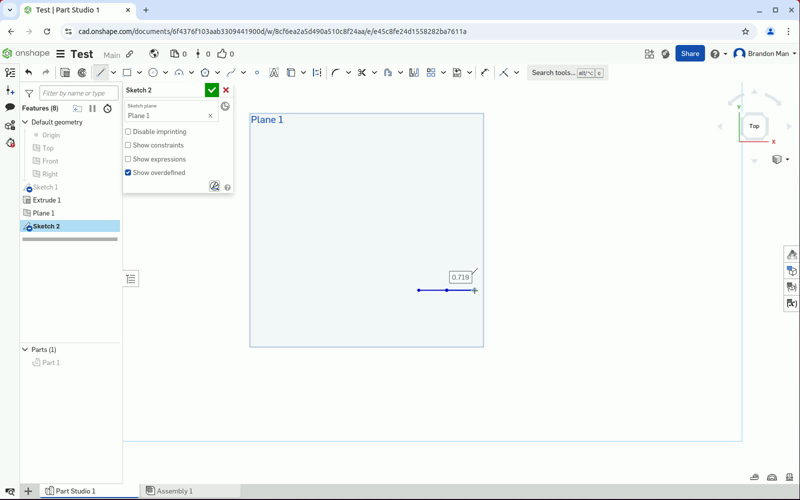
scroll(-6)
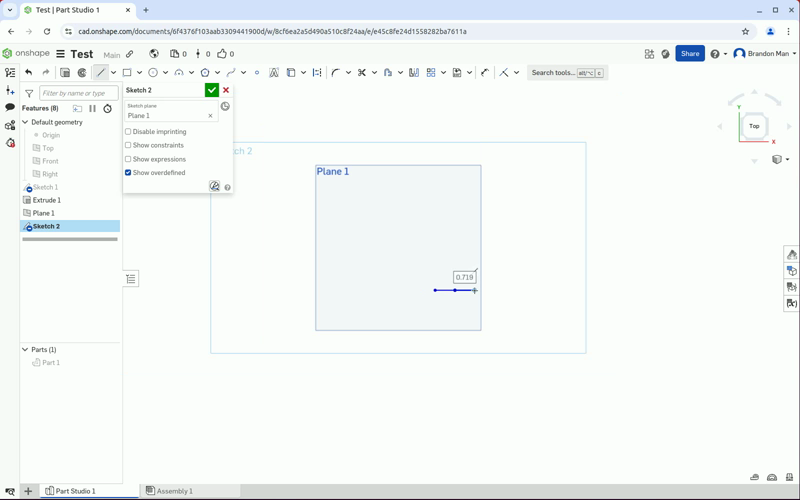
scroll(-6)
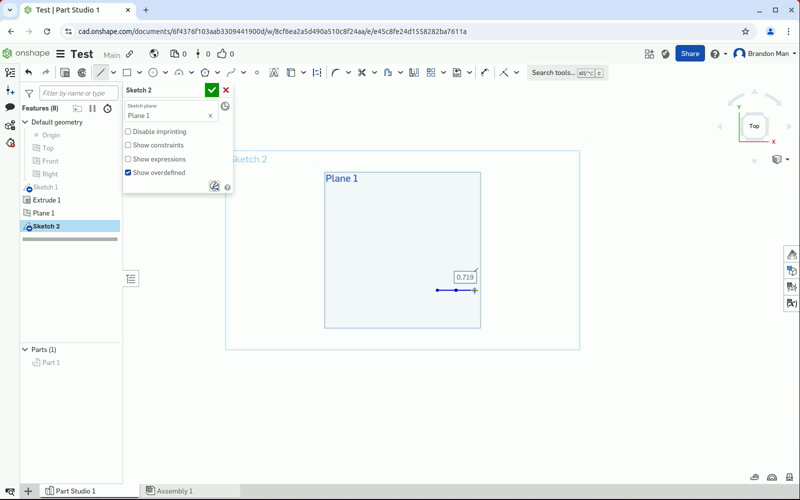
scroll(-6)
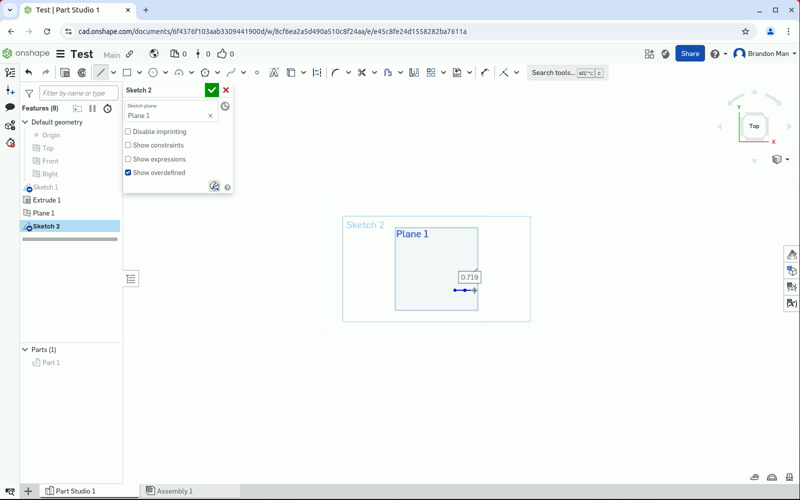
scroll(-6)
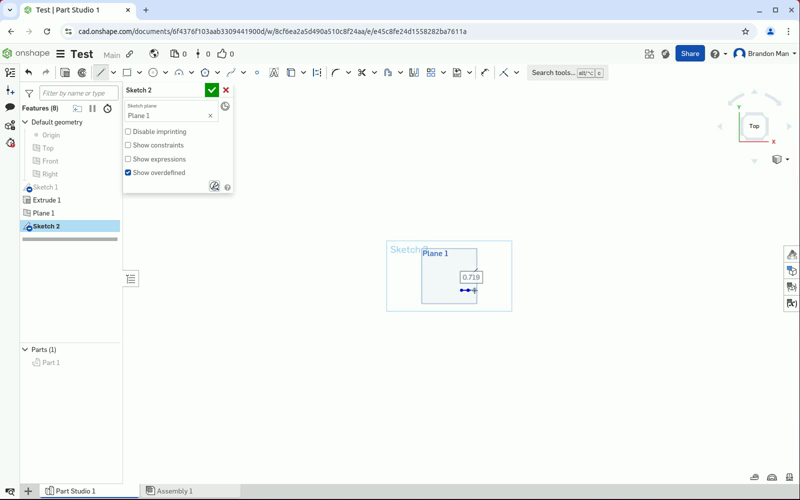
scroll(-6)
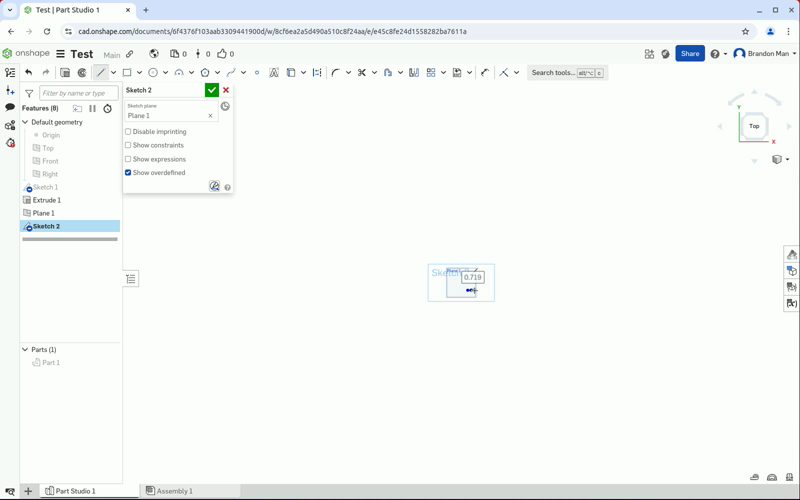
key_up(shift)
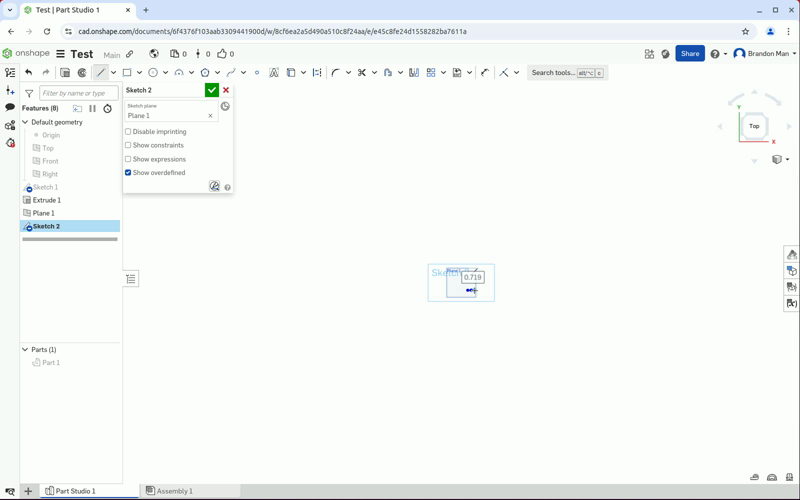
key(esc)
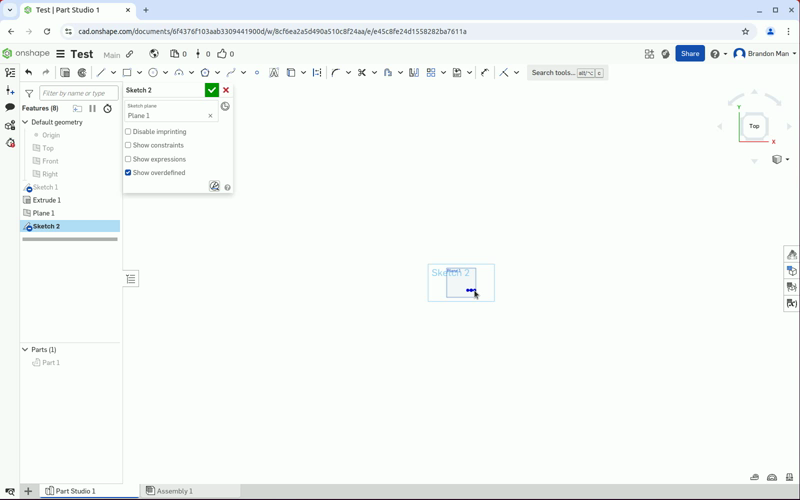
key(a)
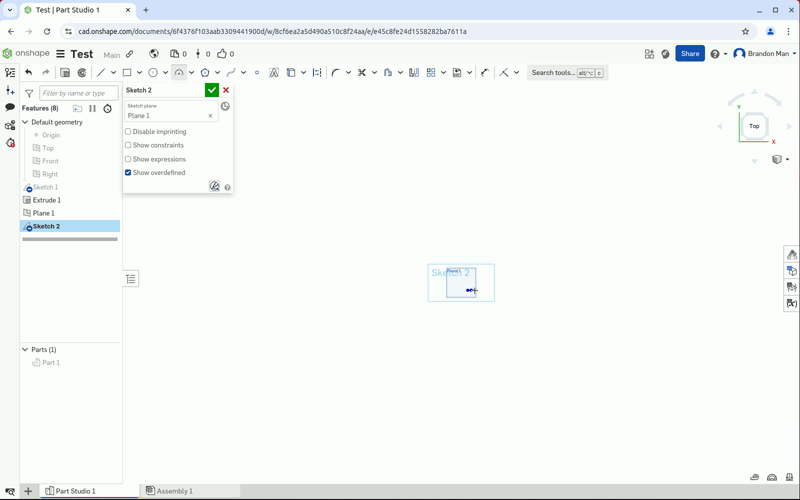
mouse_move(474, 290)
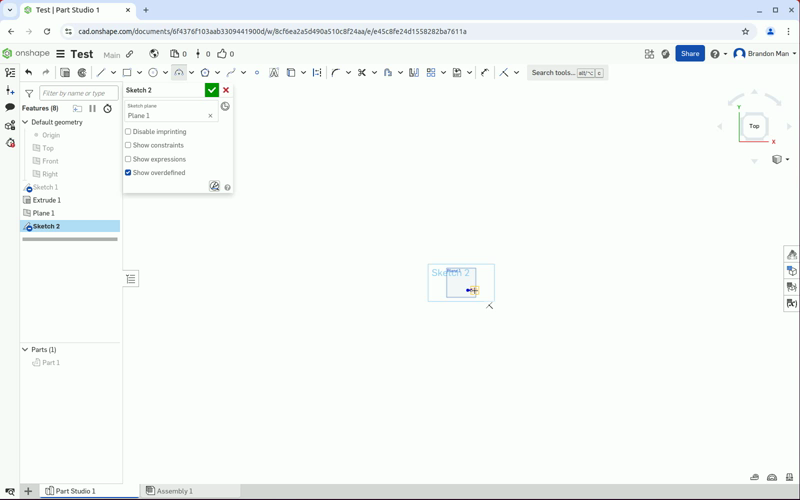
scroll(6)
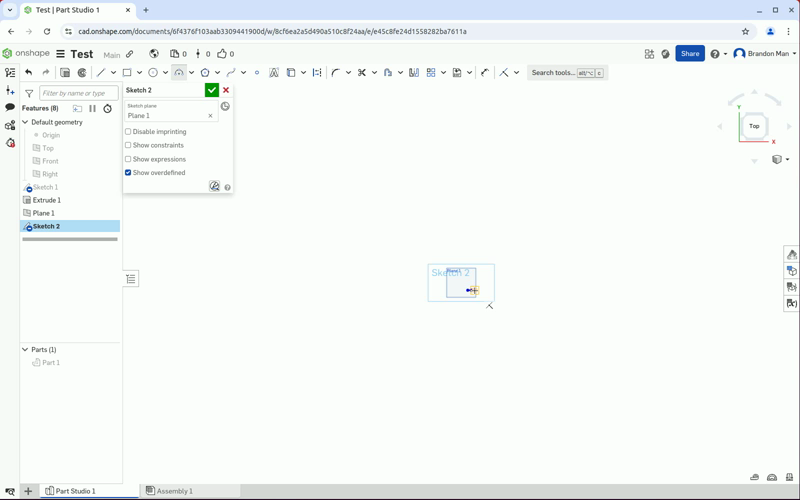
scroll(6)
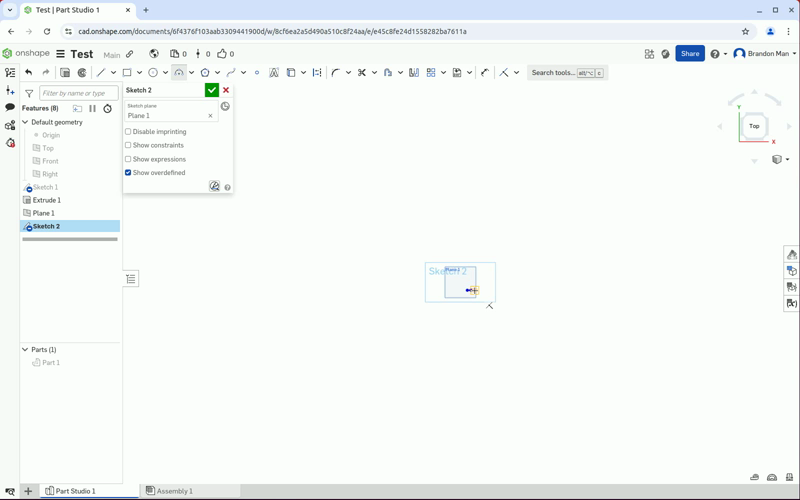
scroll(6)
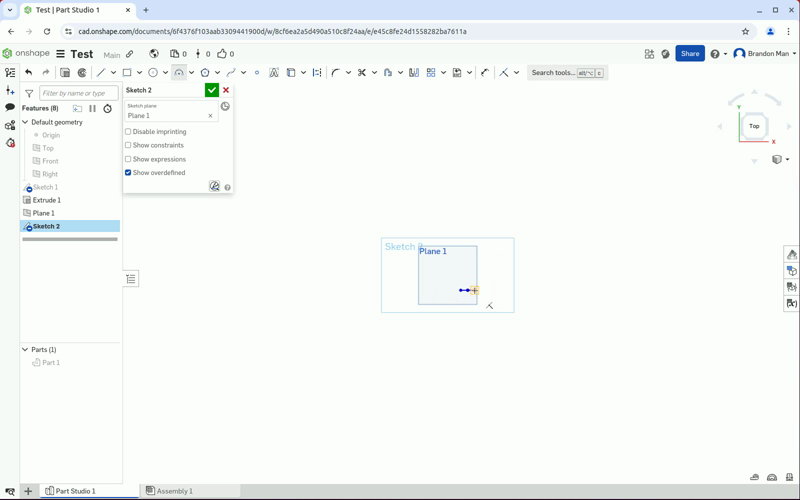
scroll(6)
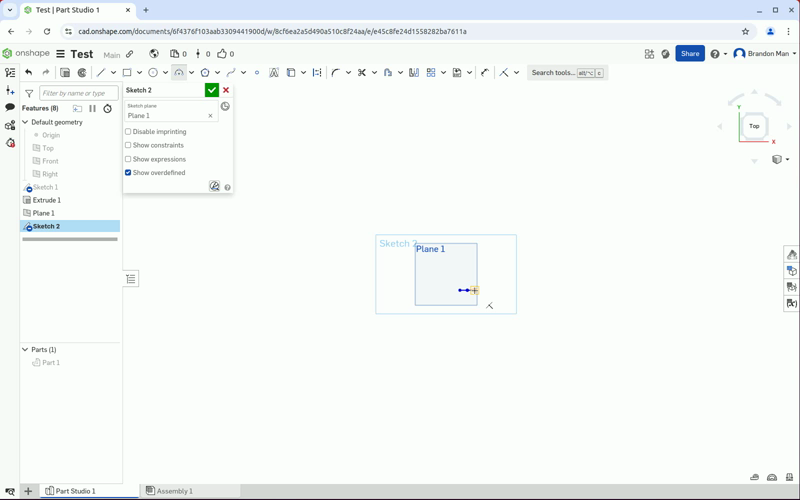
scroll(6)
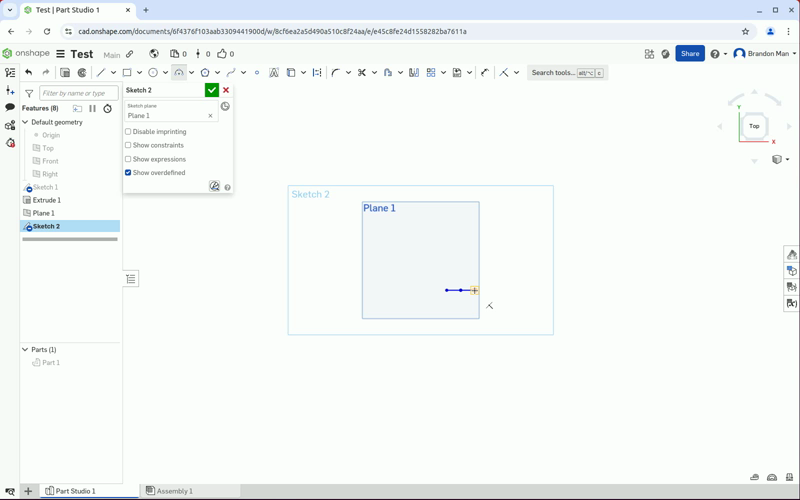
scroll(6)
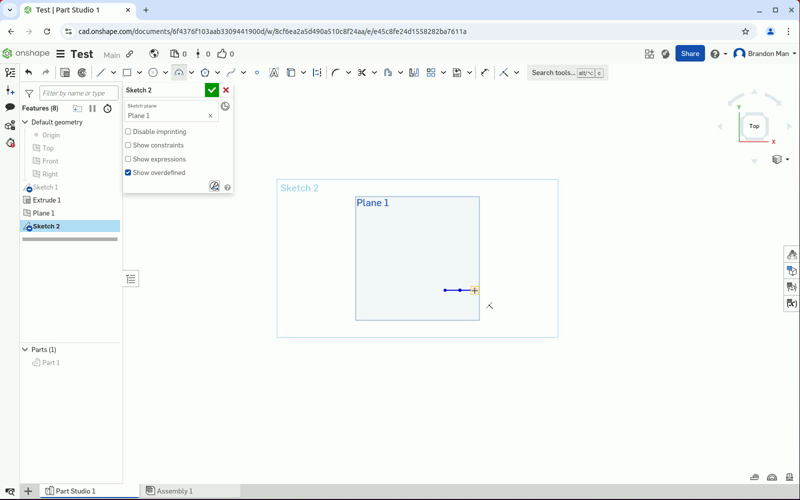
scroll(6)
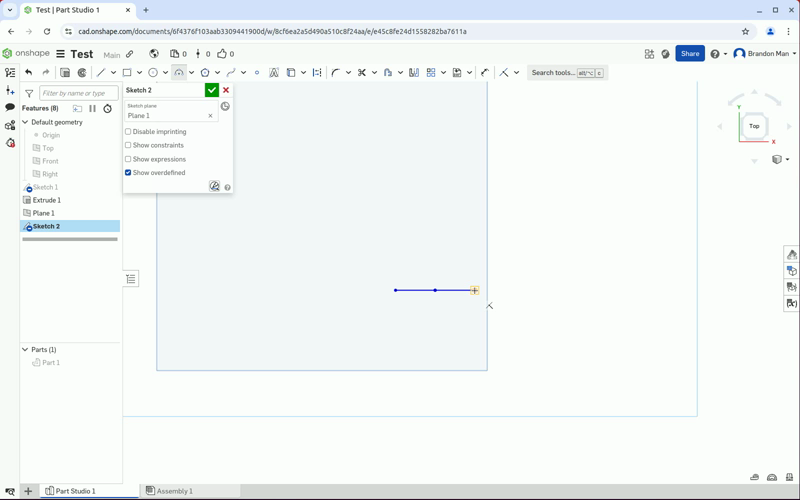
click(474, 290)
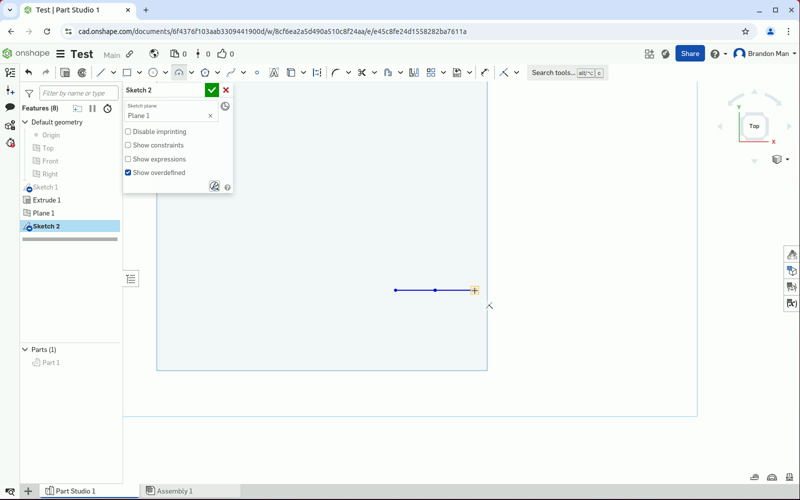
scroll(-6)
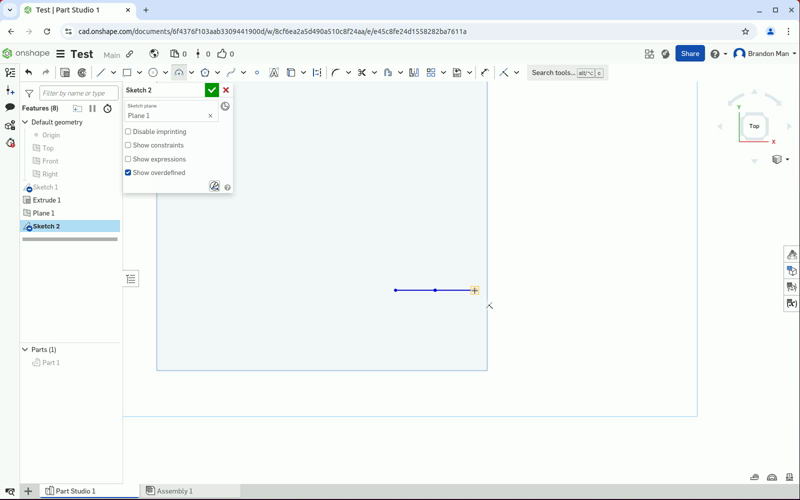
scroll(-6)
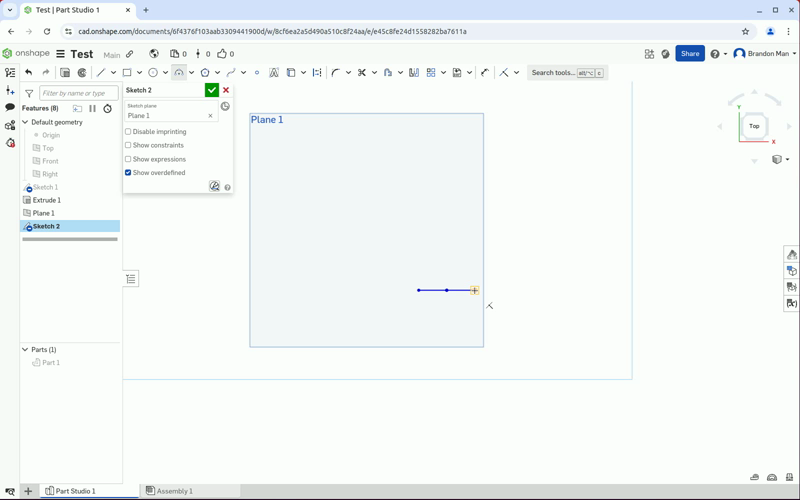
scroll(-6)
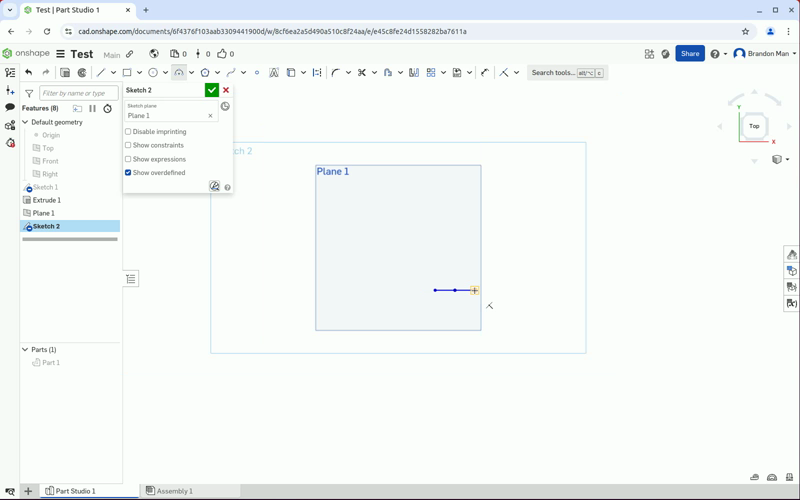
scroll(-6)
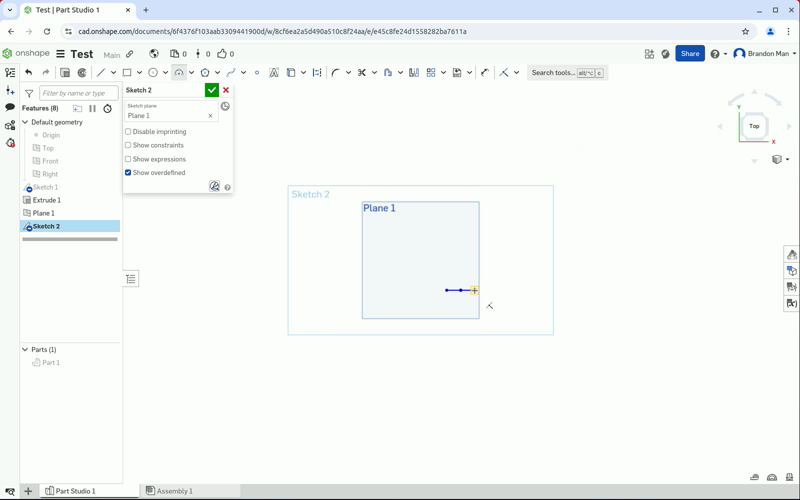
scroll(-6)
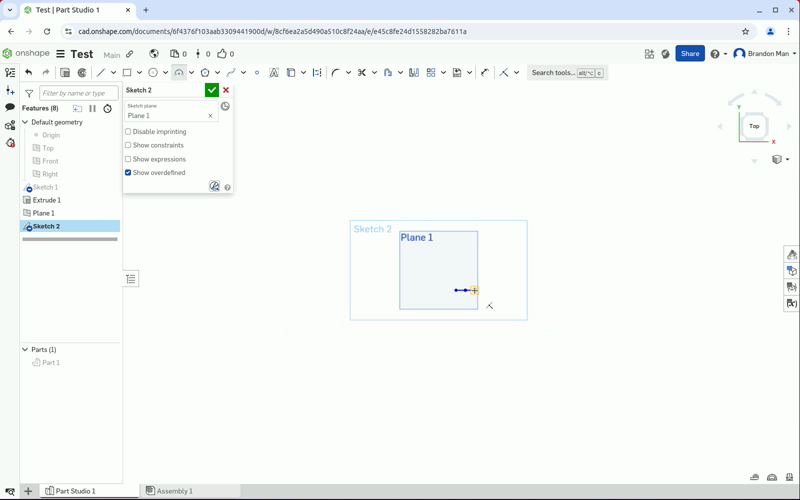
scroll(-6)
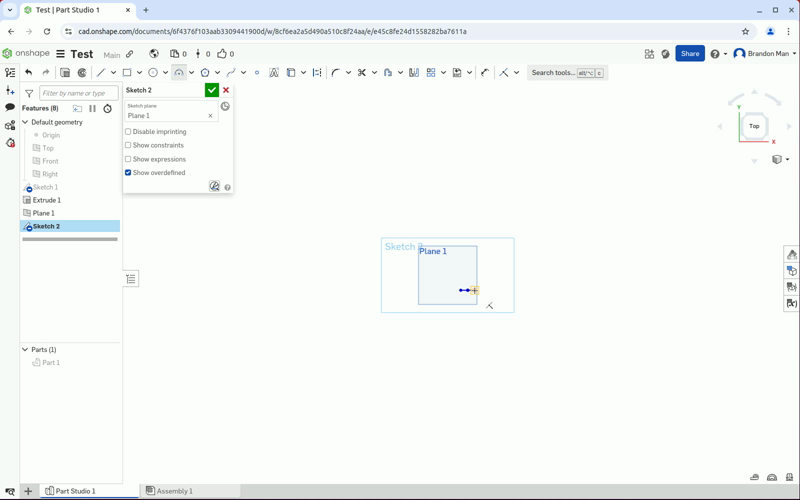
scroll(-6)
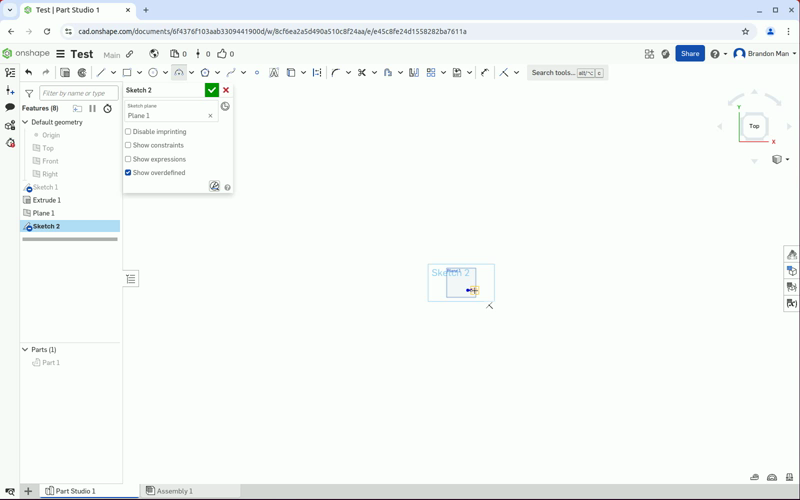
mouse_move(467, 290)
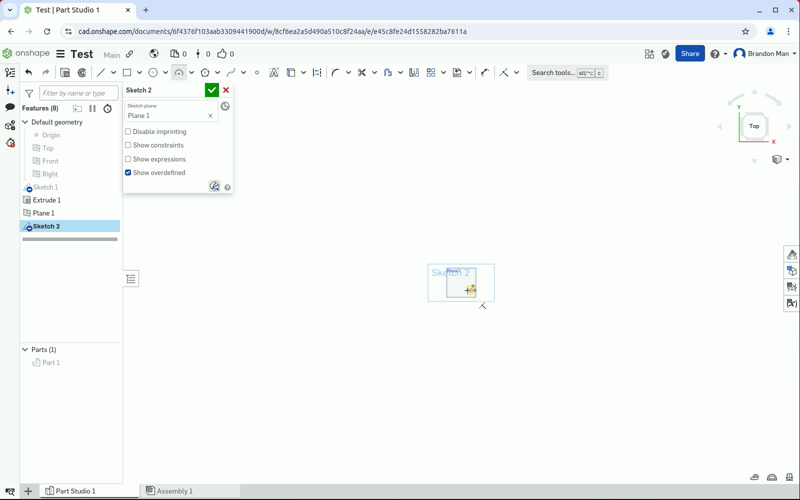
scroll(6)
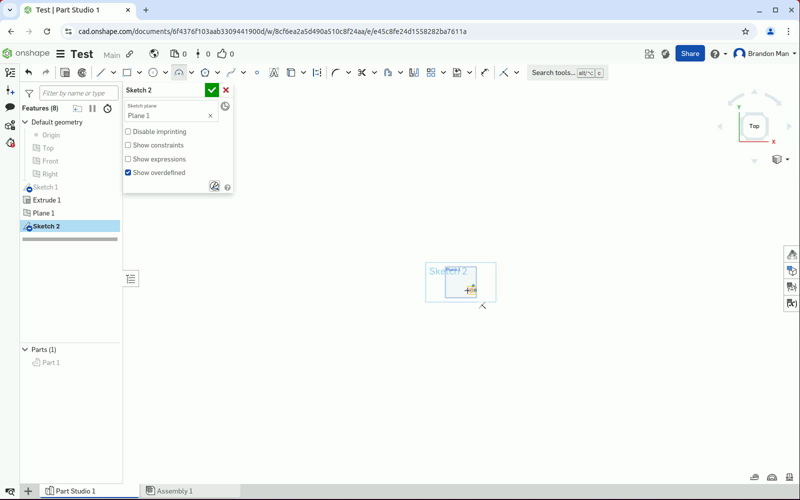
scroll(6)
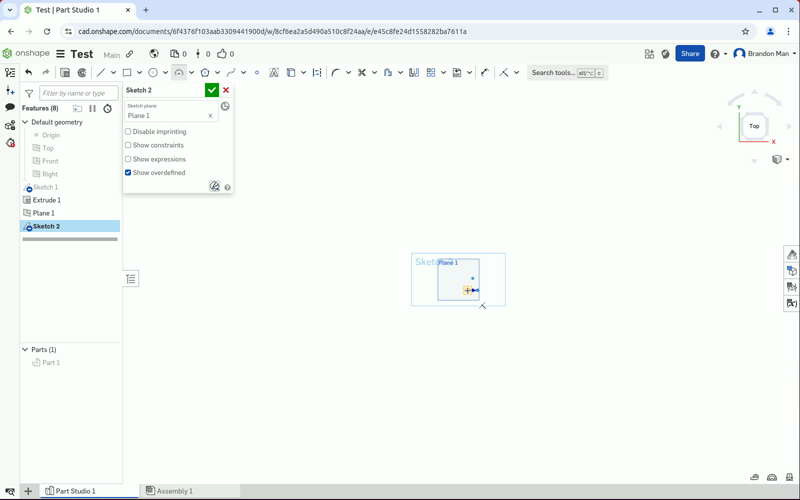
scroll(6)
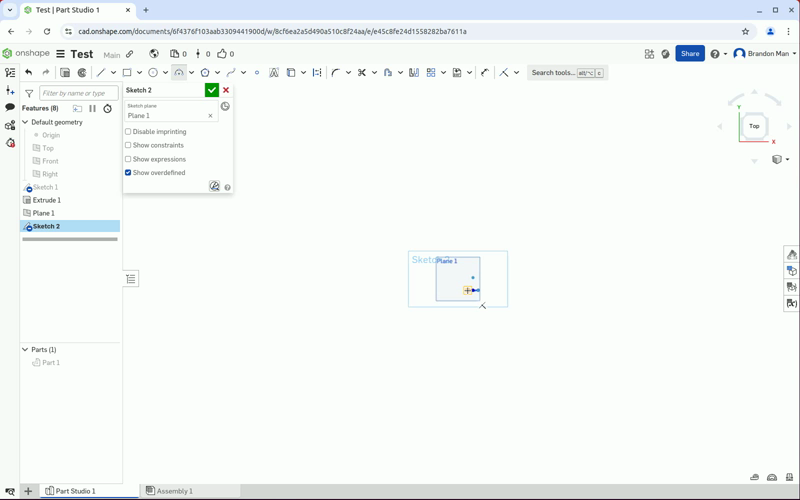
scroll(6)
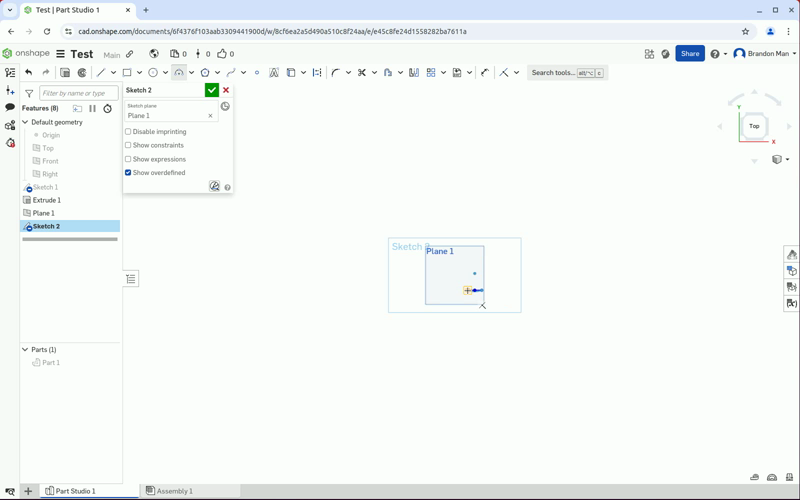
scroll(6)
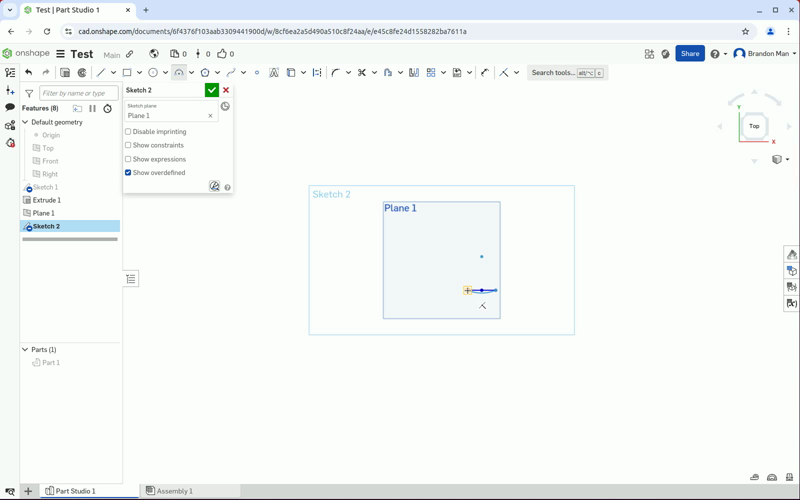
scroll(6)
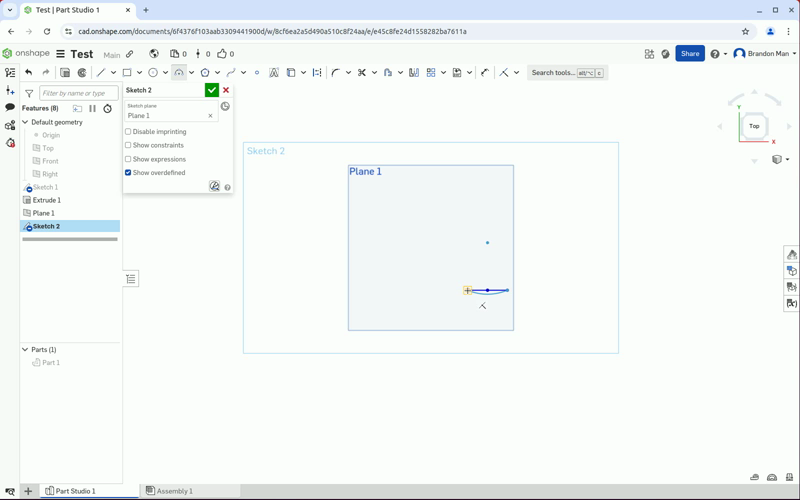
scroll(6)
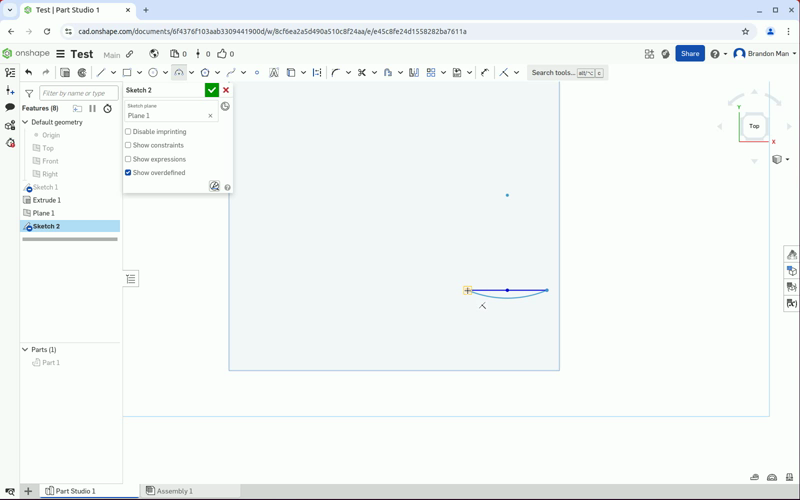
click(467, 290)
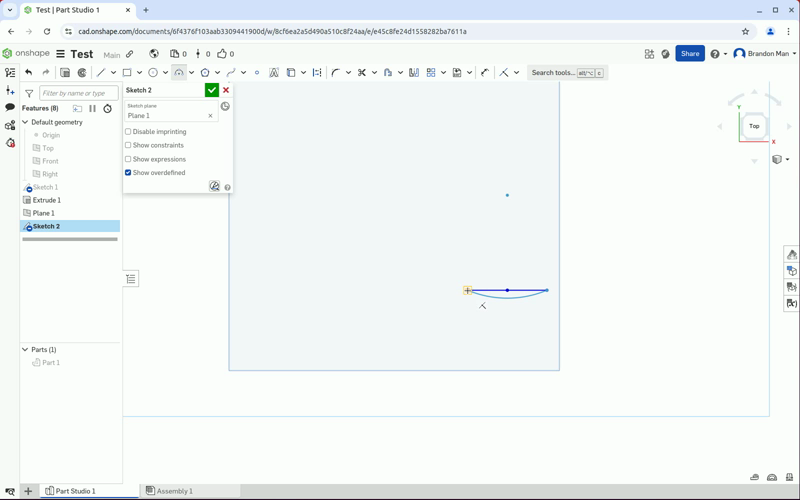
scroll(-6)
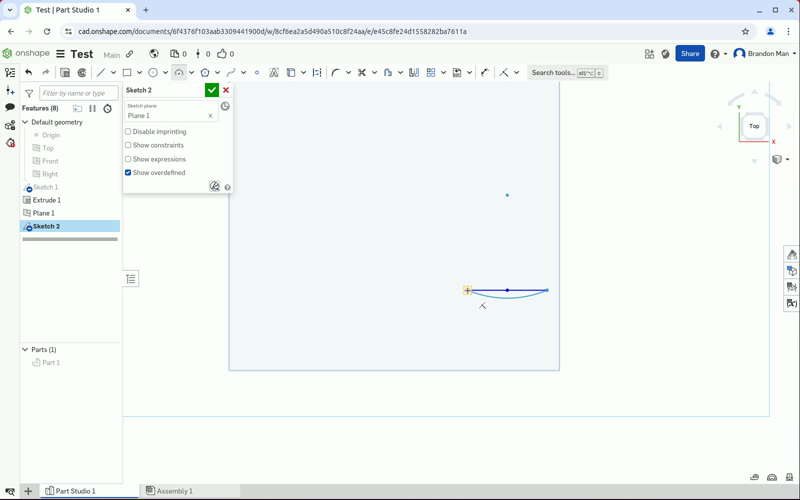
scroll(-6)
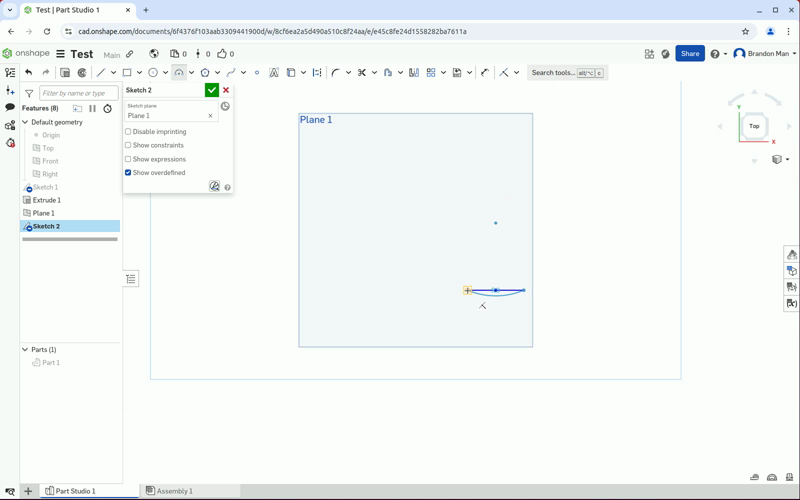
scroll(-6)
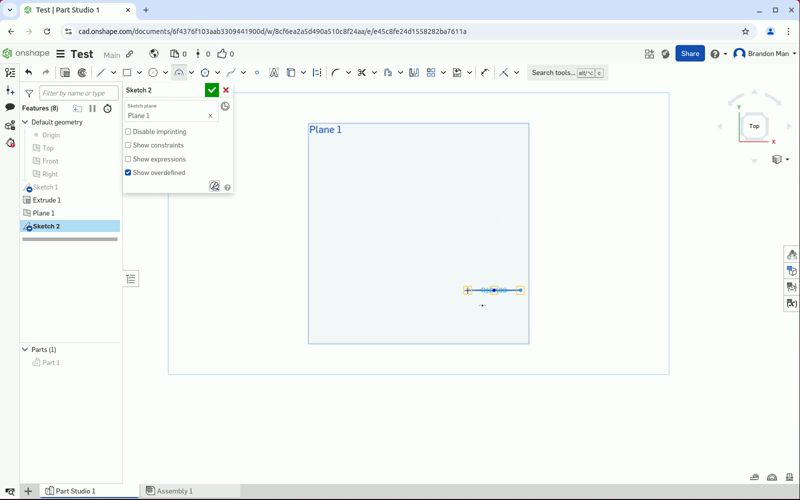
scroll(-6)
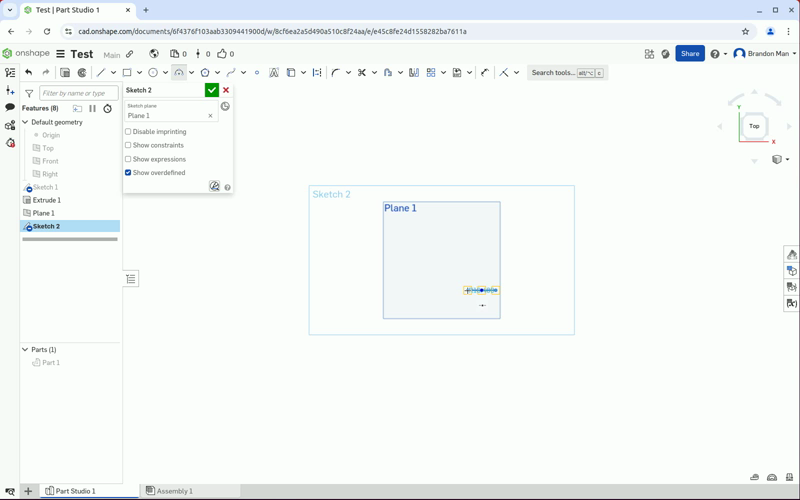
scroll(-6)
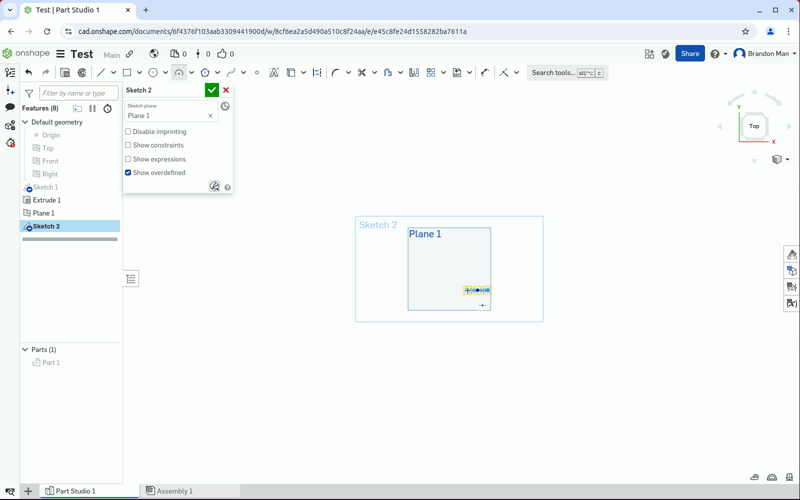
scroll(-6)
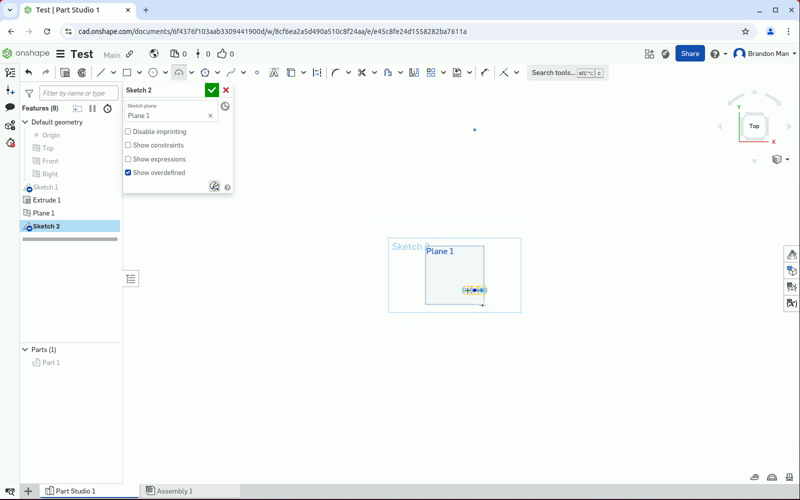
scroll(-6)
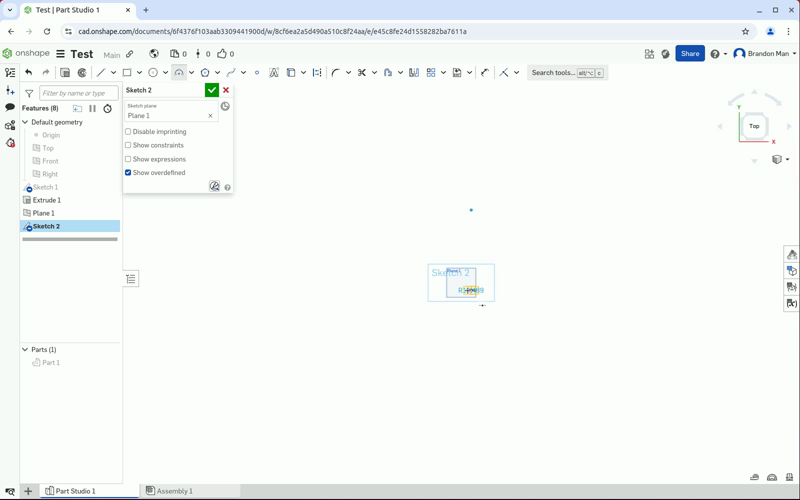
key_down(shift)
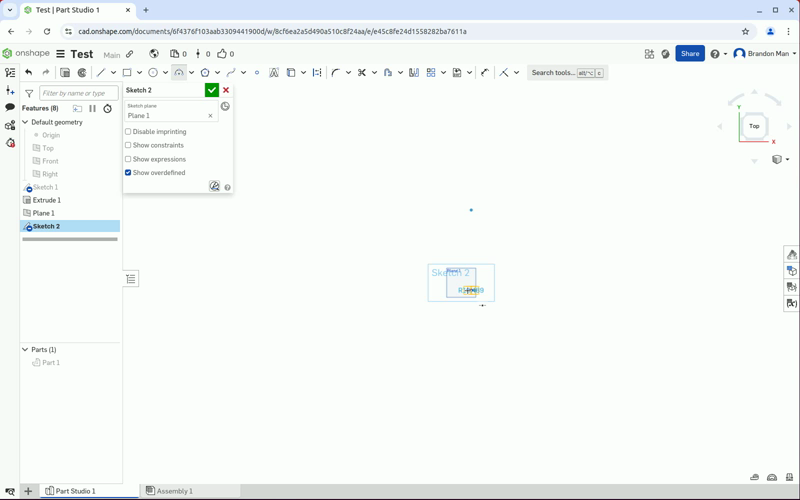
mouse_move(471, 286)
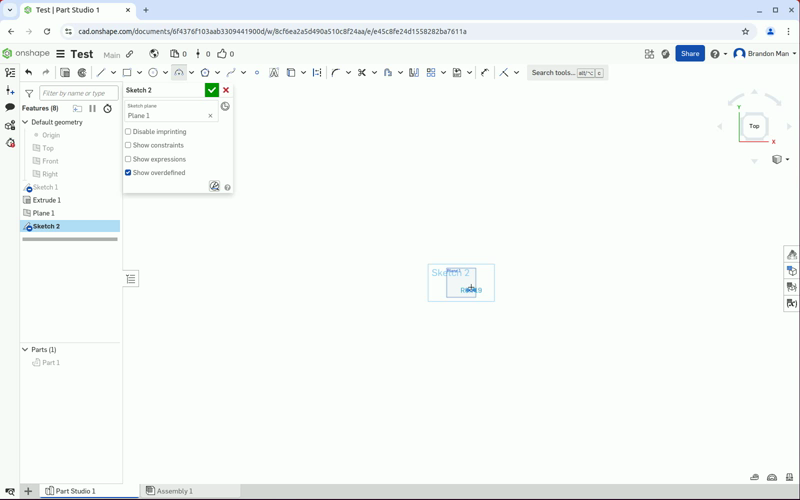
scroll(6)
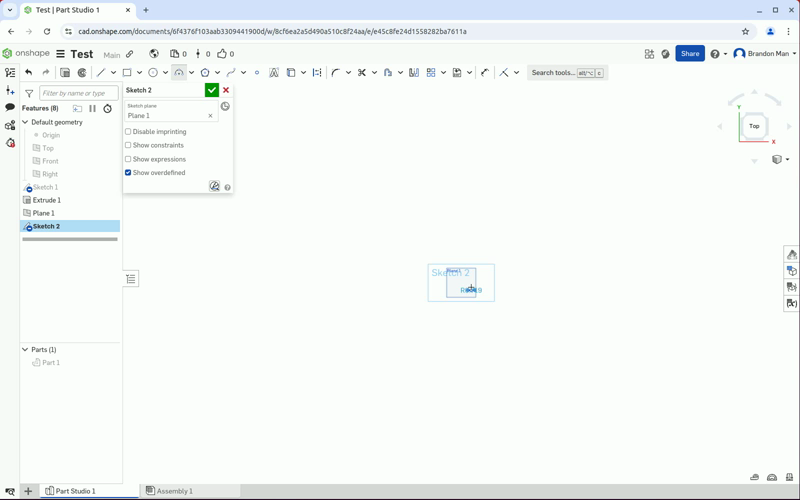
scroll(6)
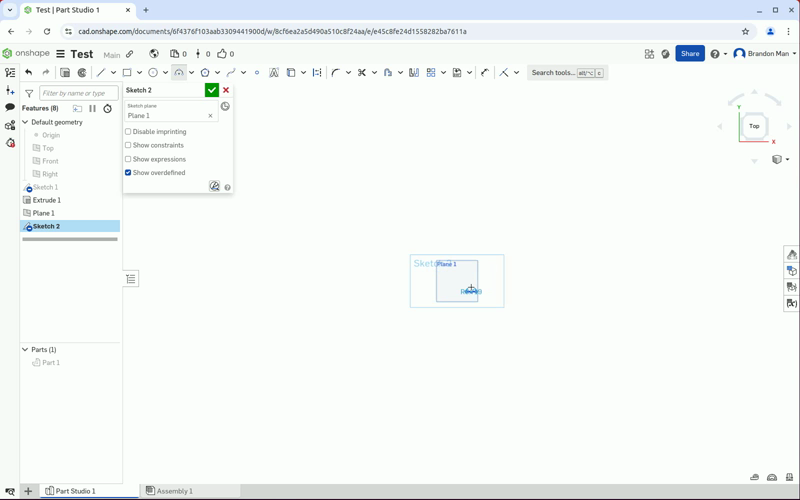
scroll(6)
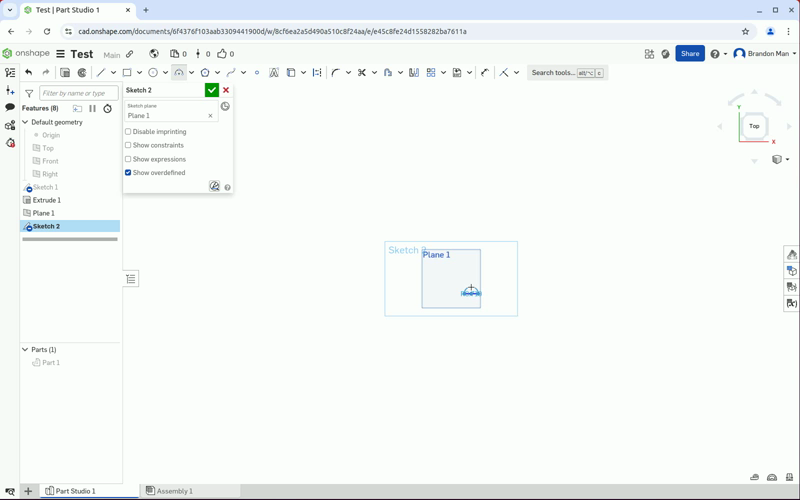
scroll(6)
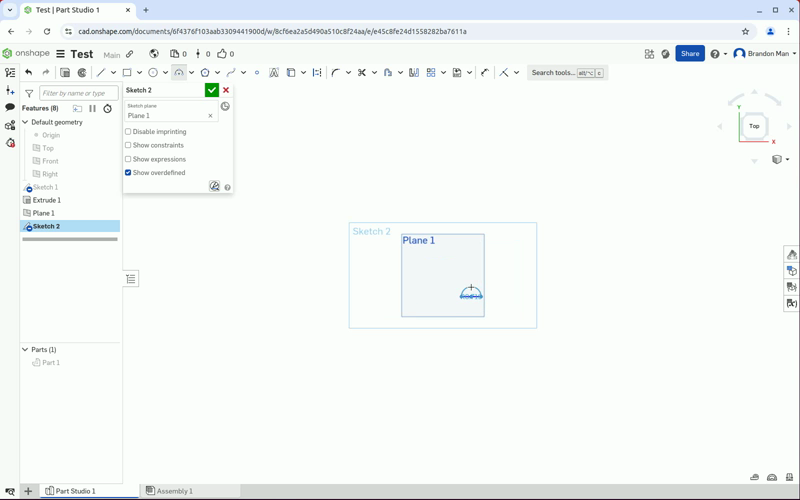
scroll(6)
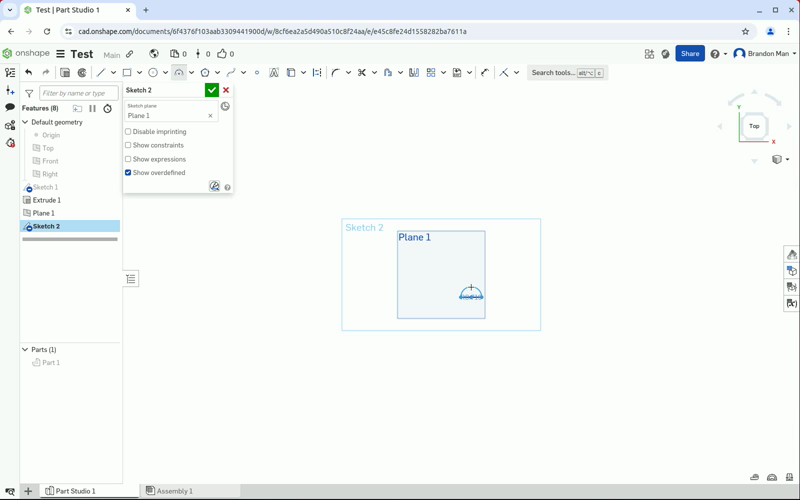
scroll(6)
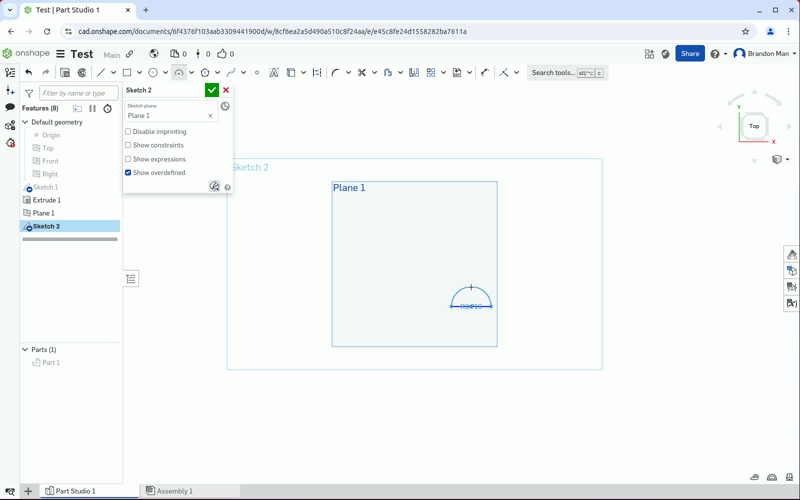
scroll(6)
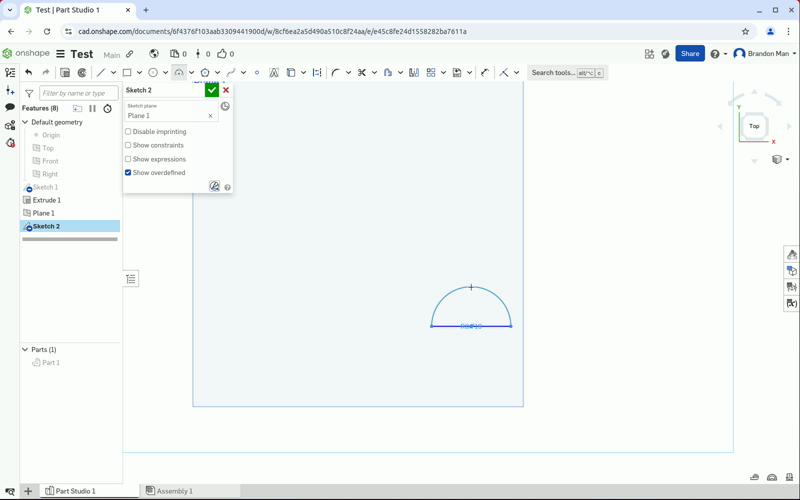
click(471, 286)
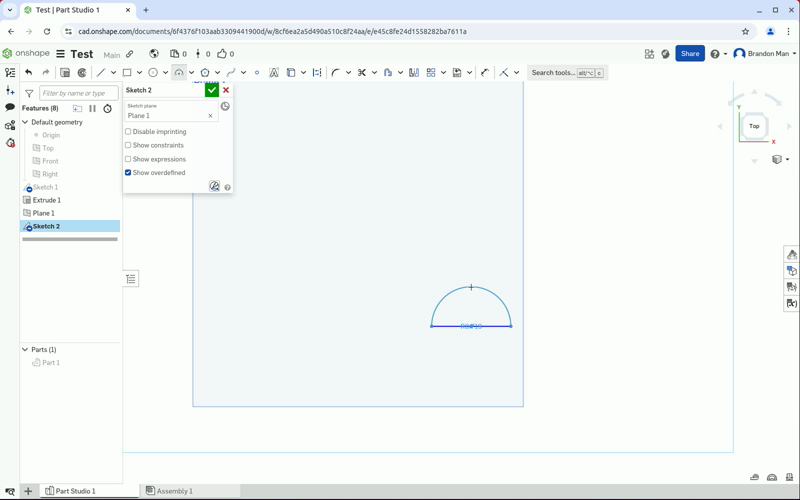
scroll(-6)
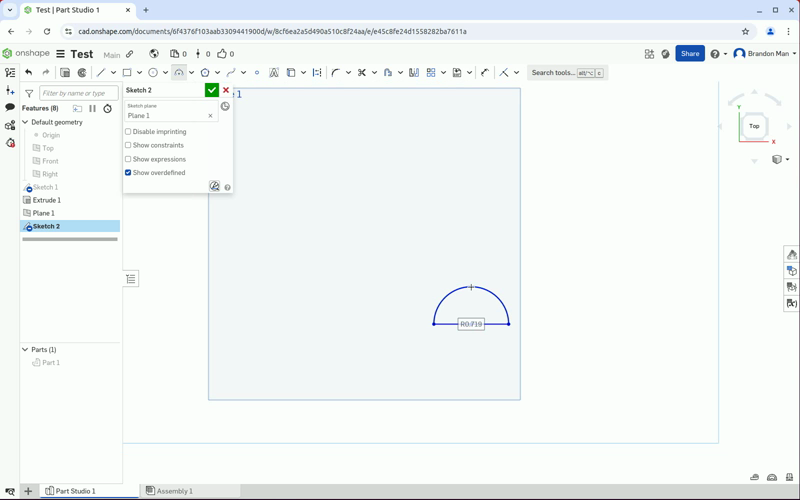
scroll(-6)
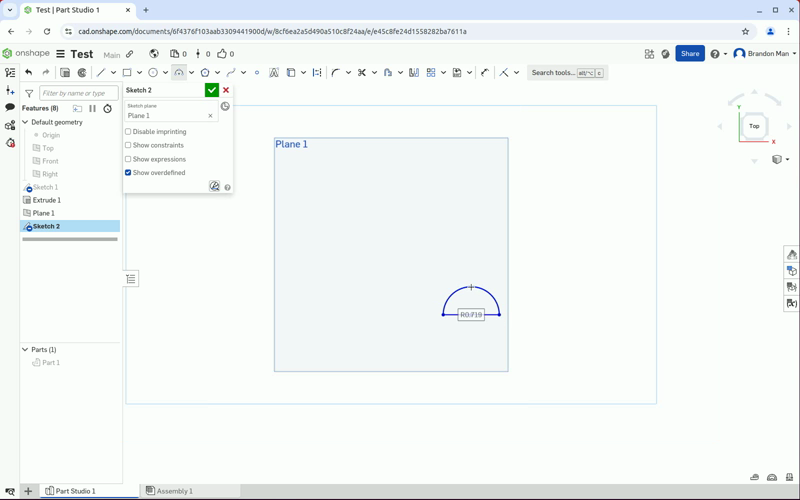
scroll(-6)
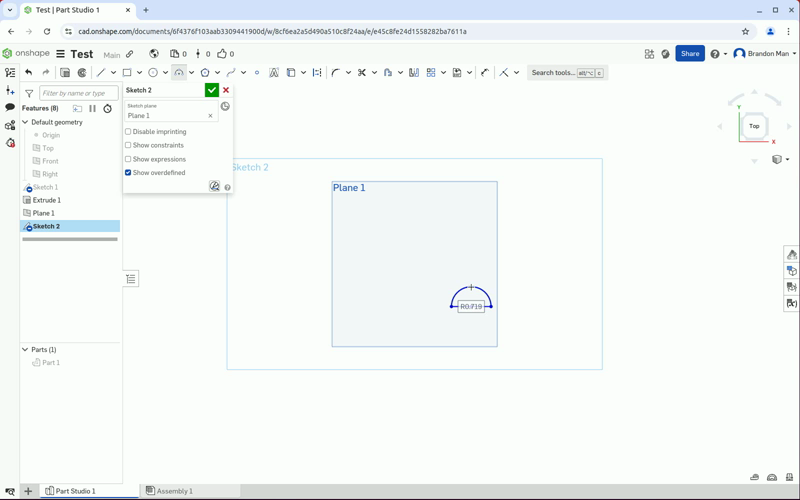
scroll(-6)
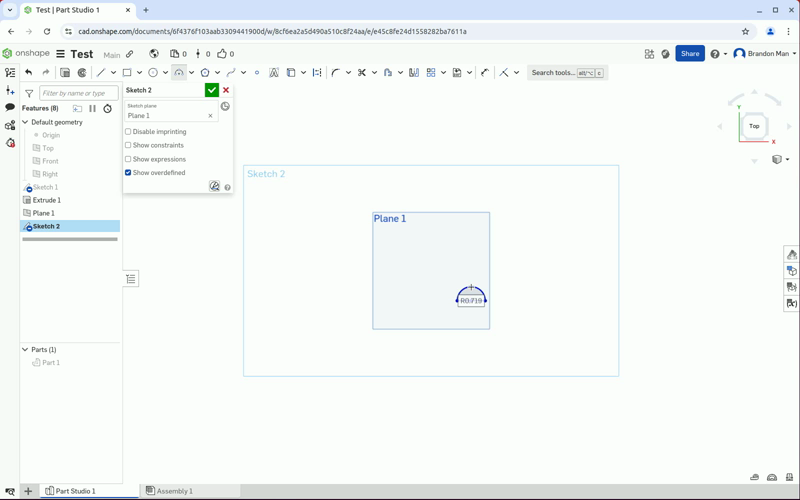
scroll(-6)
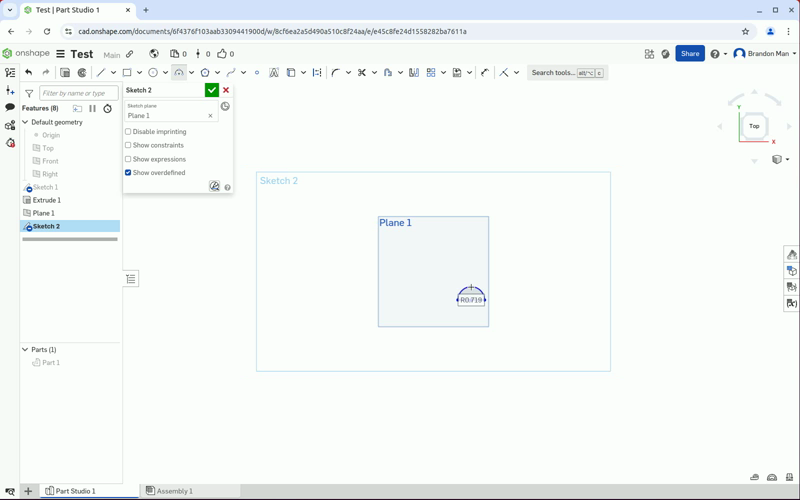
scroll(-6)
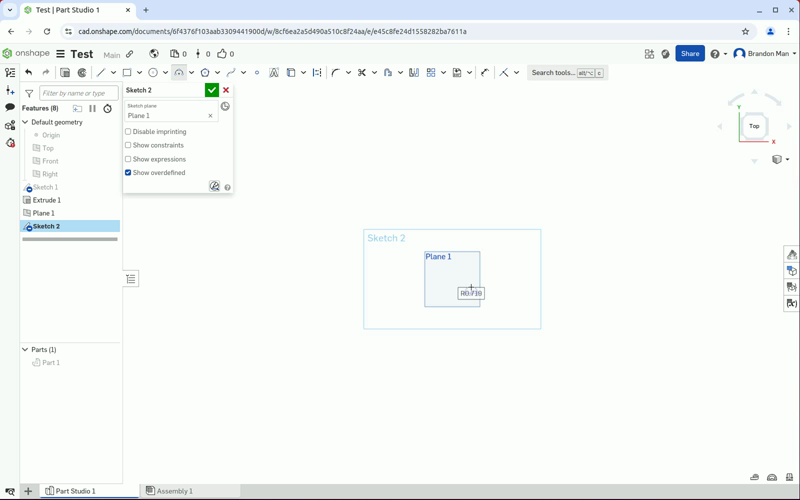
scroll(-6)
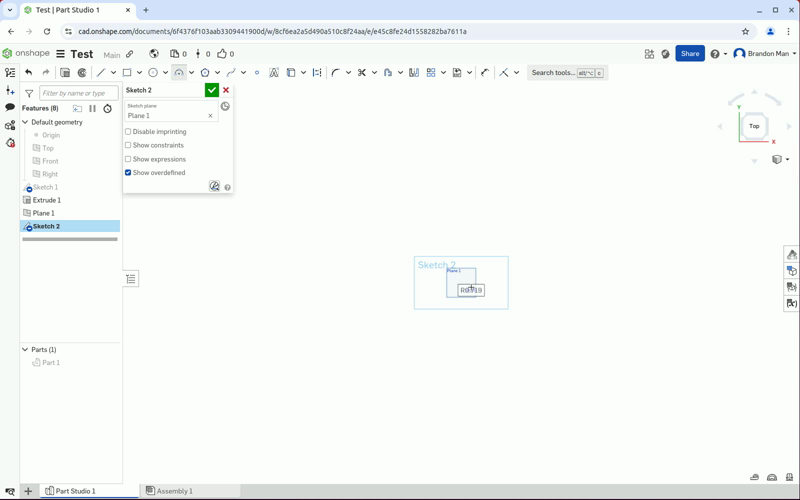
key_up(shift)
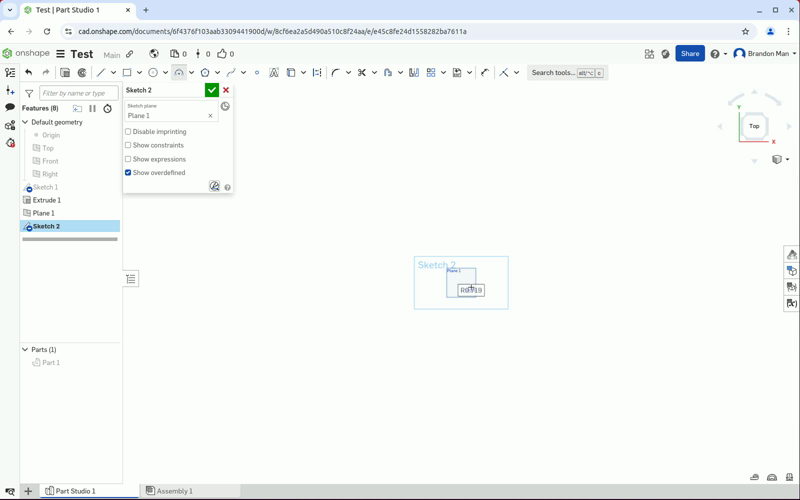
key(esc)
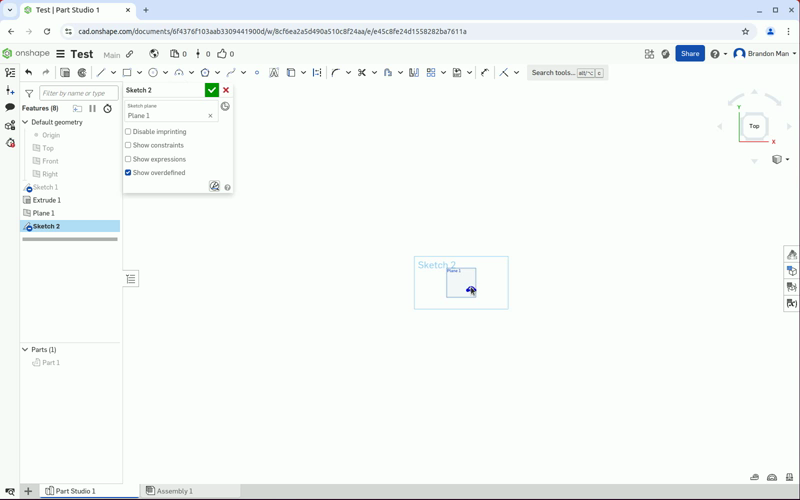
mouse_move(473, 289)
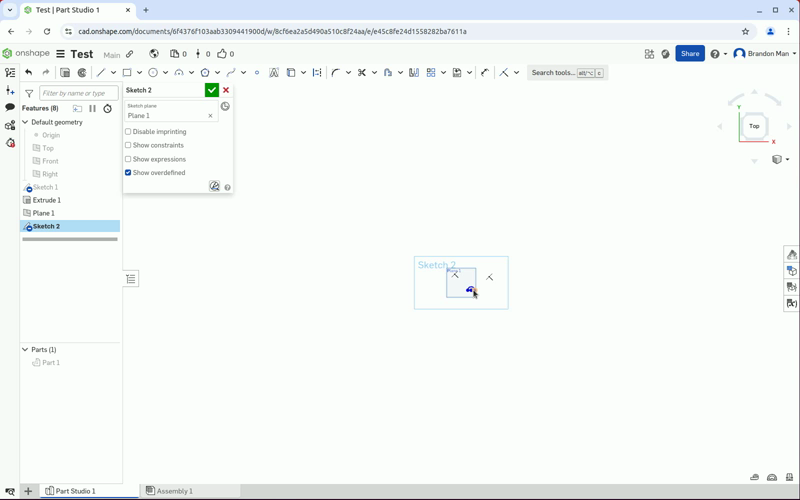
scroll(6)
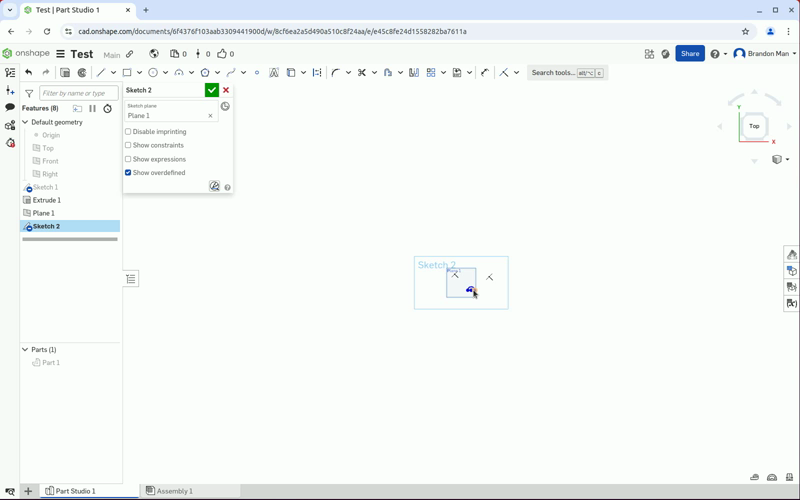
scroll(6)
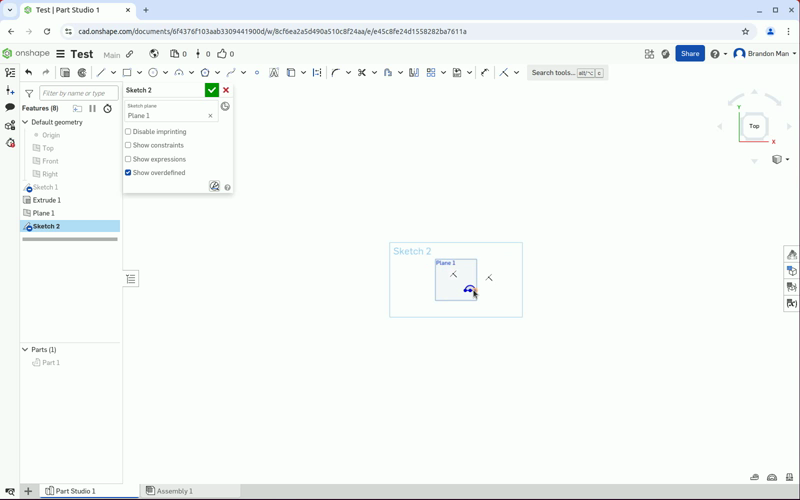
scroll(6)
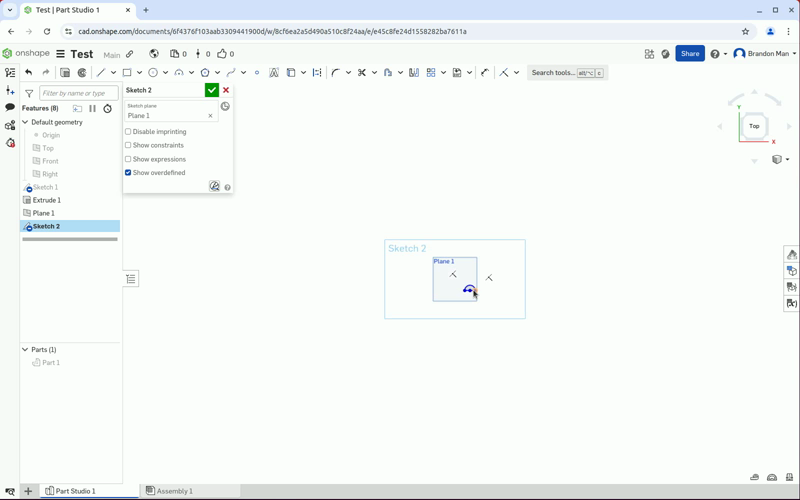
scroll(6)
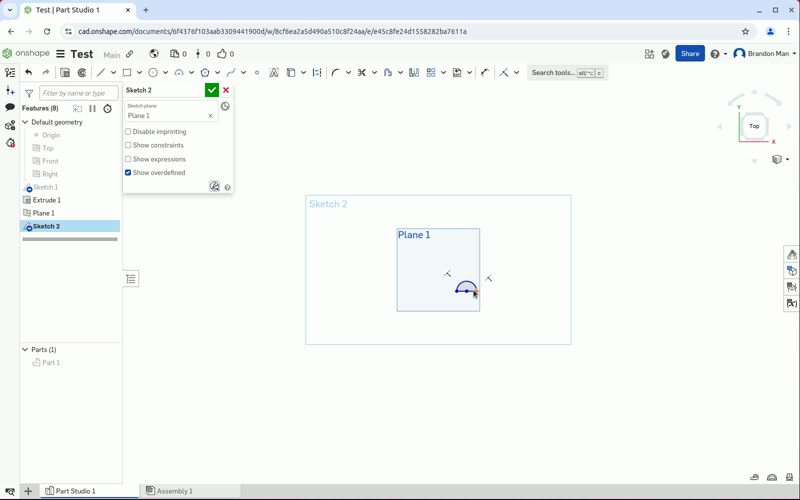
scroll(6)
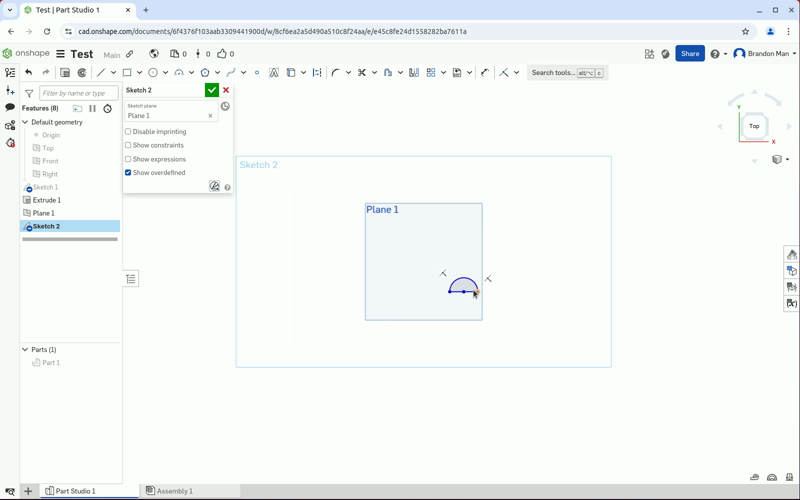
scroll(6)
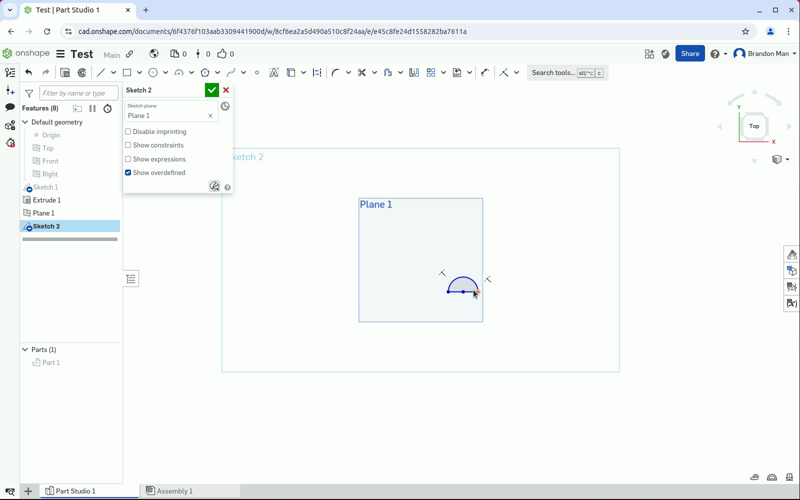
scroll(6)
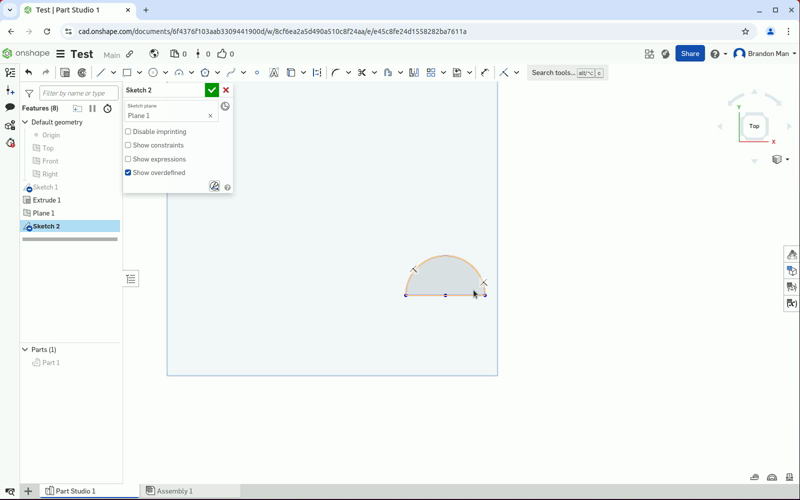
click(473, 289)
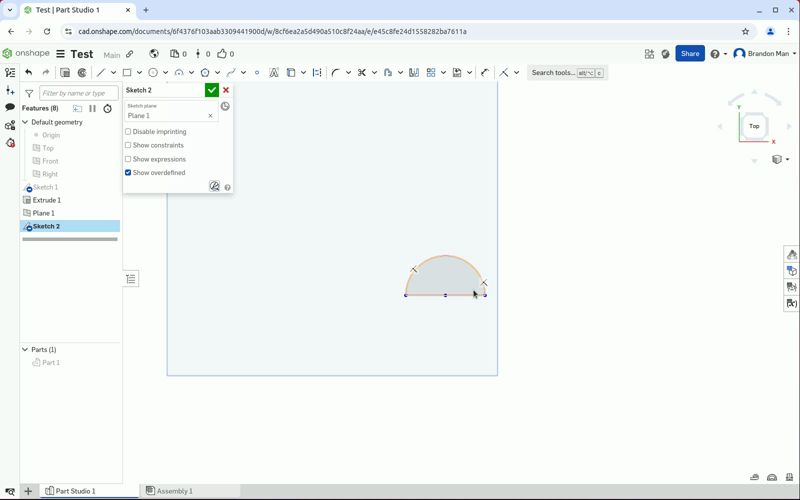
scroll(-6)
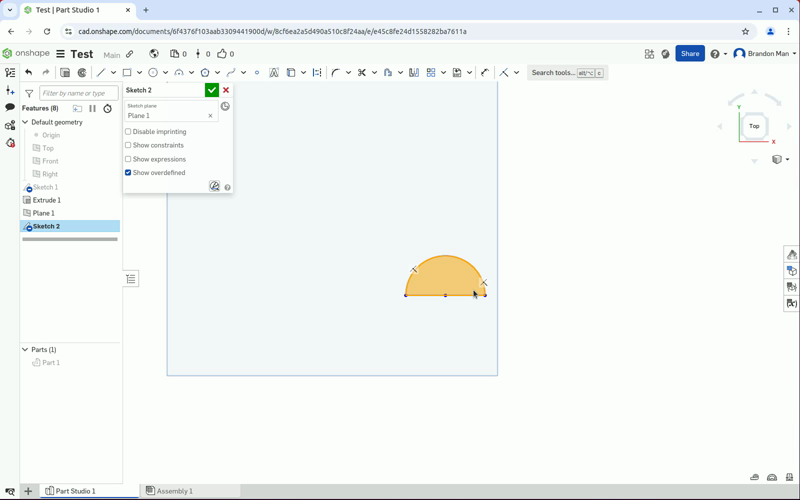
scroll(-6)
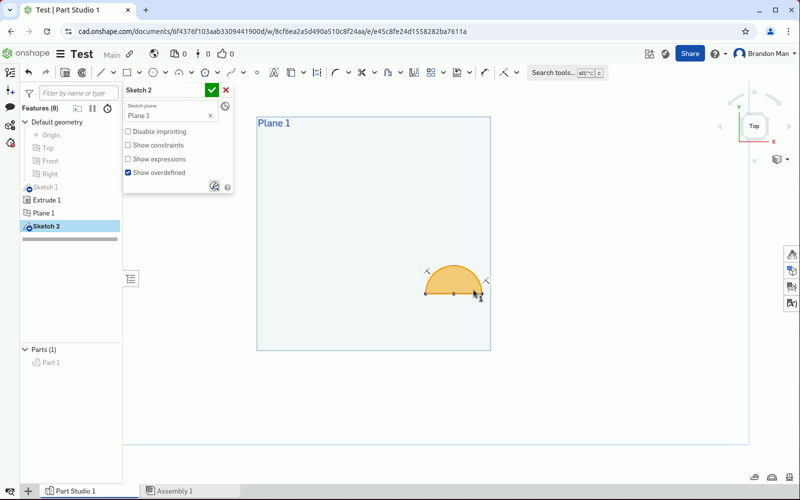
scroll(-6)
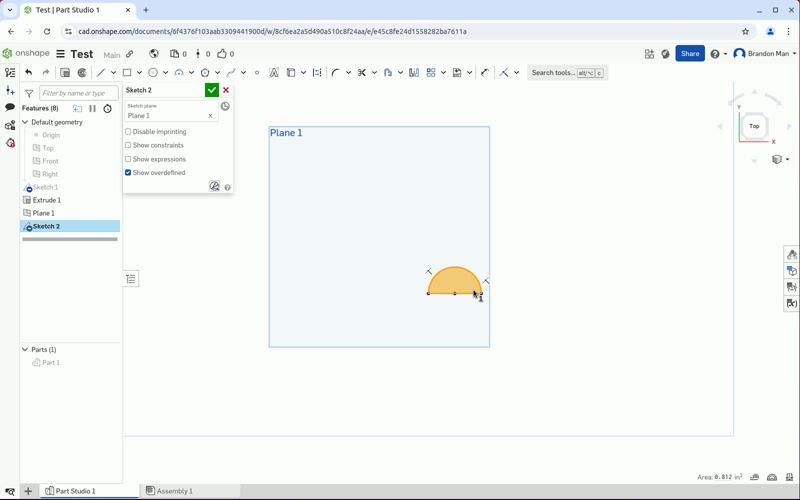
scroll(-6)
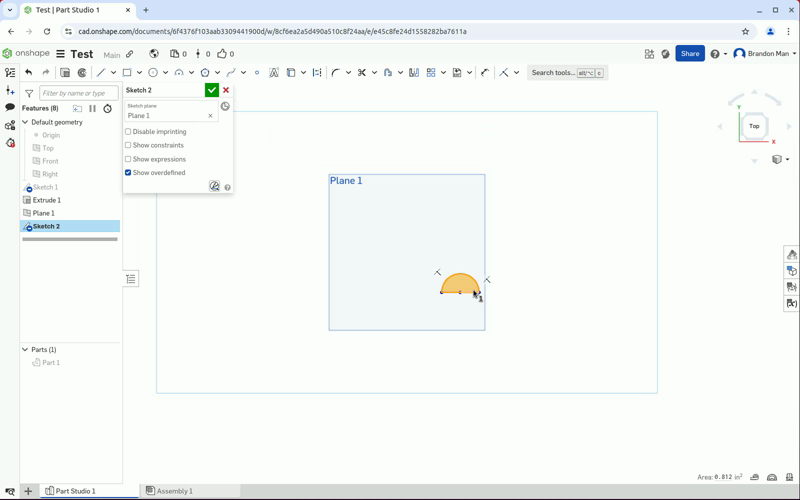
scroll(-6)
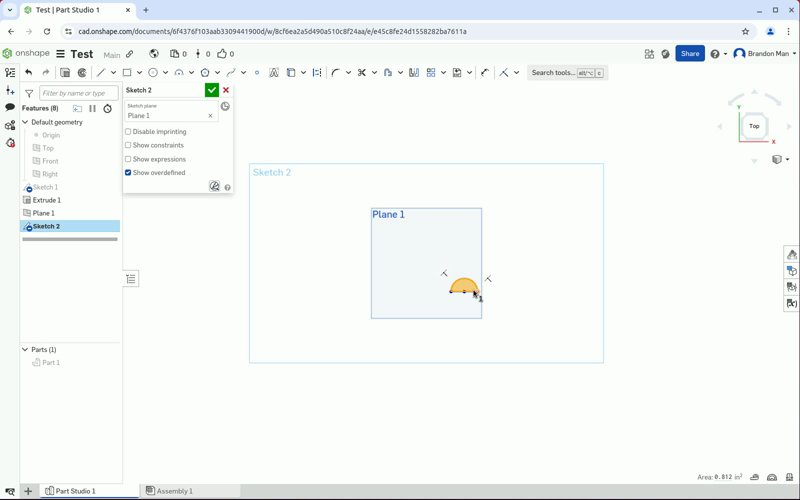
scroll(-6)
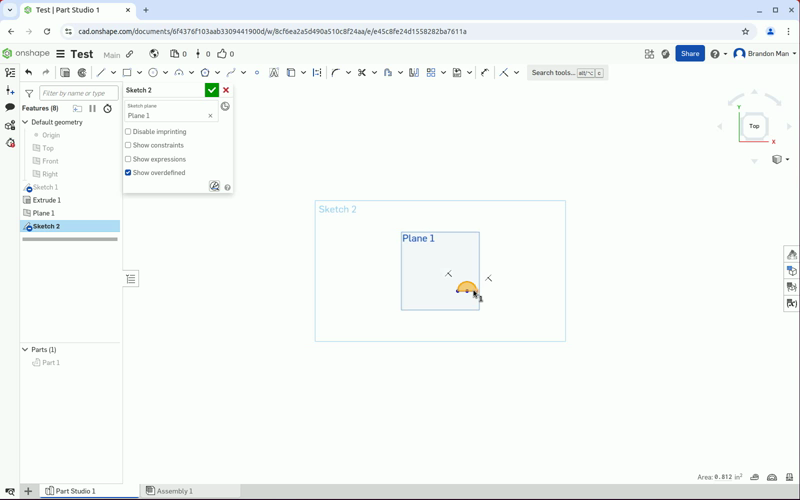
scroll(-6)
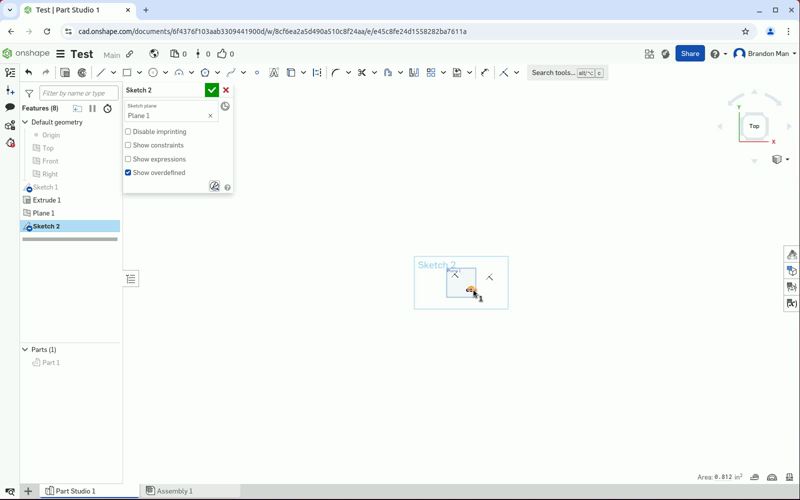
mouse_move(73, 352)
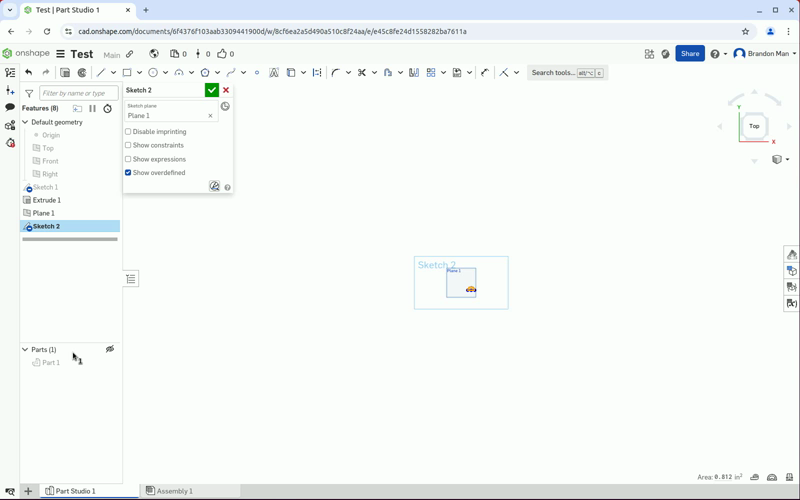
key(shift+y)
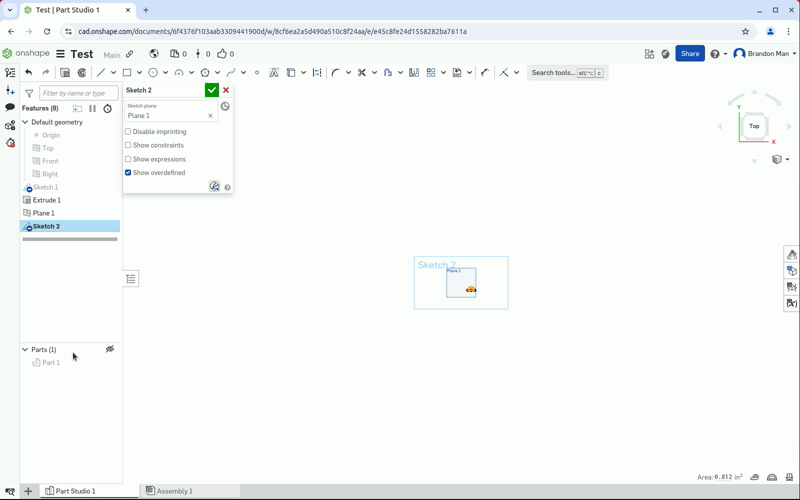
key(shift+e)
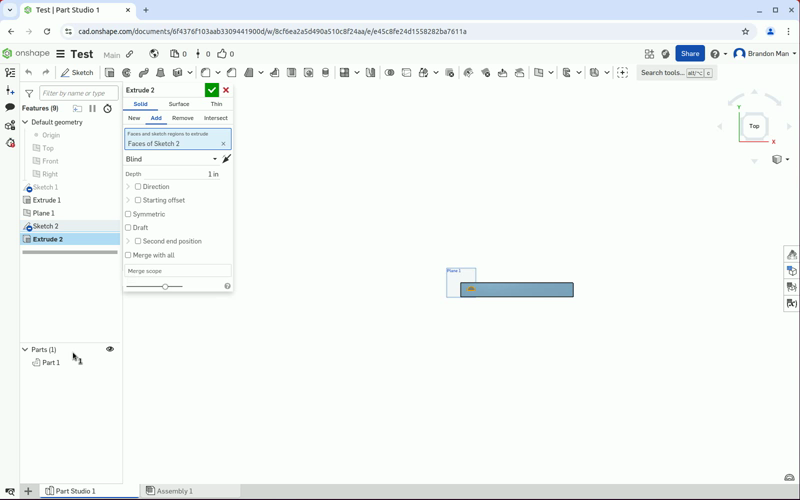
mouse_move(143, 106)
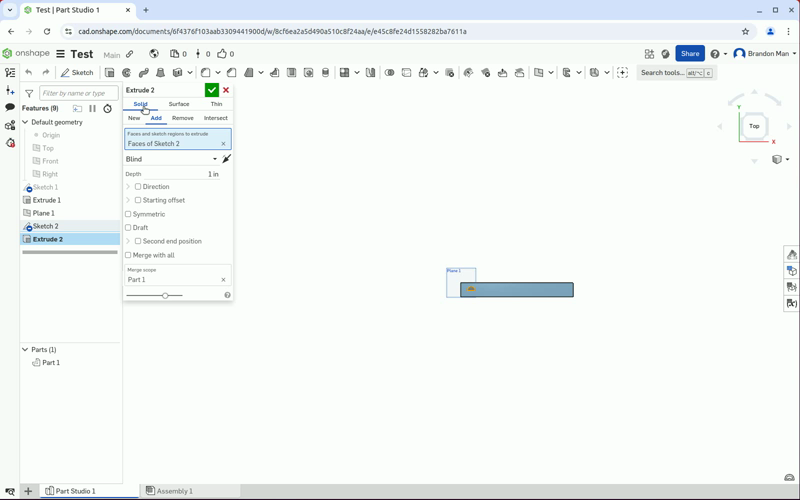
click(143, 106)
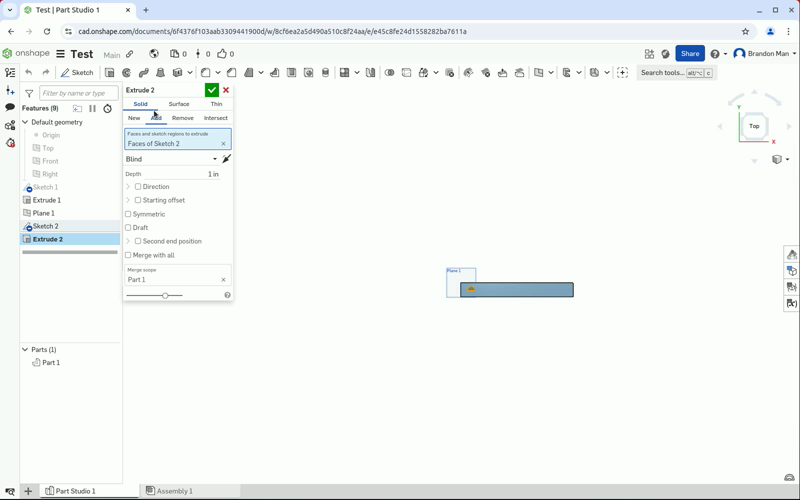
mouse_move(186, 120)
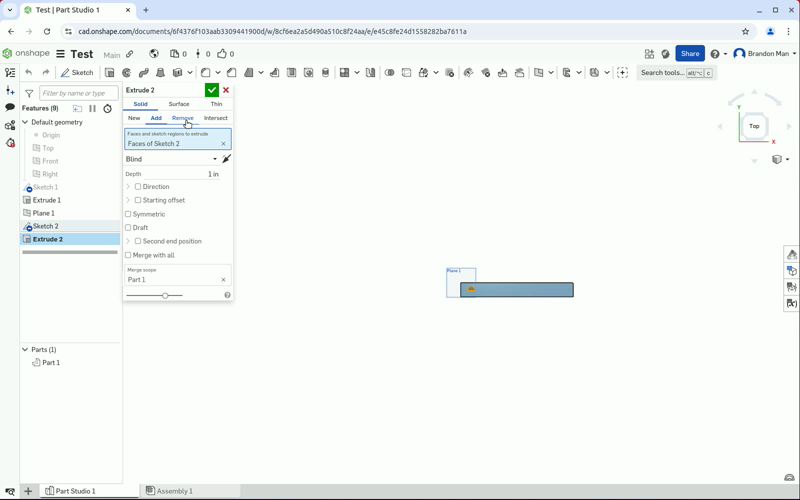
click(186, 120)
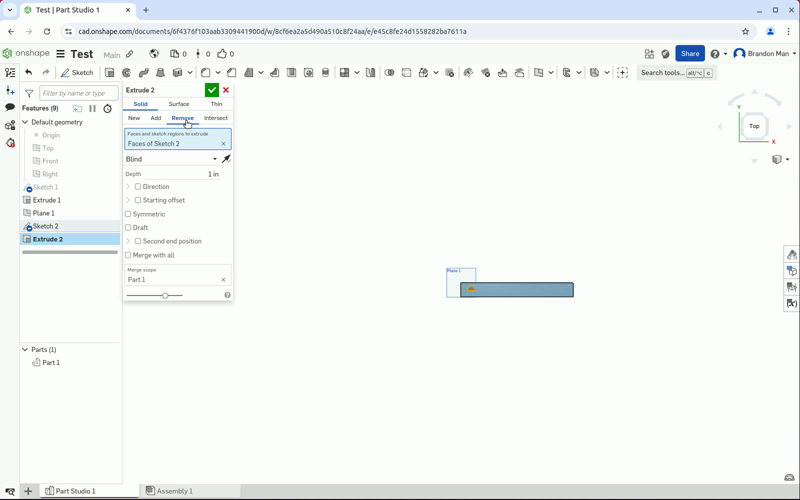
key(tab, 4)
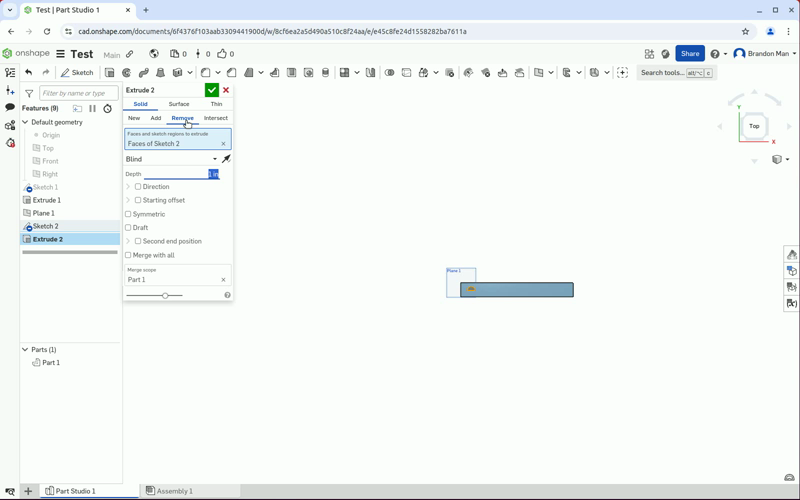
text(1.685)
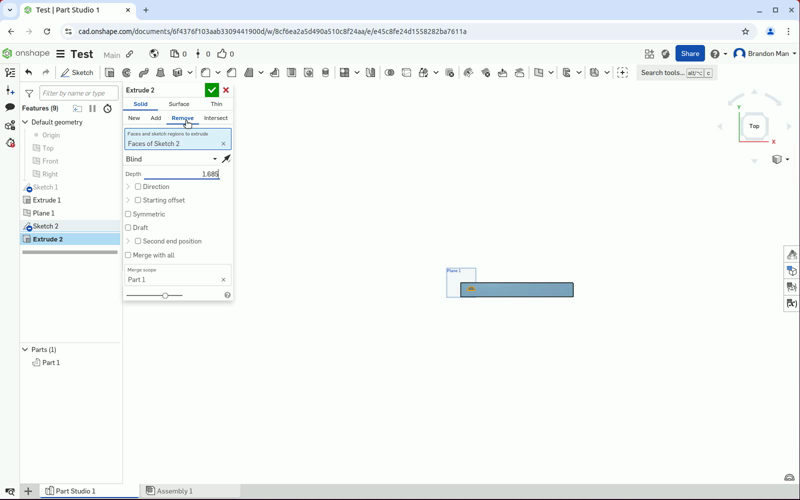
key(tab, 6)
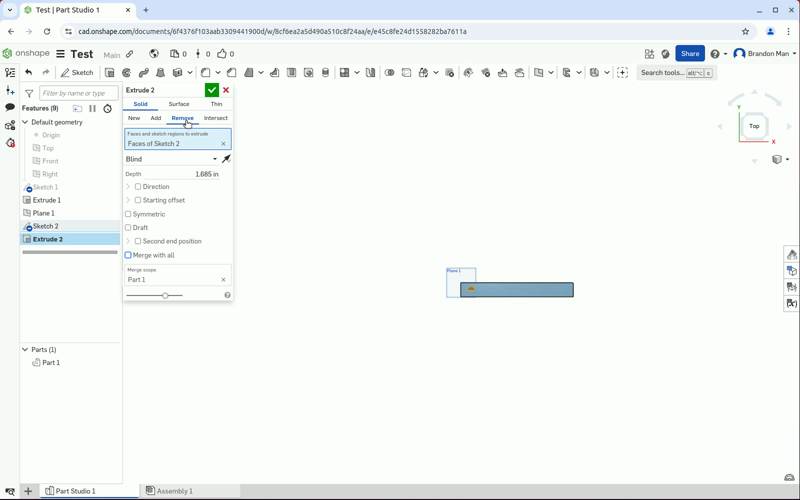
key(space)
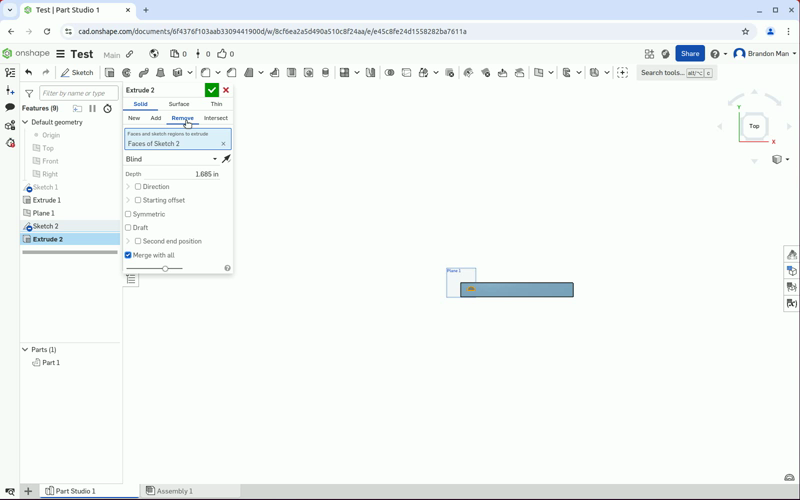
key(enter)
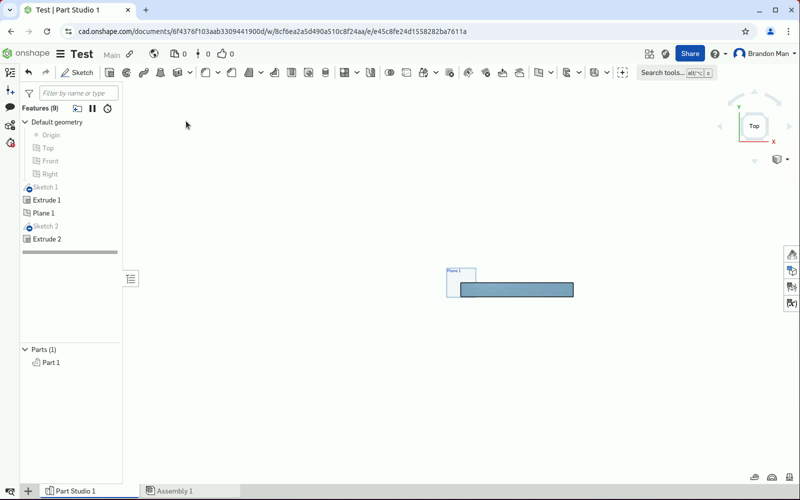
key(shift+h)
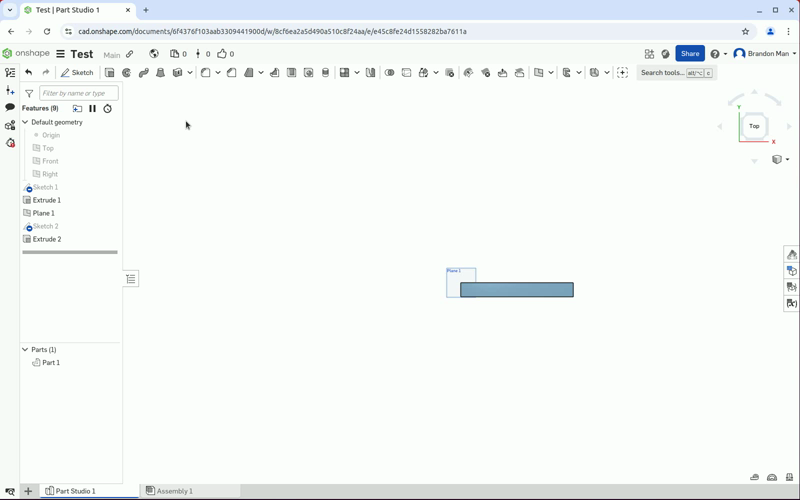
key(shift+h)
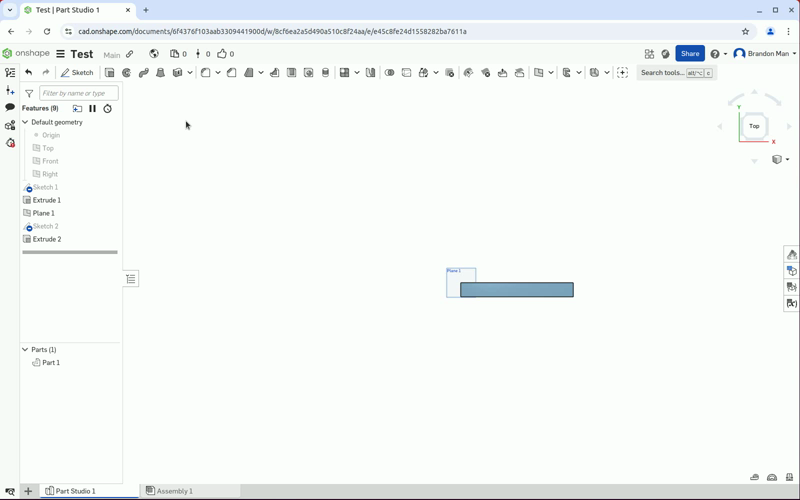
mouse_move(73, 189)
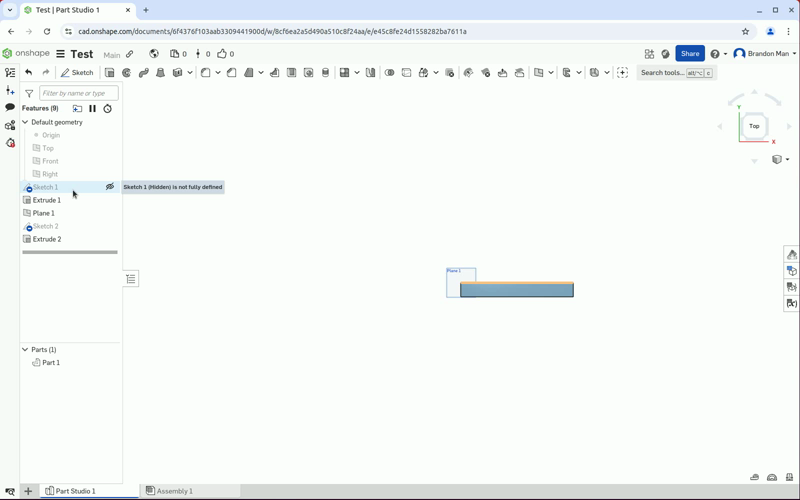
click(73, 189)
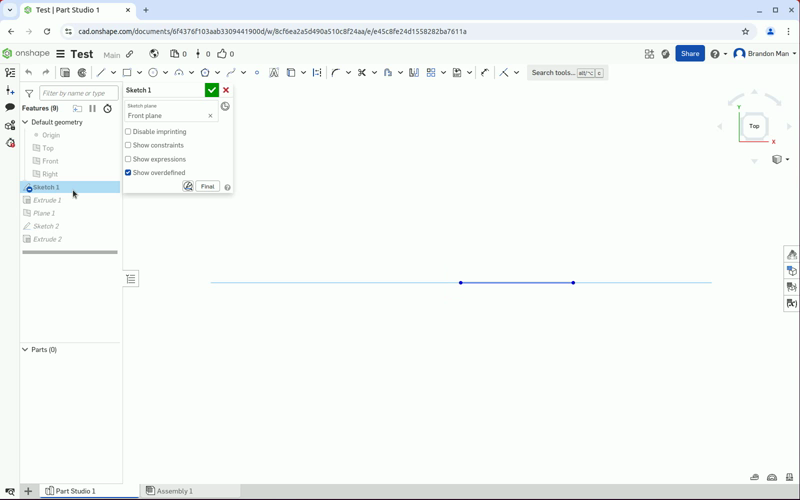
mouse_move(229, 92)
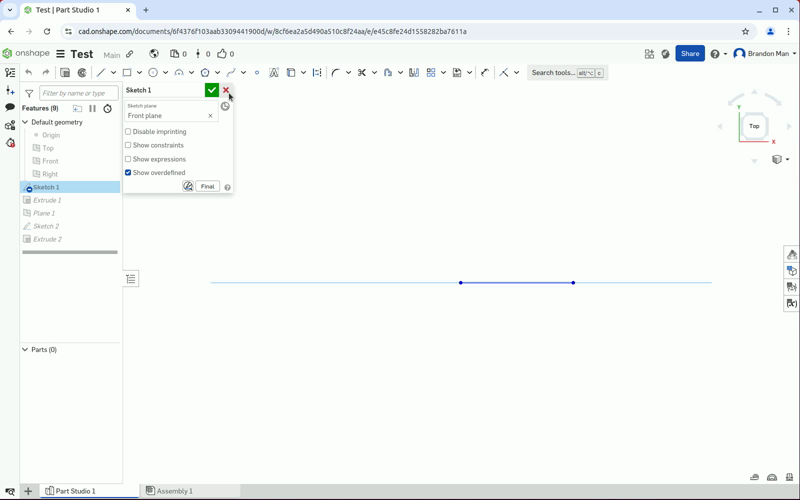
click(229, 92)
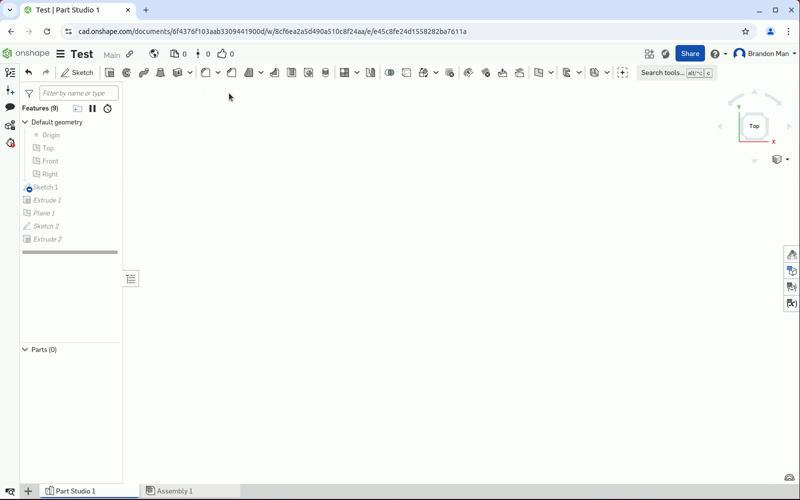
key(shift+s)
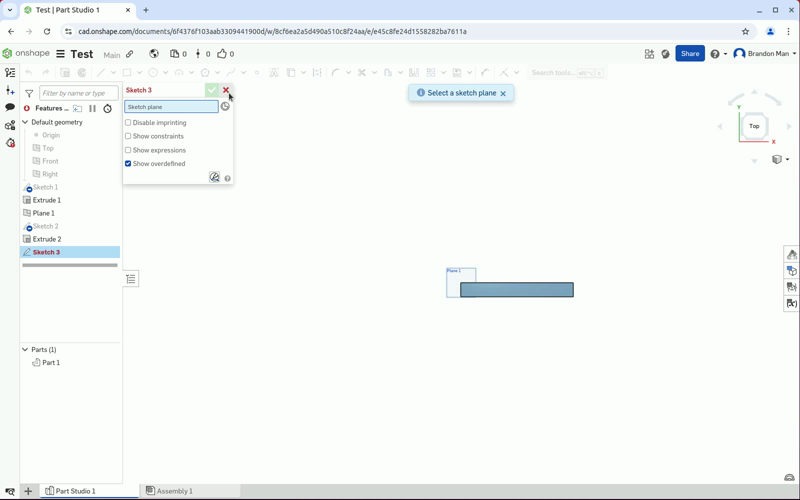
mouse_move(73, 215)
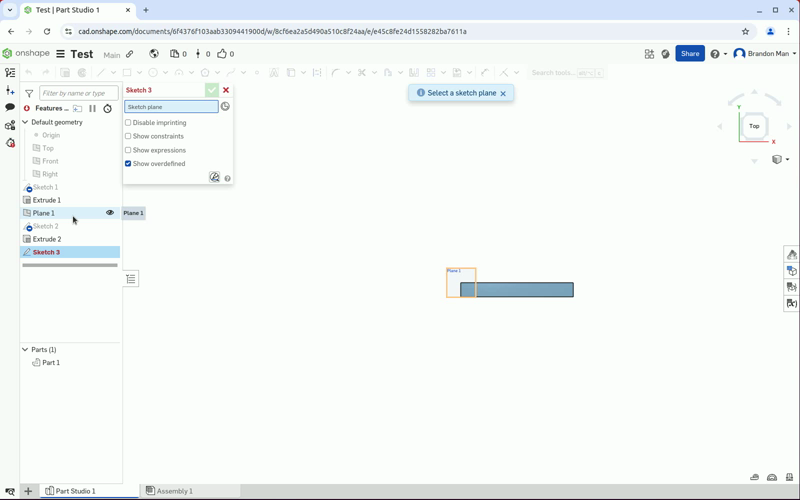
click(73, 215)
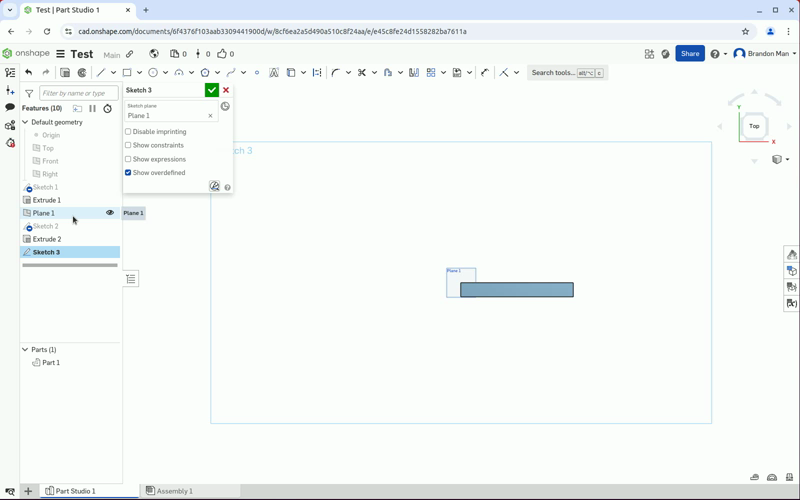
mouse_move(73, 352)
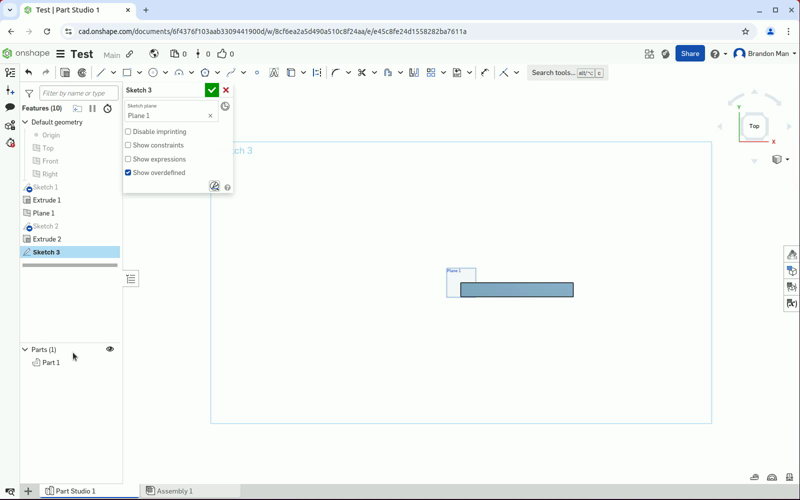
key(y)
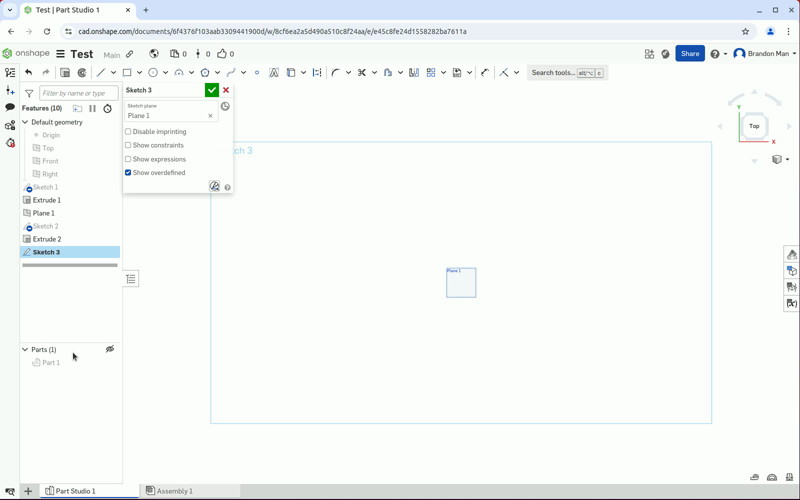
key(a)
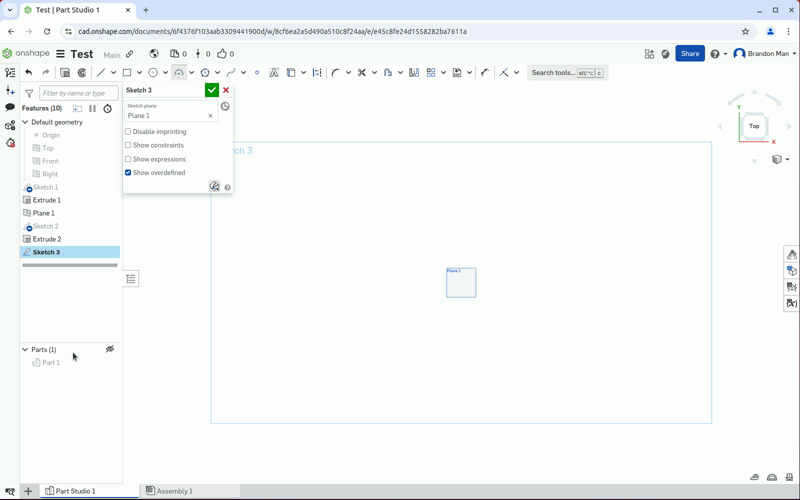
key_down(shift)
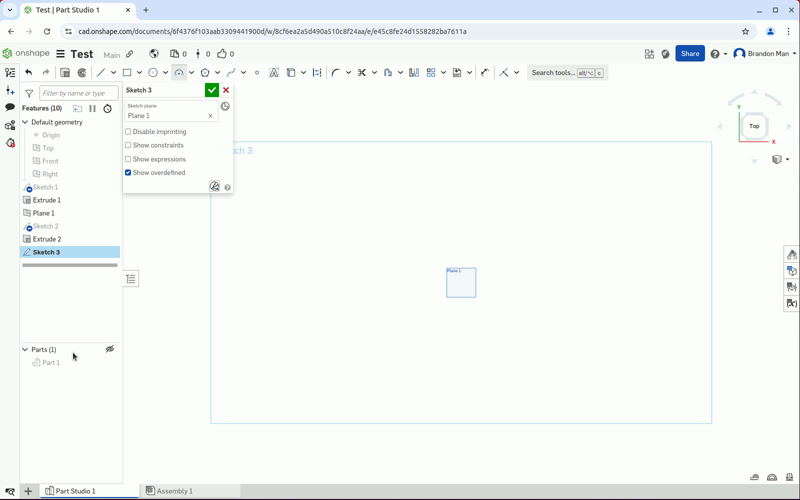
mouse_move(467, 290)
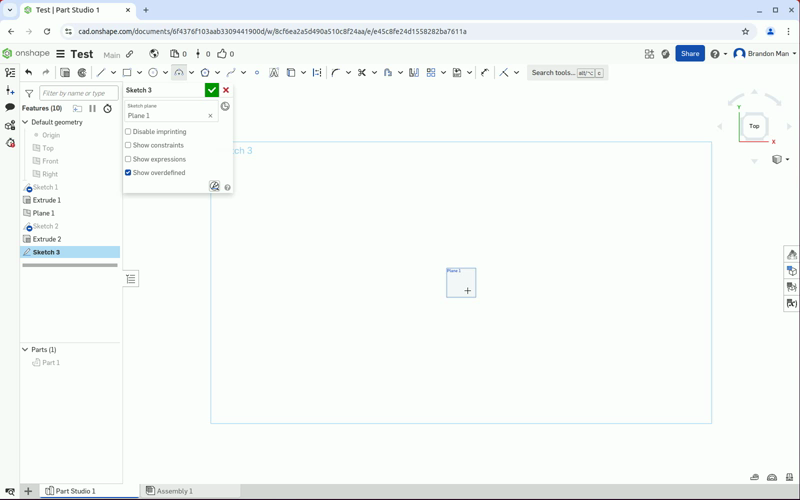
click(467, 290)
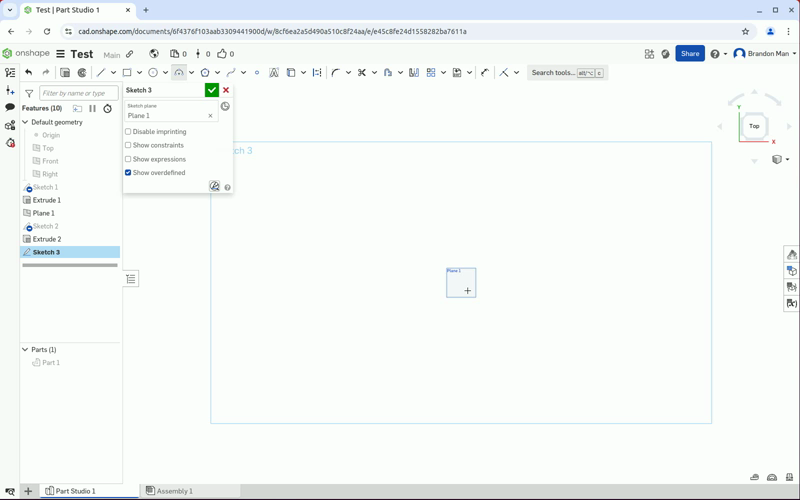
key_up(shift)
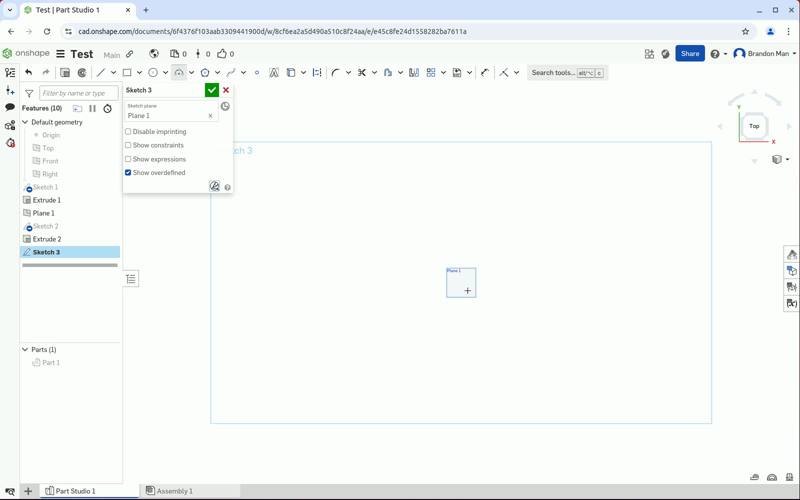
key_down(shift)
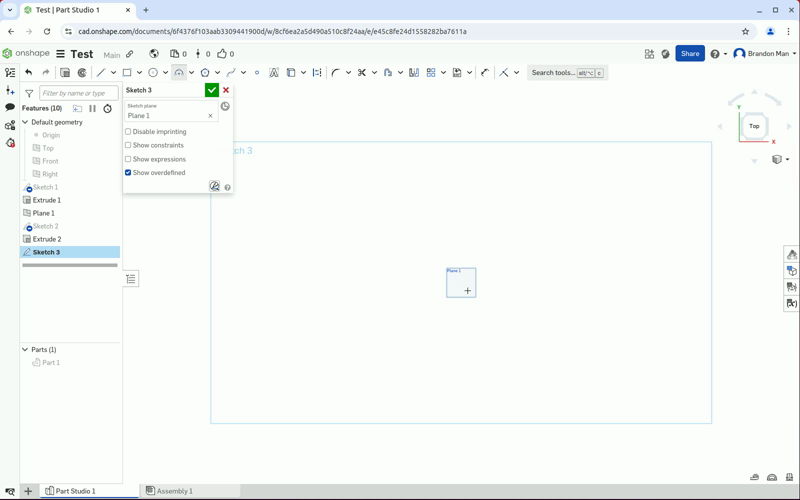
mouse_move(474, 290)
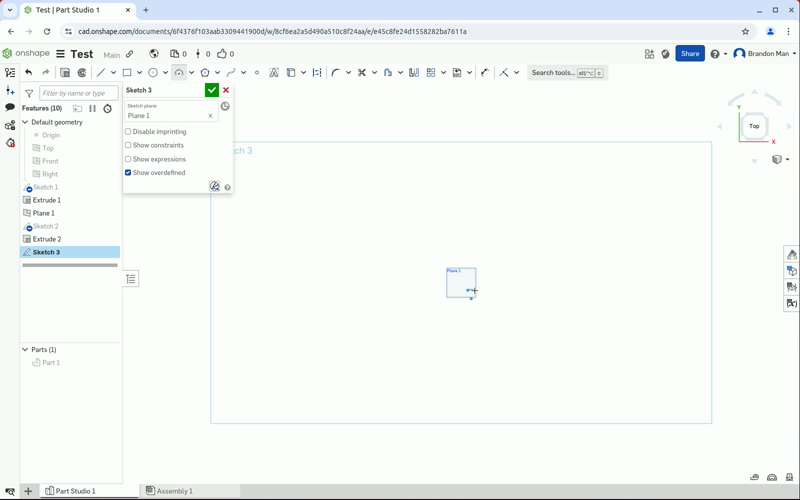
scroll(6)
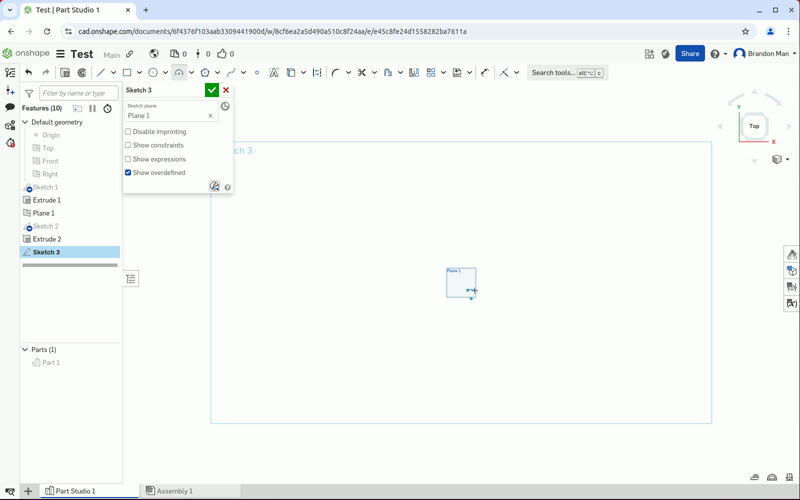
scroll(6)
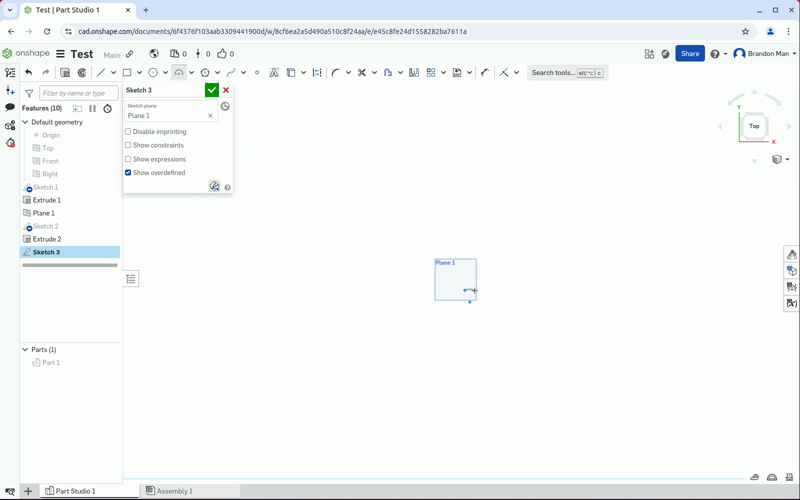
scroll(6)
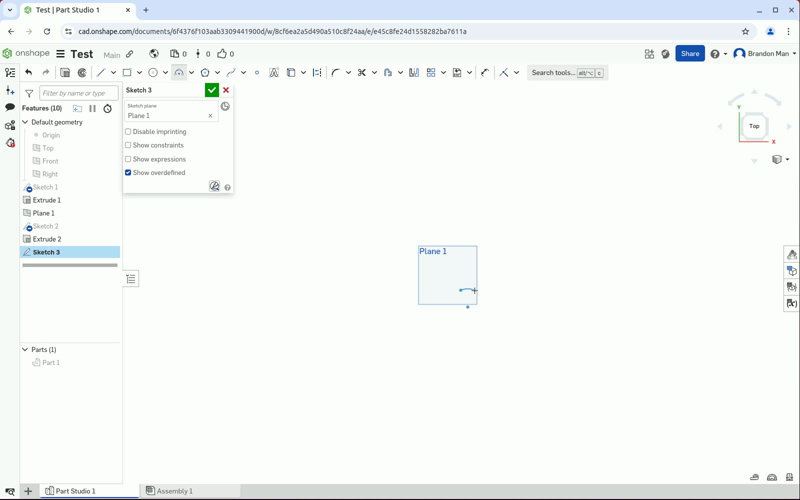
scroll(6)
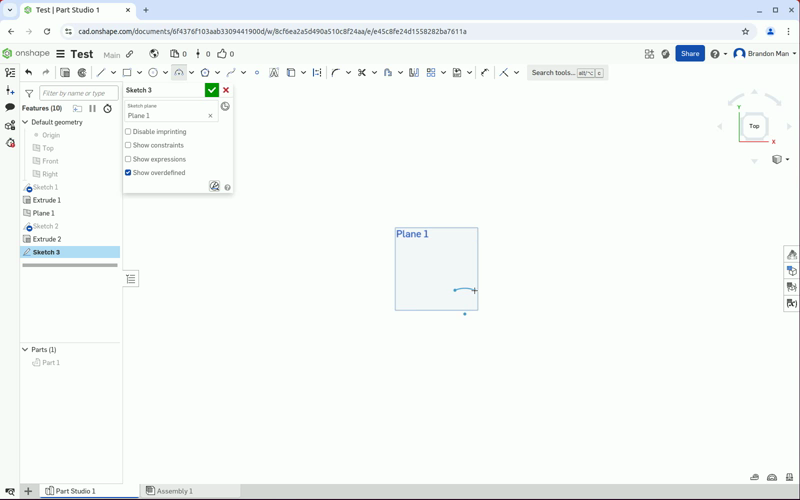
scroll(6)
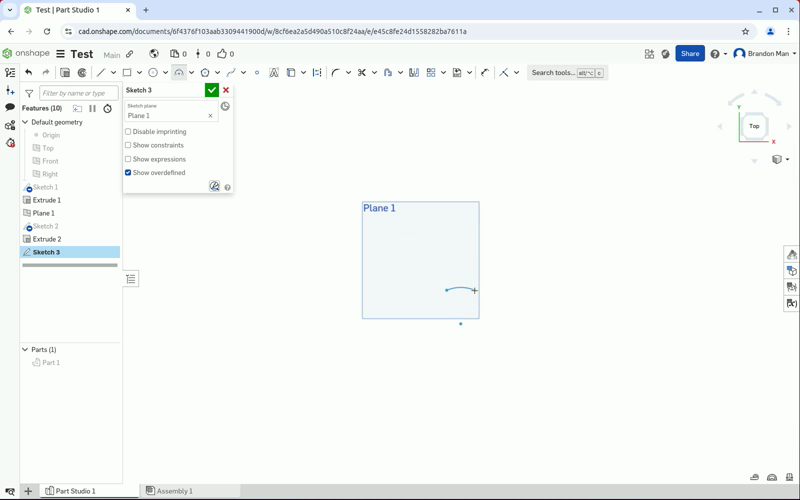
scroll(6)
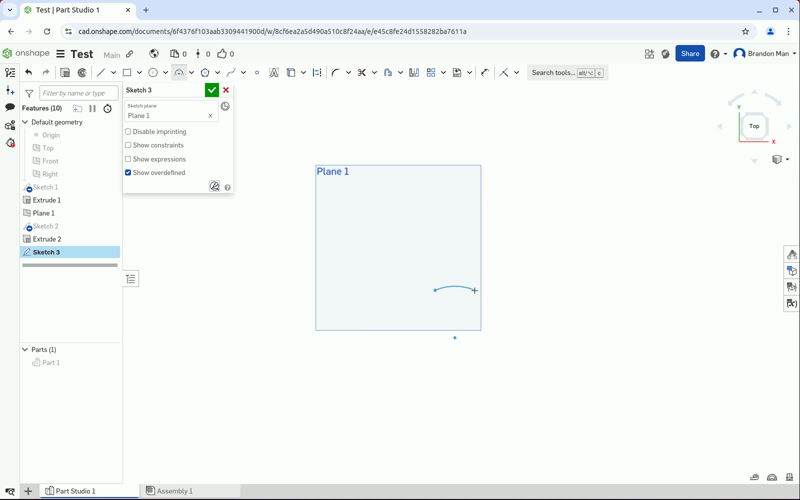
scroll(6)
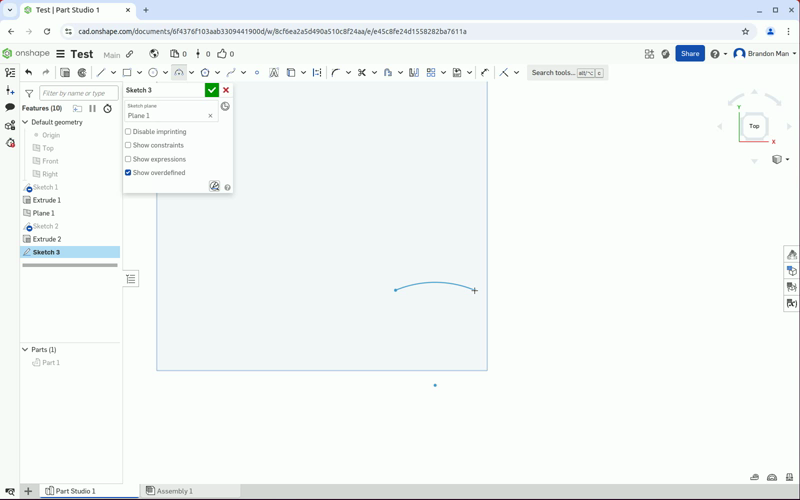
click(474, 290)
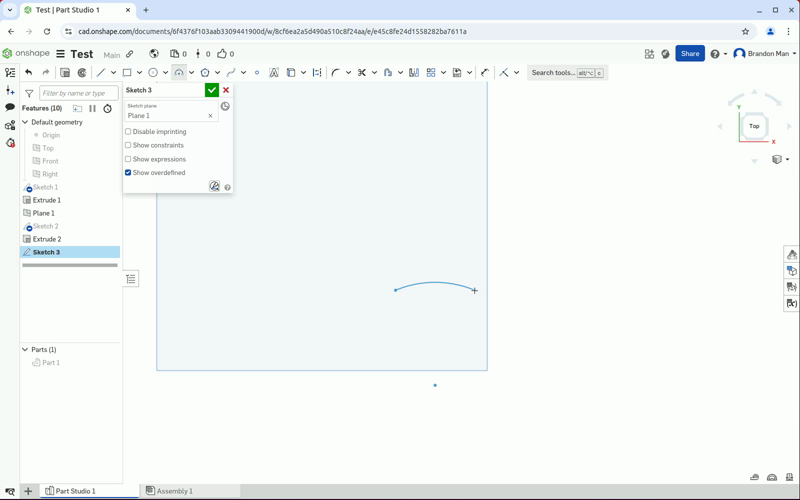
scroll(-6)
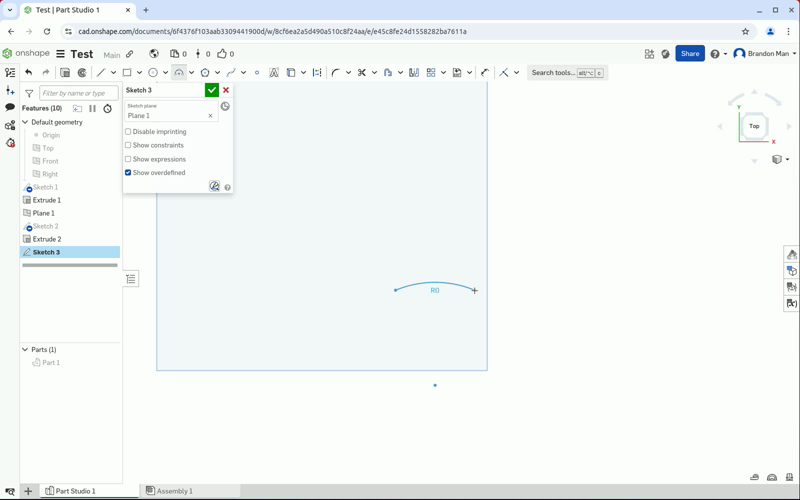
scroll(-6)
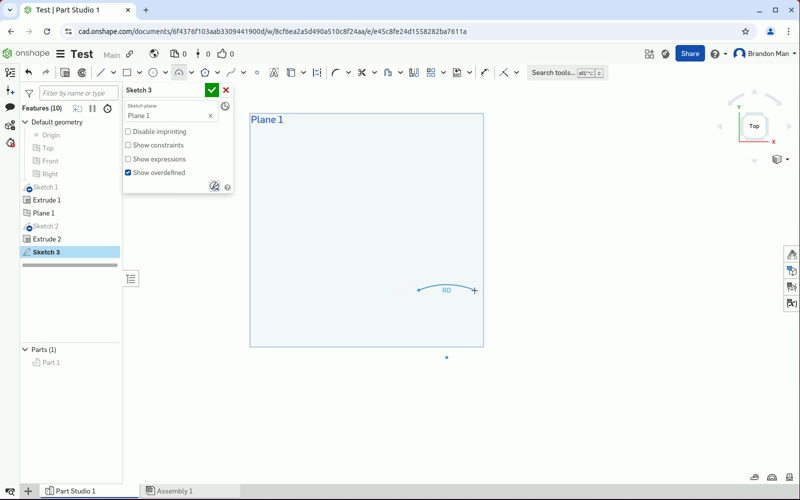
scroll(-6)
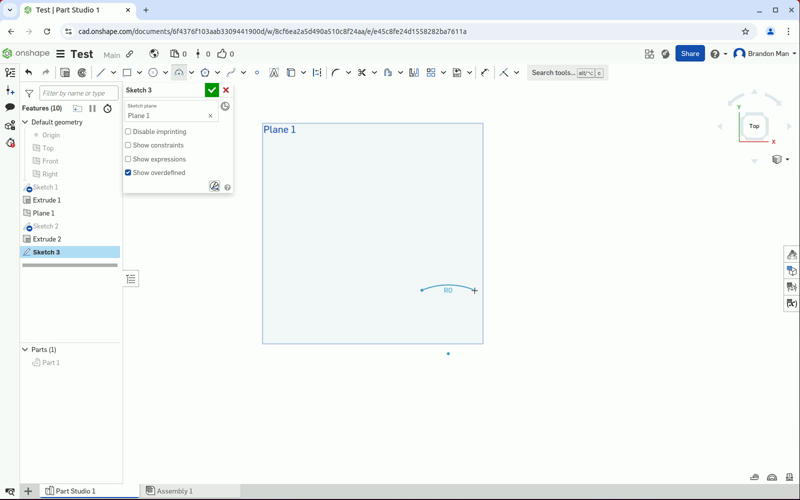
scroll(-6)
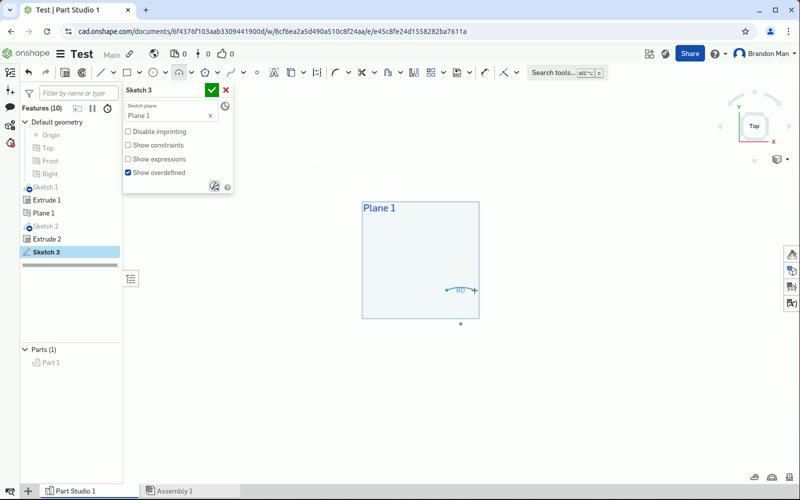
scroll(-6)
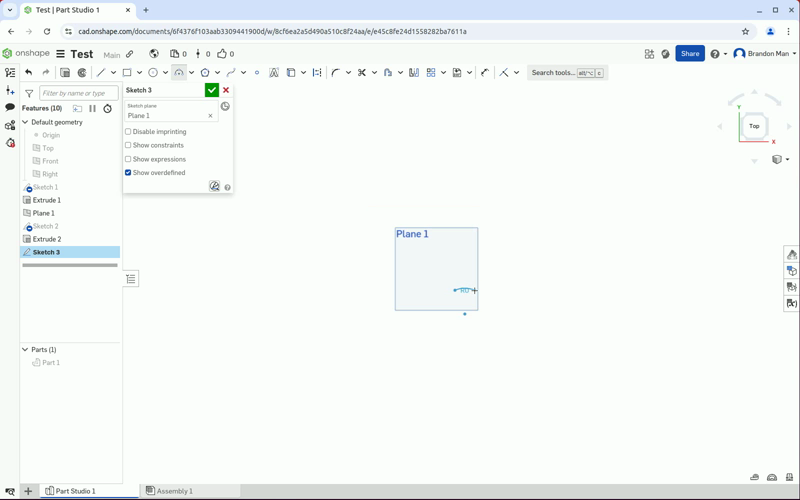
scroll(-6)
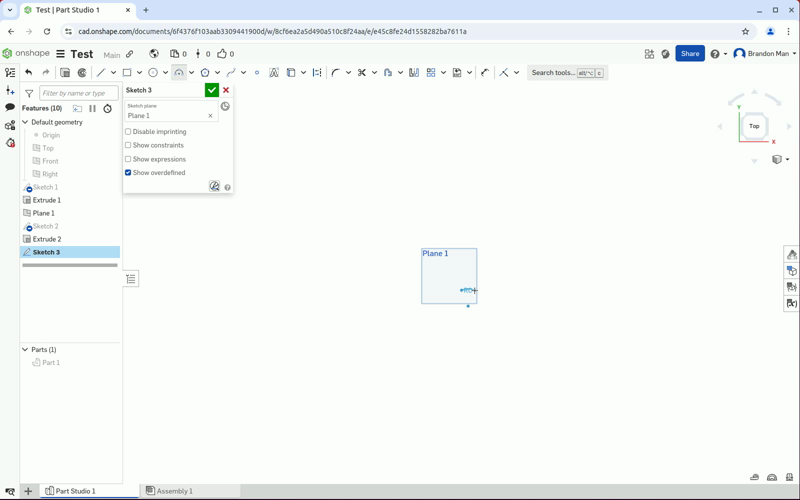
scroll(-6)
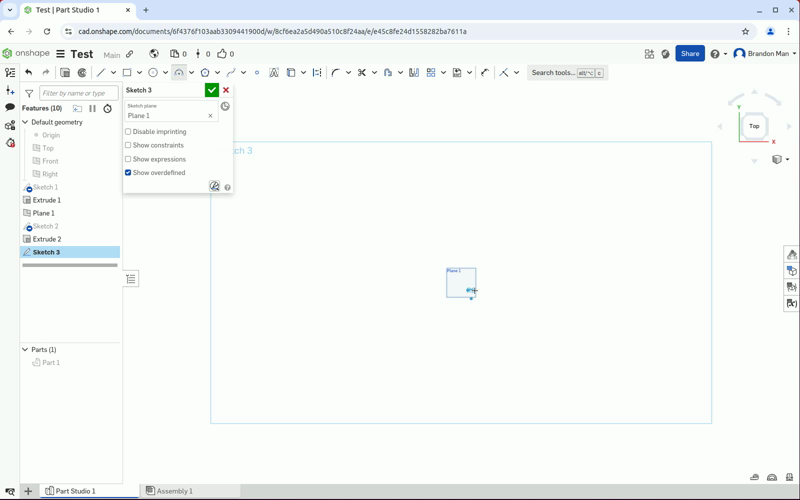
mouse_move(471, 293)
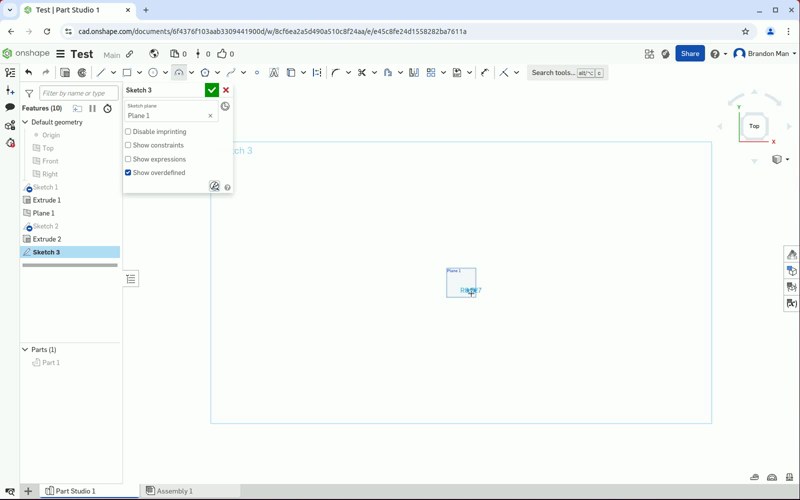
scroll(6)
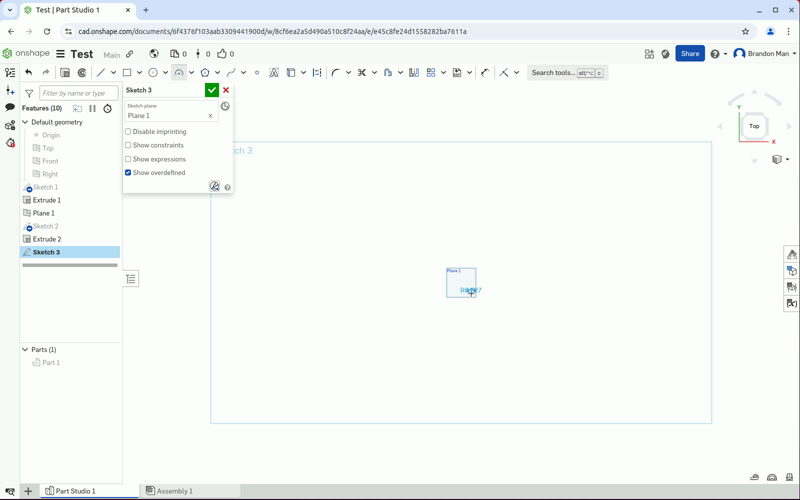
scroll(6)
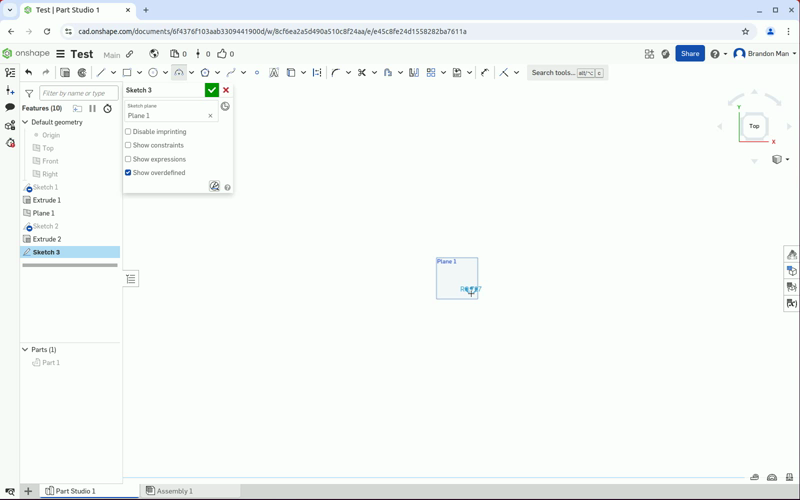
scroll(6)
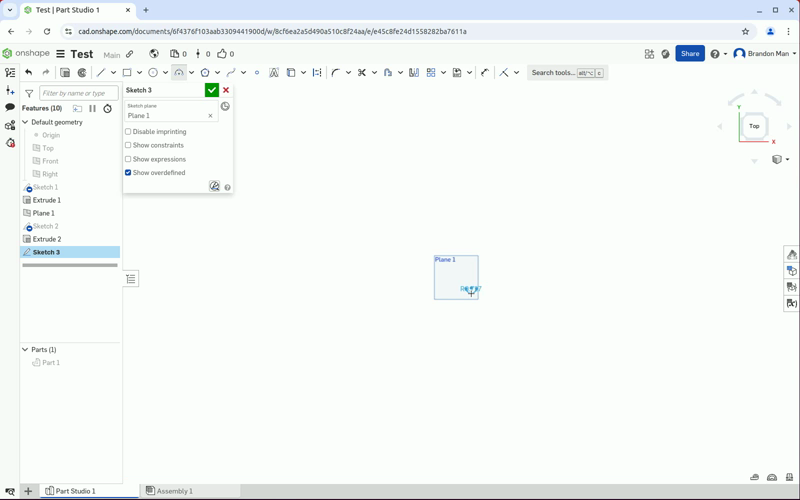
scroll(6)
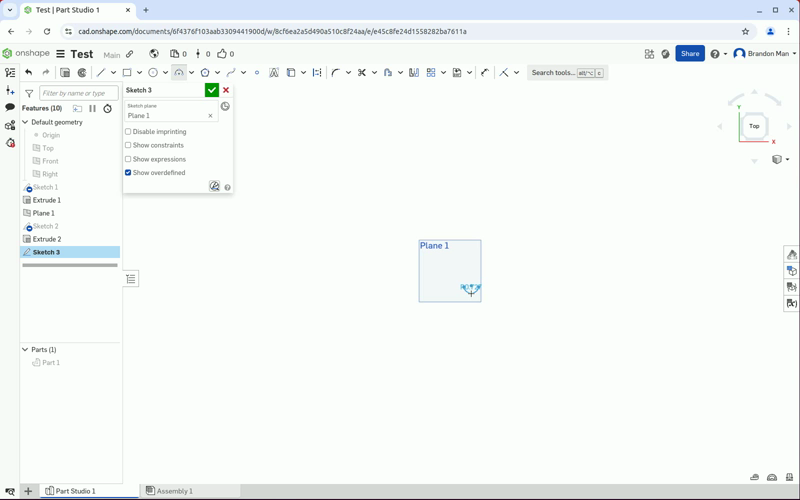
scroll(6)
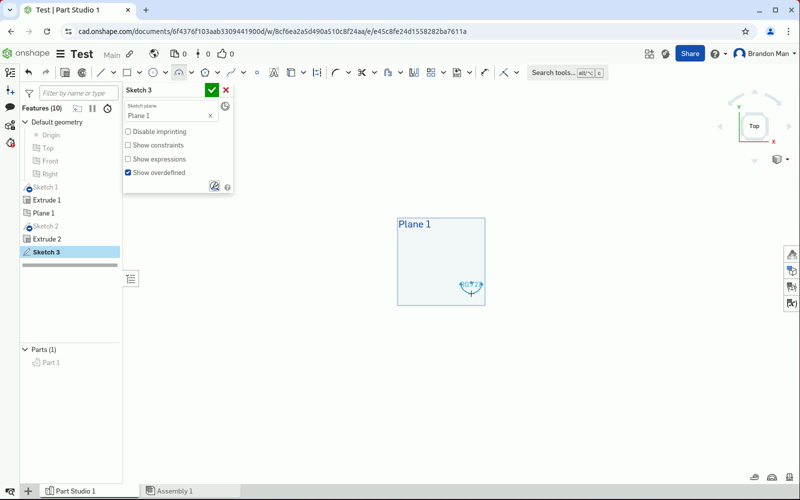
scroll(6)
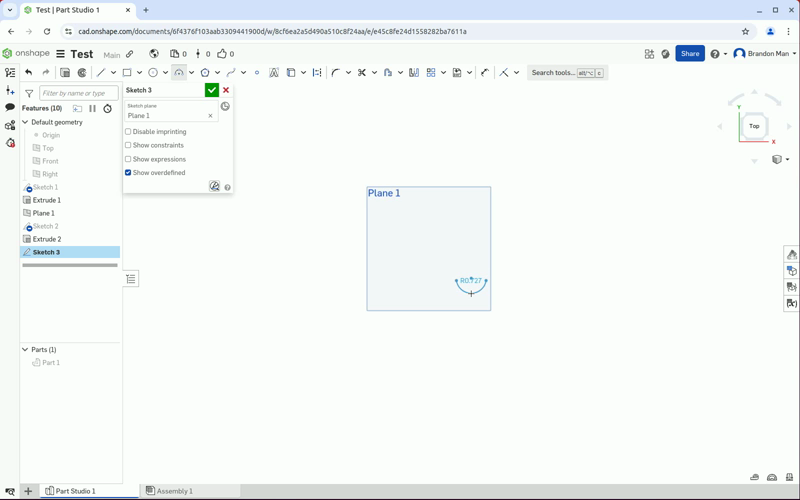
scroll(6)
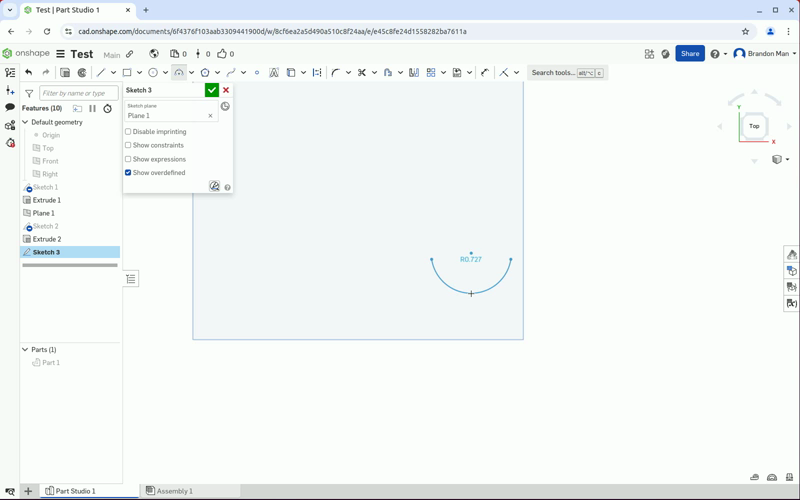
click(471, 293)
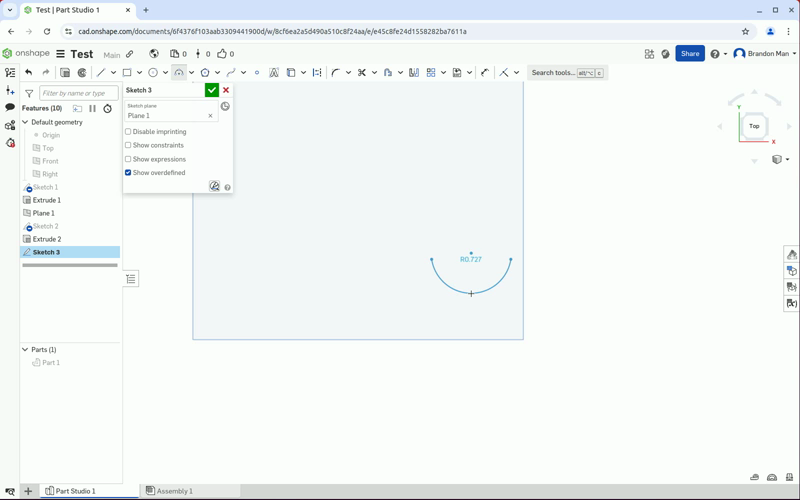
scroll(-6)
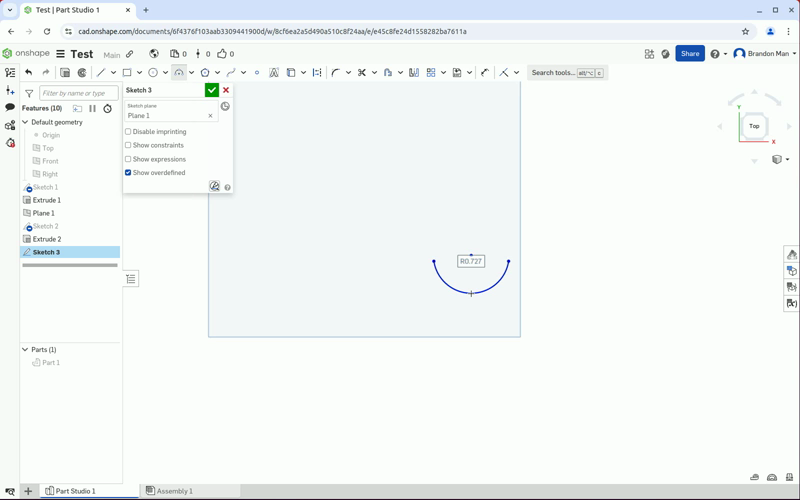
scroll(-6)
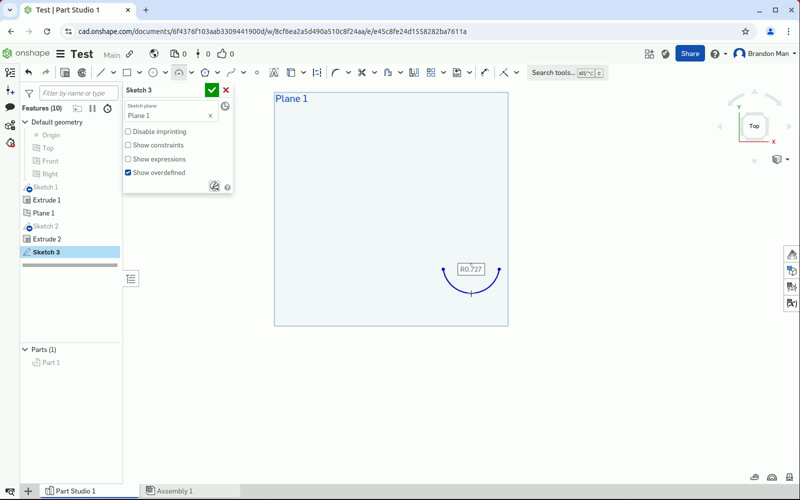
scroll(-6)
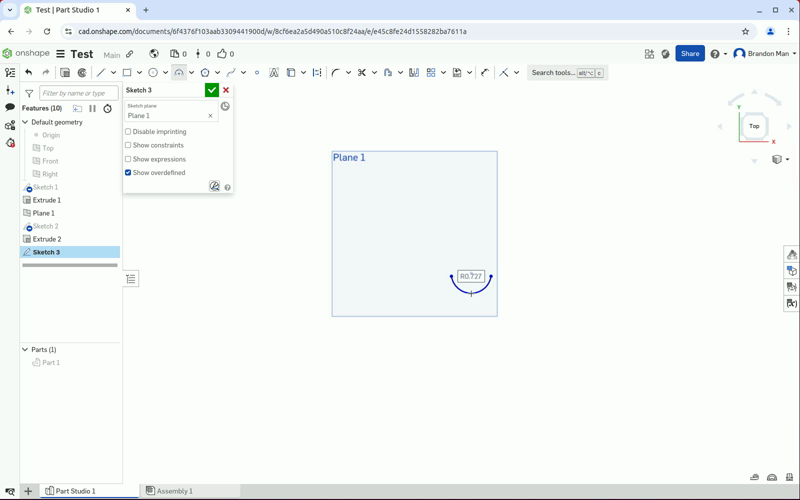
scroll(-6)
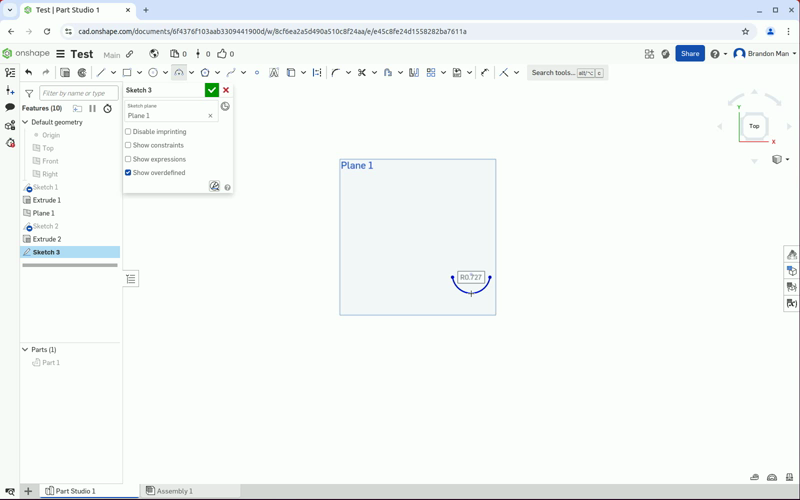
scroll(-6)
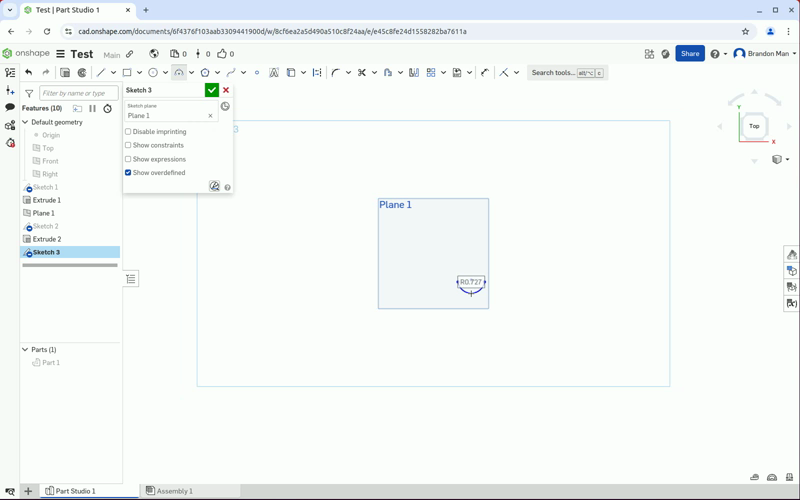
scroll(-6)
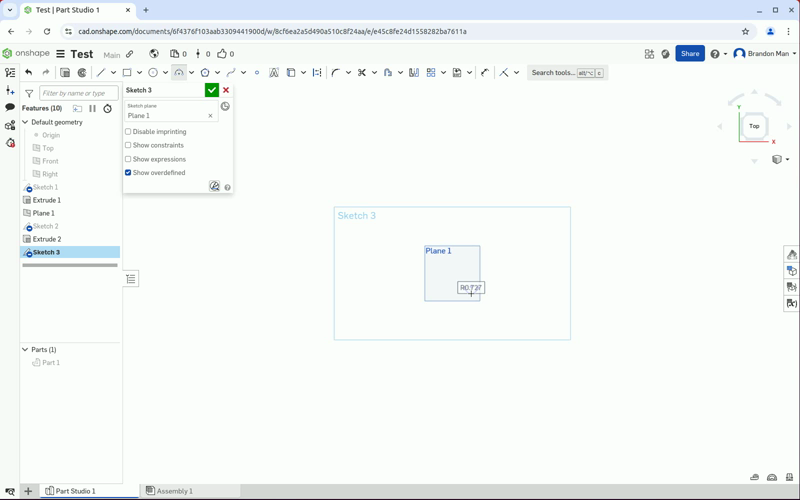
scroll(-6)
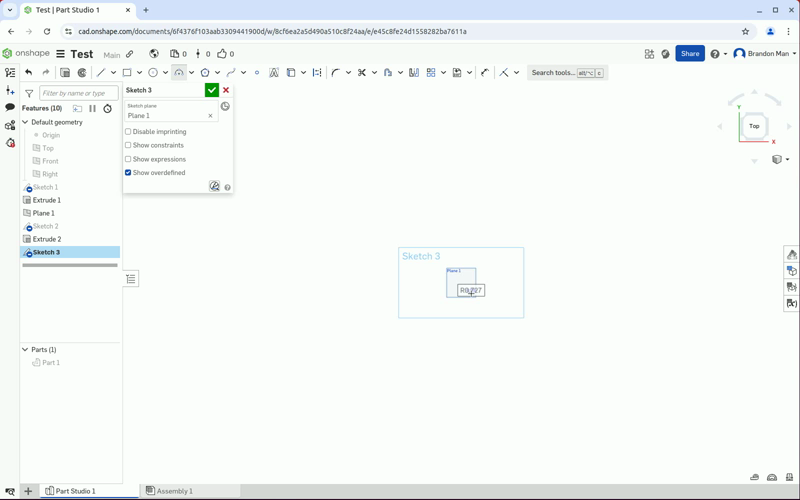
key_up(shift)
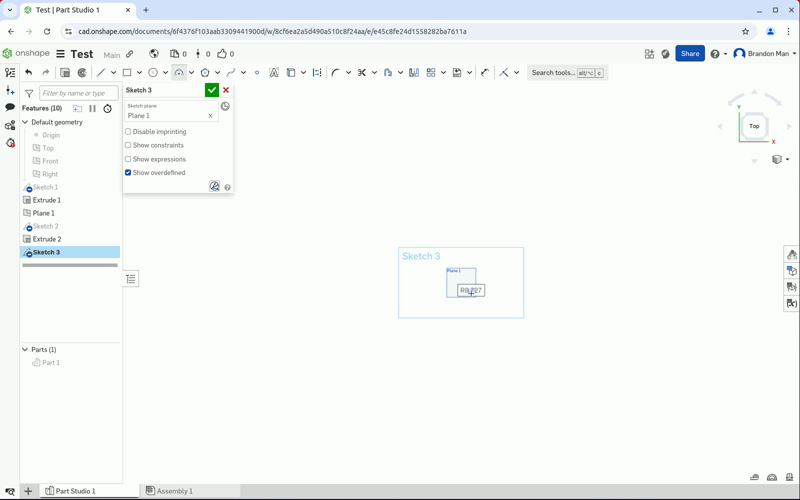
key(esc)
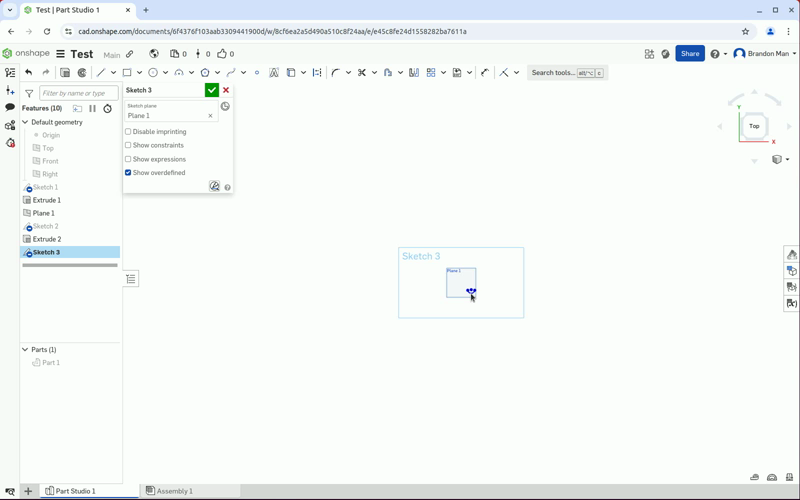
key(l)
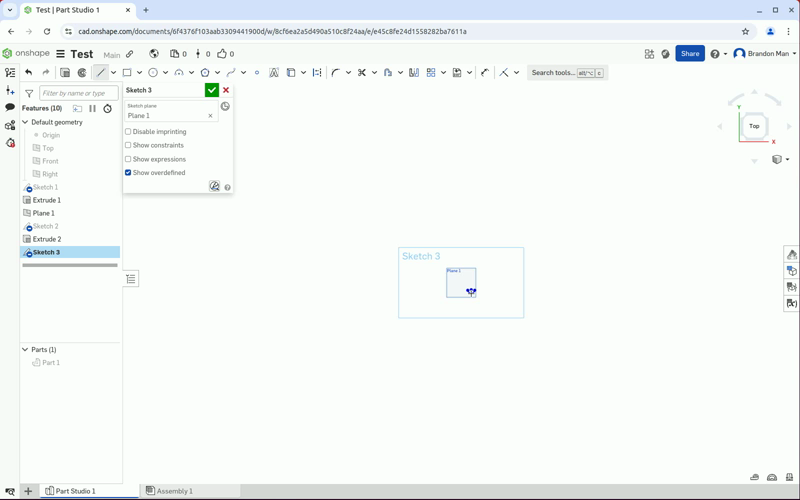
mouse_move(474, 290)
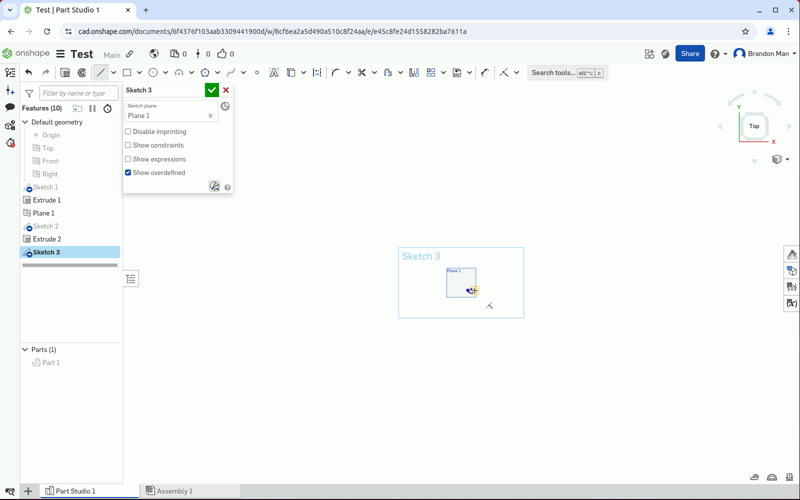
scroll(6)
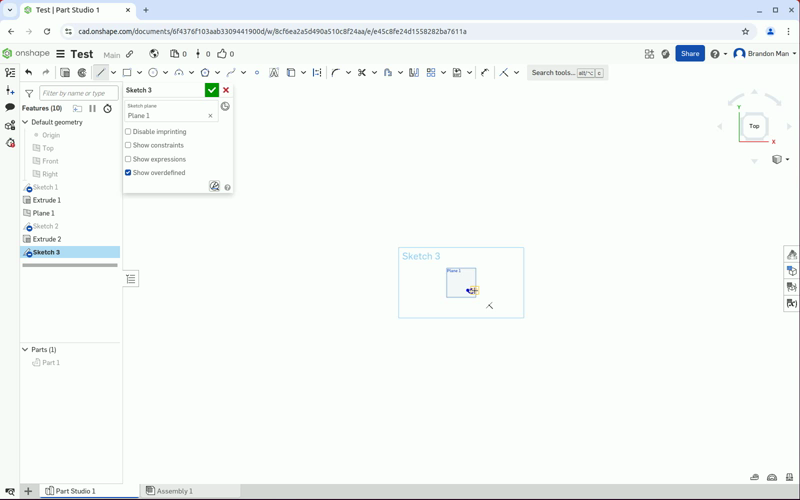
scroll(6)
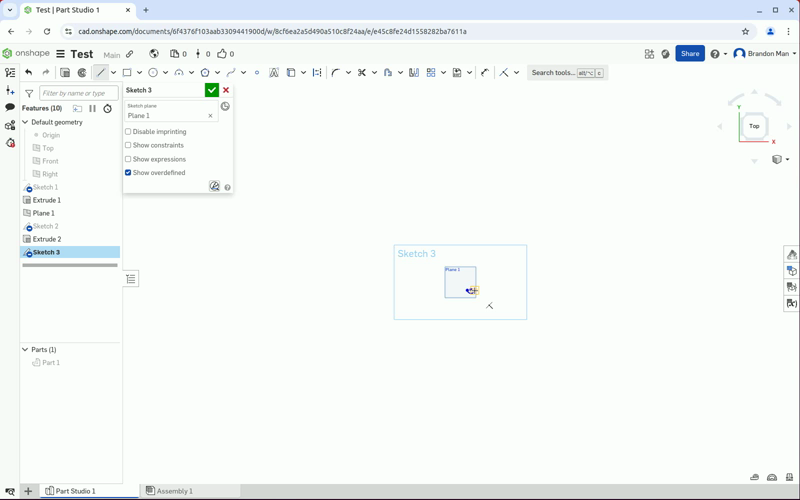
scroll(6)
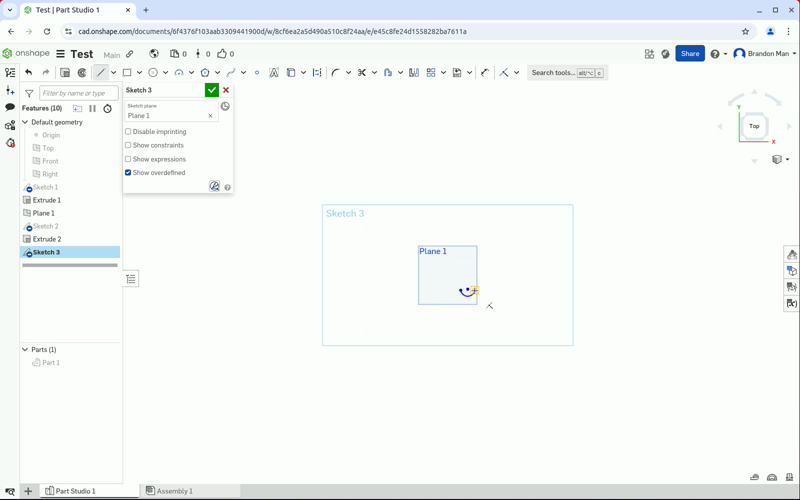
scroll(6)
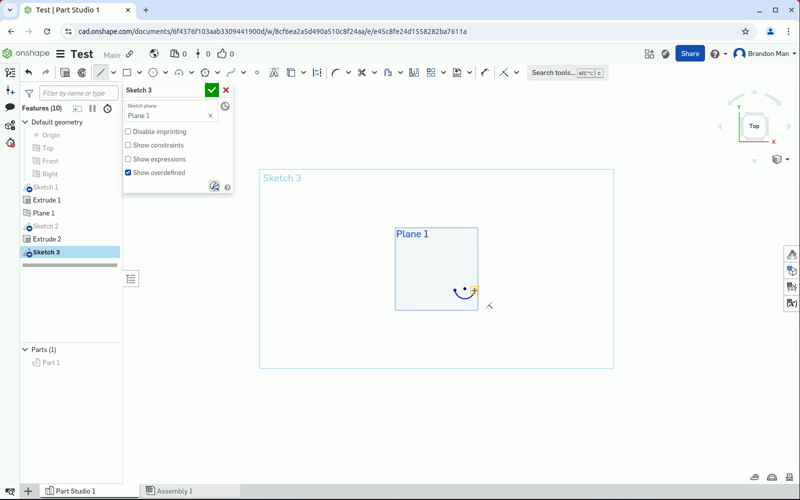
scroll(6)
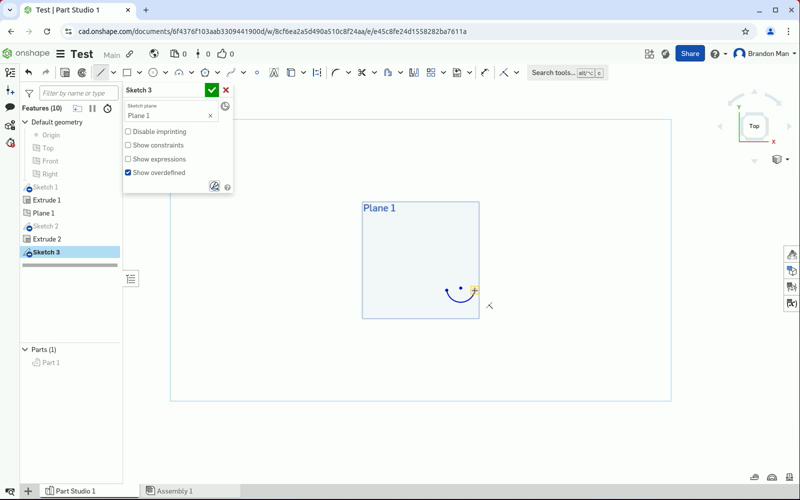
scroll(6)
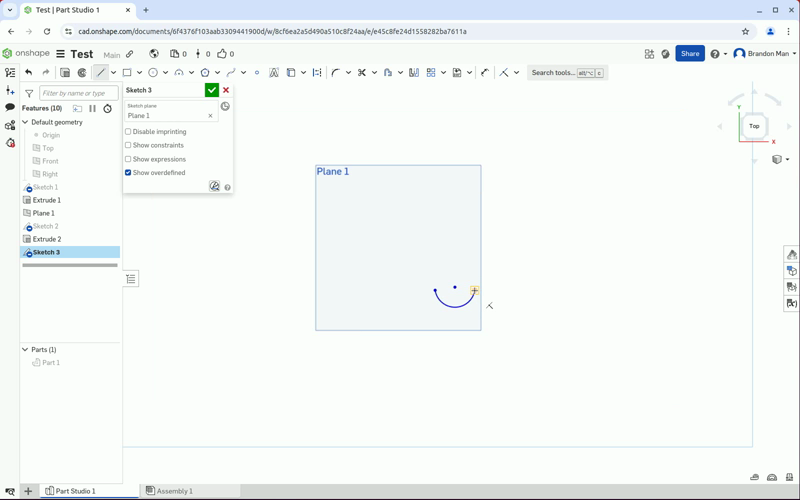
scroll(6)
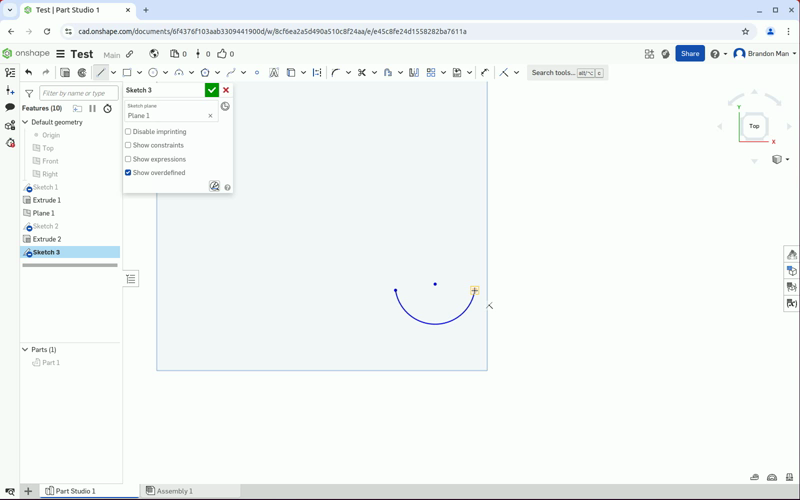
click(474, 290)
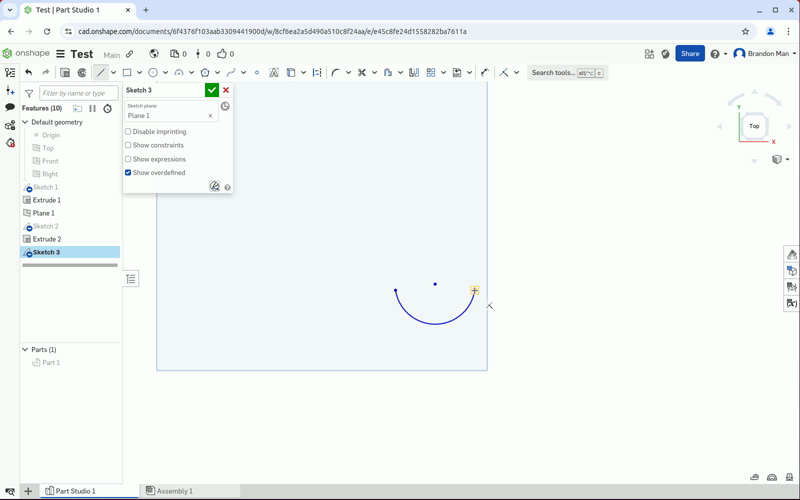
scroll(-6)
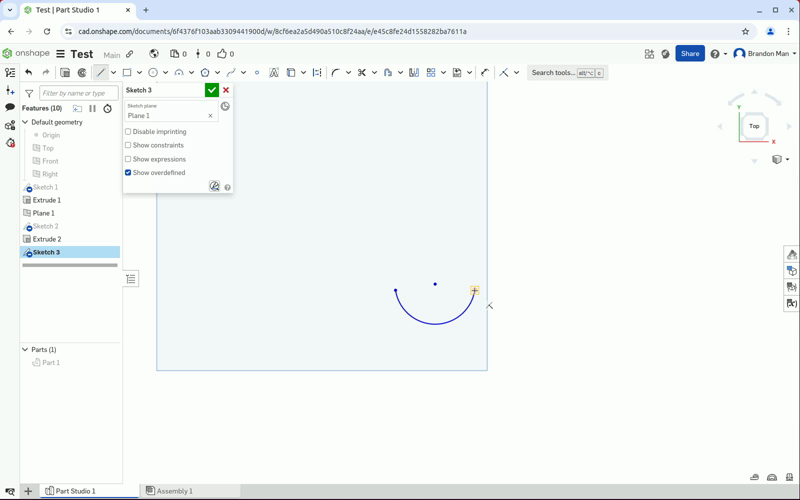
scroll(-6)
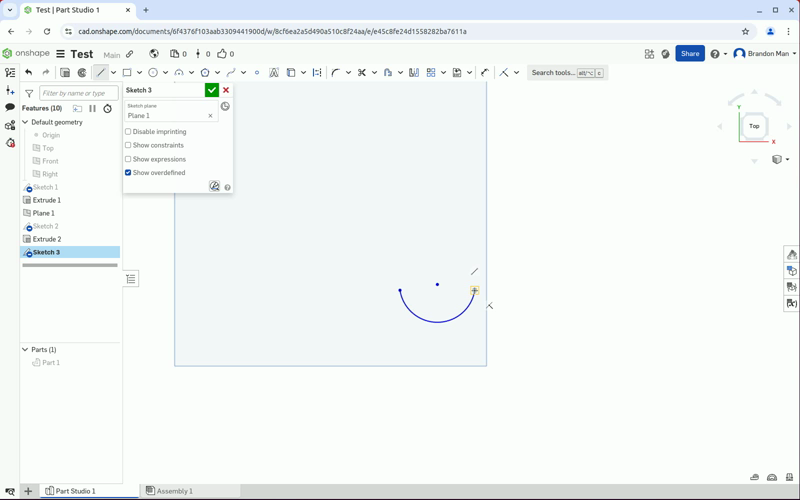
scroll(-6)
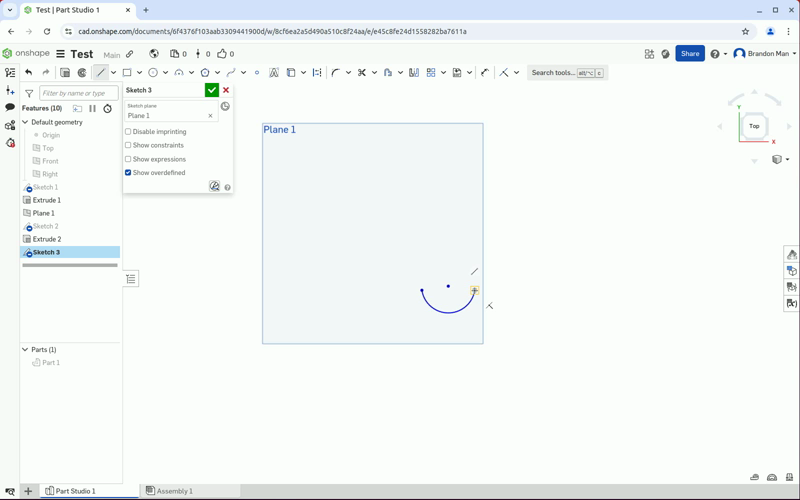
scroll(-6)
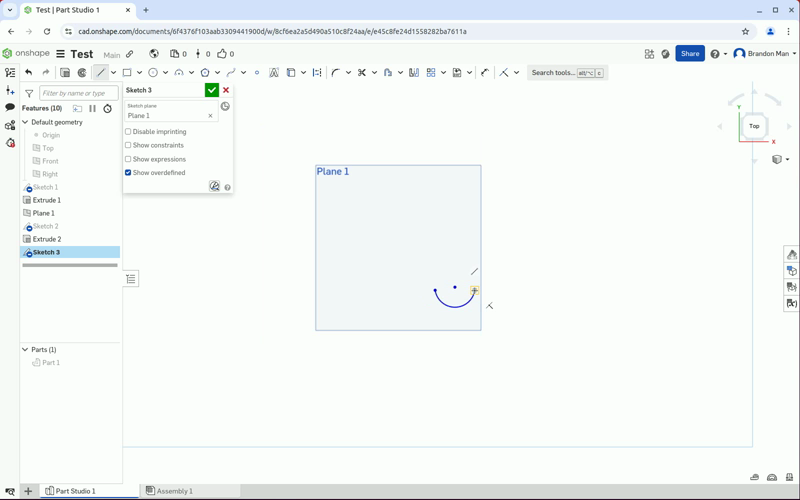
scroll(-6)
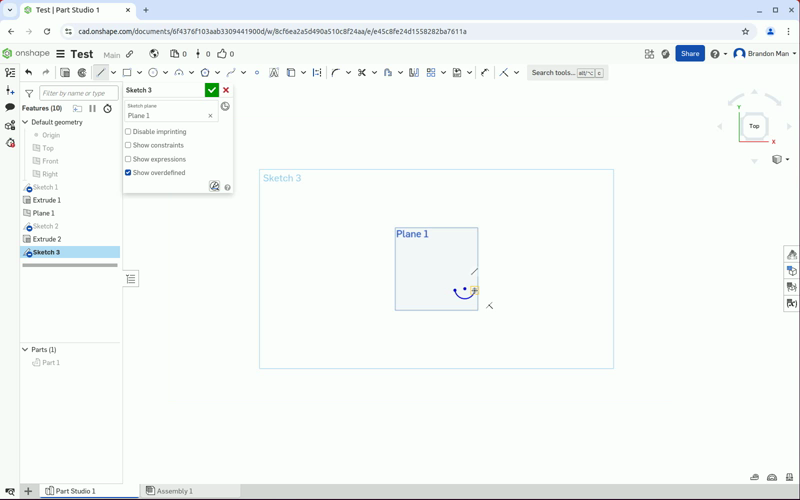
scroll(-6)
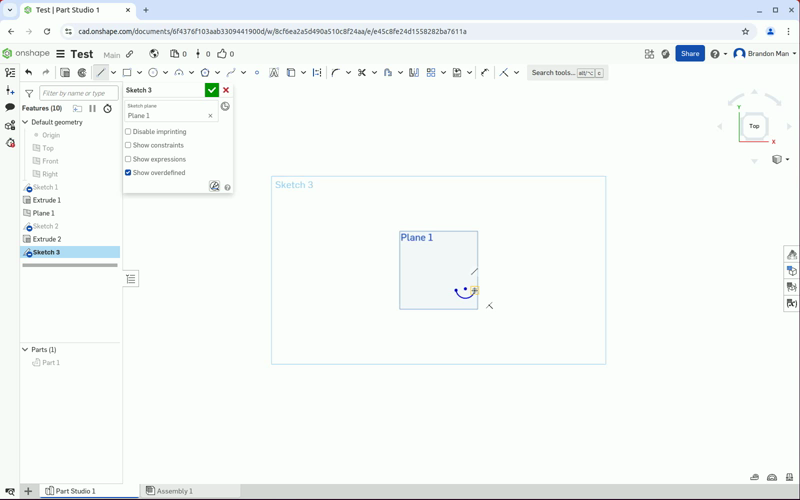
scroll(-6)
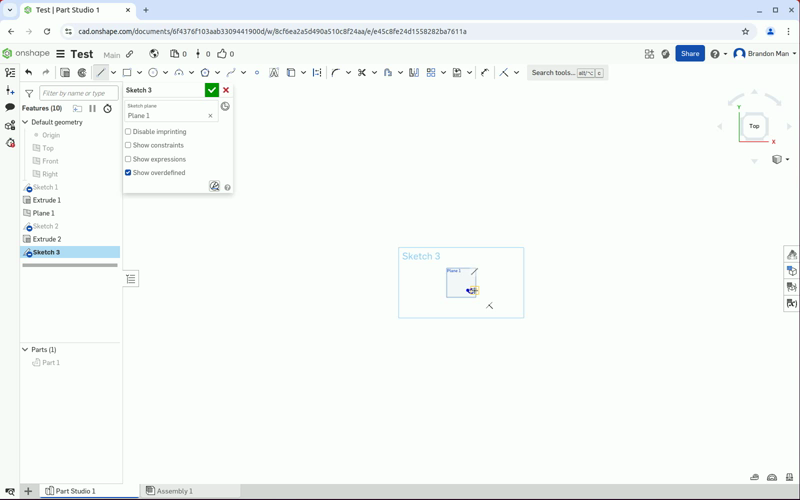
key_down(shift)
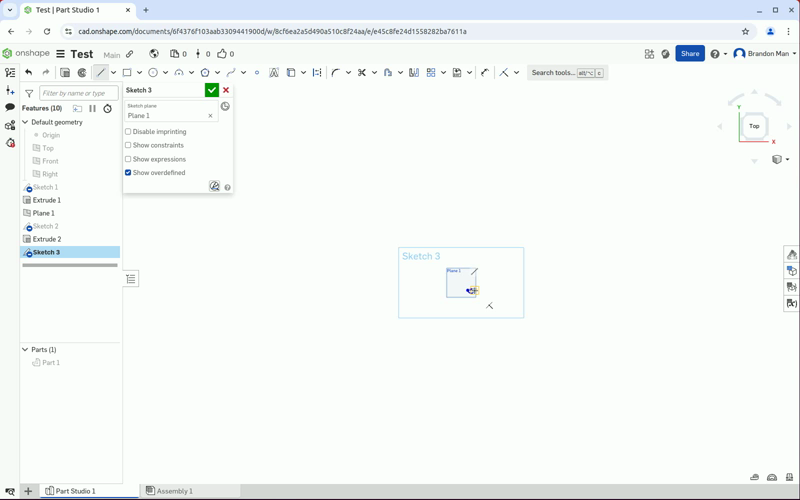
mouse_move(504, 290)
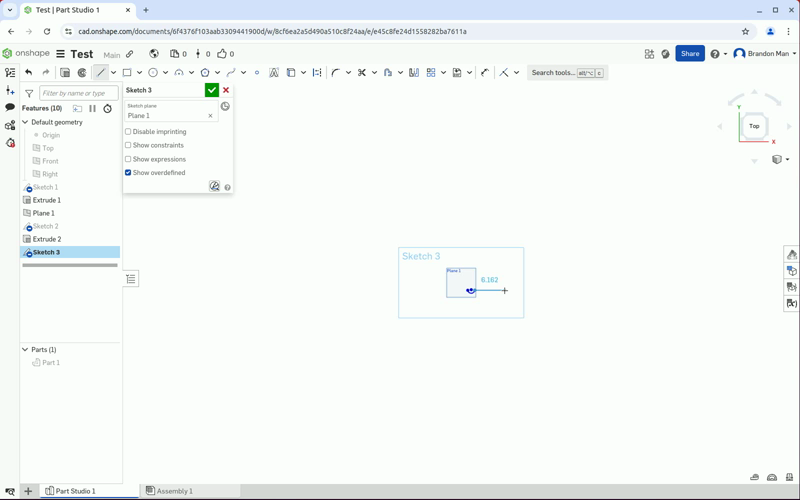
mouse_move(471, 290)
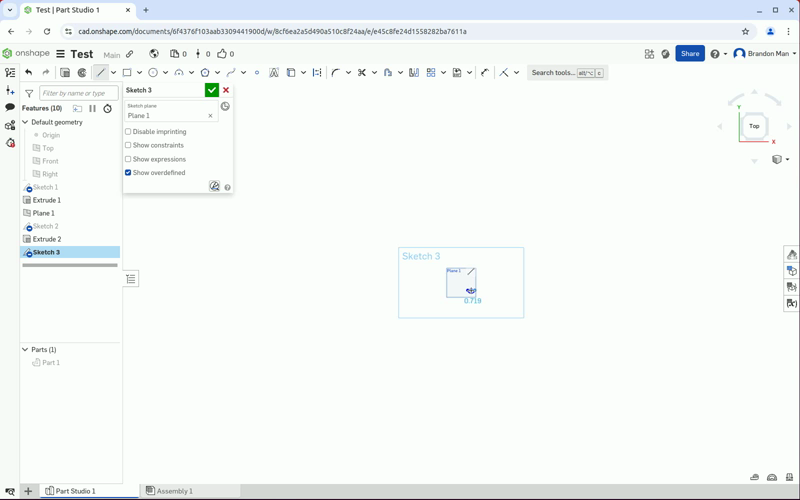
scroll(6)
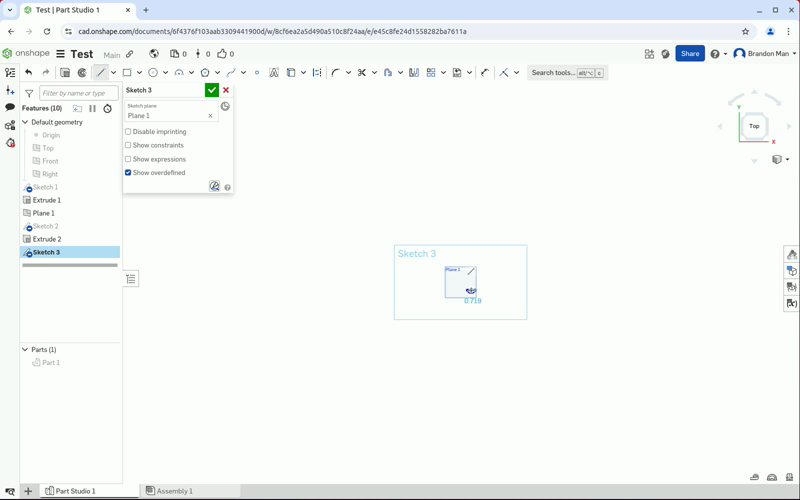
scroll(6)
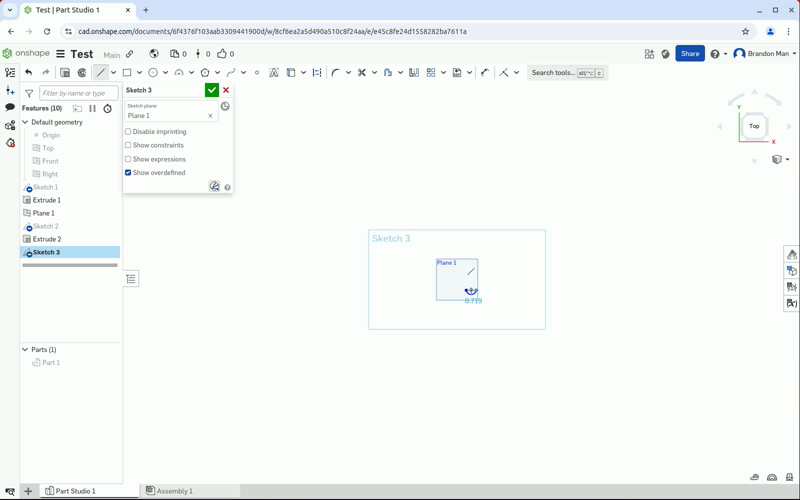
scroll(6)
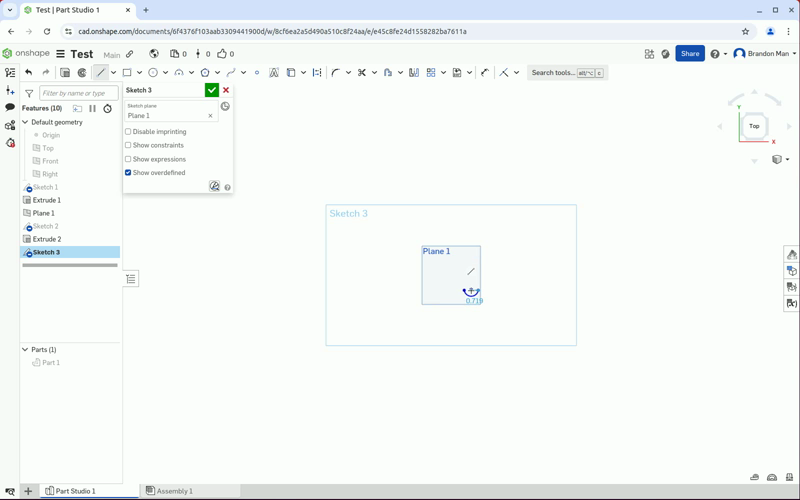
scroll(6)
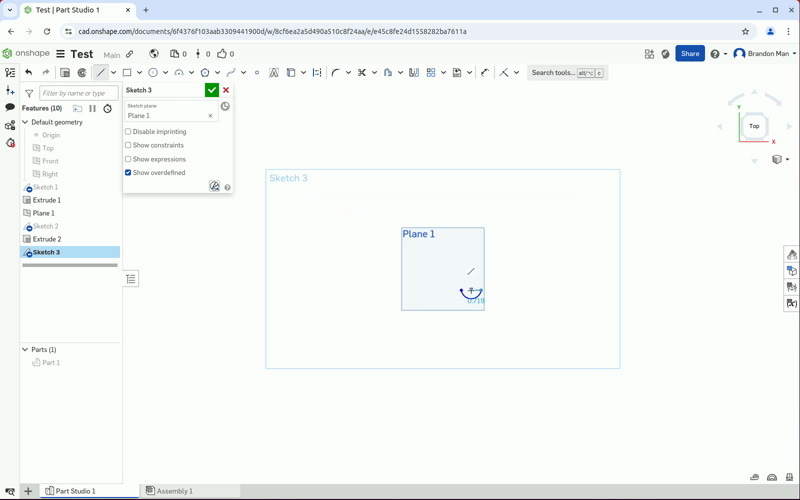
scroll(6)
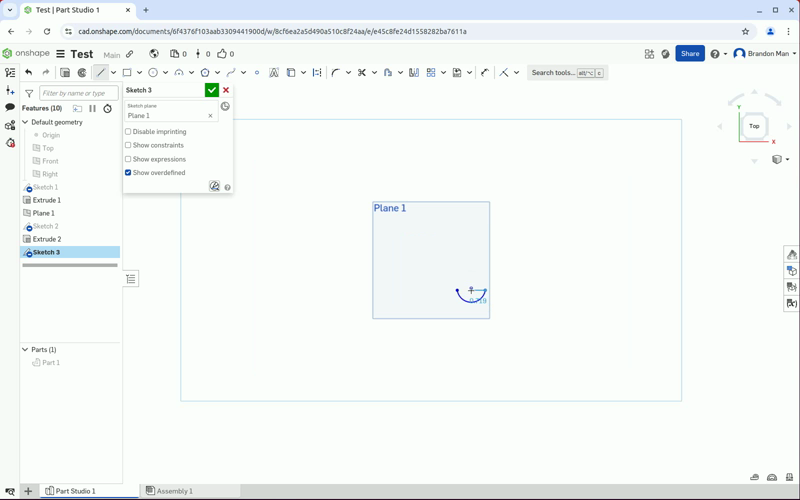
scroll(6)
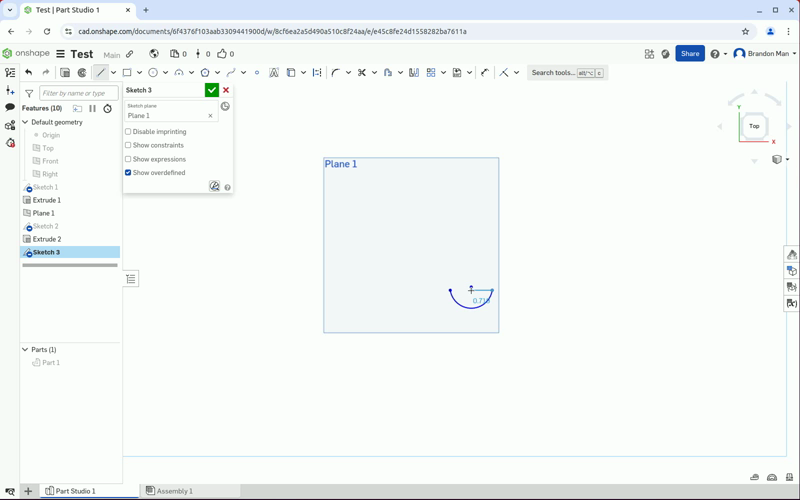
scroll(6)
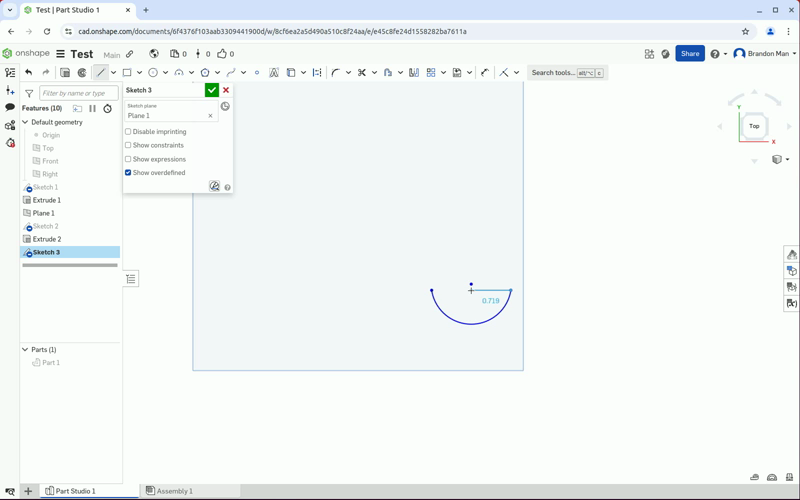
click(471, 290)
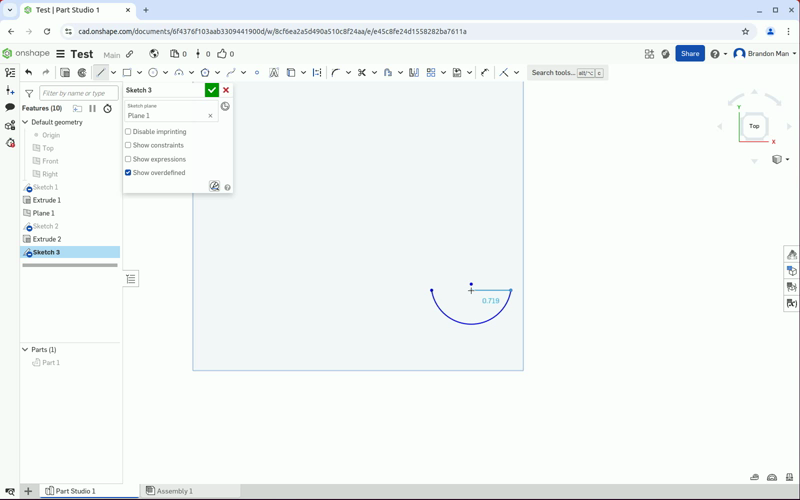
scroll(-6)
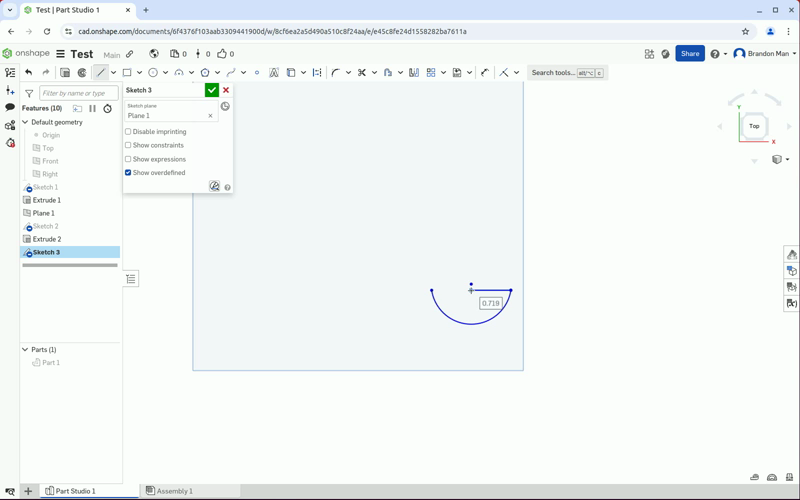
scroll(-6)
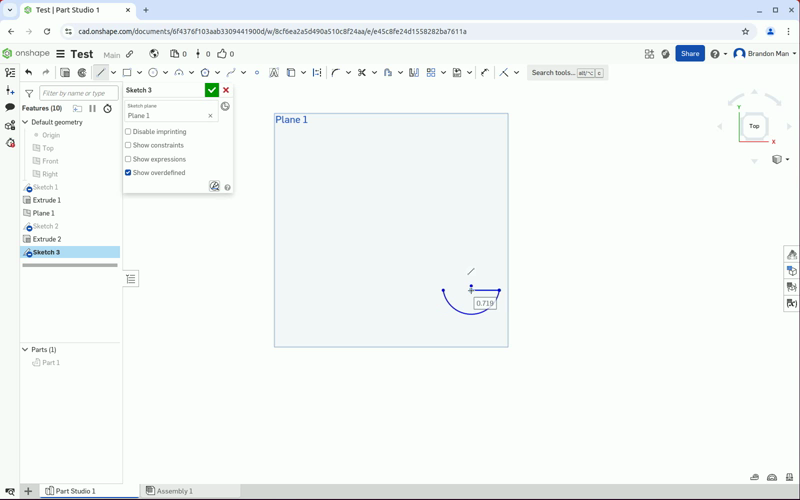
scroll(-6)
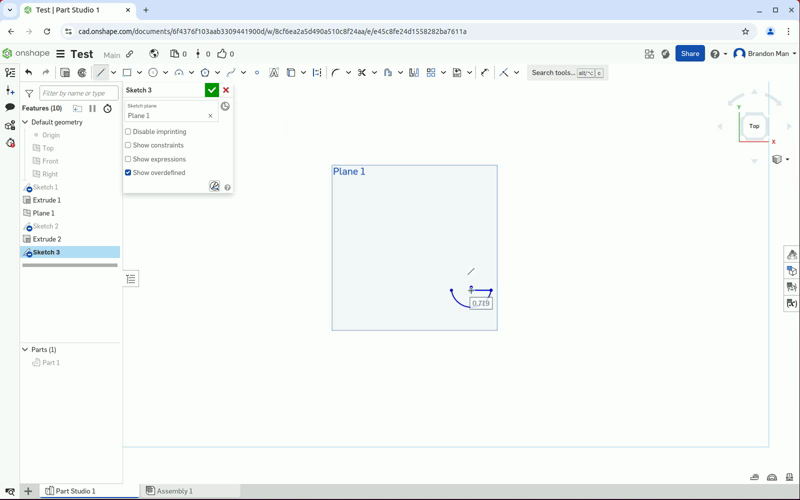
scroll(-6)
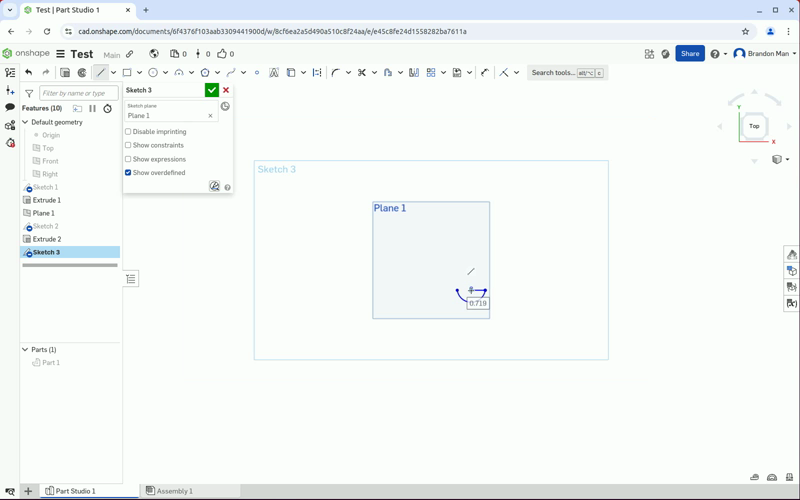
scroll(-6)
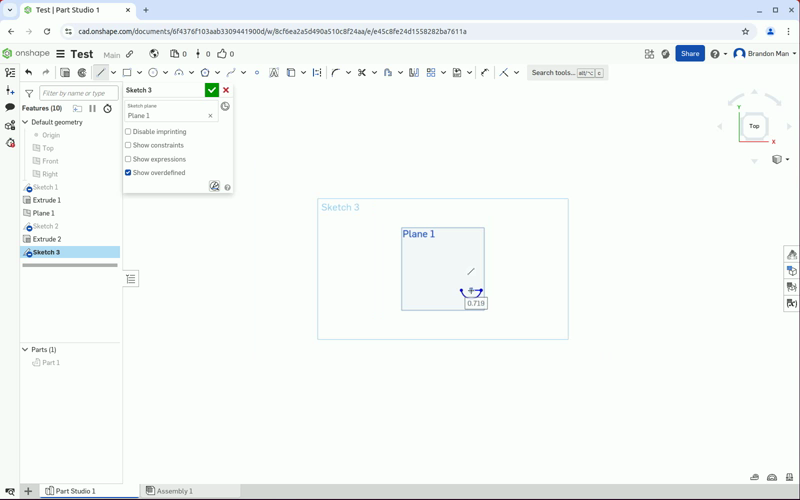
scroll(-6)
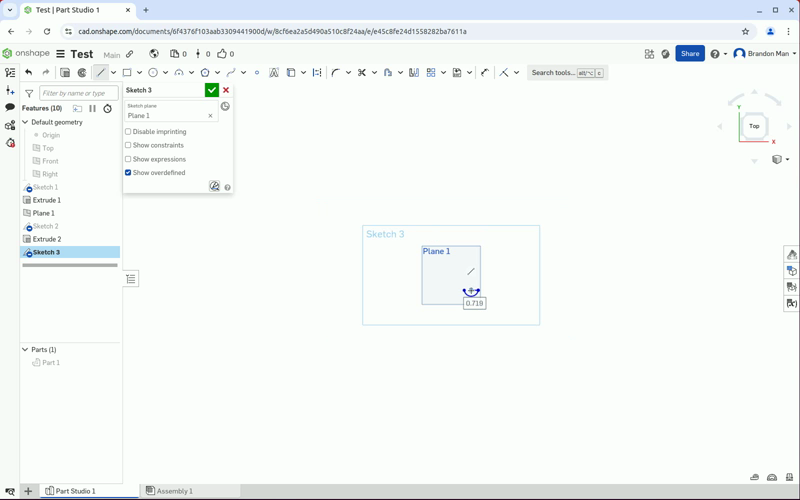
scroll(-6)
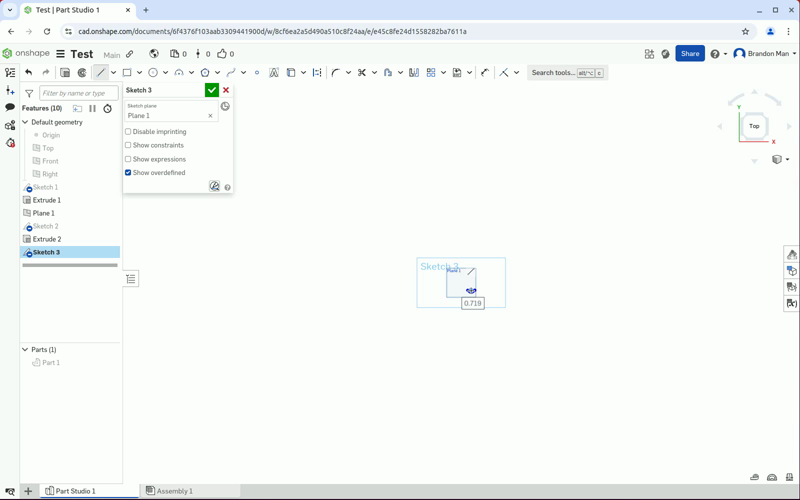
key_up(shift)
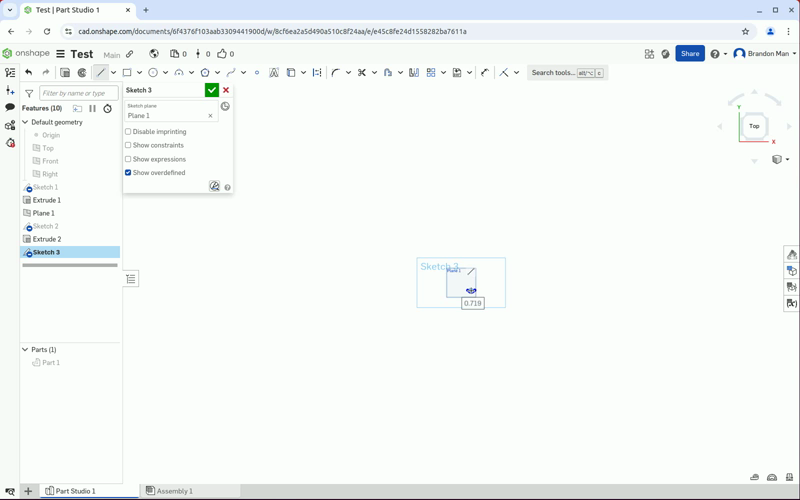
mouse_move(501, 290)
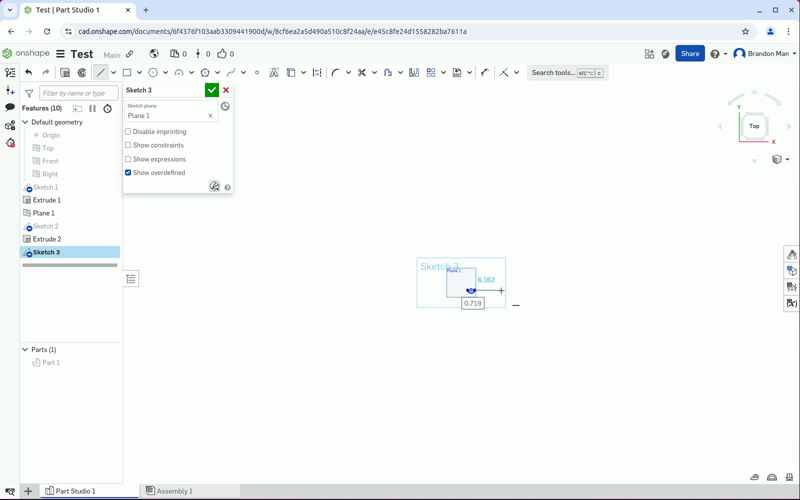
key_down(shift)
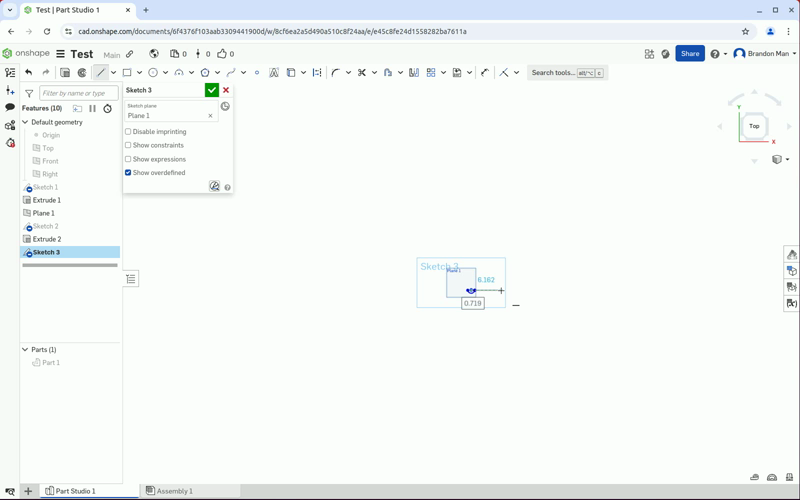
mouse_move(467, 290)
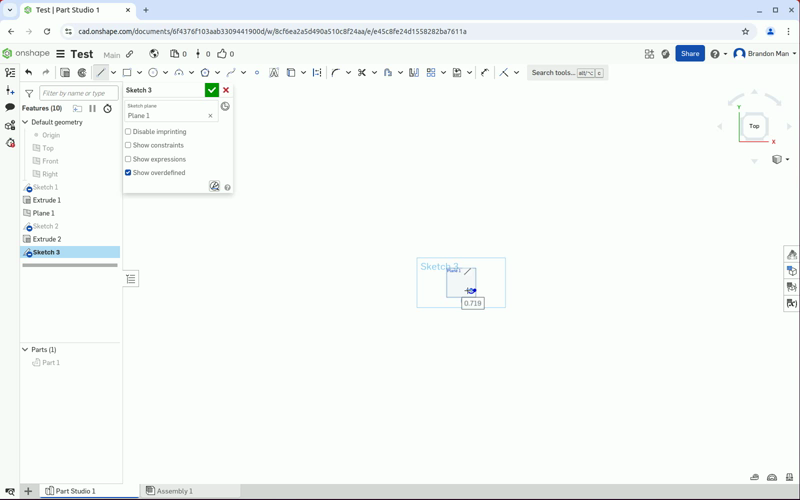
scroll(6)
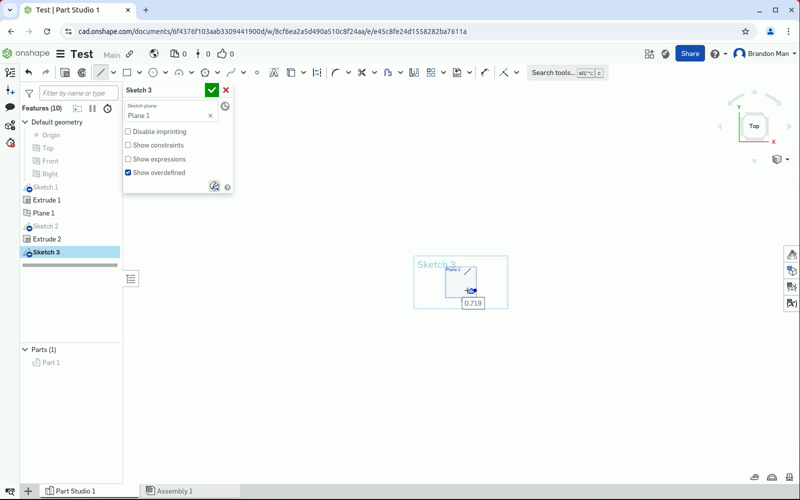
scroll(6)
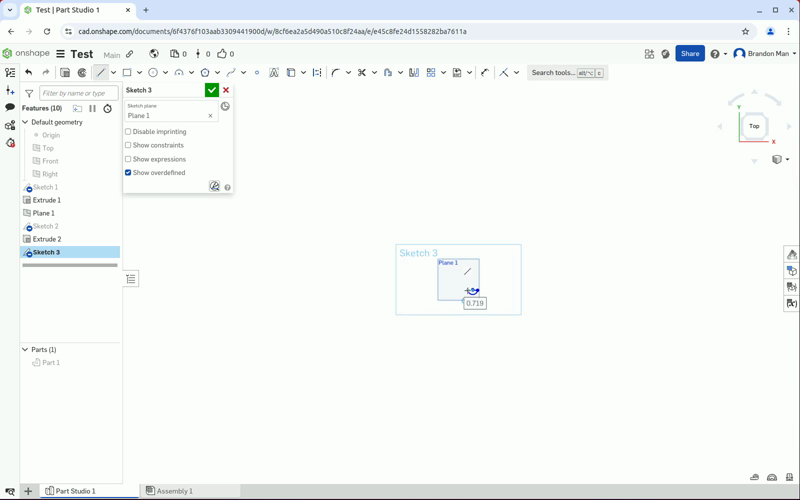
scroll(6)
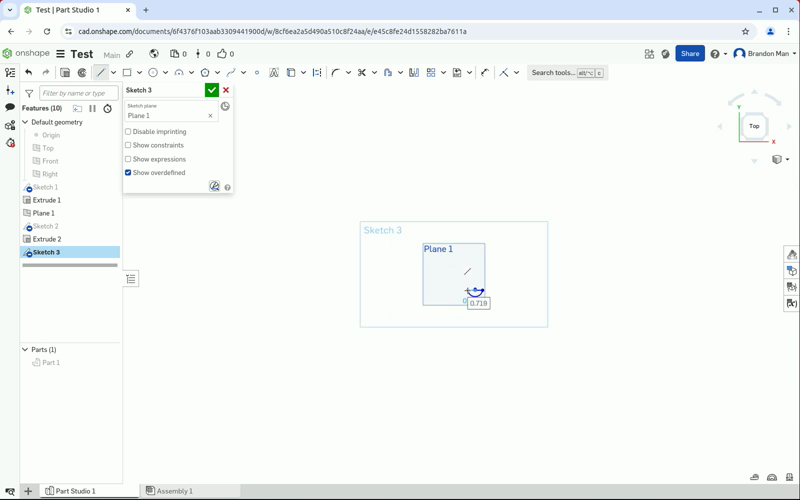
scroll(6)
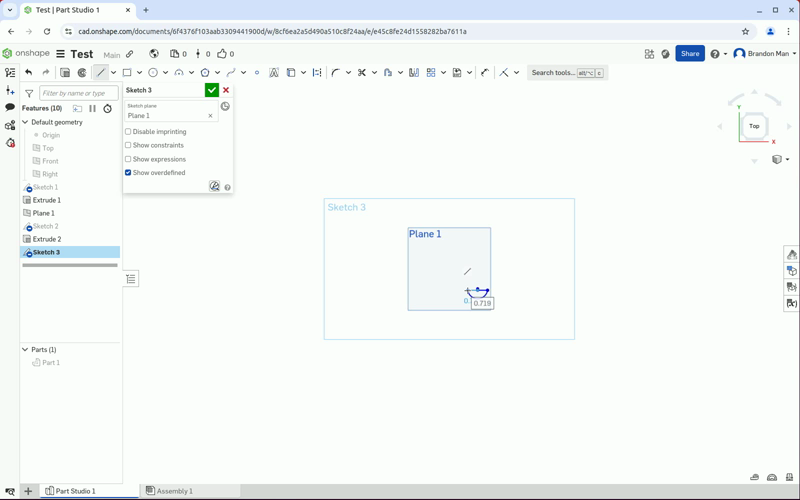
scroll(6)
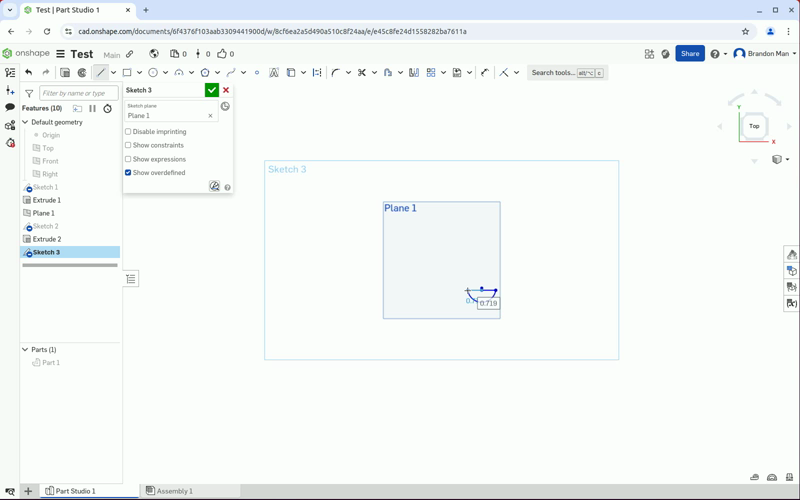
scroll(6)
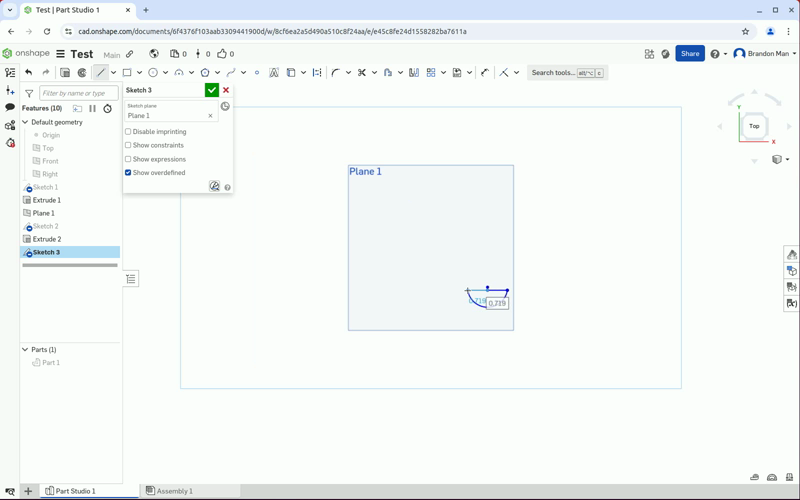
scroll(6)
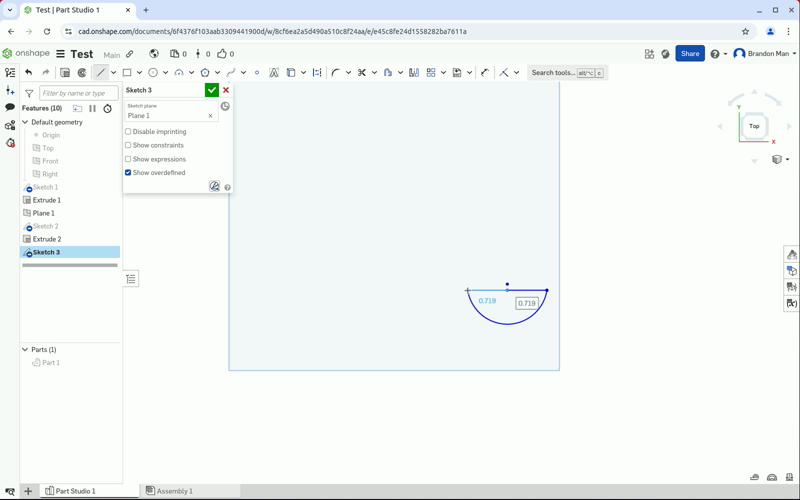
key_up(shift)
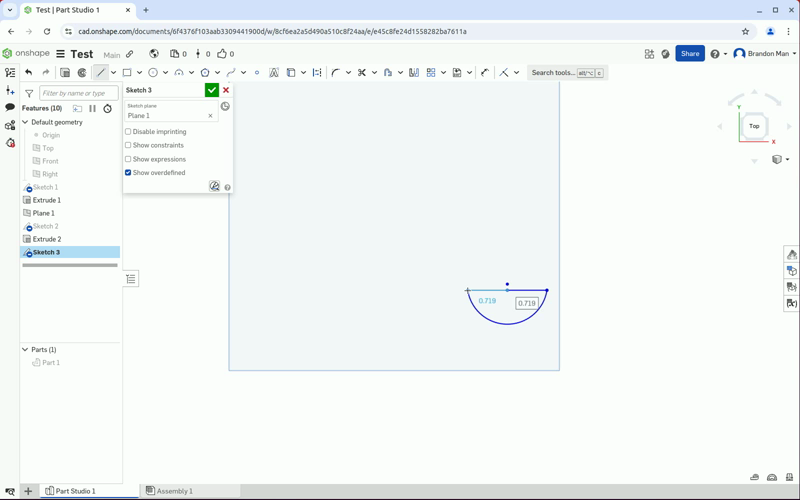
click(467, 290)
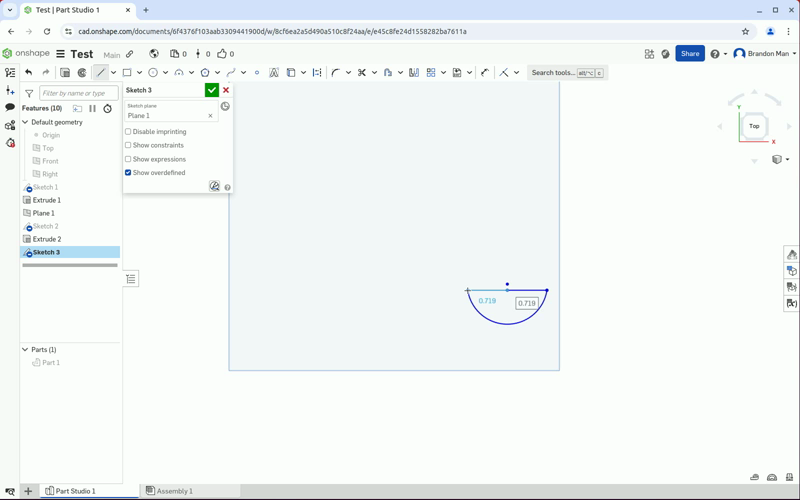
scroll(-6)
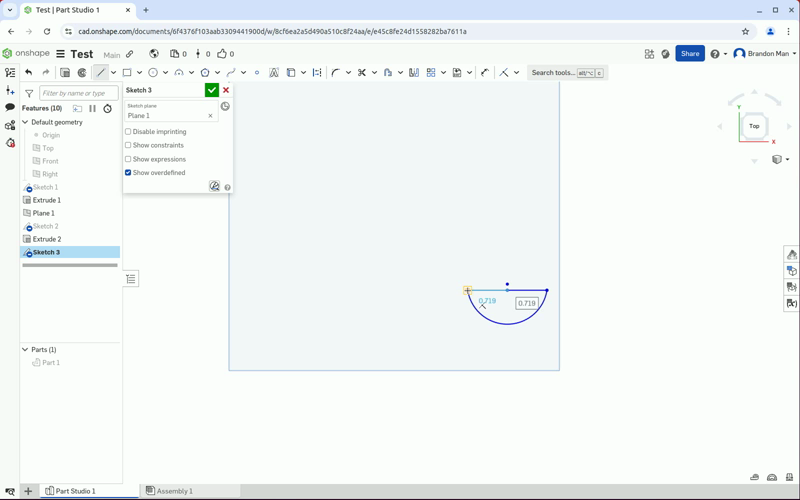
scroll(-6)
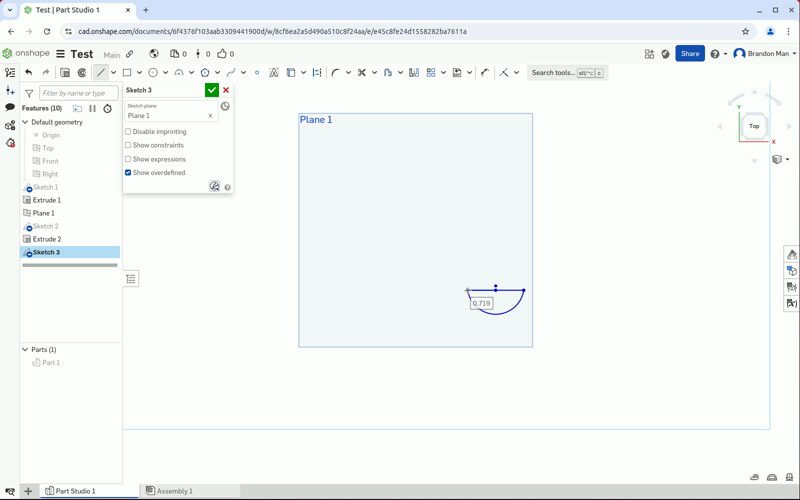
scroll(-6)
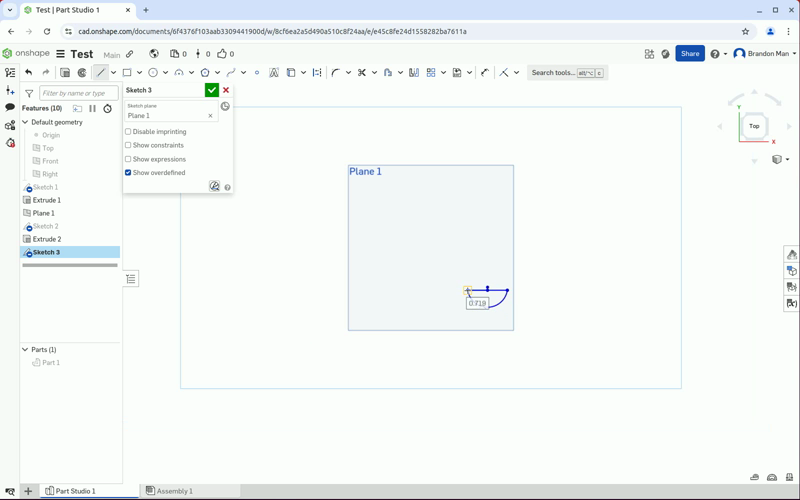
scroll(-6)
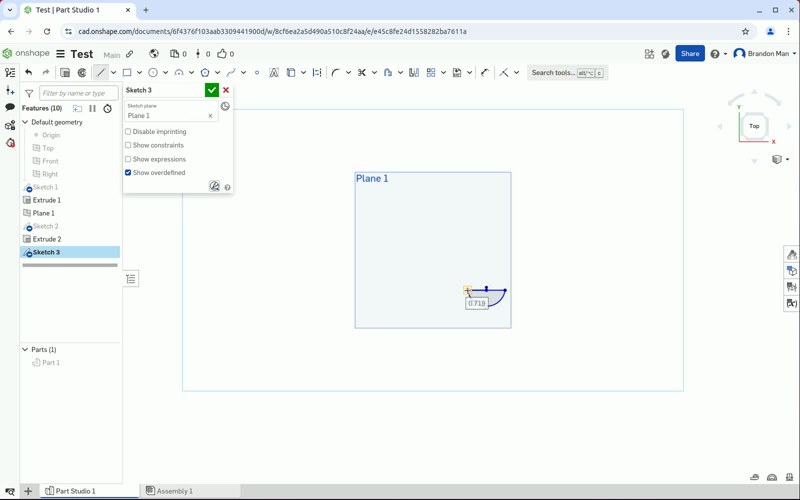
scroll(-6)
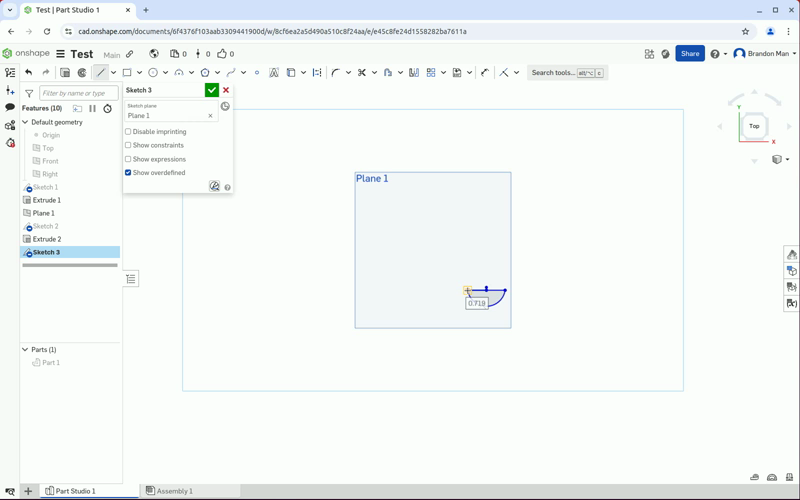
scroll(-6)
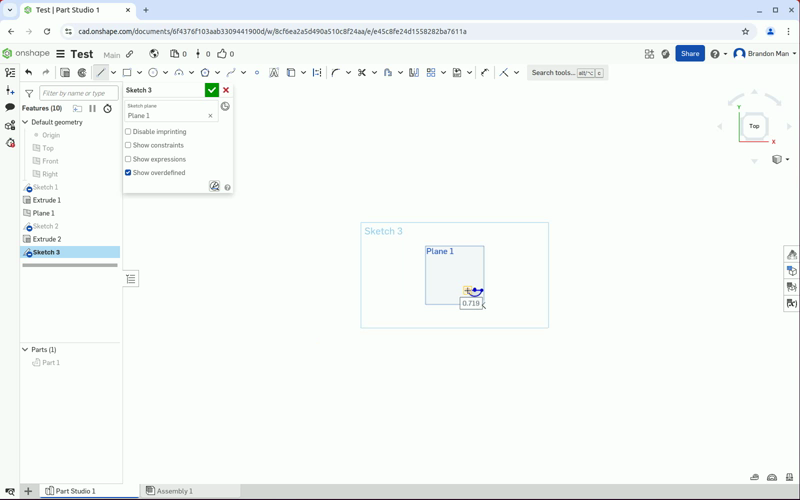
scroll(-6)
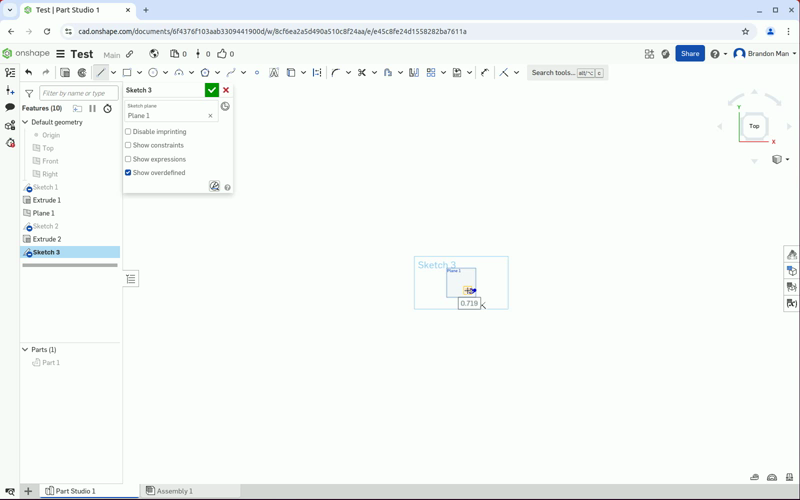
key(esc)
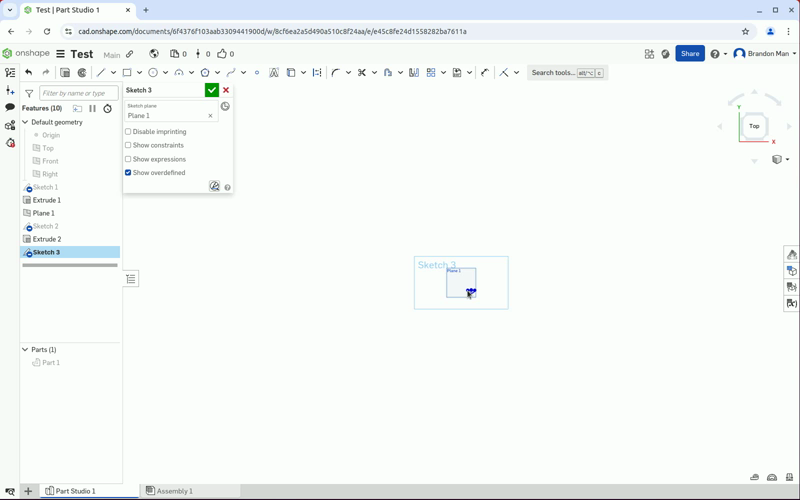
mouse_move(471, 293)
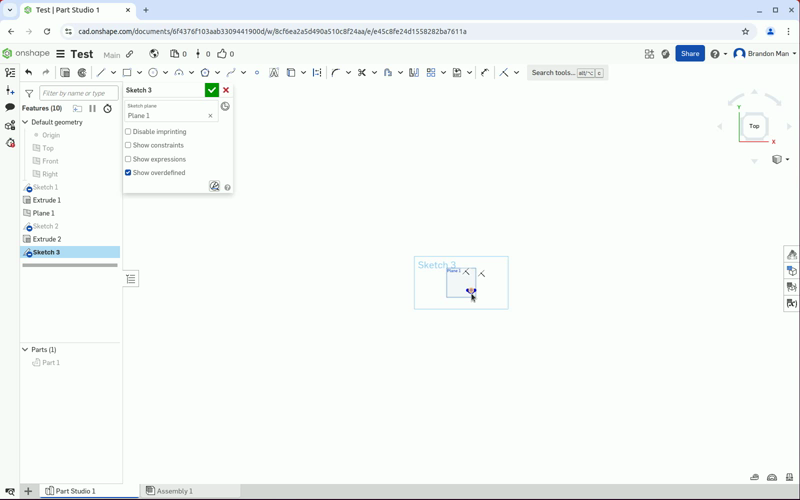
scroll(6)
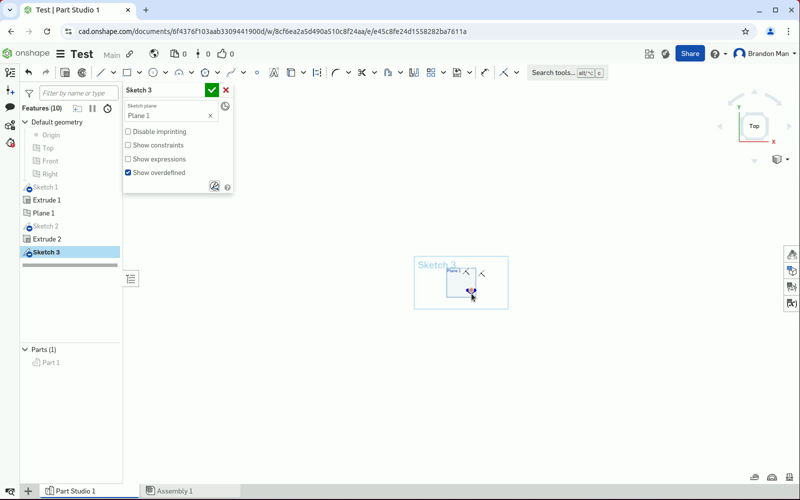
scroll(6)
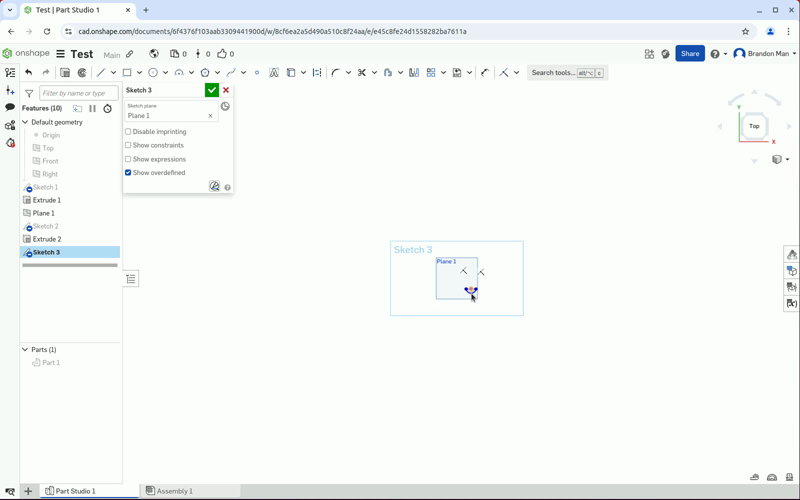
scroll(6)
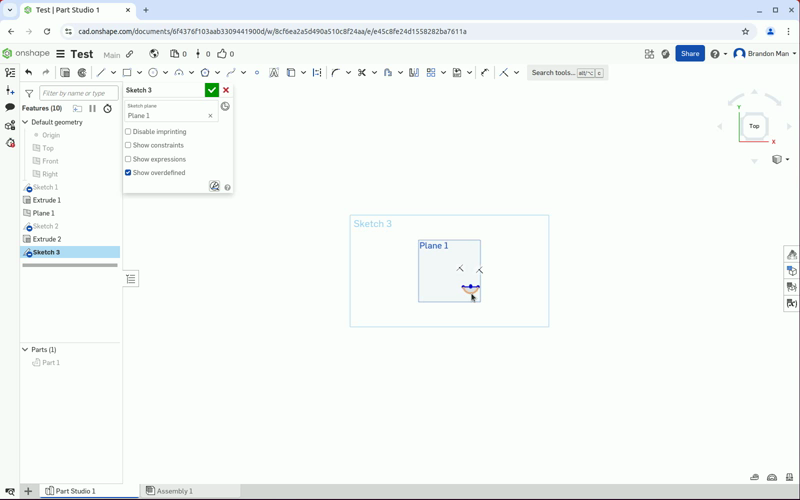
scroll(6)
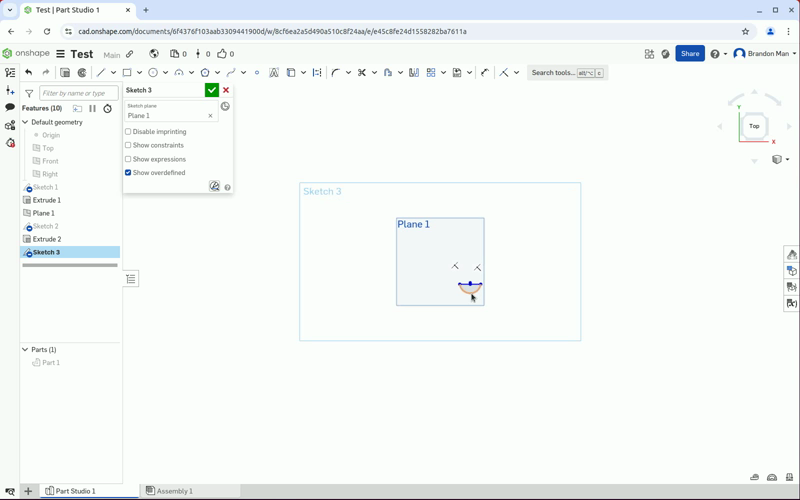
scroll(6)
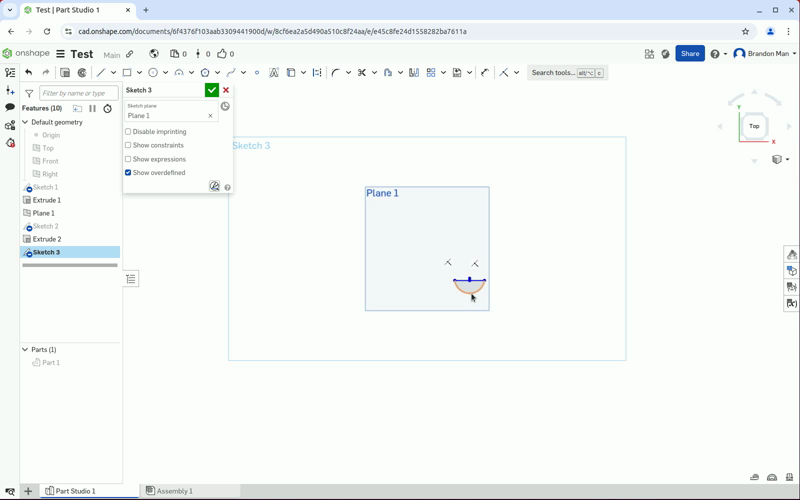
scroll(6)
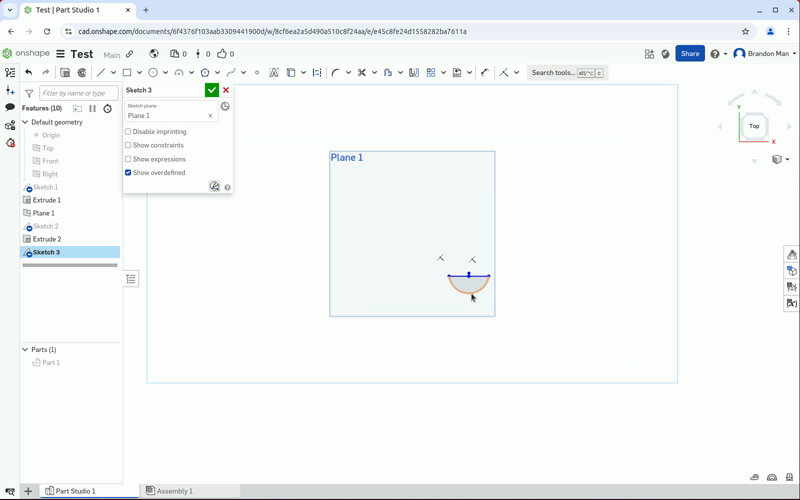
scroll(6)
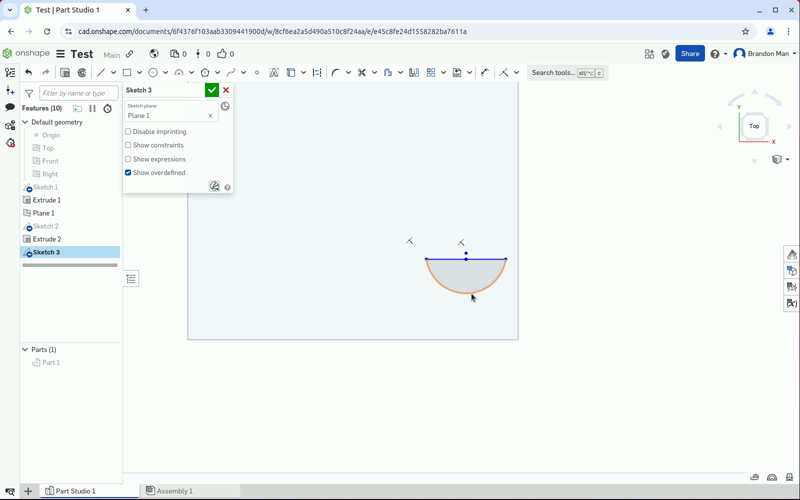
click(471, 293)
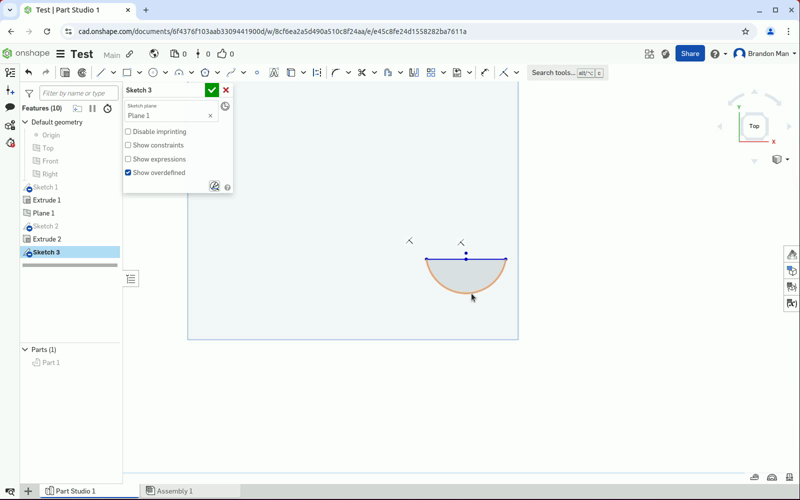
scroll(-6)
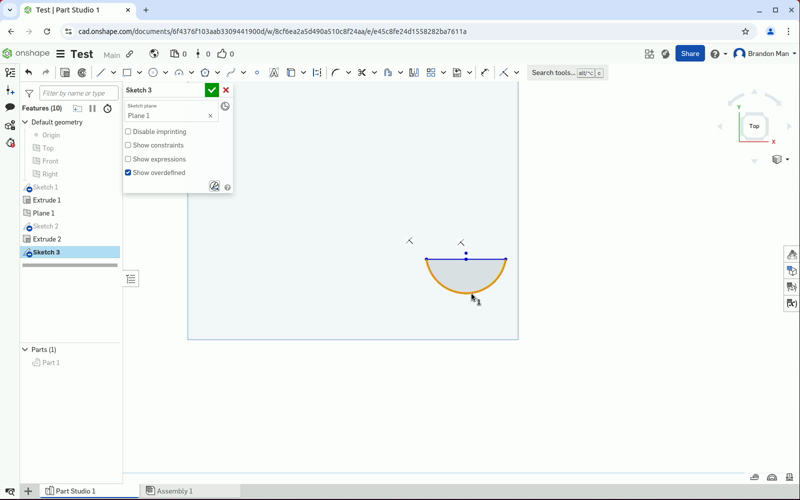
scroll(-6)
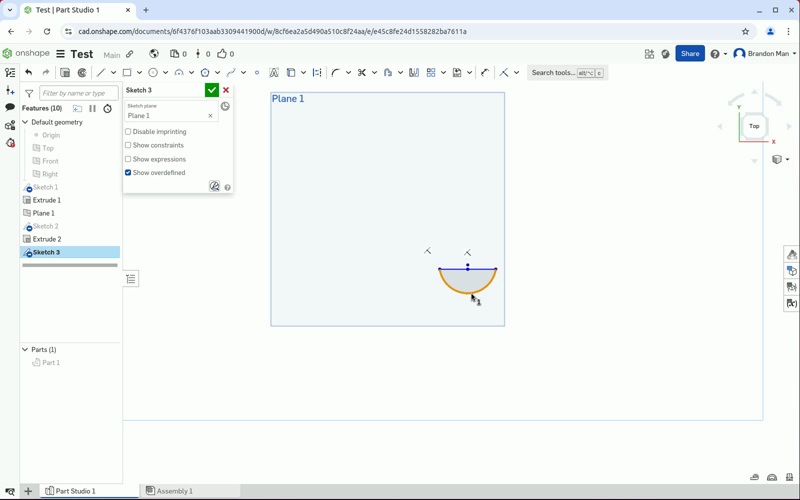
scroll(-6)
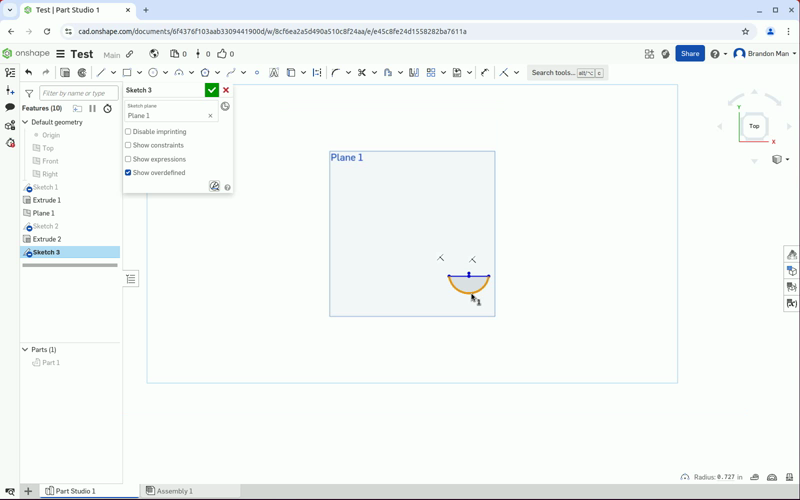
scroll(-6)
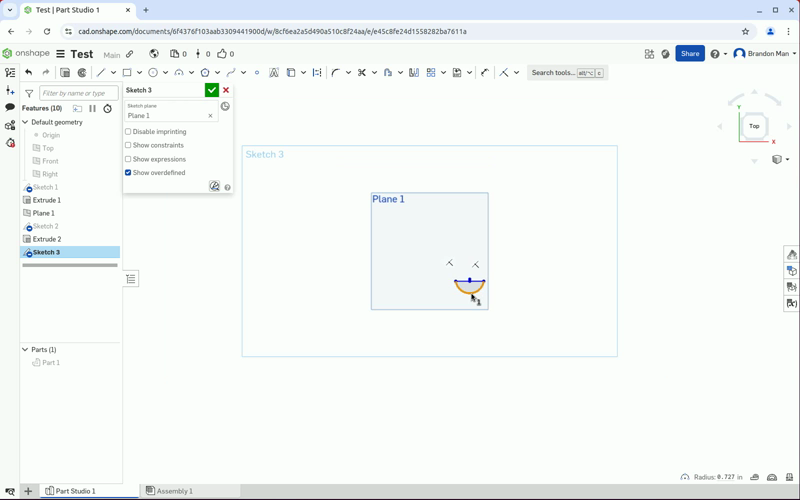
scroll(-6)
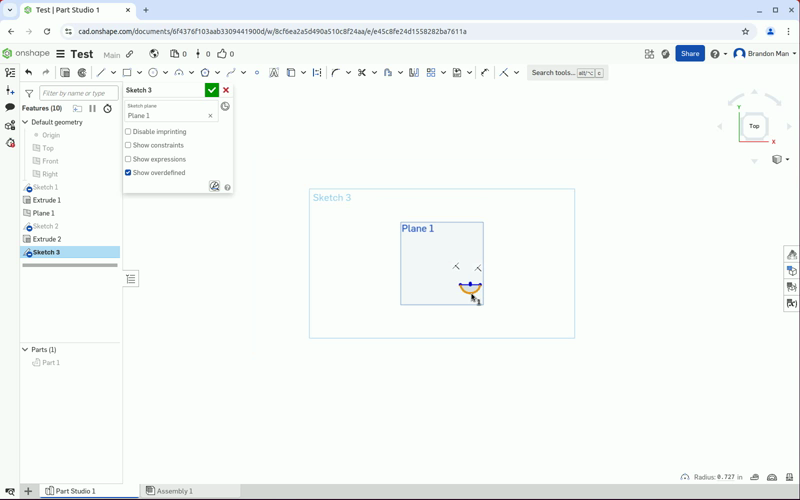
scroll(-6)
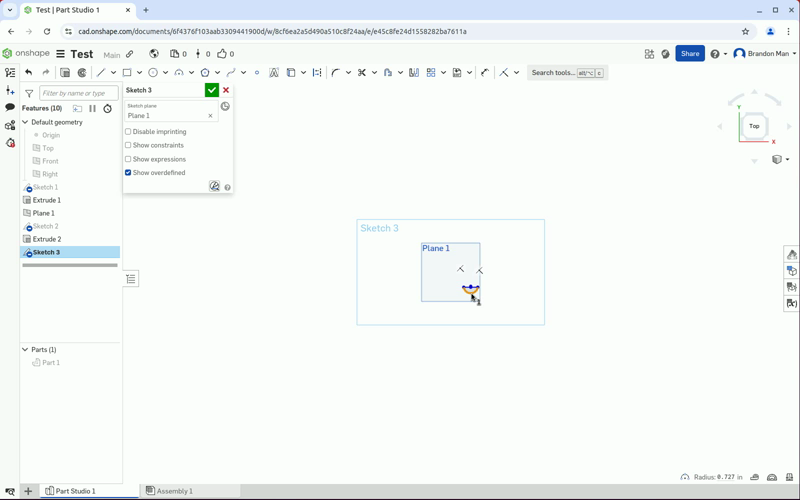
scroll(-6)
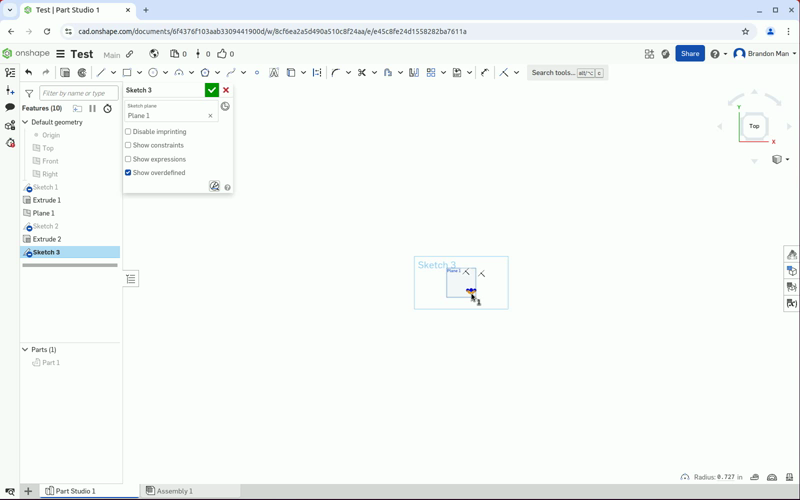
mouse_move(73, 352)
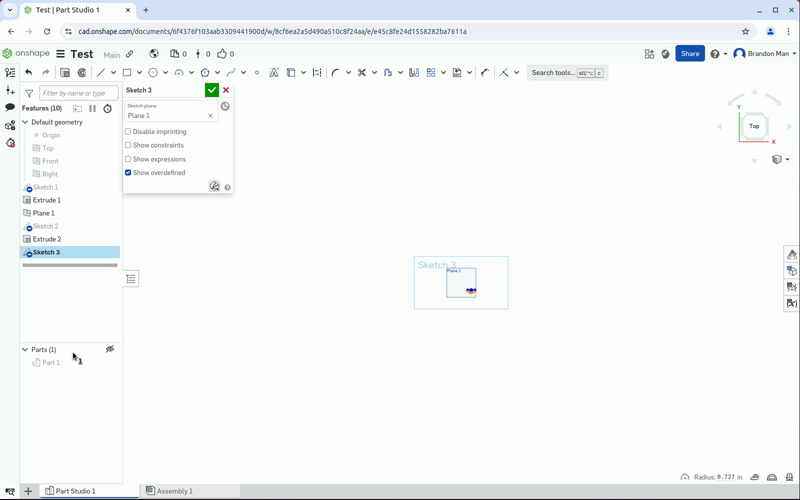
key(shift+y)
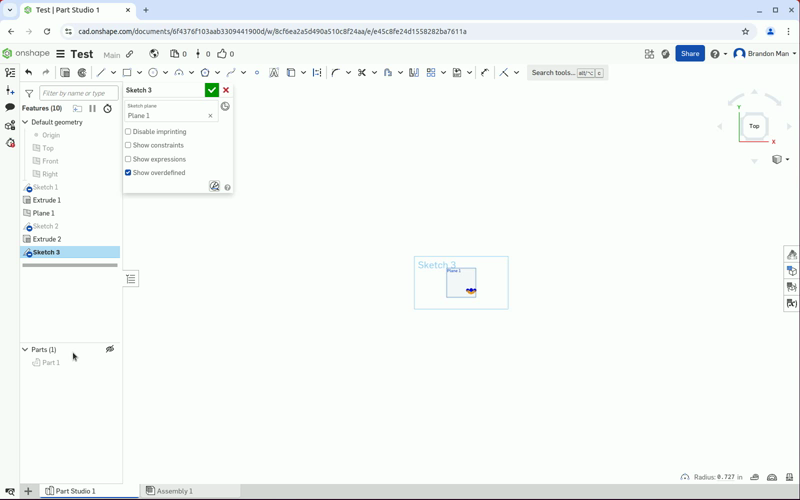
key(shift+e)
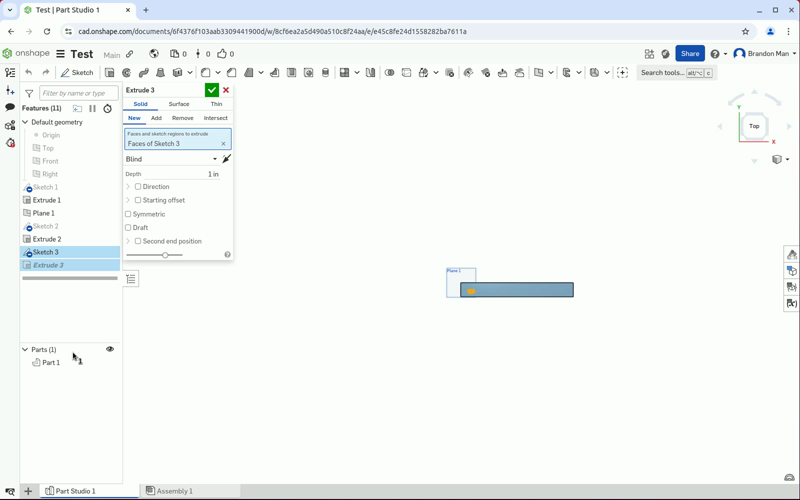
mouse_move(143, 106)
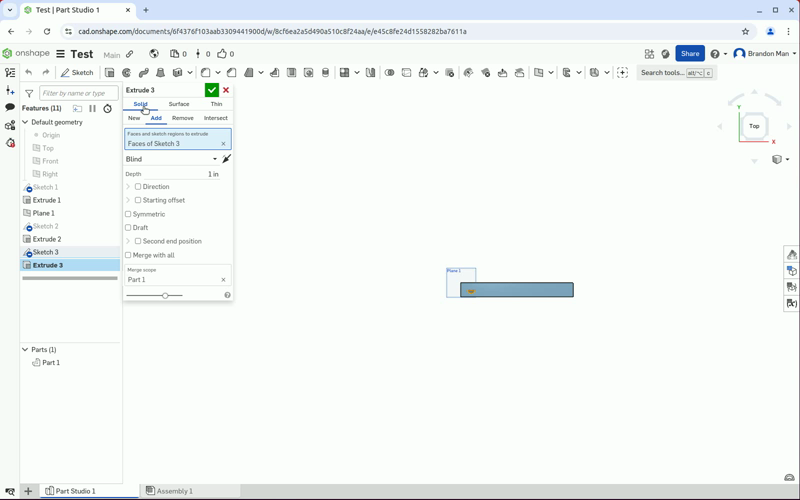
click(143, 106)
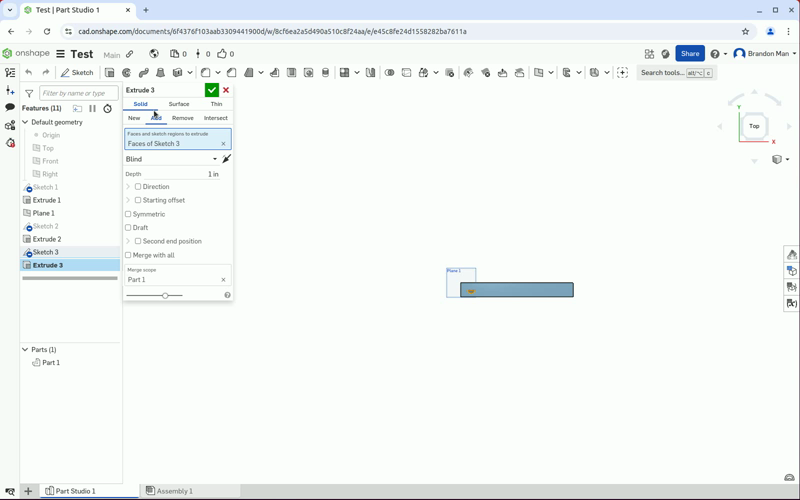
mouse_move(186, 120)
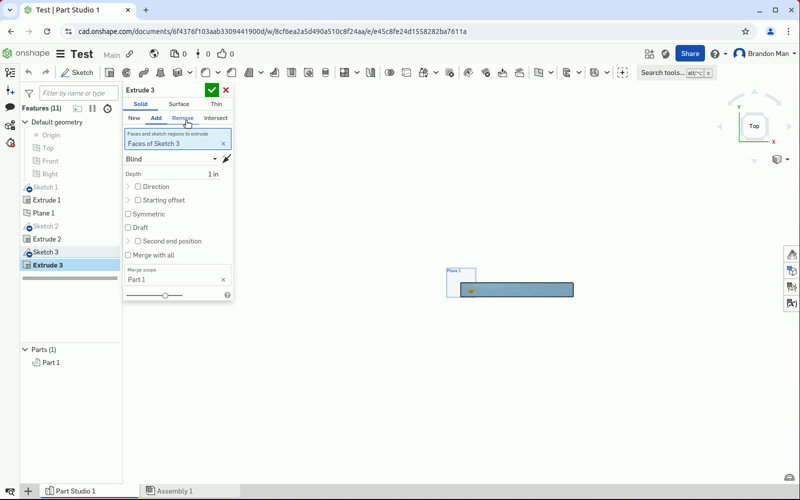
click(186, 120)
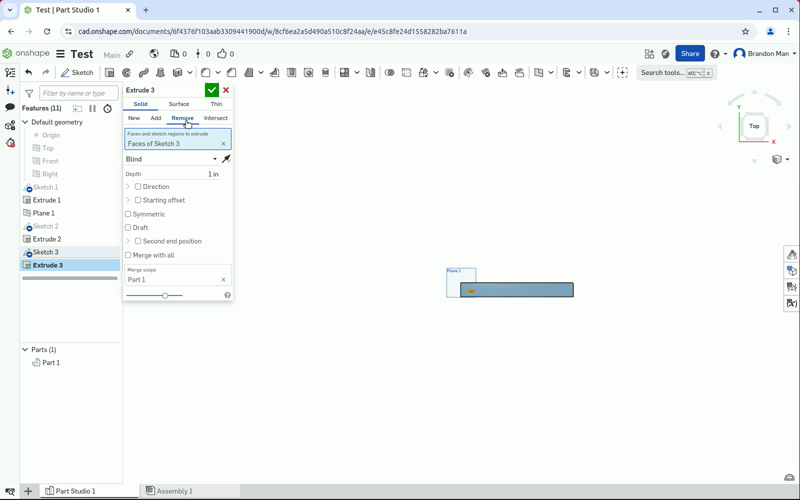
key(tab, 4)
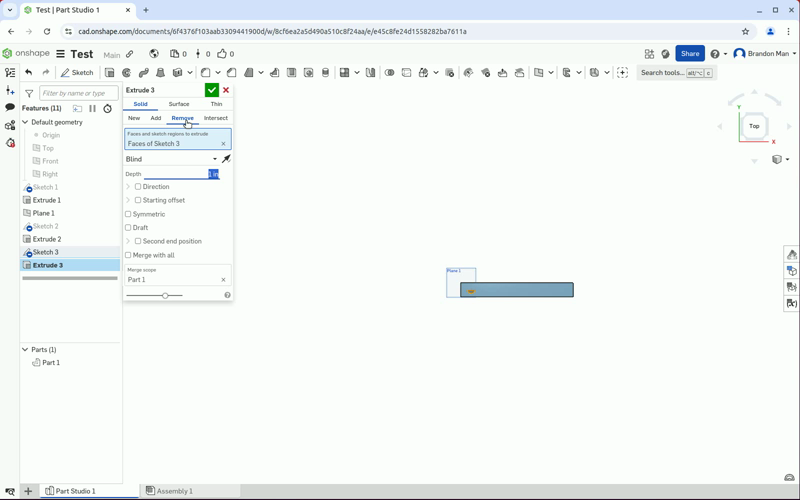
text(1.685)
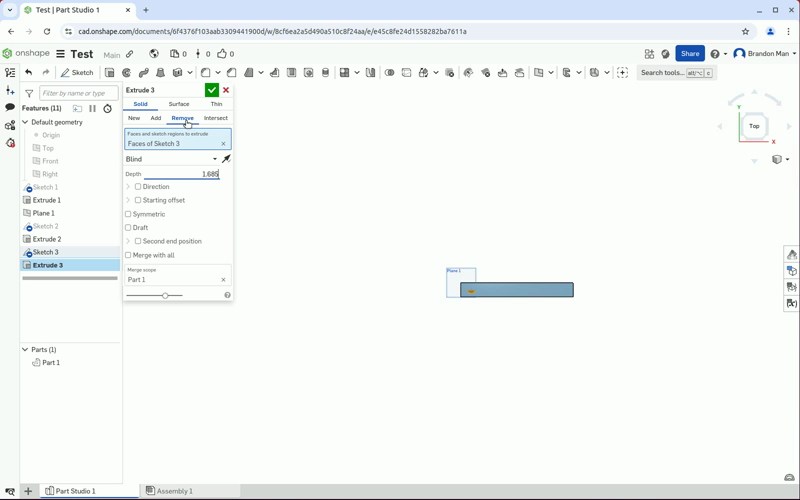
key(tab, 6)
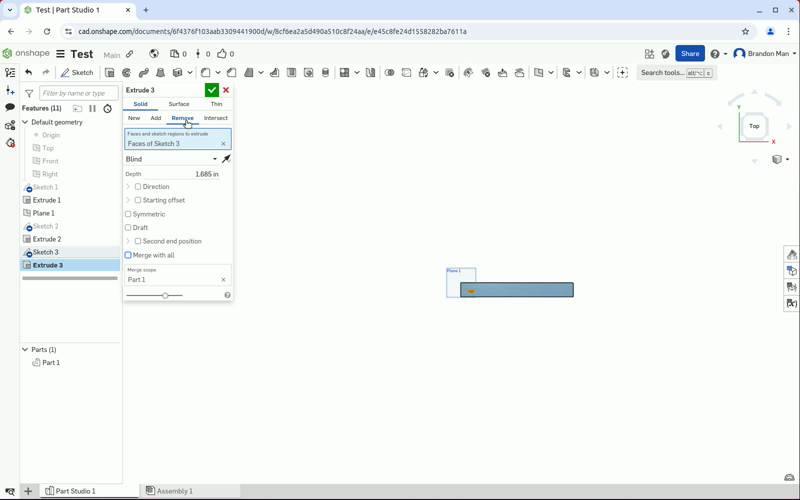
key(space)
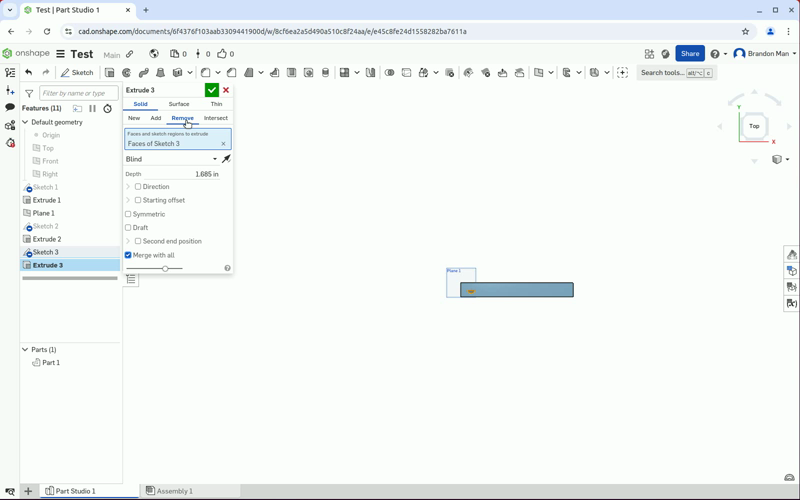
key(enter)
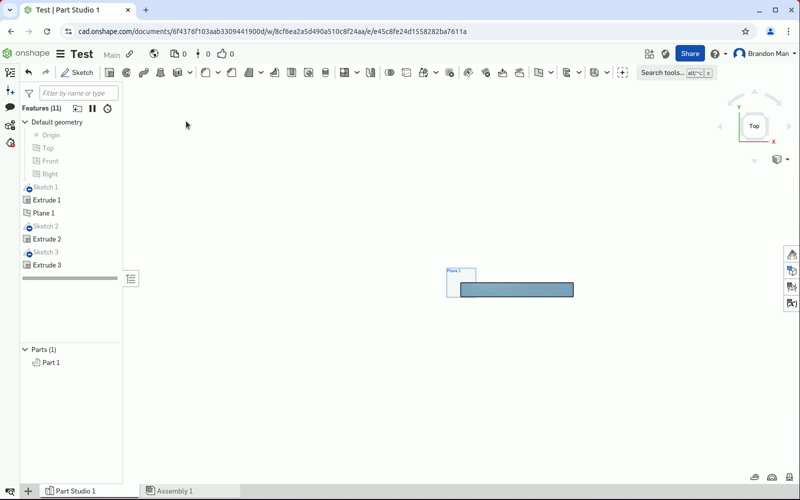
key(shift+h)
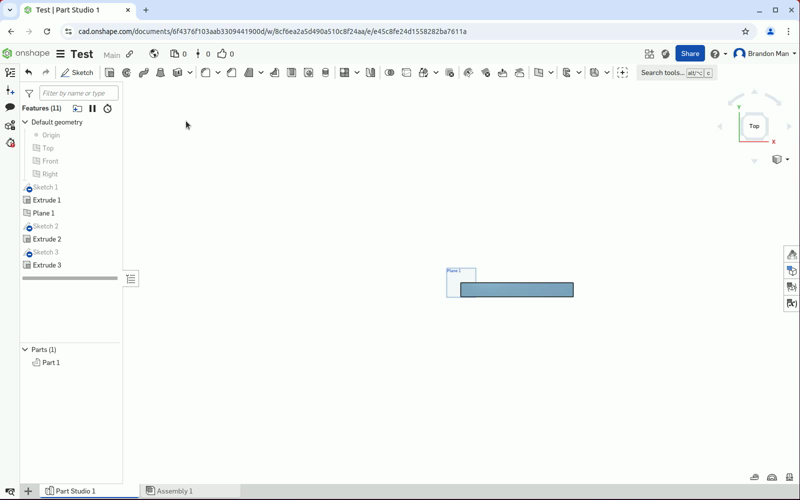
key(shift+h)
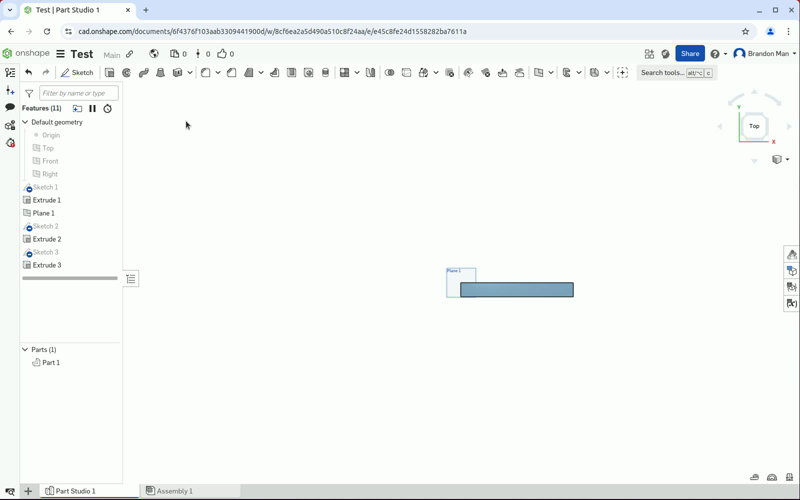
mouse_move(73, 189)
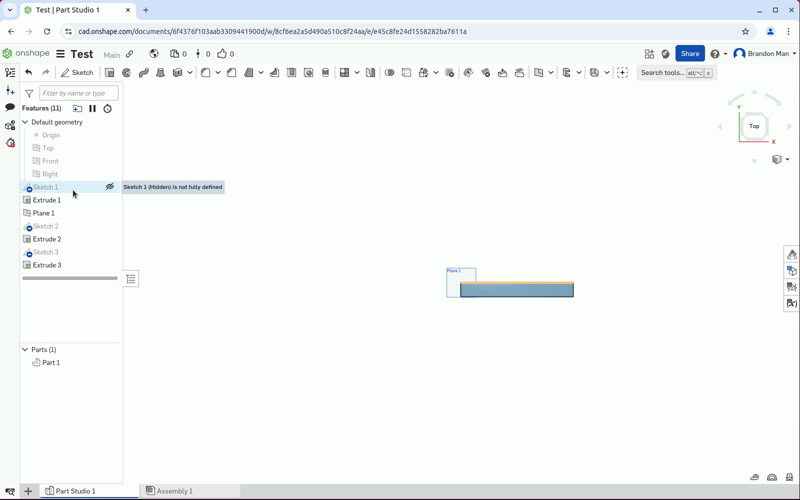
click(73, 189)
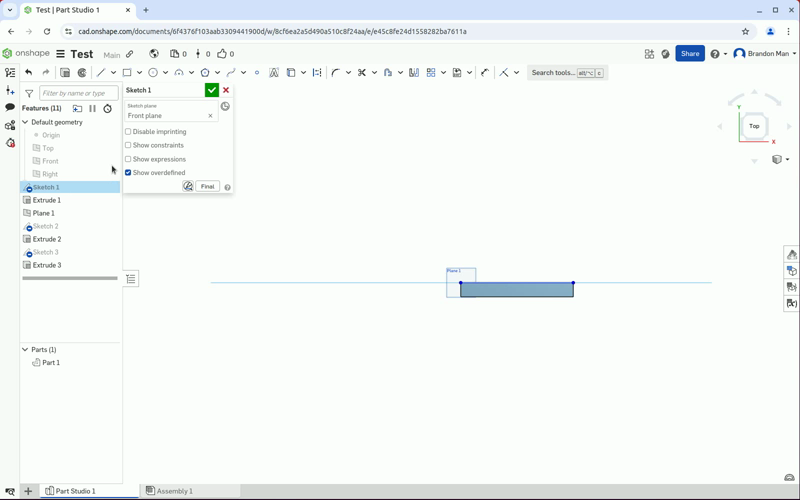
mouse_move(229, 92)
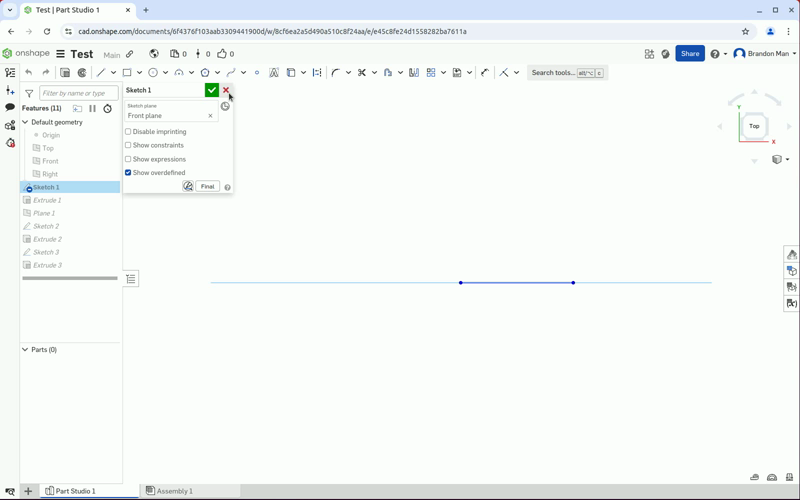
click(229, 92)
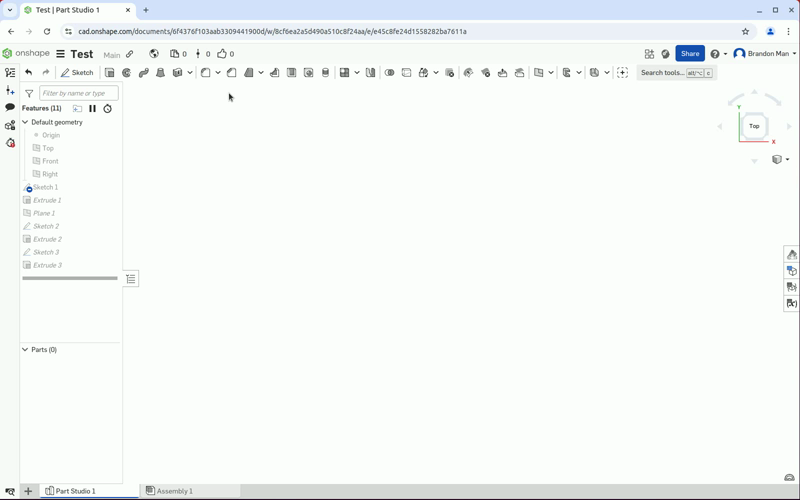
key(shift+s)
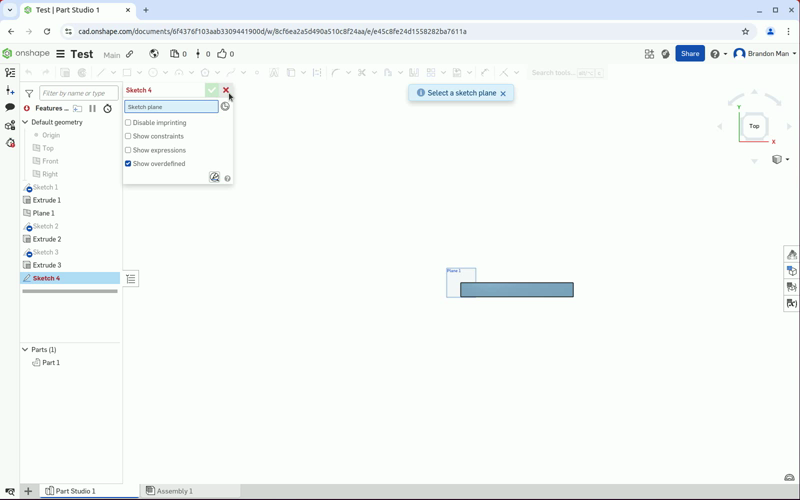
mouse_move(73, 215)
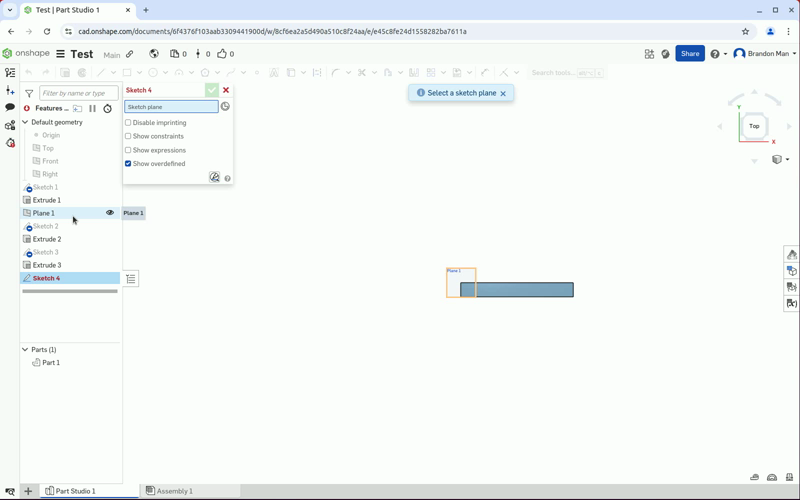
click(73, 215)
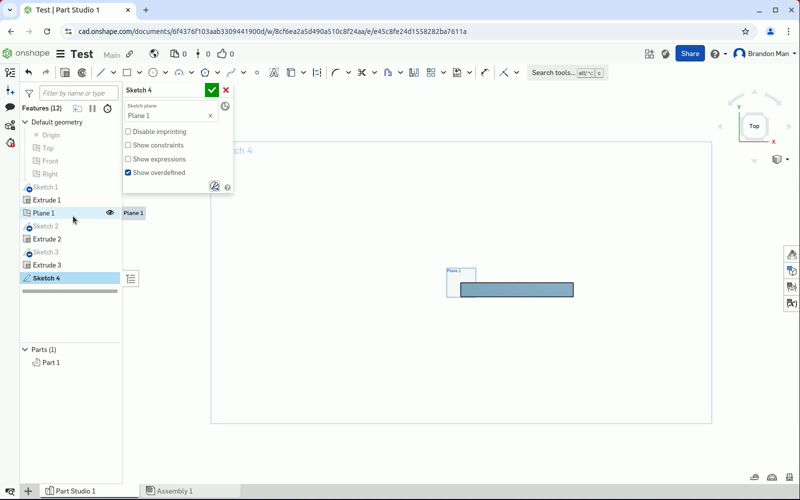
mouse_move(73, 352)
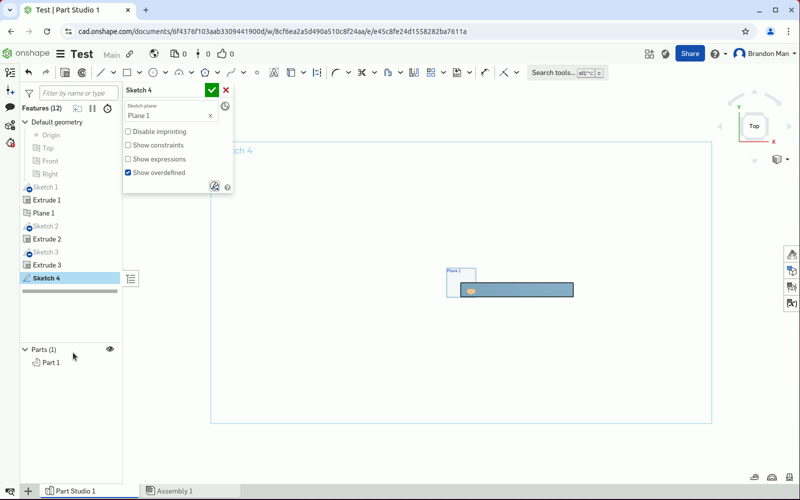
key(y)
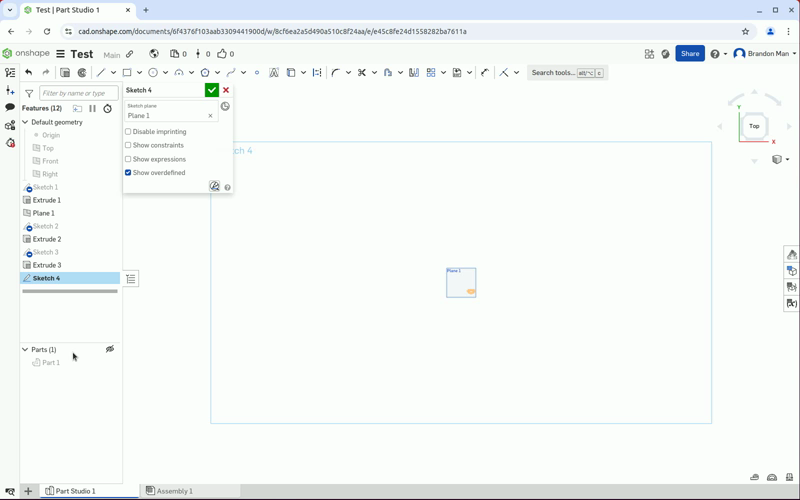
key(l)
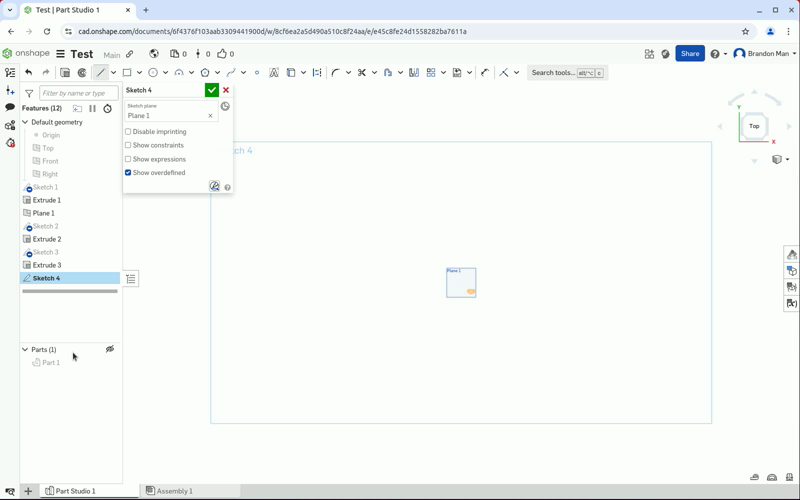
key_down(shift)
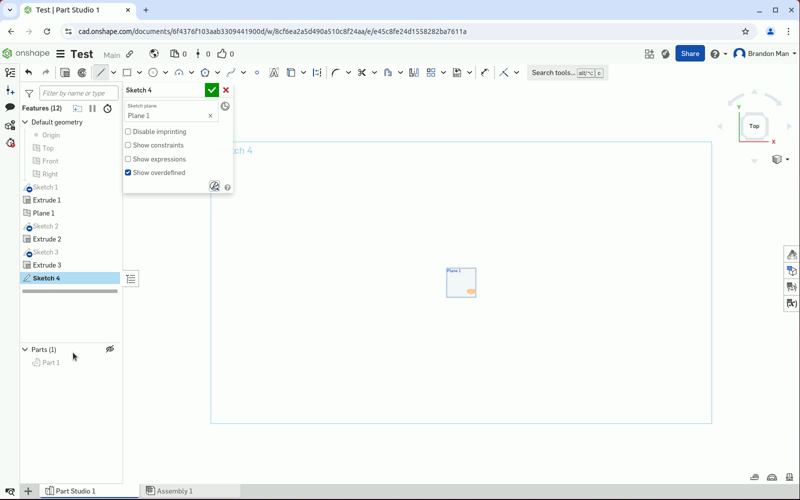
mouse_move(515, 290)
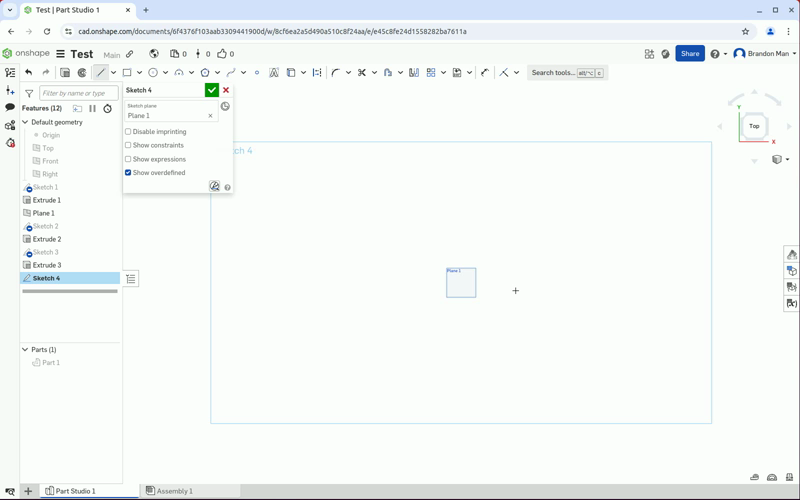
click(515, 290)
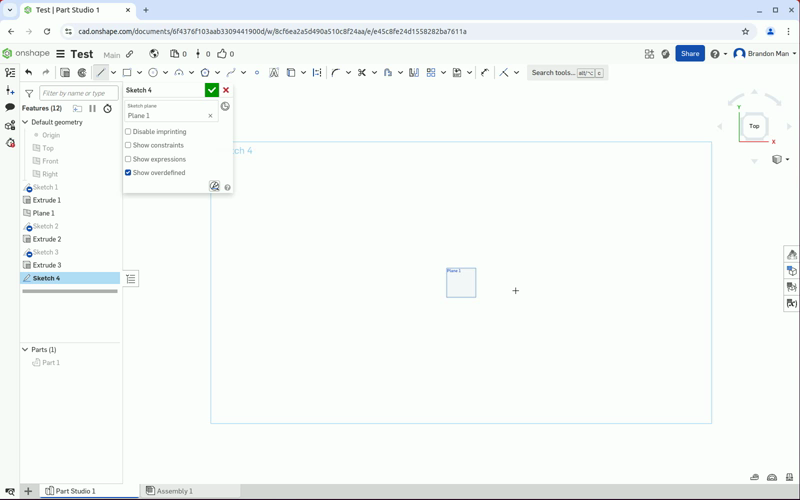
key_up(shift)
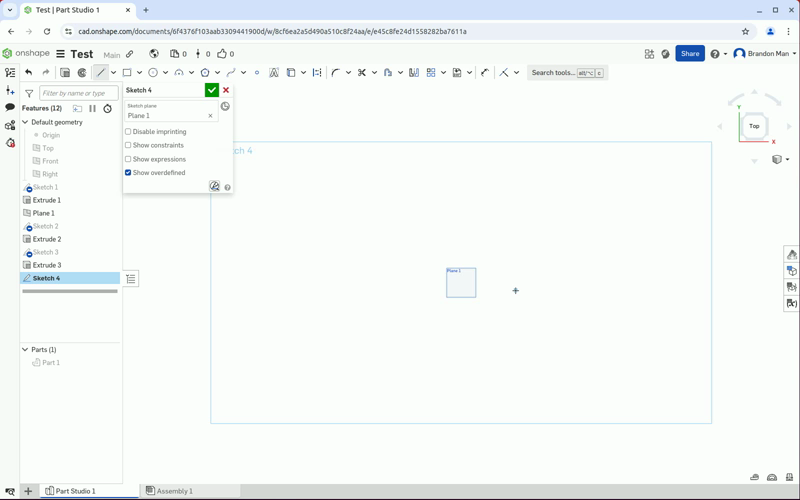
key_down(shift)
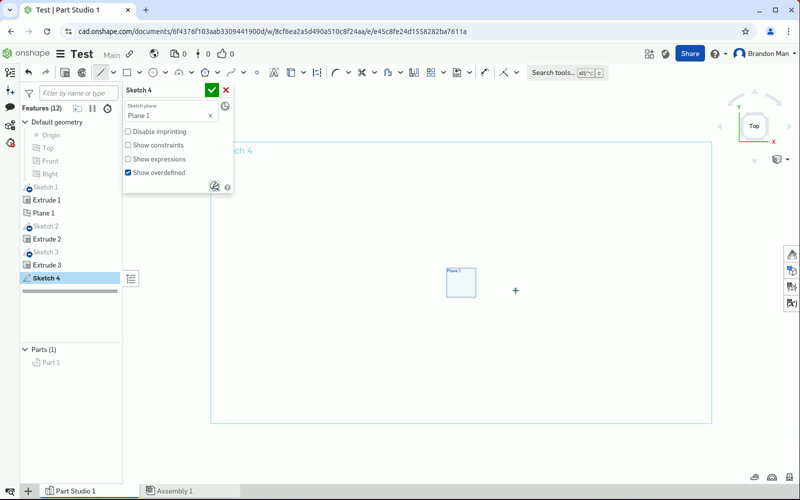
mouse_move(545, 290)
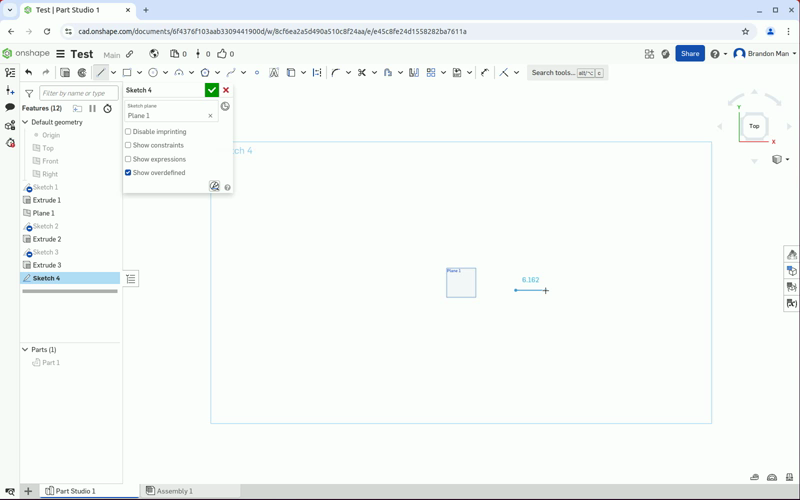
mouse_move(519, 290)
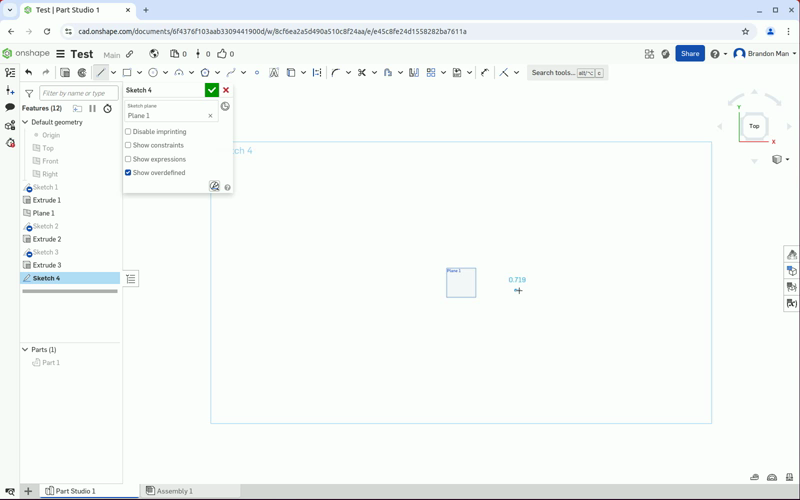
scroll(6)
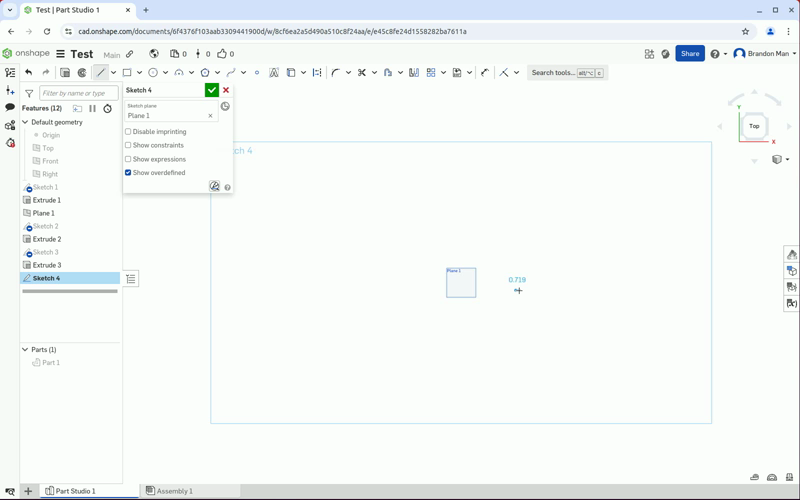
scroll(6)
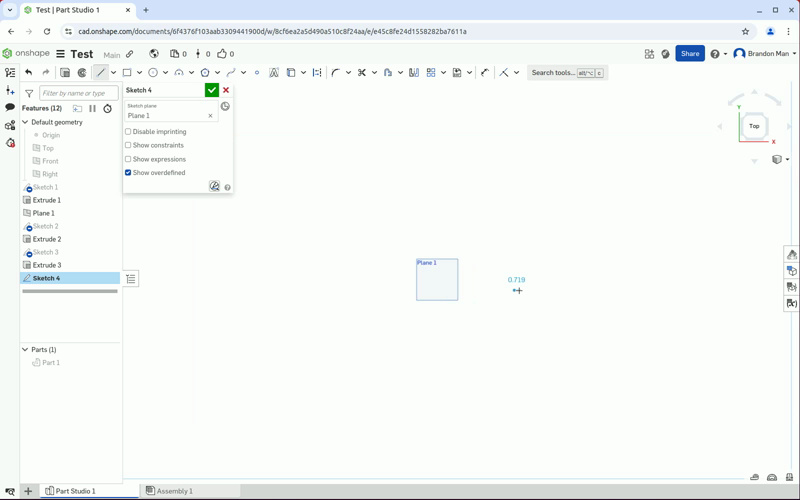
scroll(6)
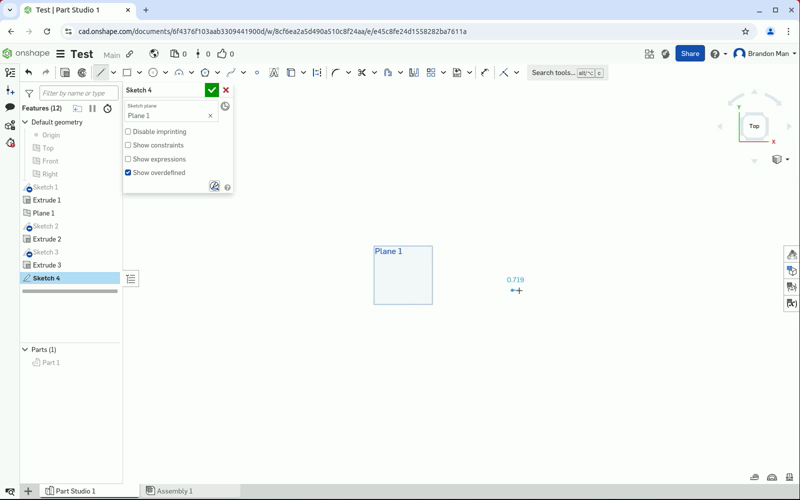
scroll(6)
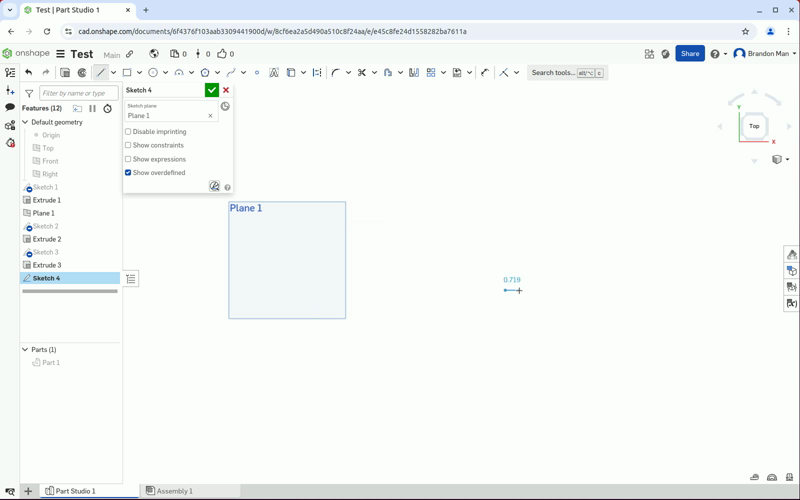
scroll(6)
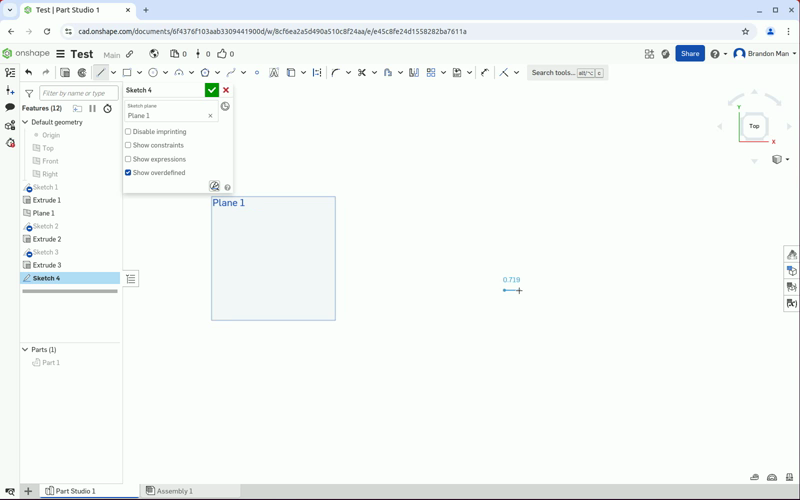
scroll(6)
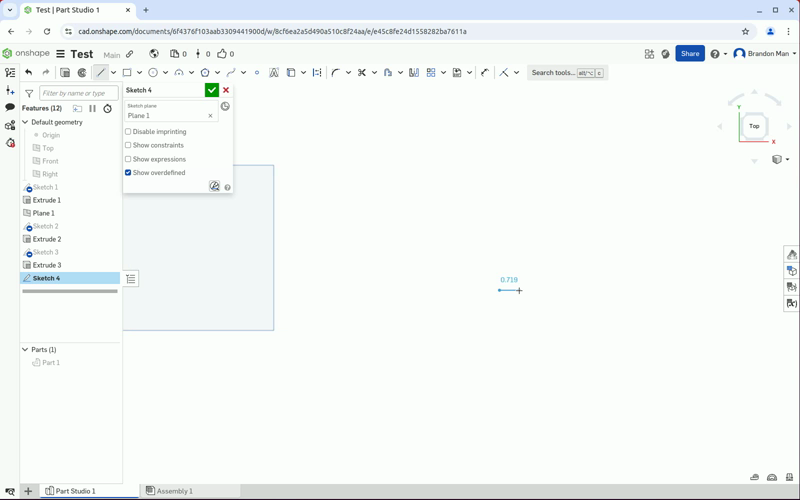
scroll(6)
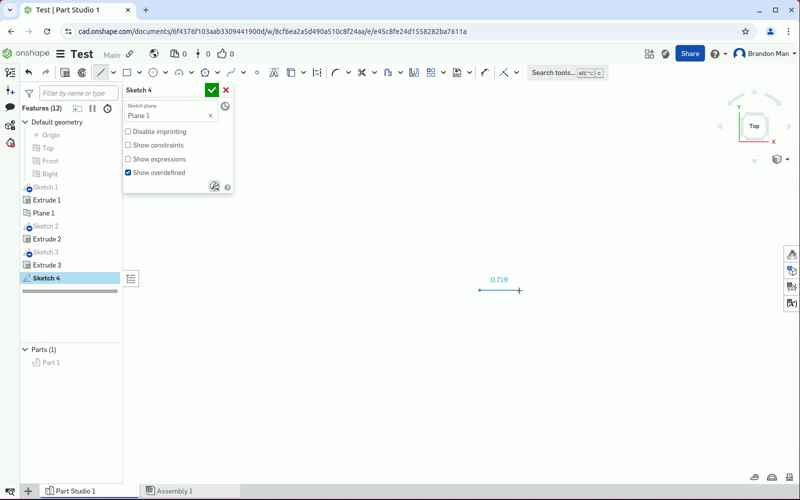
click(519, 290)
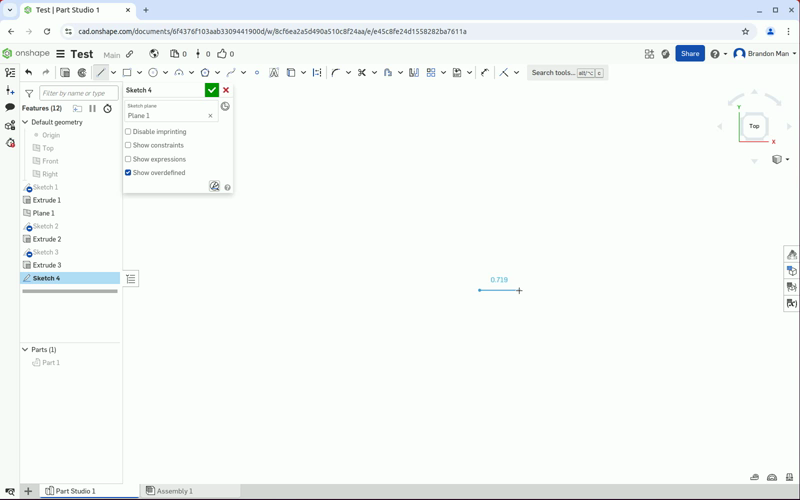
scroll(-6)
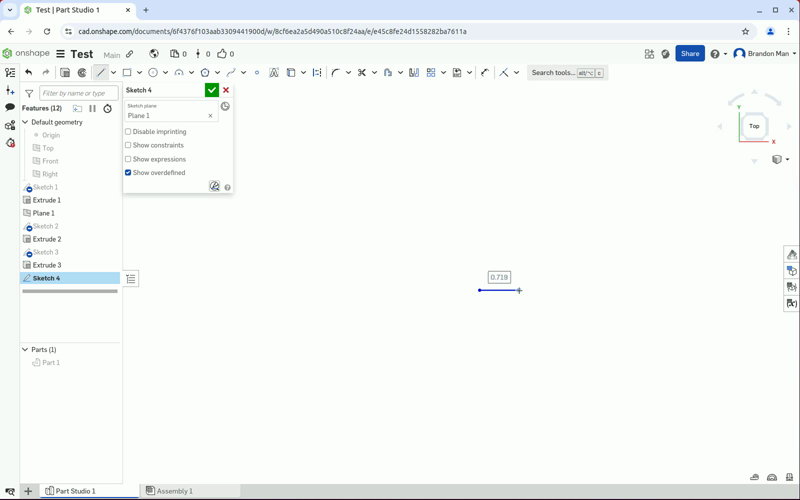
scroll(-6)
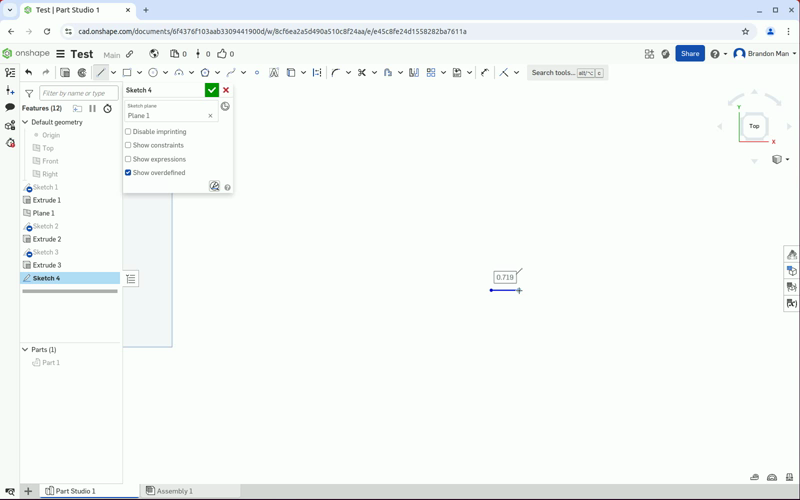
scroll(-6)
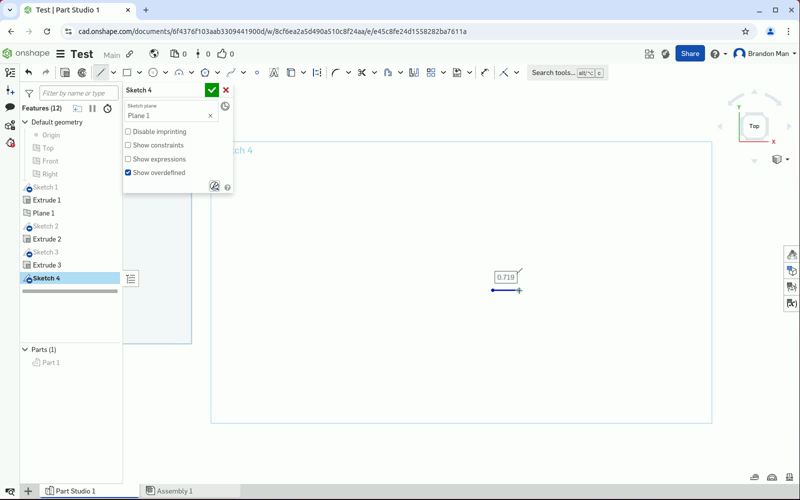
scroll(-6)
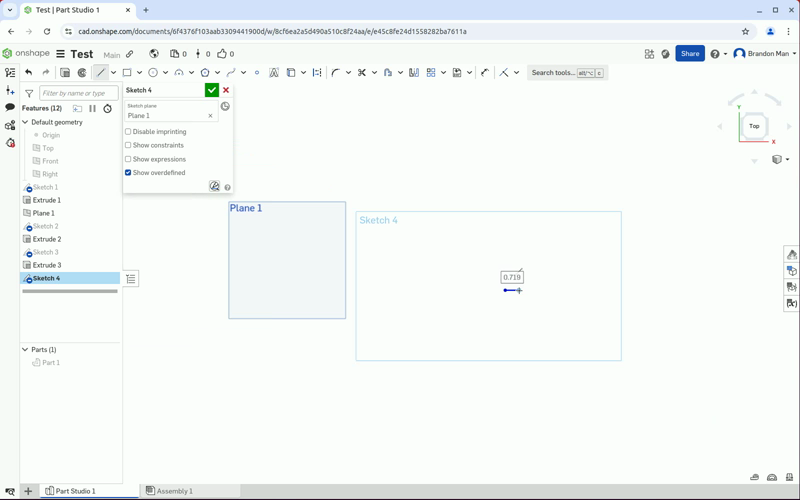
scroll(-6)
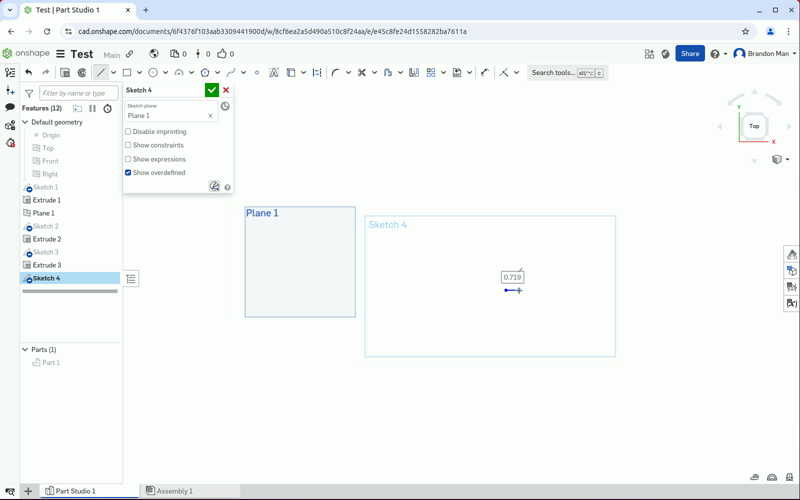
scroll(-6)
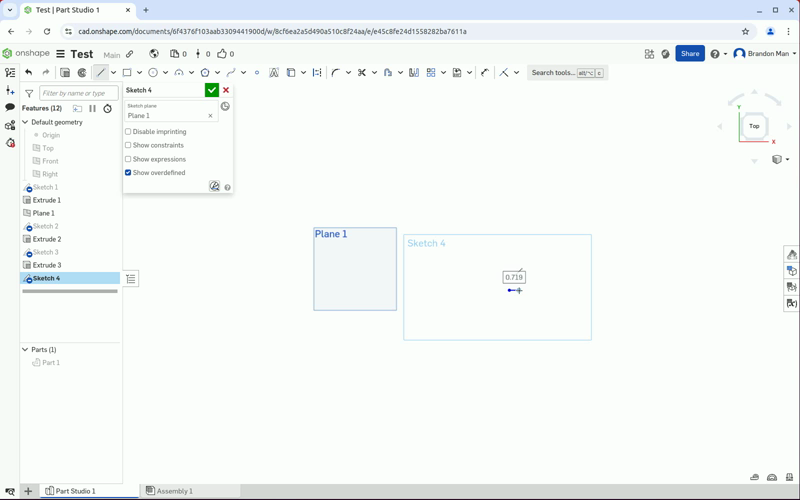
scroll(-6)
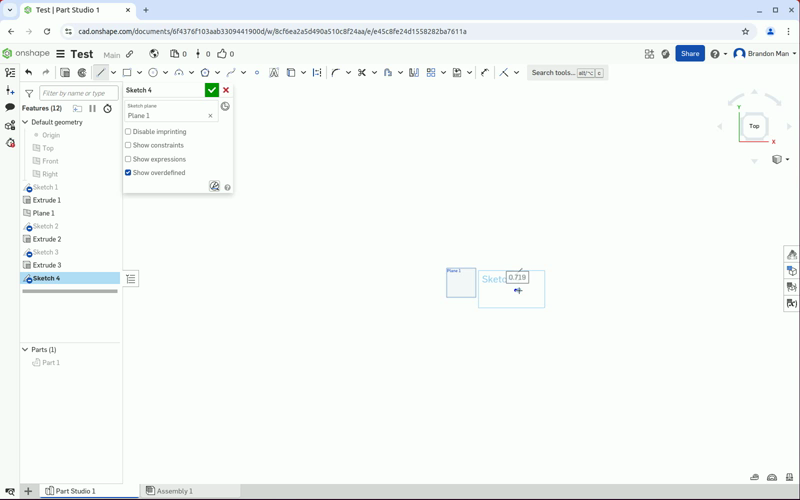
key_up(shift)
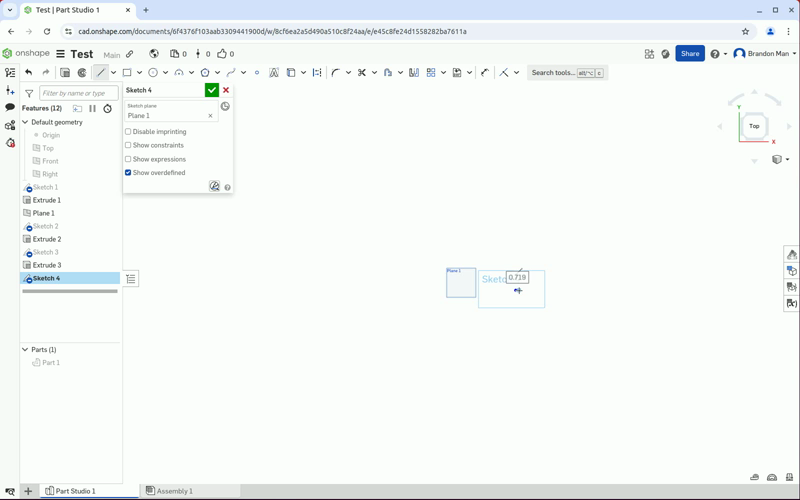
key_down(shift)
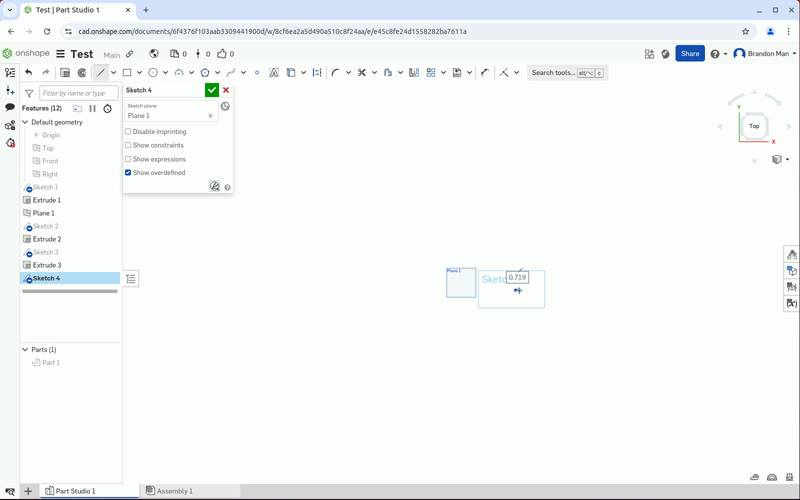
mouse_move(549, 290)
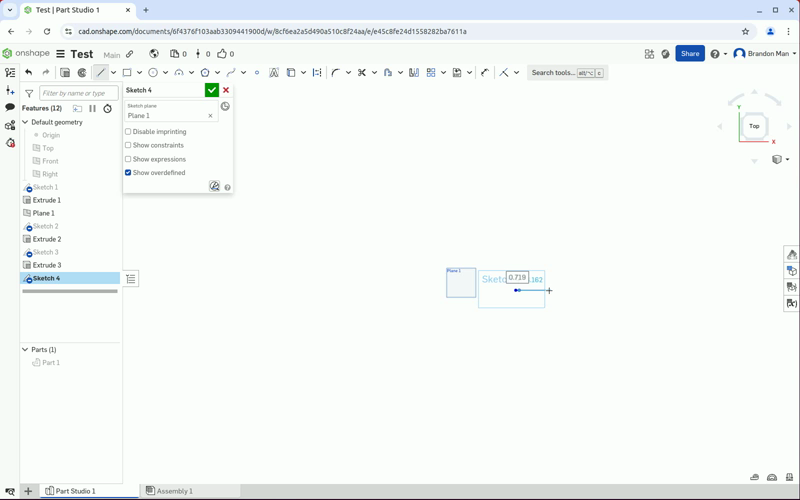
mouse_move(522, 290)
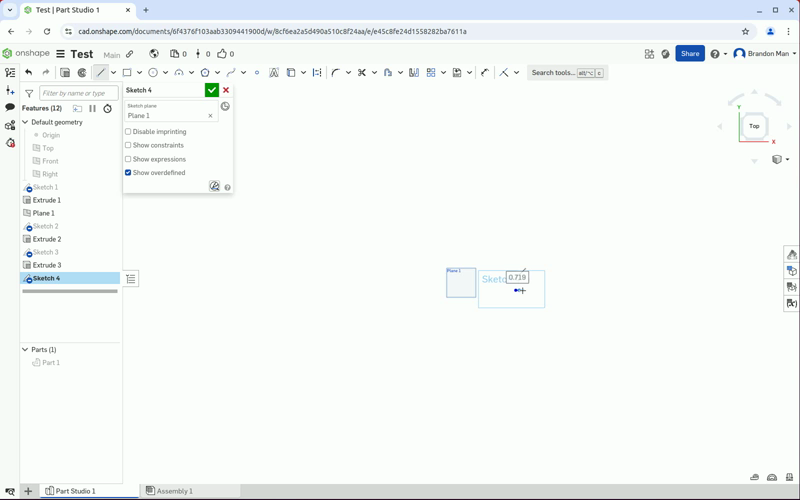
scroll(6)
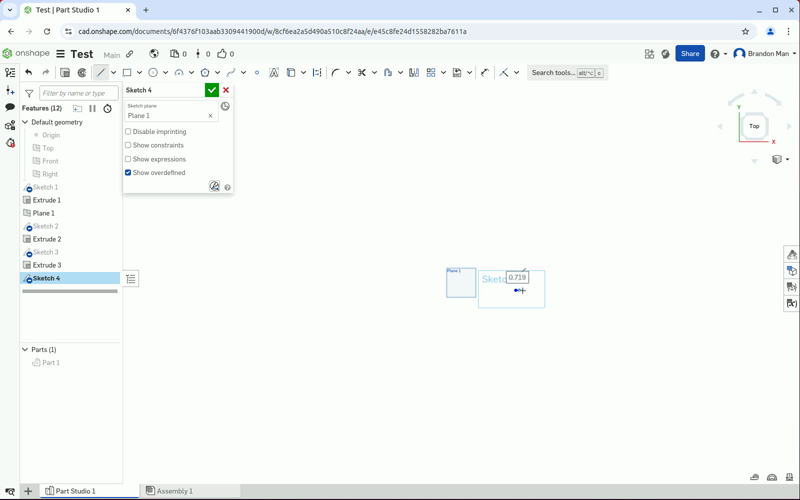
scroll(6)
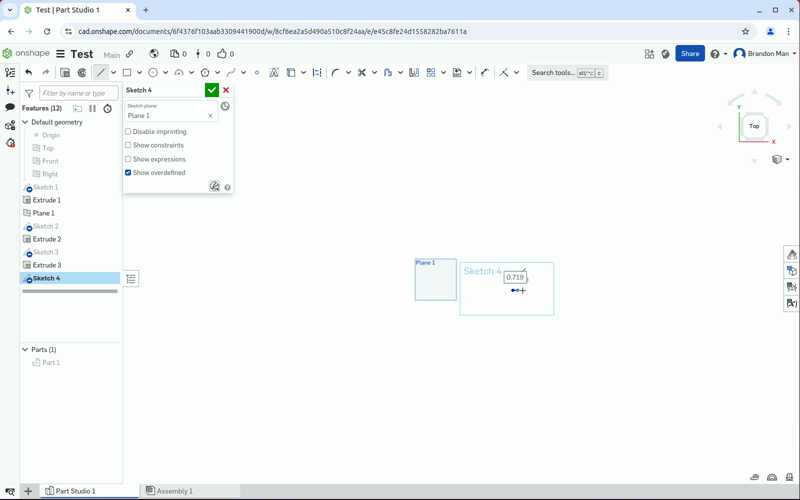
scroll(6)
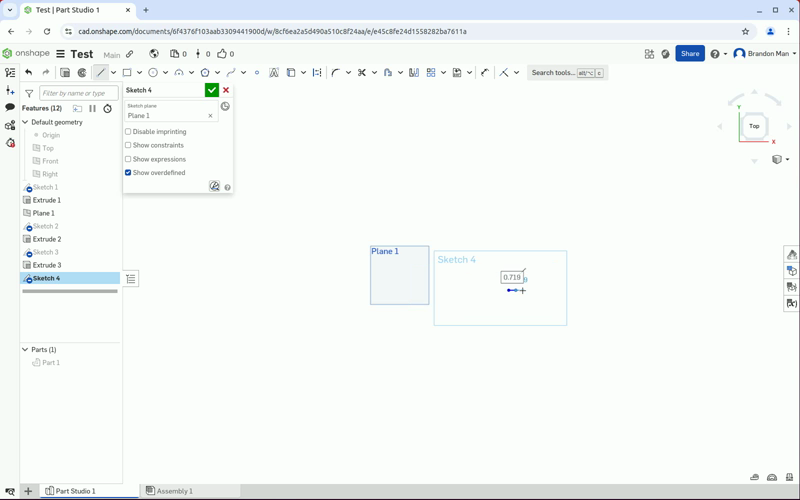
scroll(6)
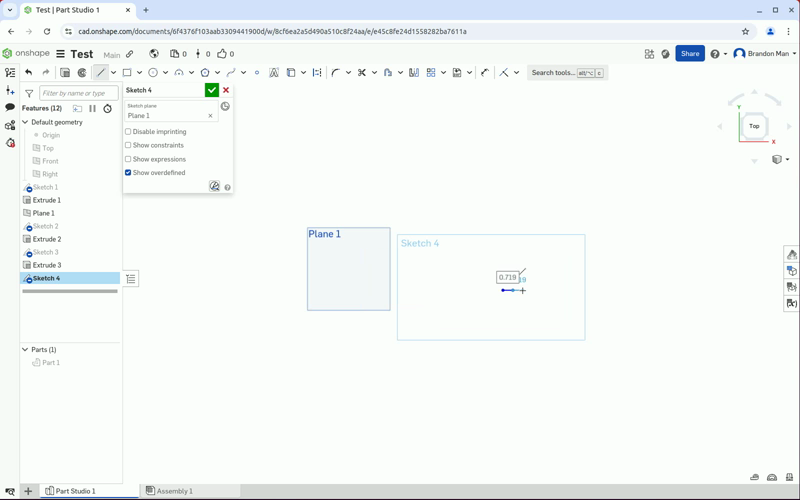
scroll(6)
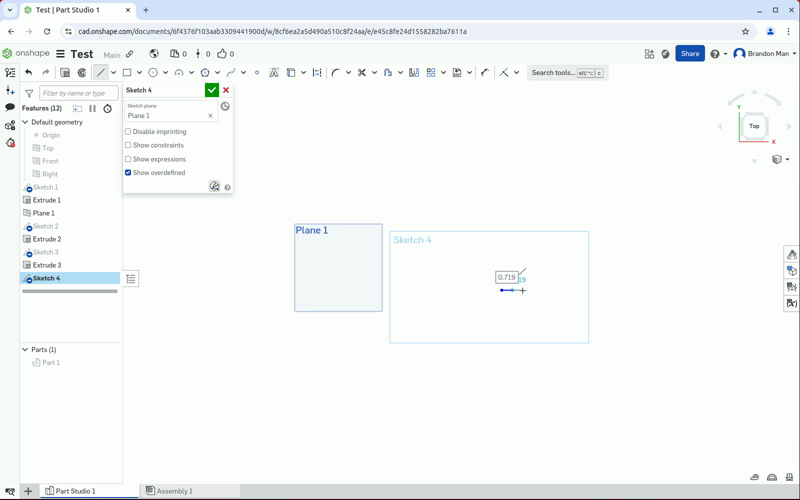
scroll(6)
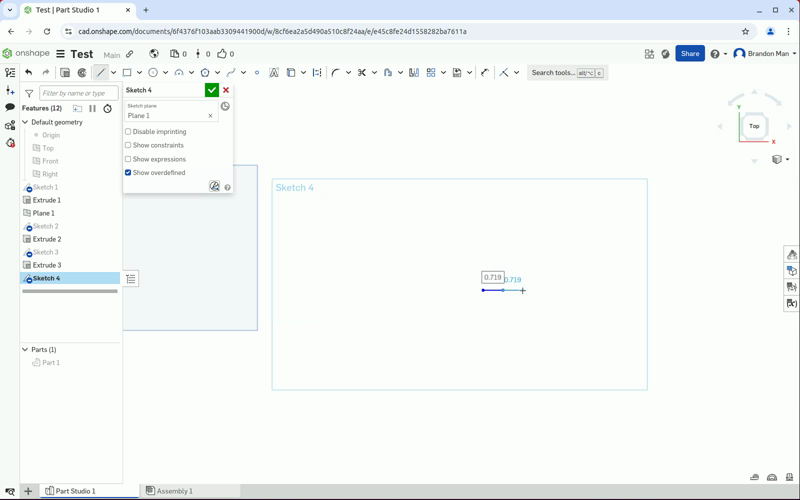
scroll(6)
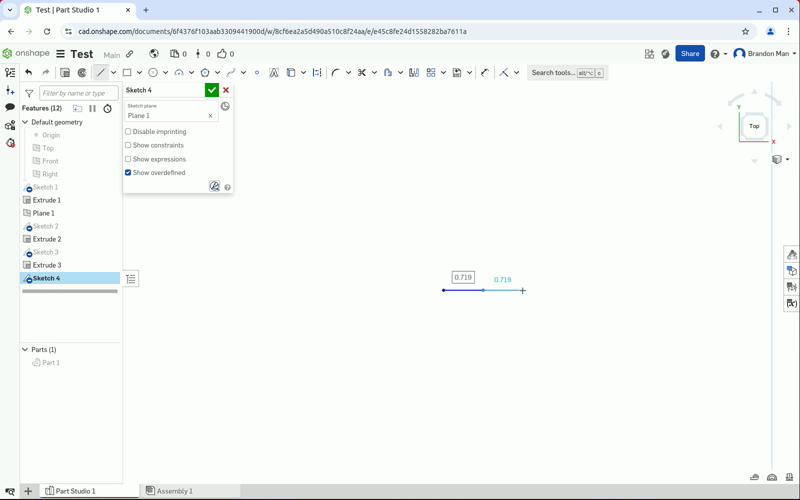
click(522, 290)
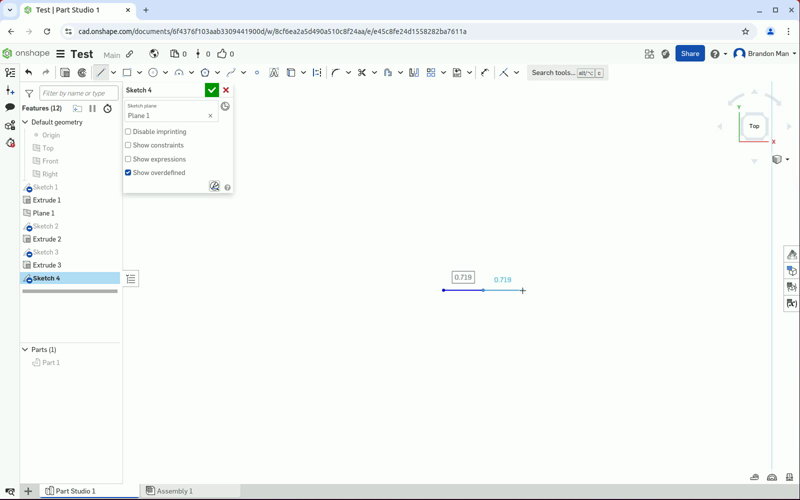
scroll(-6)
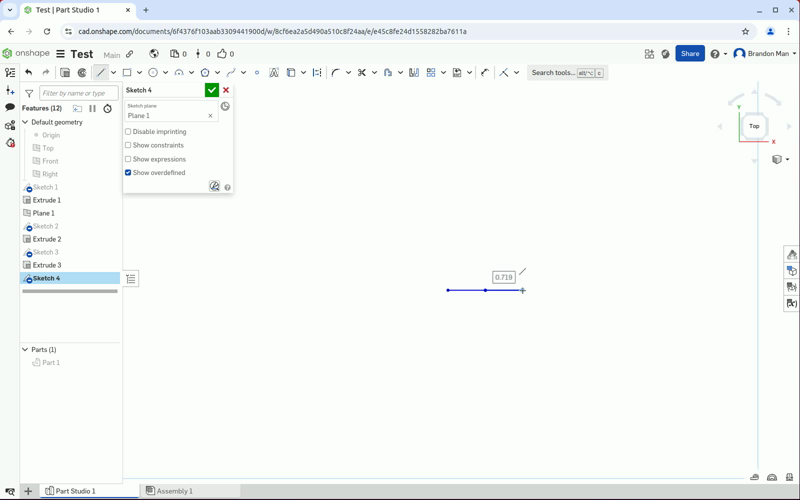
scroll(-6)
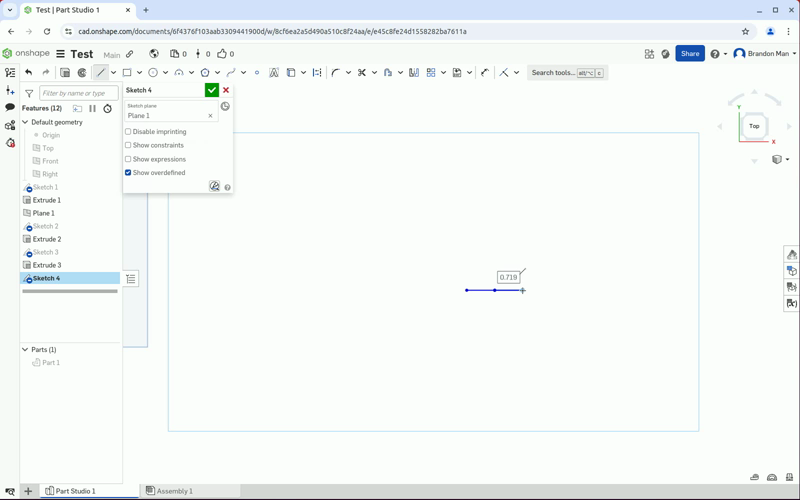
scroll(-6)
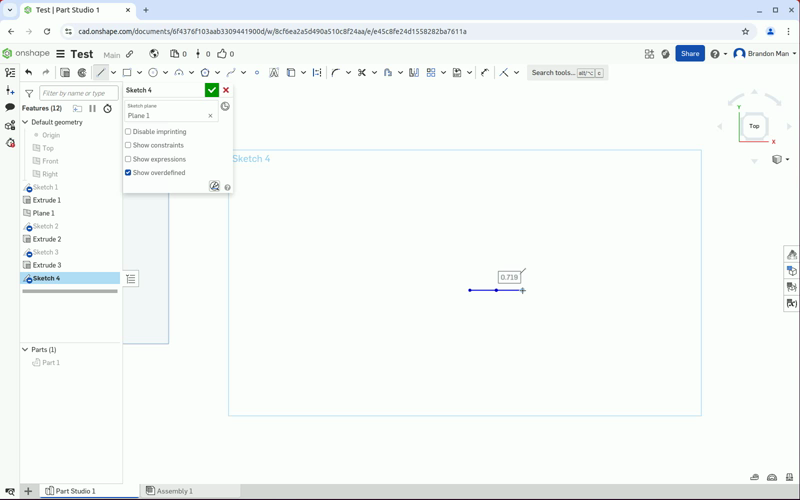
scroll(-6)
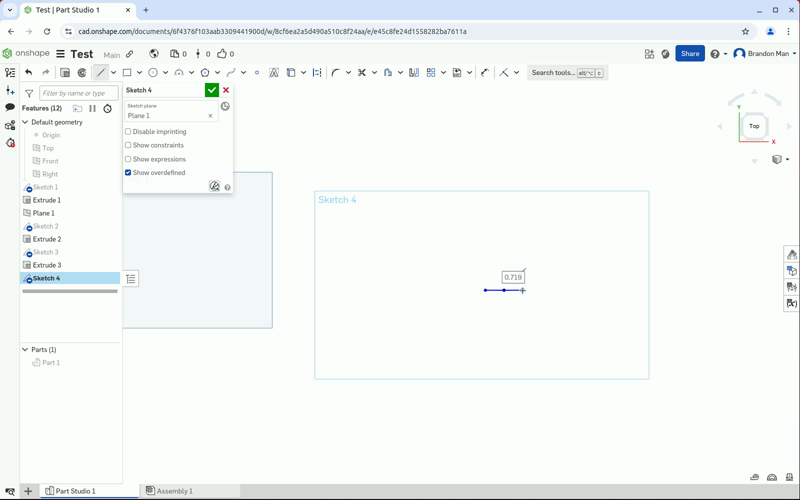
scroll(-6)
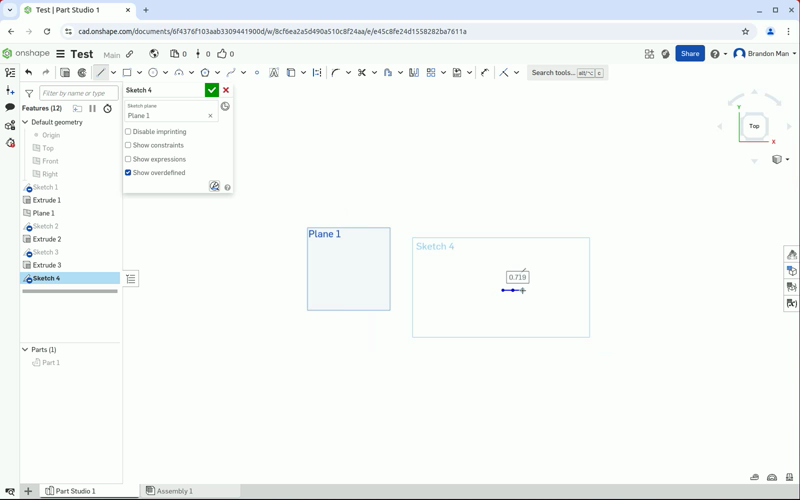
scroll(-6)
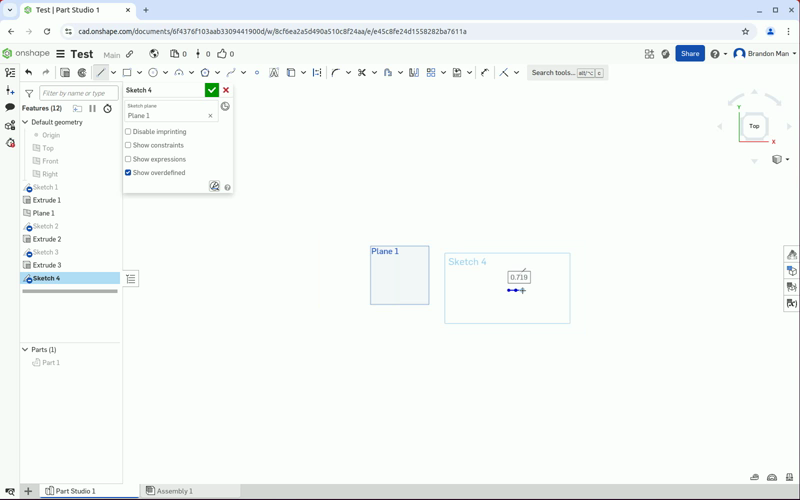
scroll(-6)
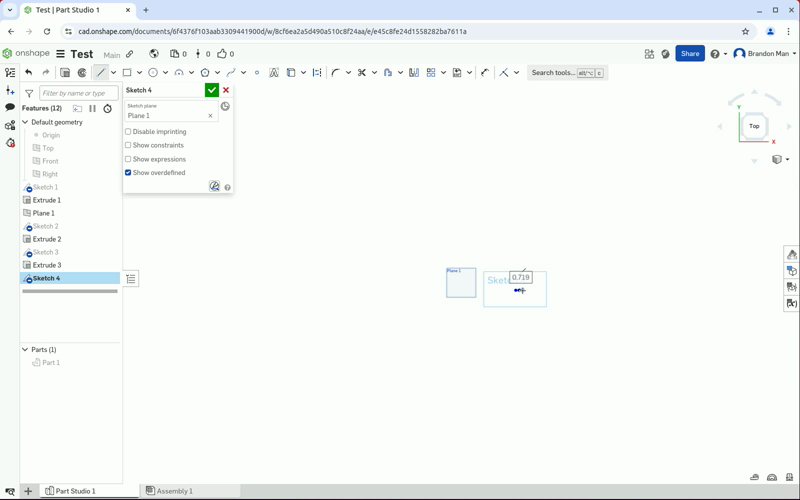
key_up(shift)
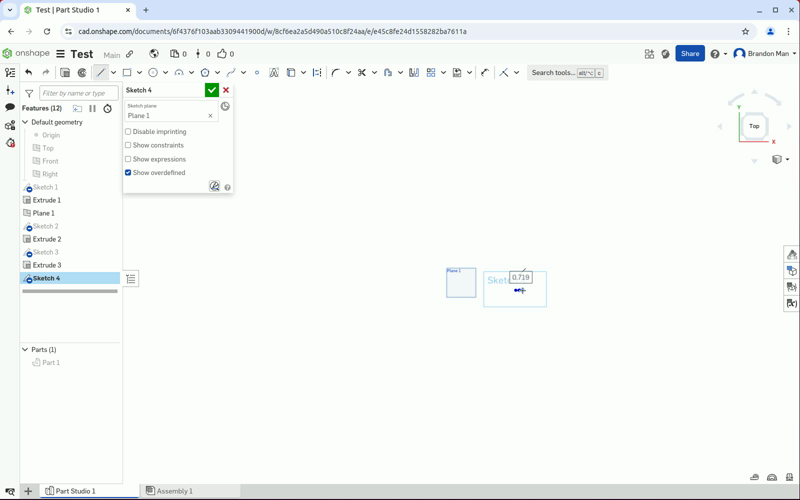
key(esc)
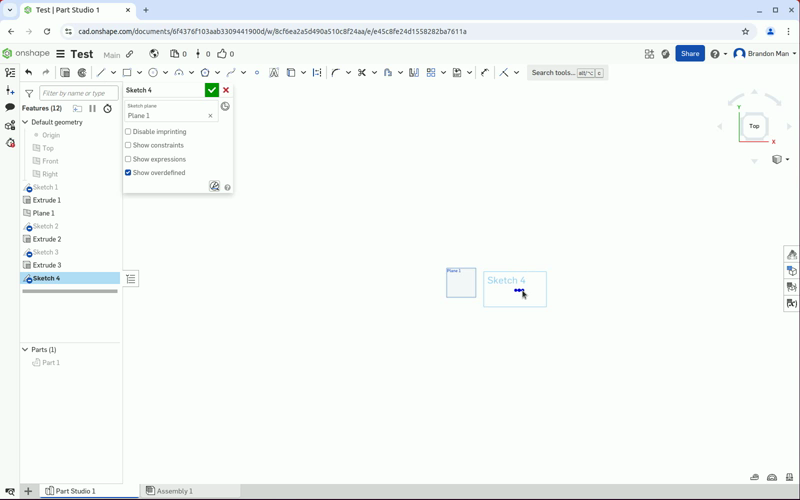
key(a)
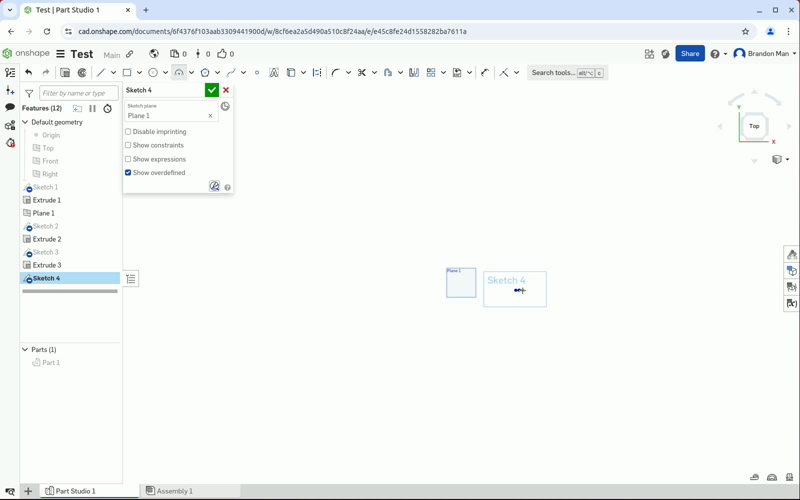
mouse_move(522, 290)
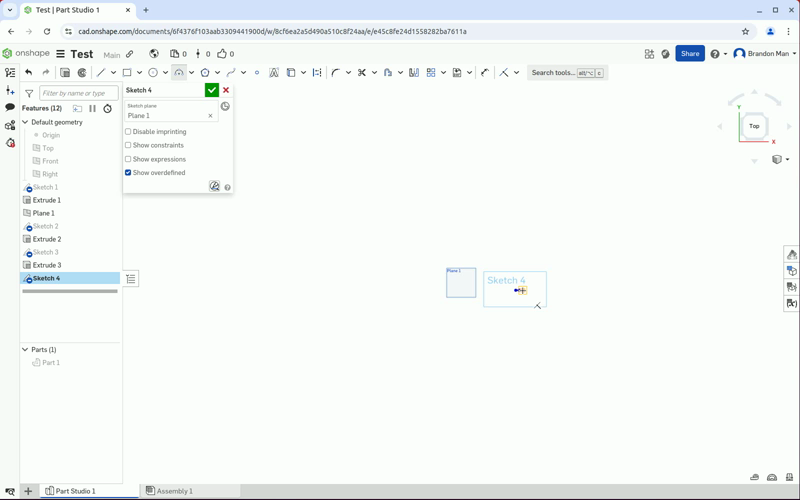
scroll(6)
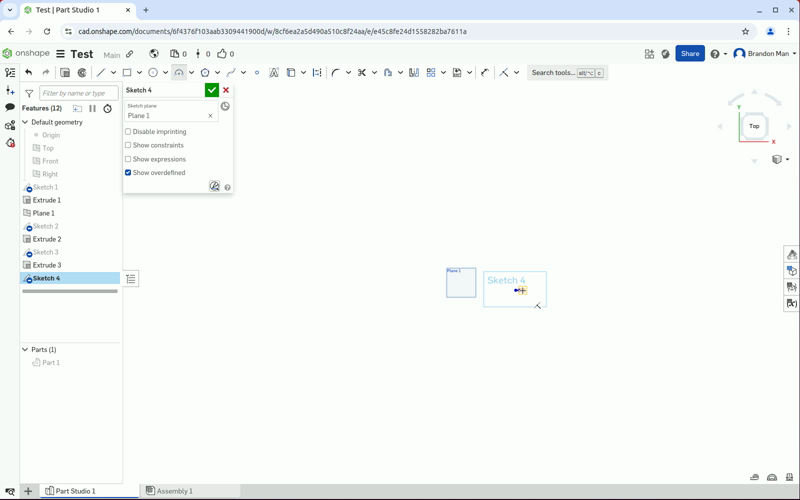
scroll(6)
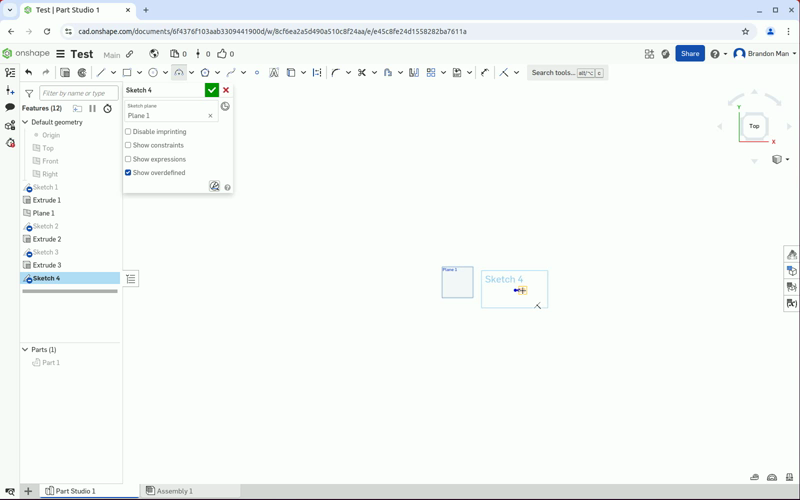
scroll(6)
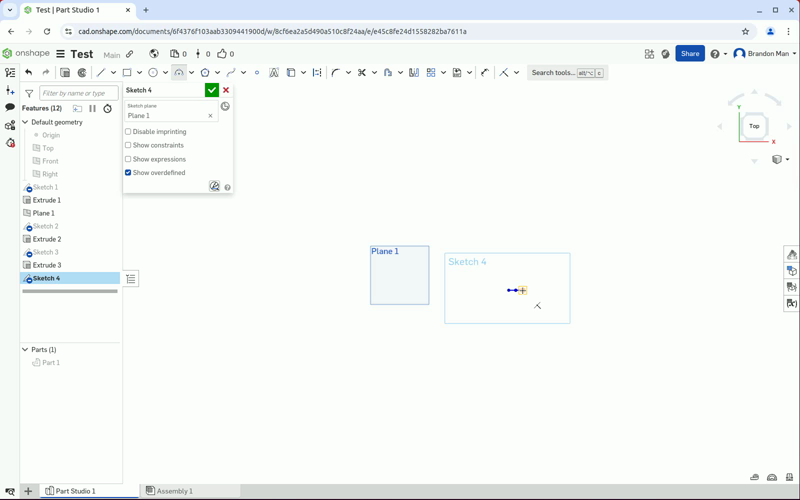
scroll(6)
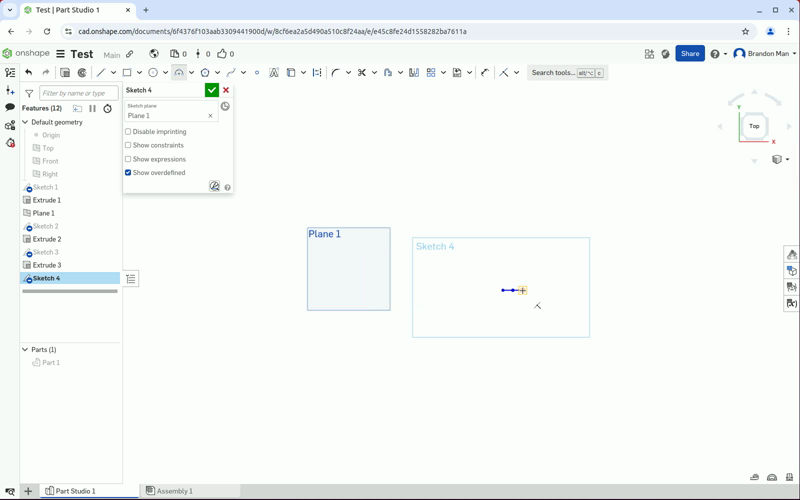
scroll(6)
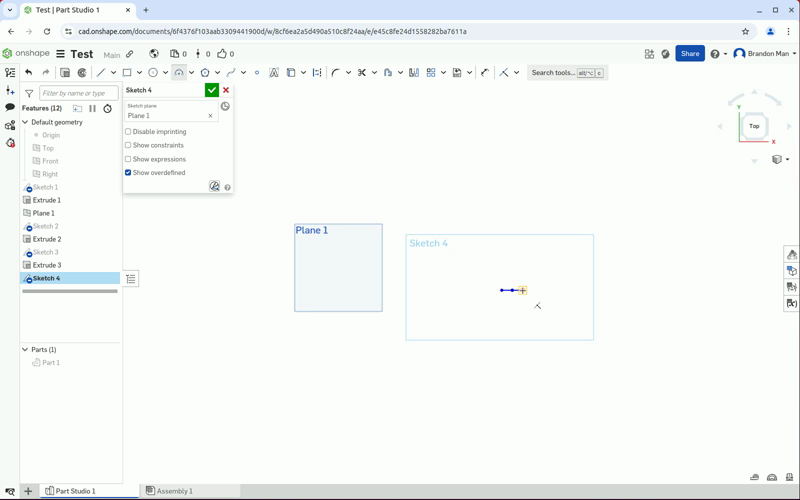
scroll(6)
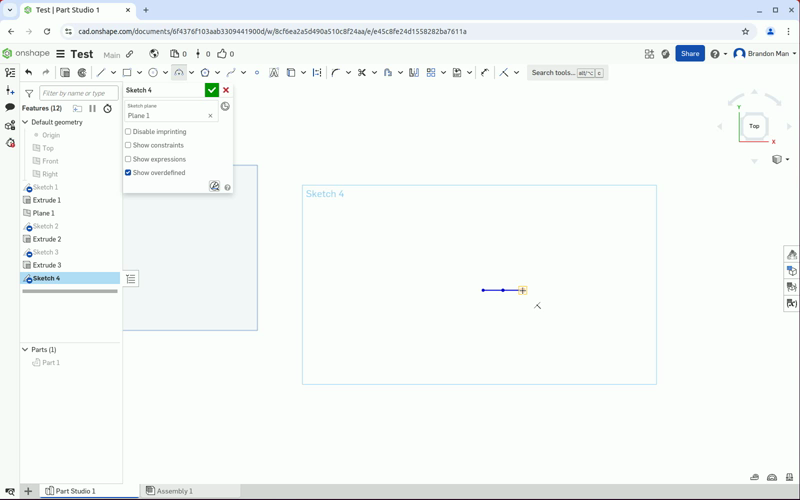
scroll(6)
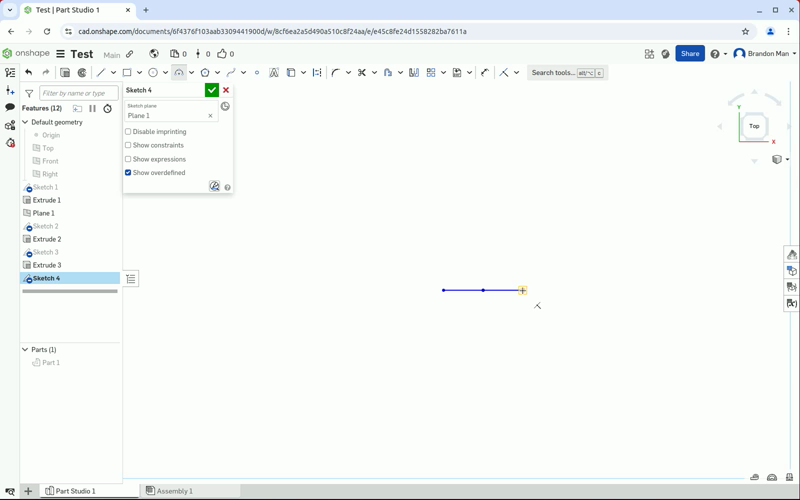
click(522, 290)
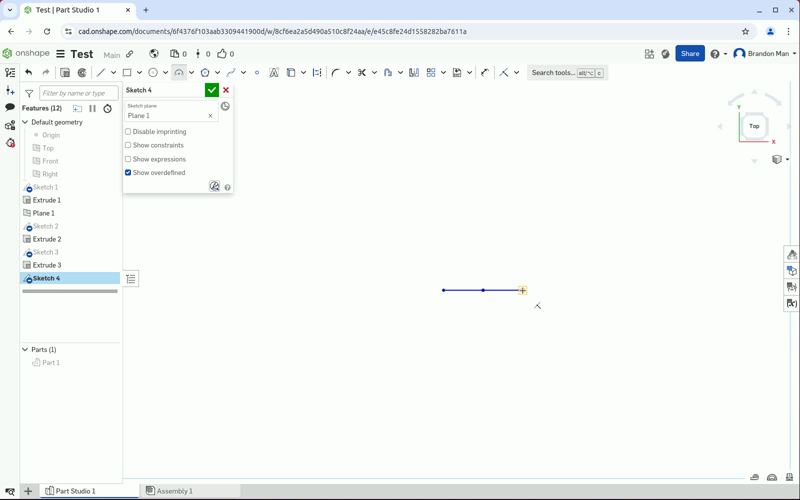
scroll(-6)
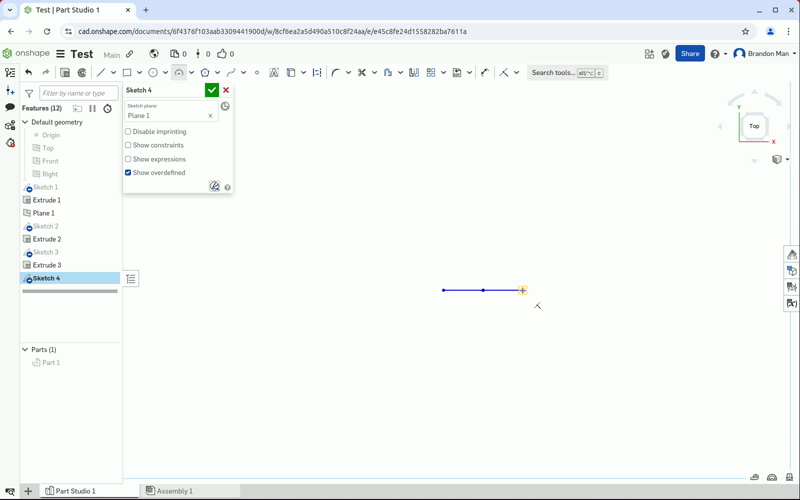
scroll(-6)
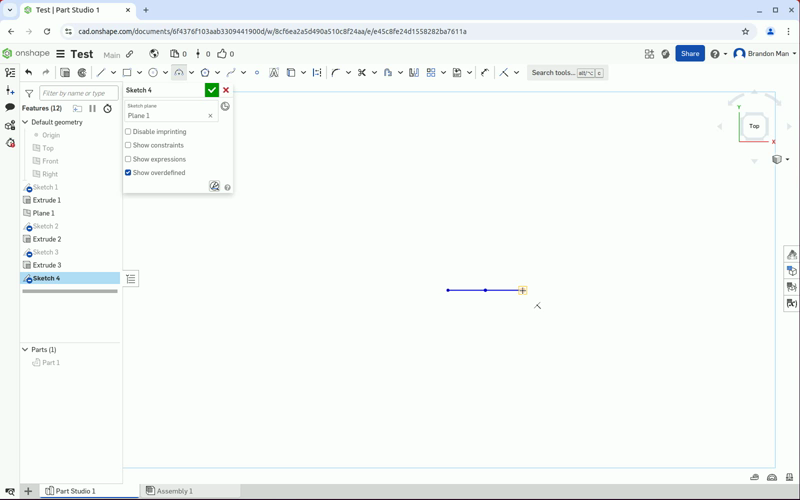
scroll(-6)
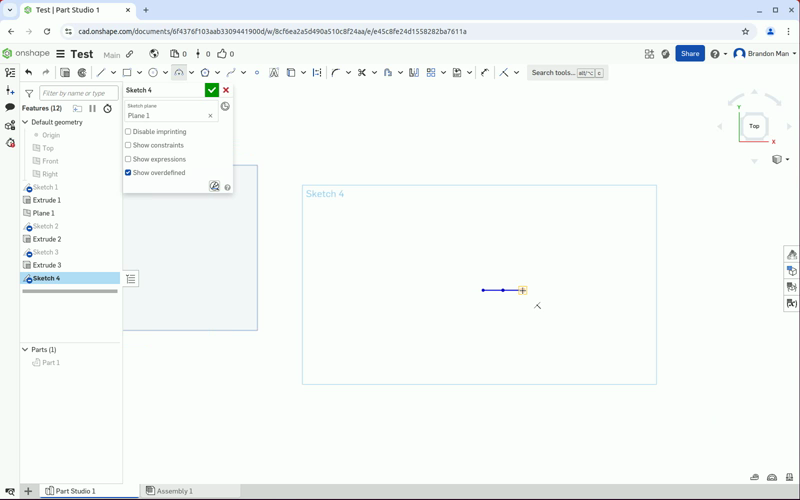
scroll(-6)
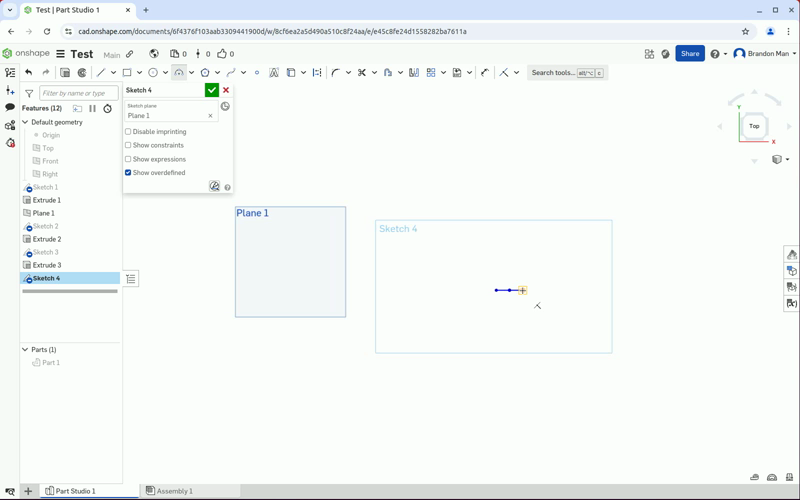
scroll(-6)
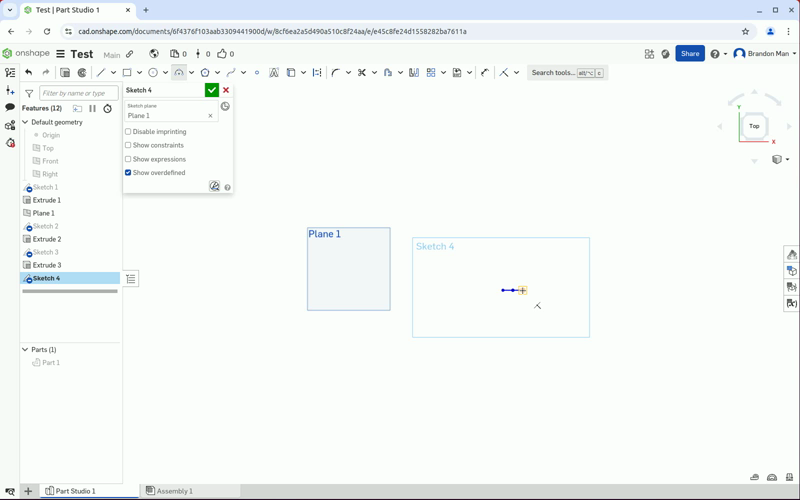
scroll(-6)
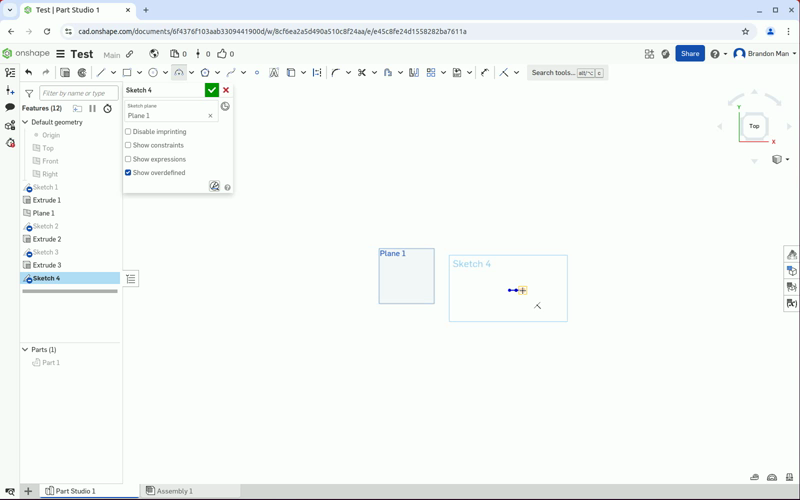
scroll(-6)
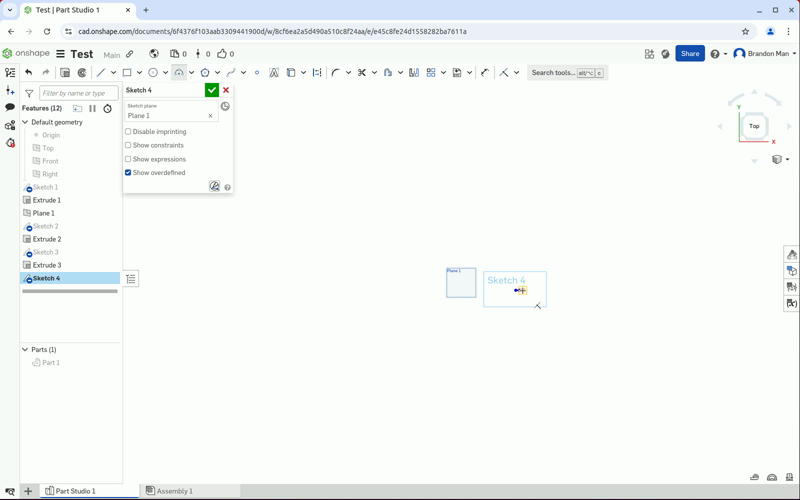
mouse_move(515, 290)
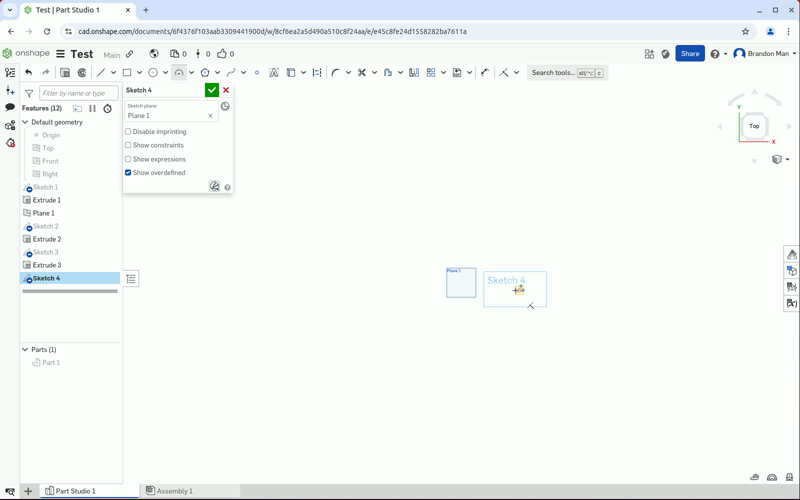
scroll(6)
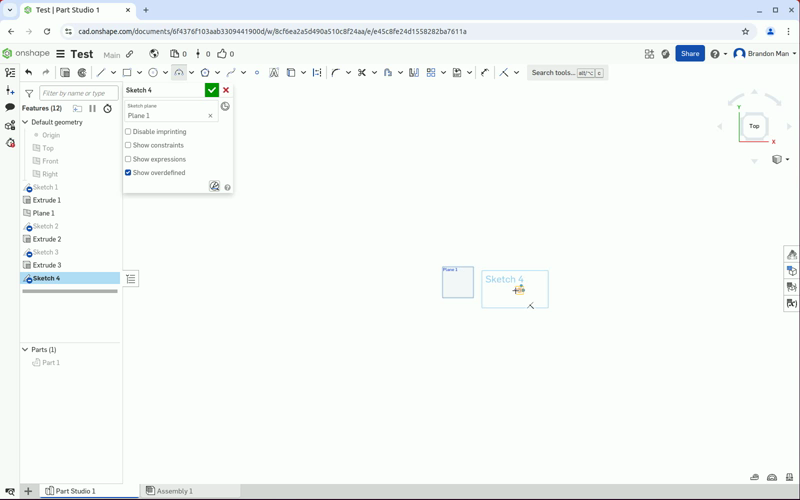
scroll(6)
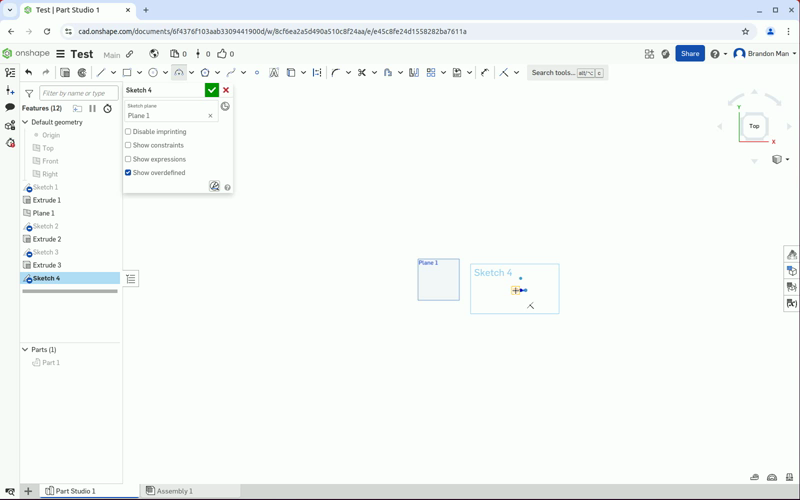
scroll(6)
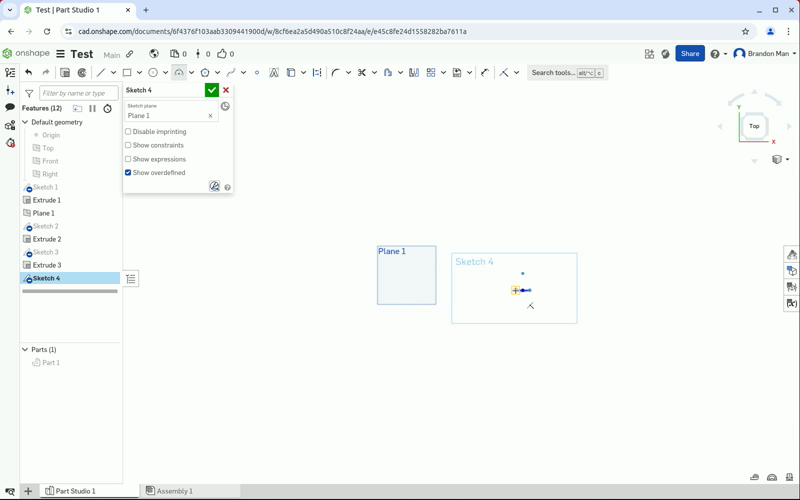
scroll(6)
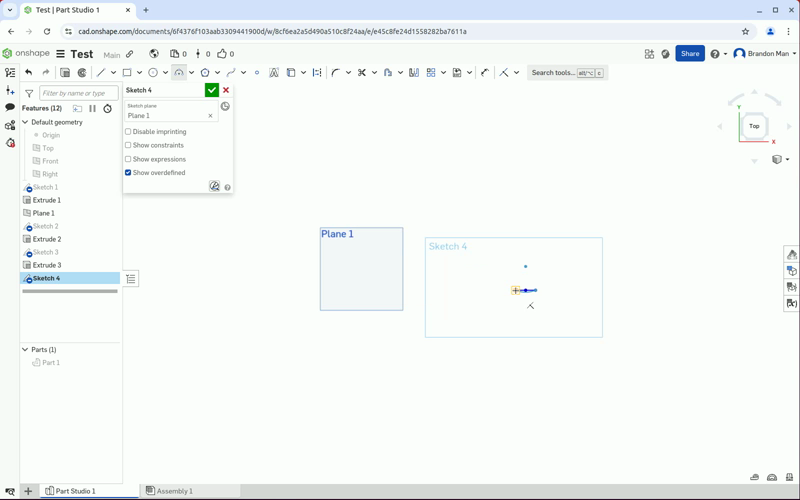
scroll(6)
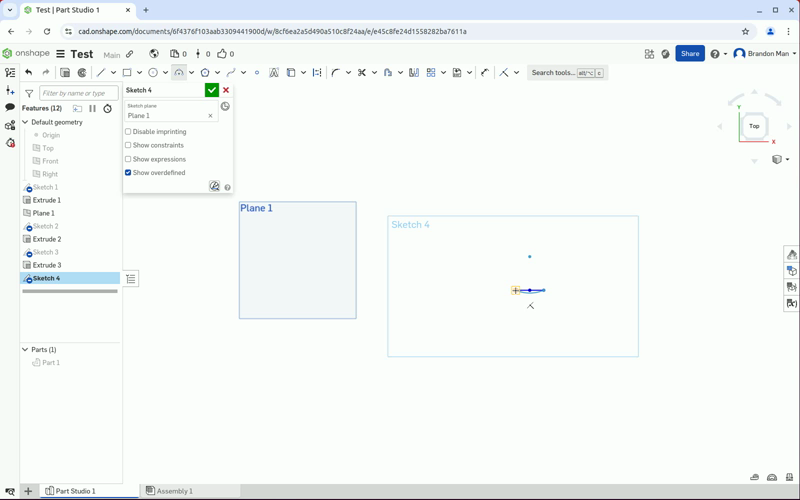
scroll(6)
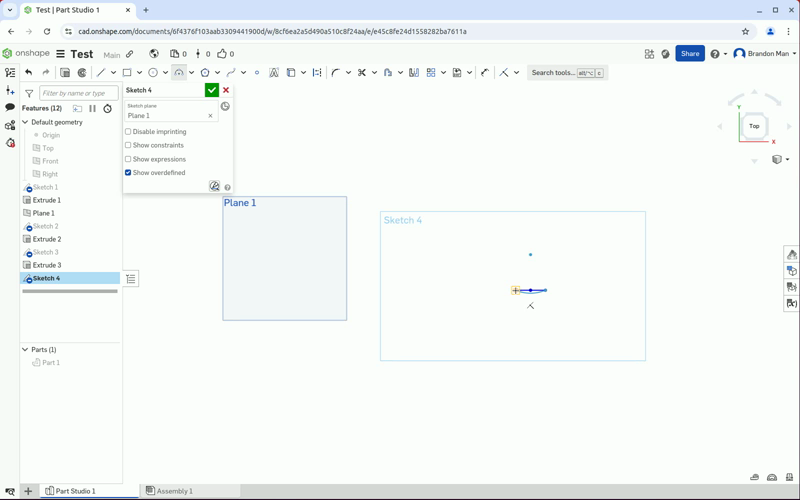
scroll(6)
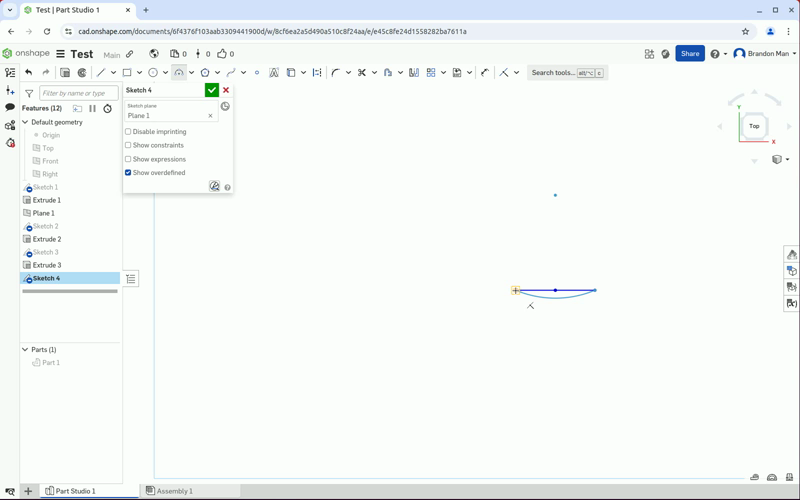
click(515, 290)
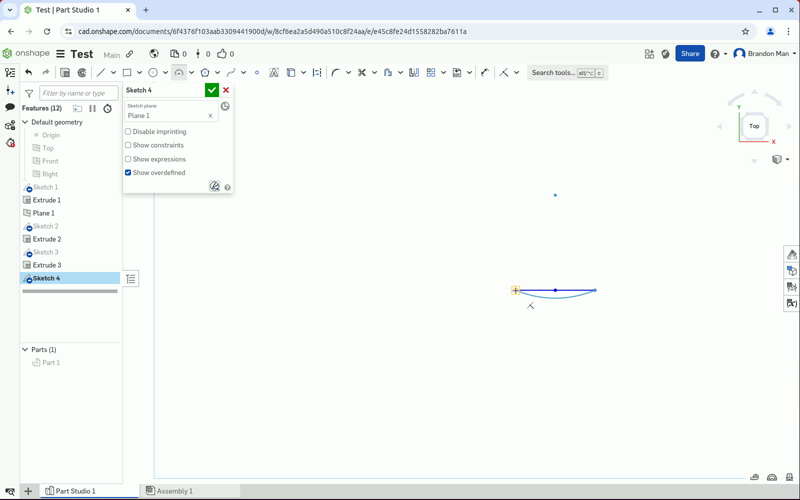
scroll(-6)
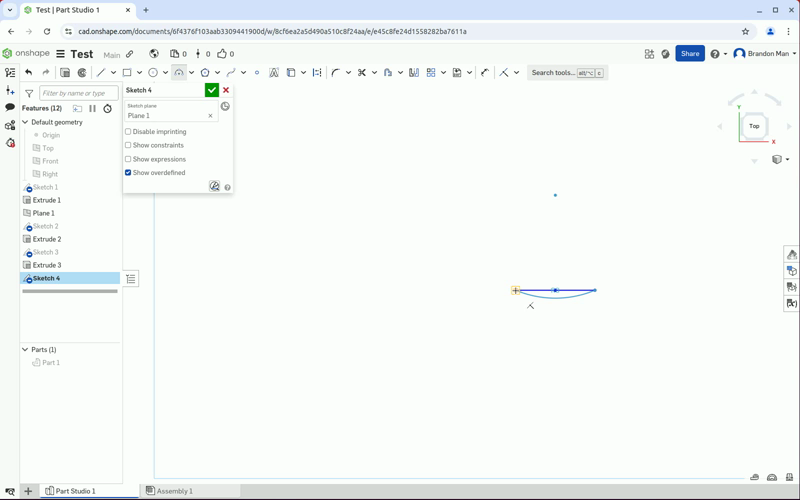
scroll(-6)
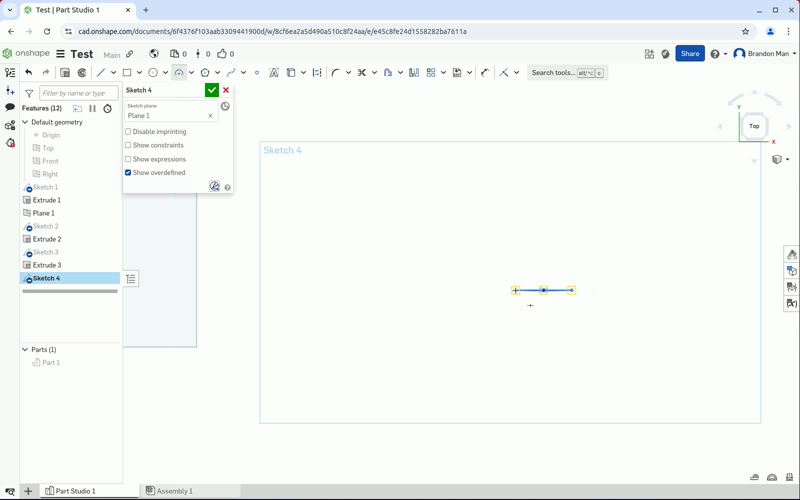
scroll(-6)
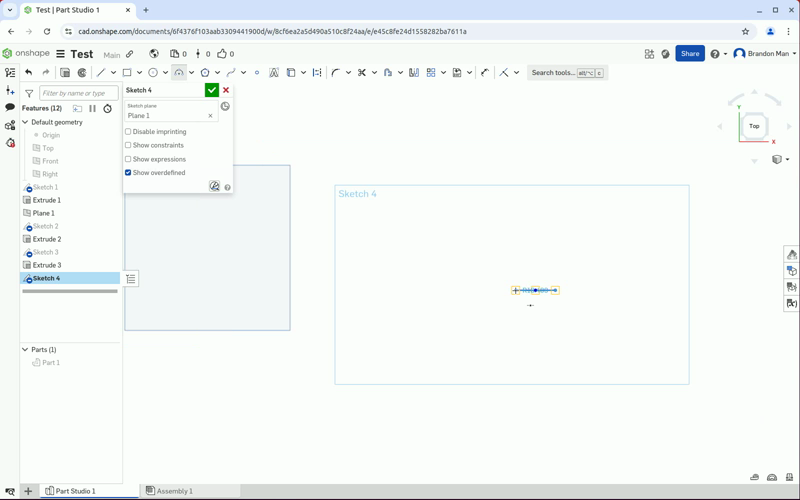
scroll(-6)
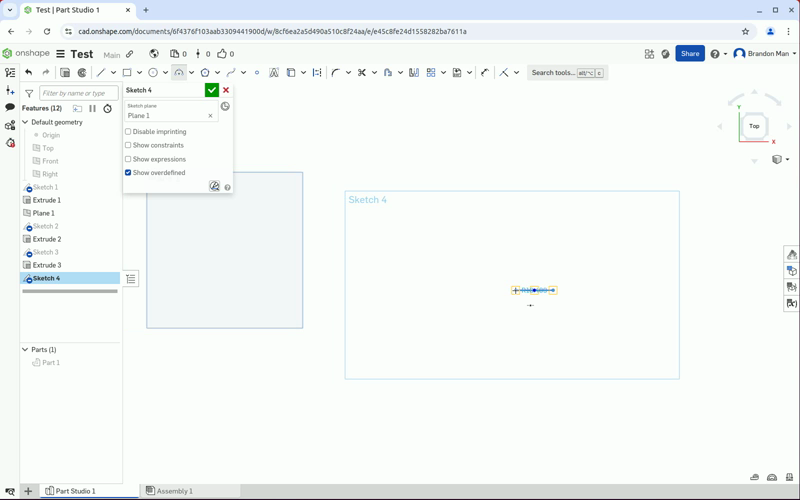
scroll(-6)
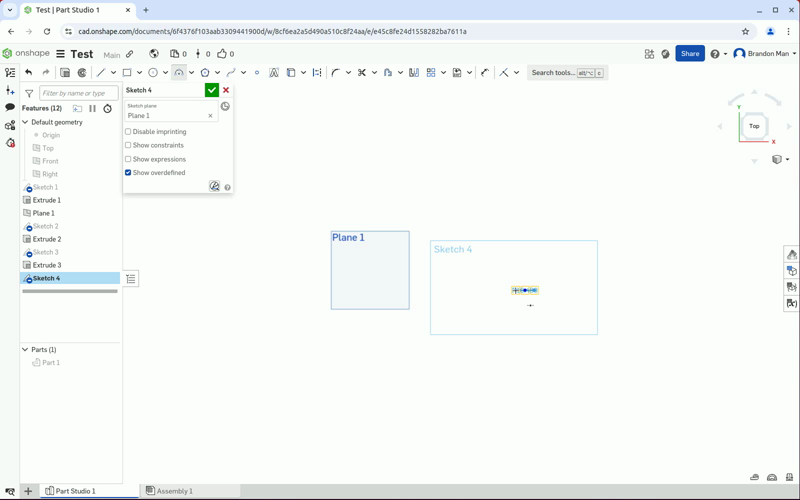
scroll(-6)
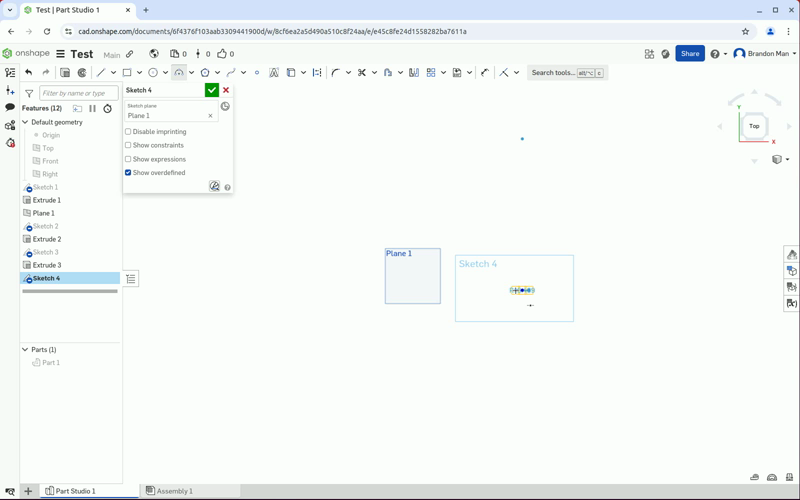
scroll(-6)
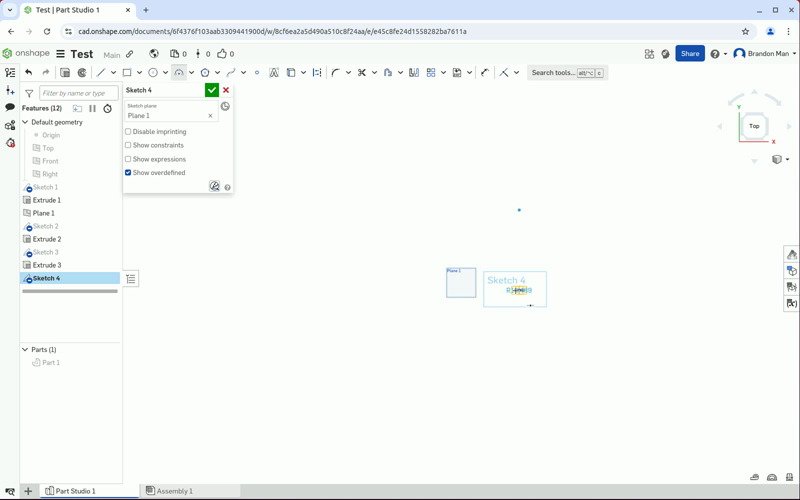
key_down(shift)
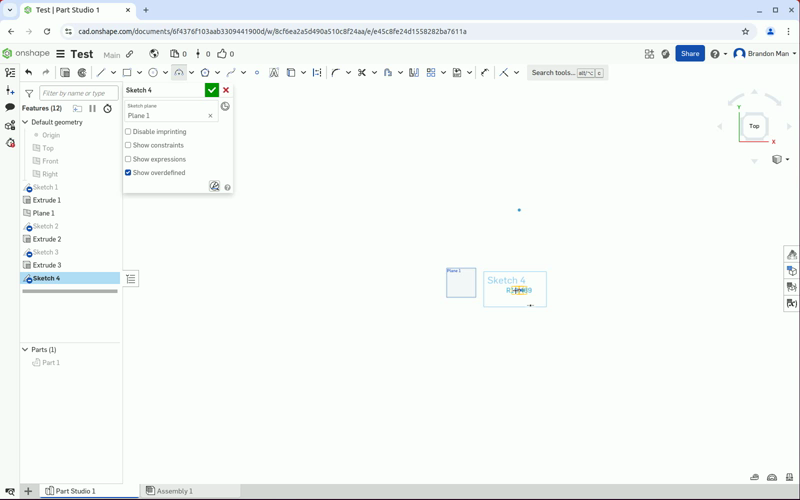
mouse_move(519, 286)
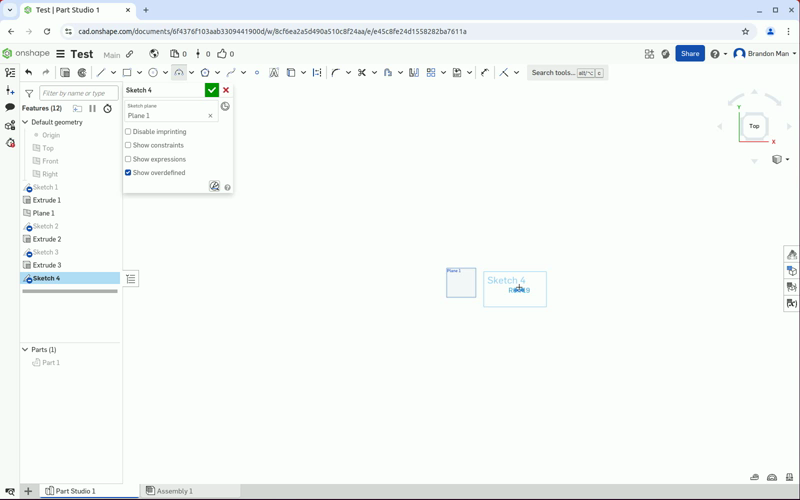
scroll(6)
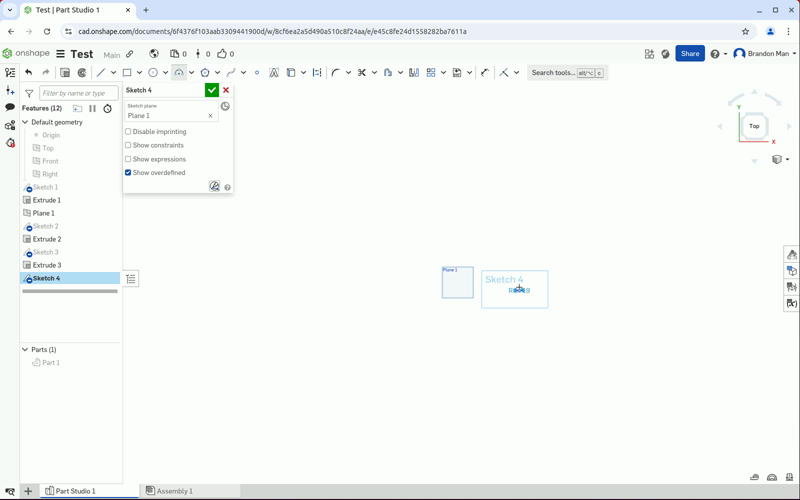
scroll(6)
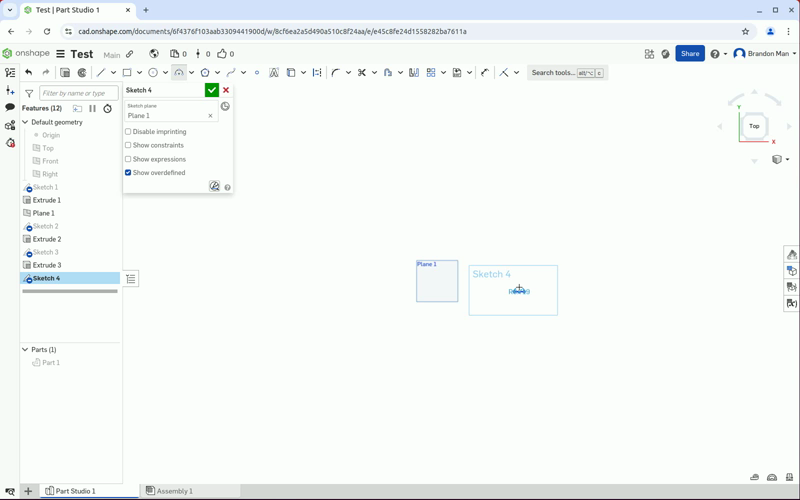
scroll(6)
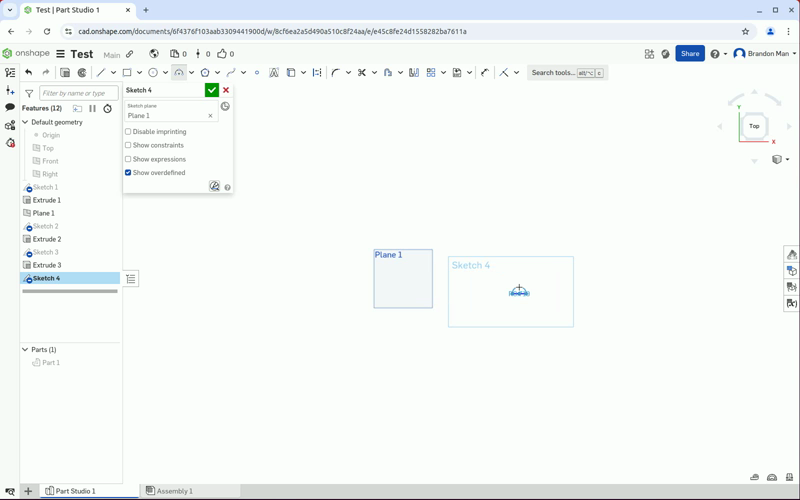
scroll(6)
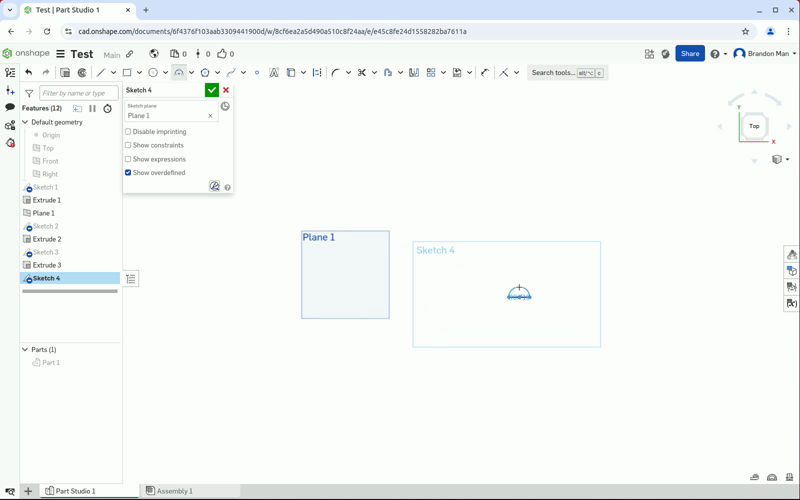
scroll(6)
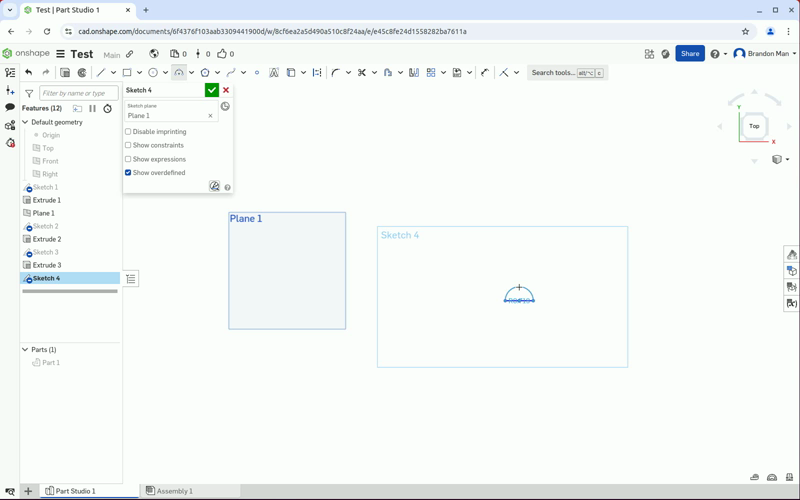
scroll(6)
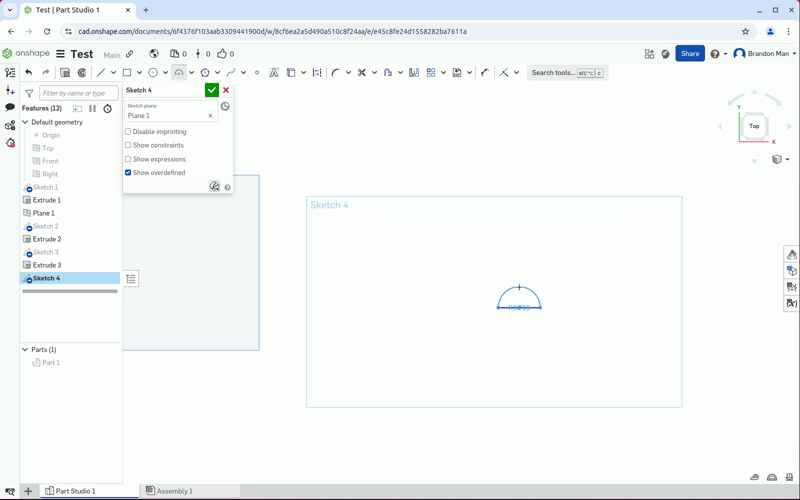
scroll(6)
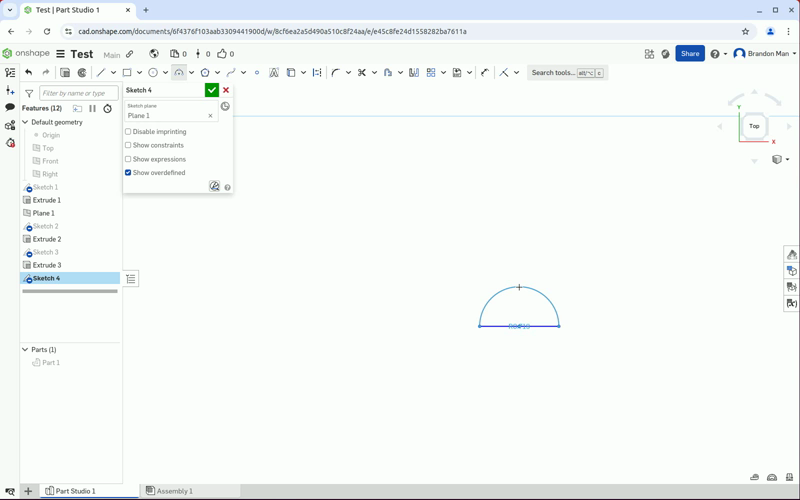
click(519, 286)
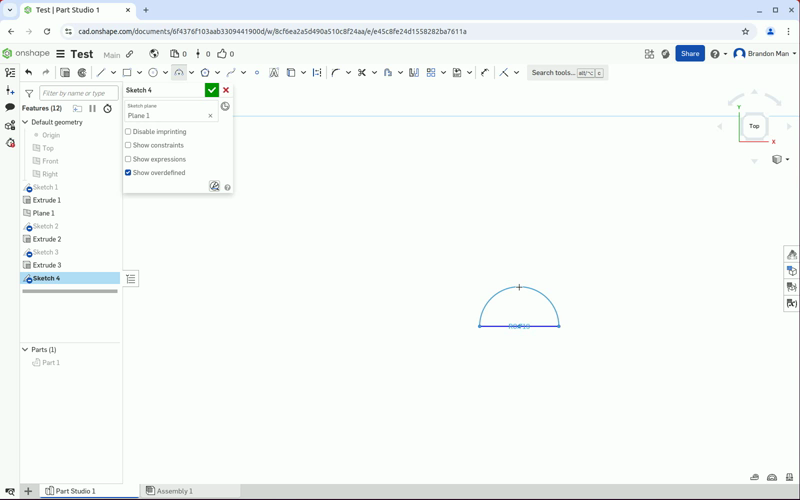
scroll(-6)
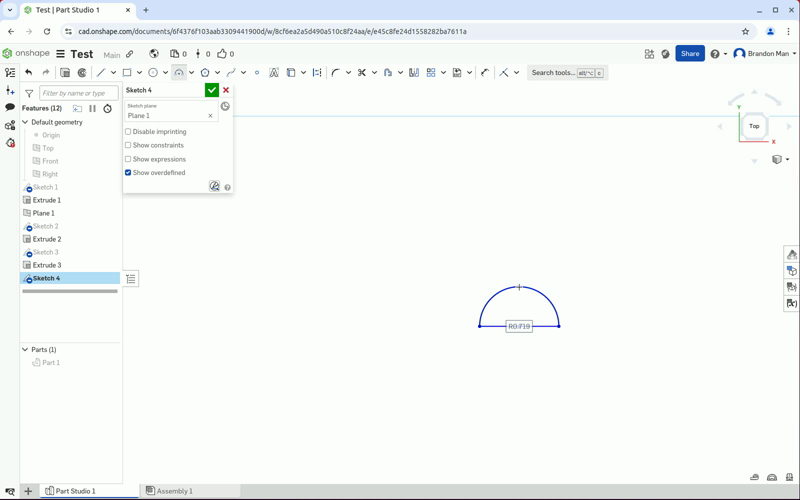
scroll(-6)
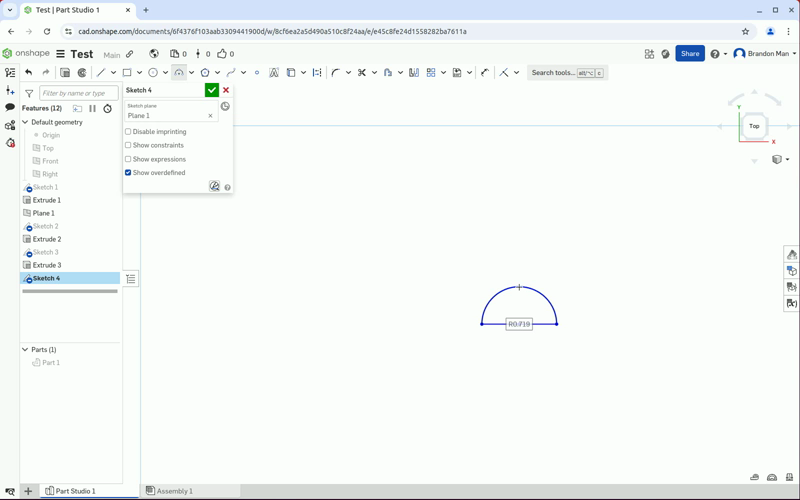
scroll(-6)
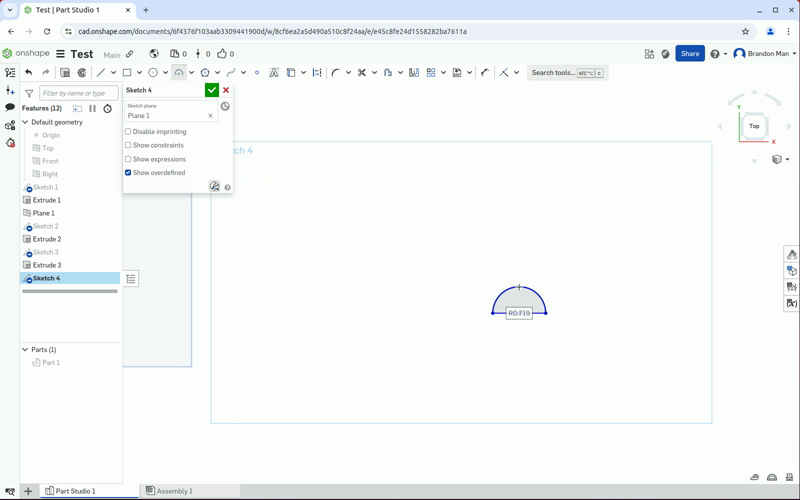
scroll(-6)
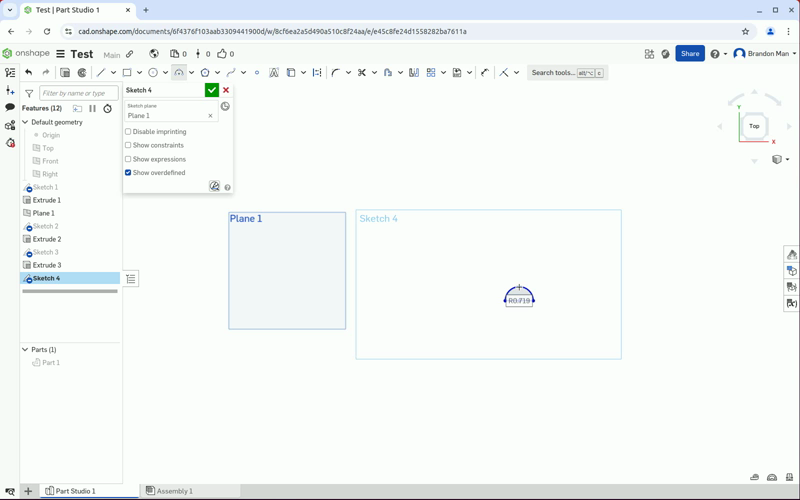
scroll(-6)
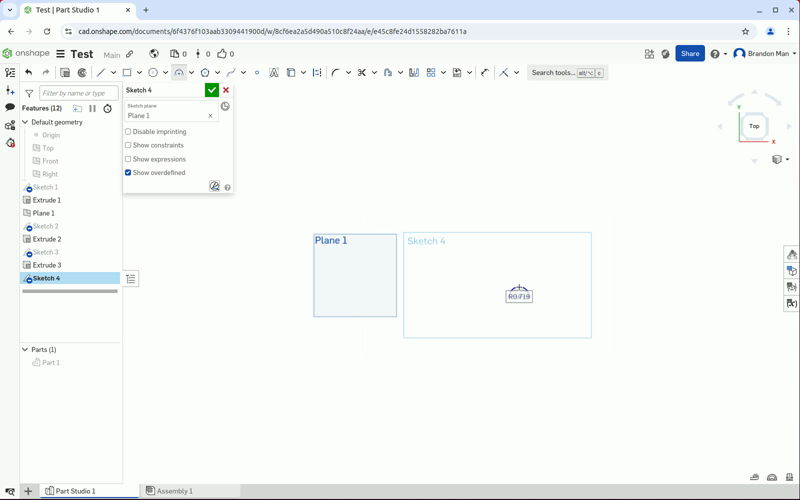
scroll(-6)
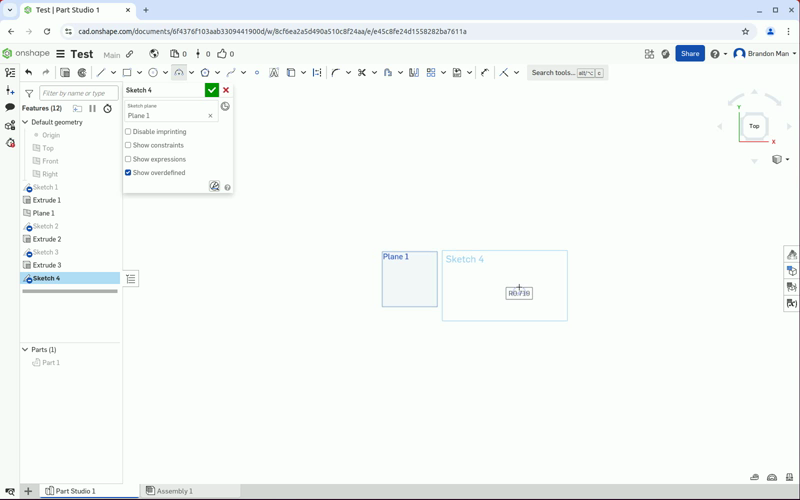
scroll(-6)
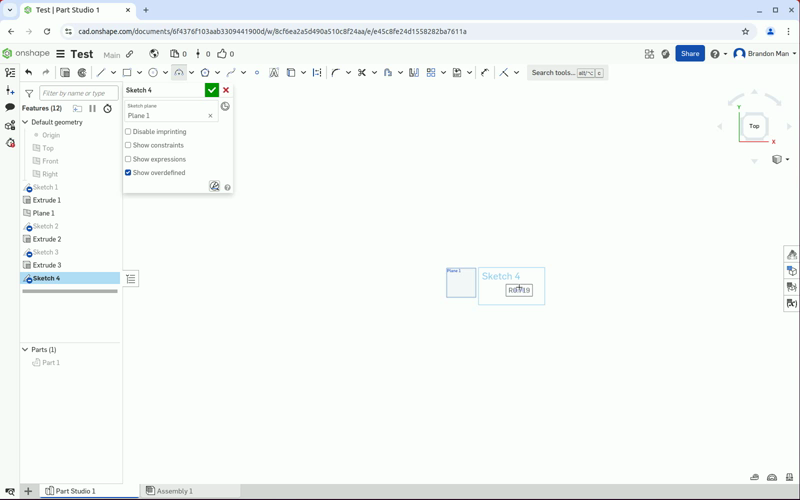
key_up(shift)
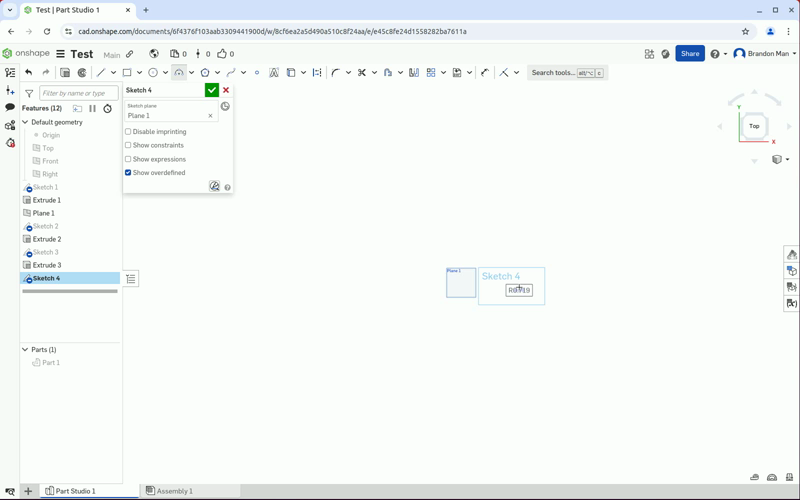
key(esc)
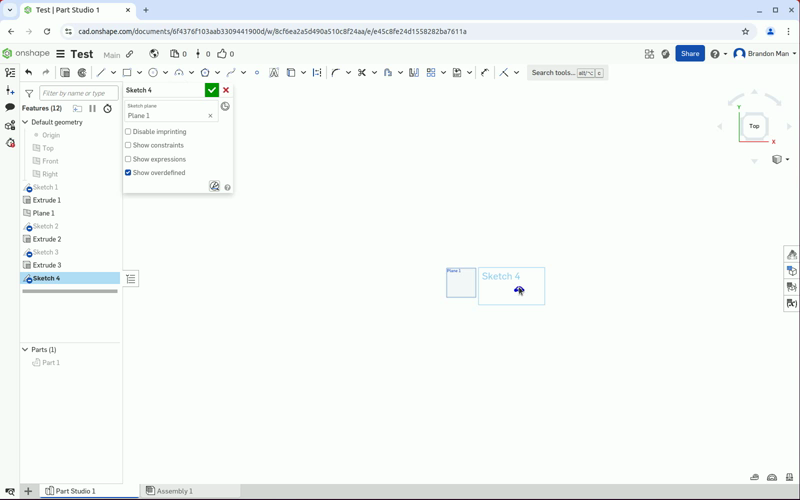
mouse_move(519, 288)
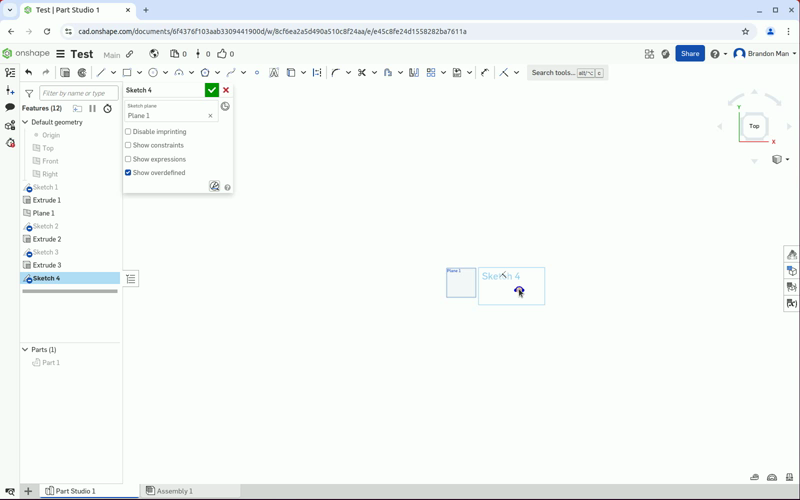
scroll(6)
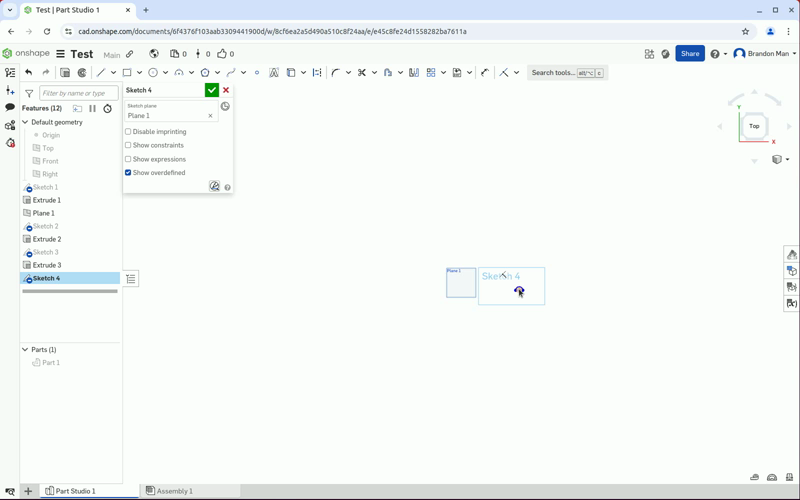
scroll(6)
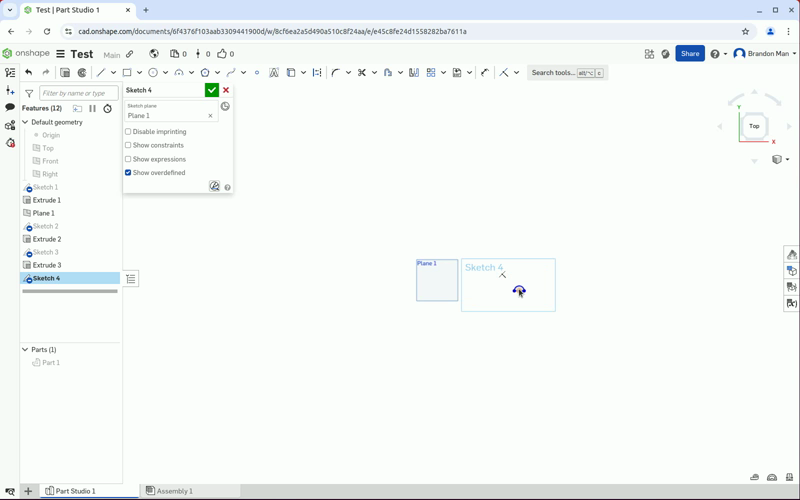
scroll(6)
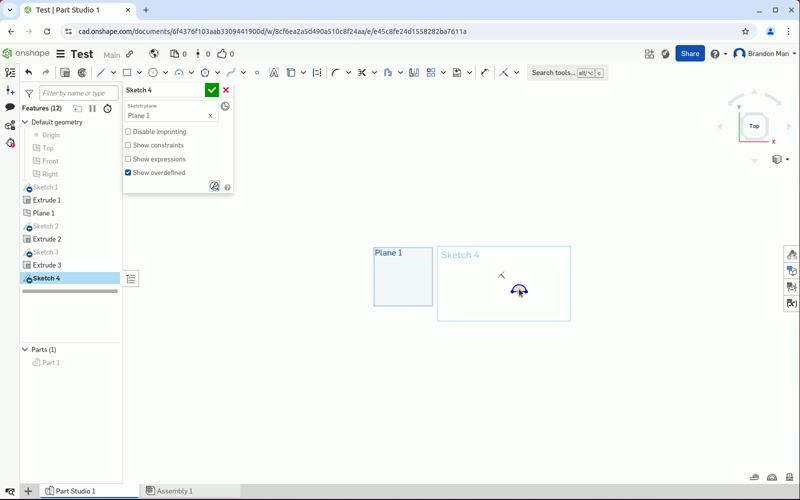
scroll(6)
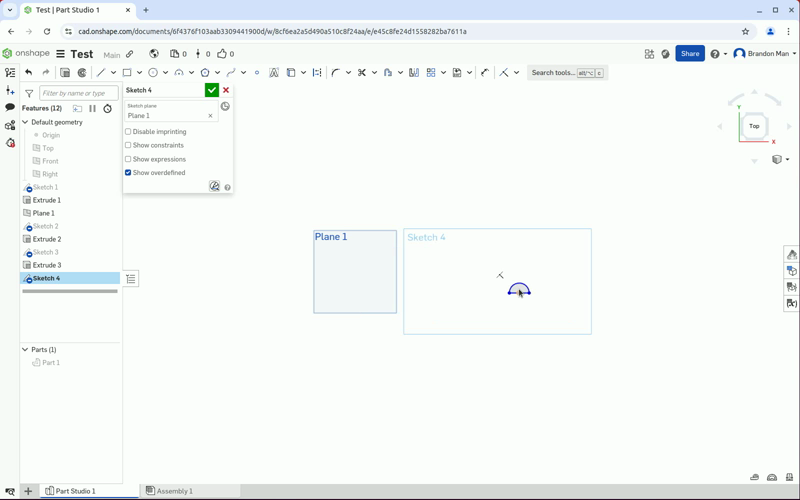
scroll(6)
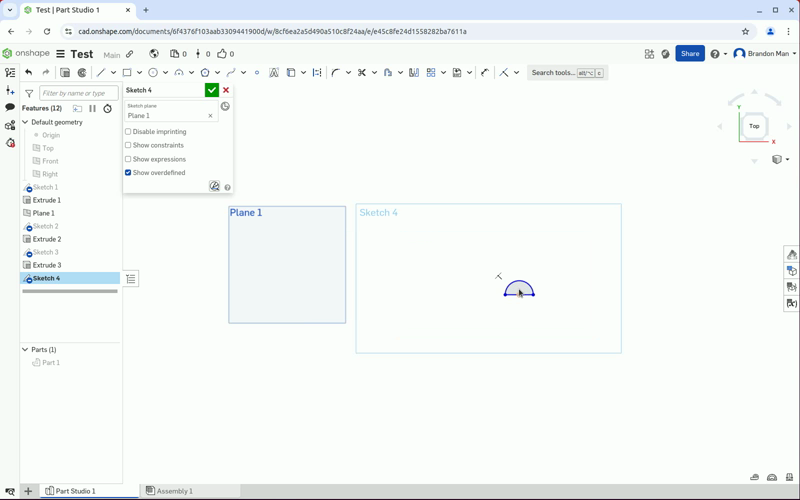
scroll(6)
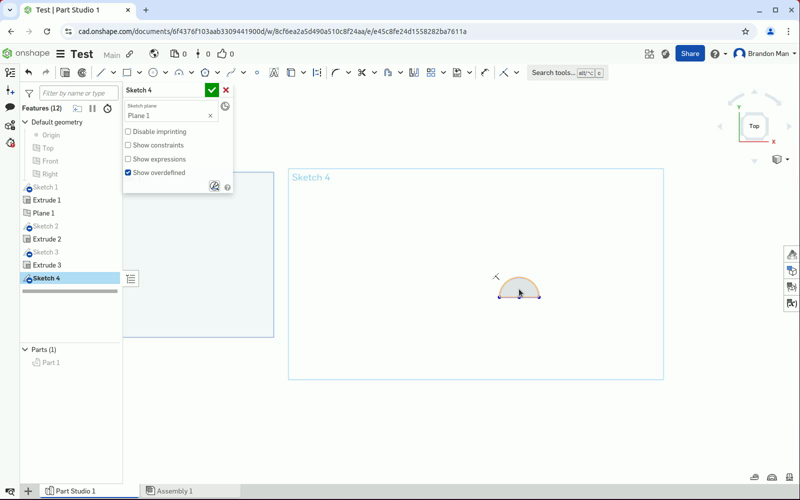
scroll(6)
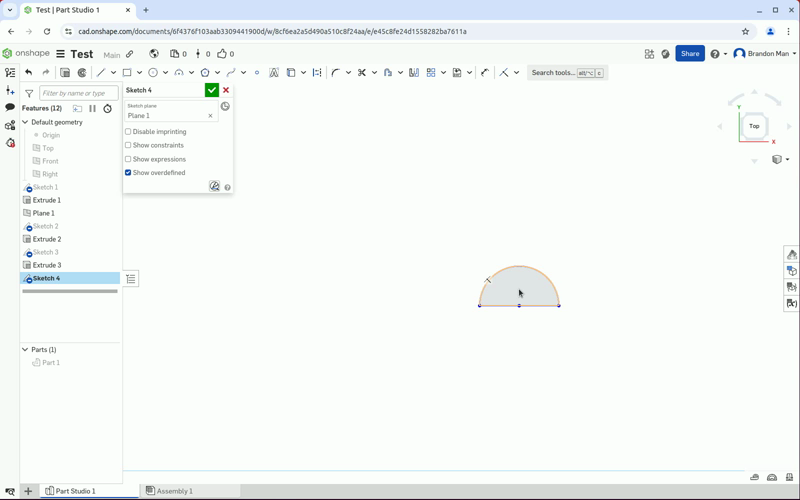
click(519, 288)
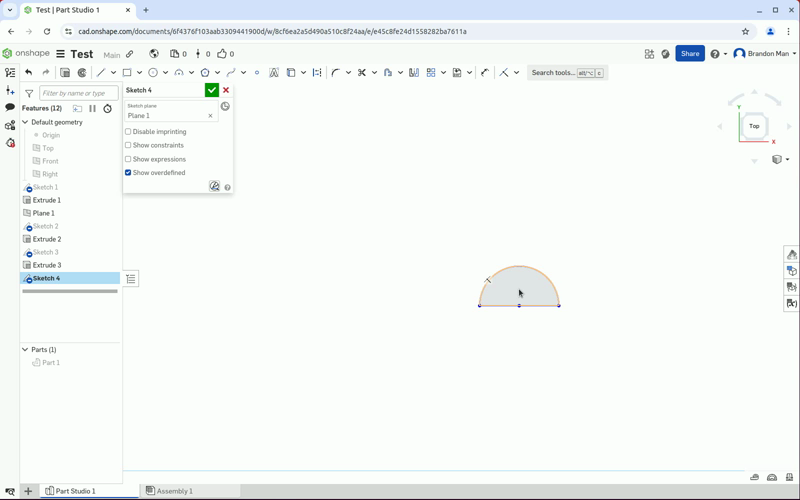
scroll(-6)
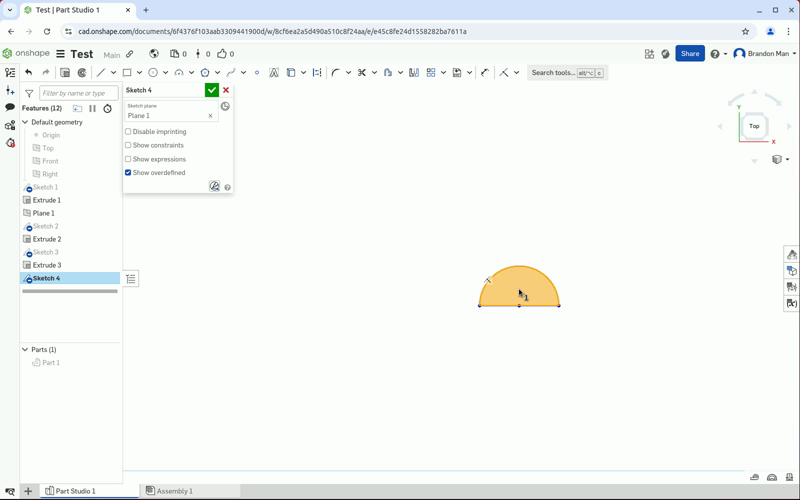
scroll(-6)
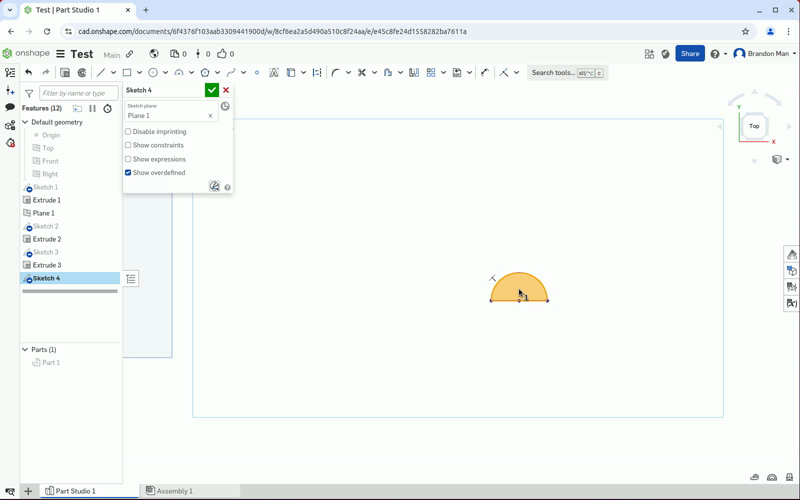
scroll(-6)
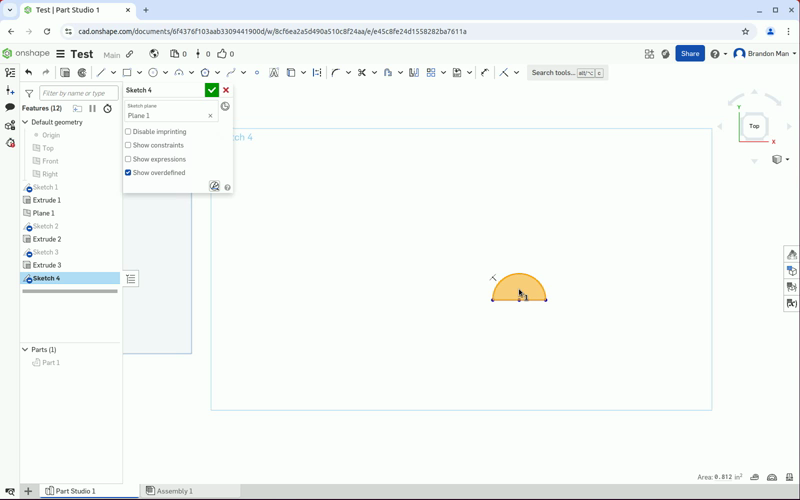
scroll(-6)
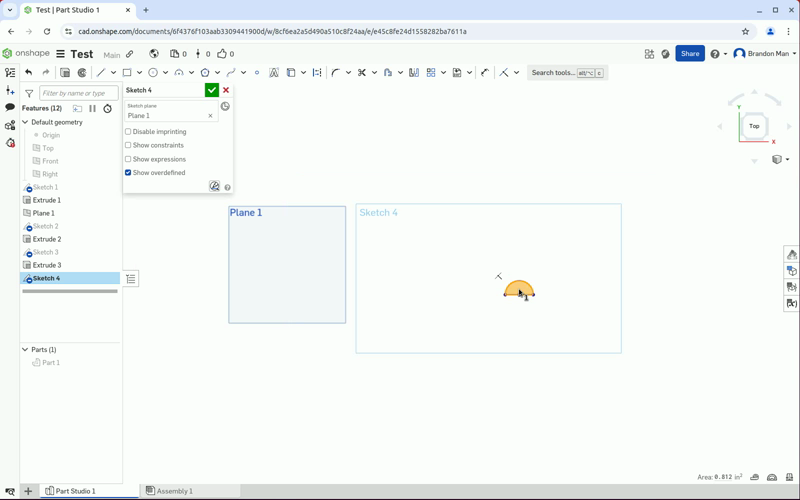
scroll(-6)
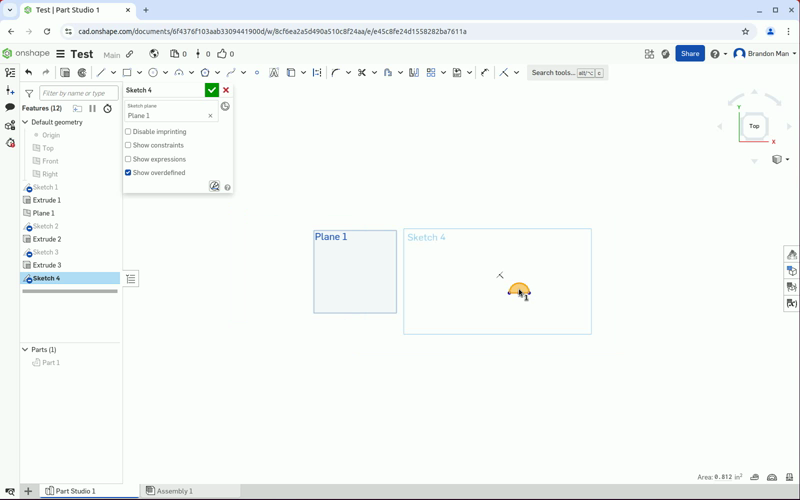
scroll(-6)
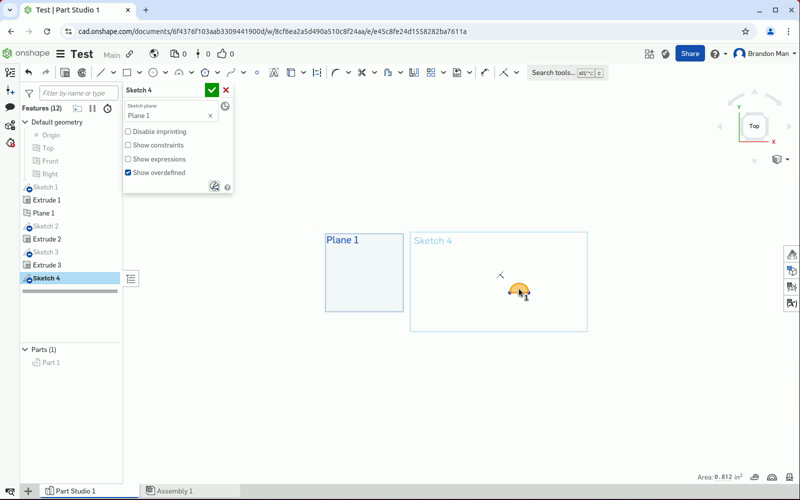
scroll(-6)
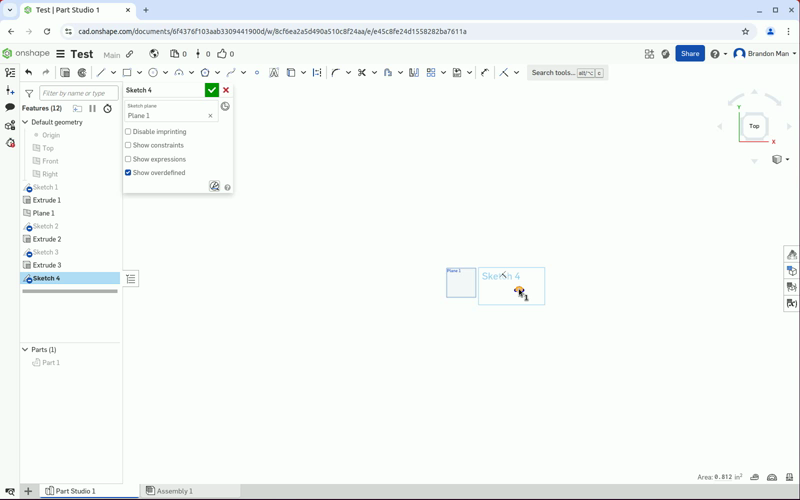
mouse_move(73, 352)
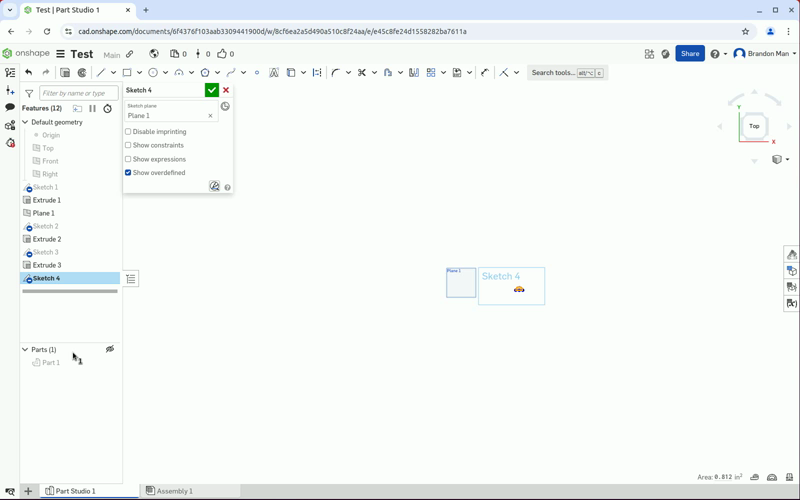
key(shift+y)
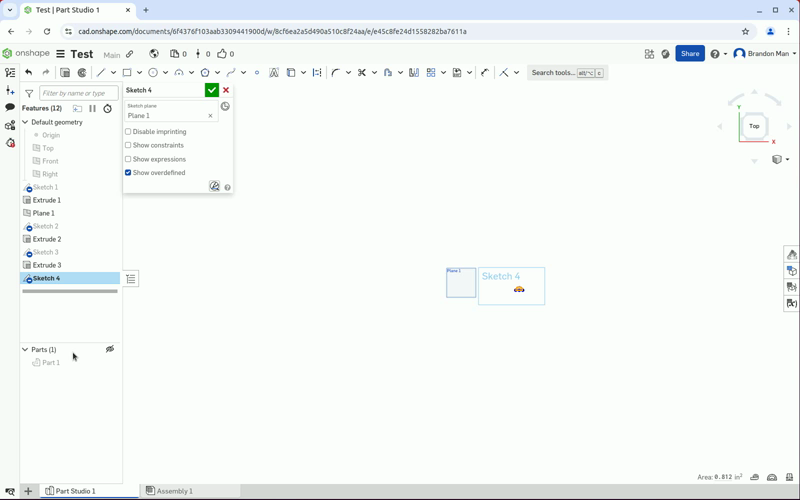
key(shift+e)
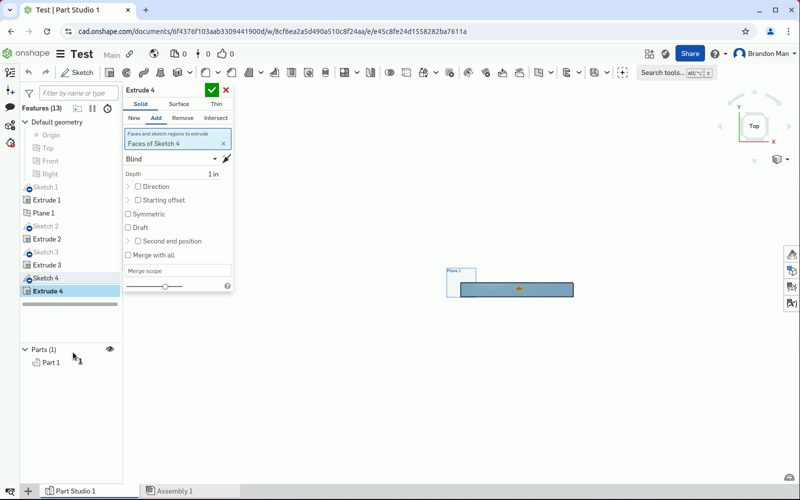
mouse_move(143, 106)
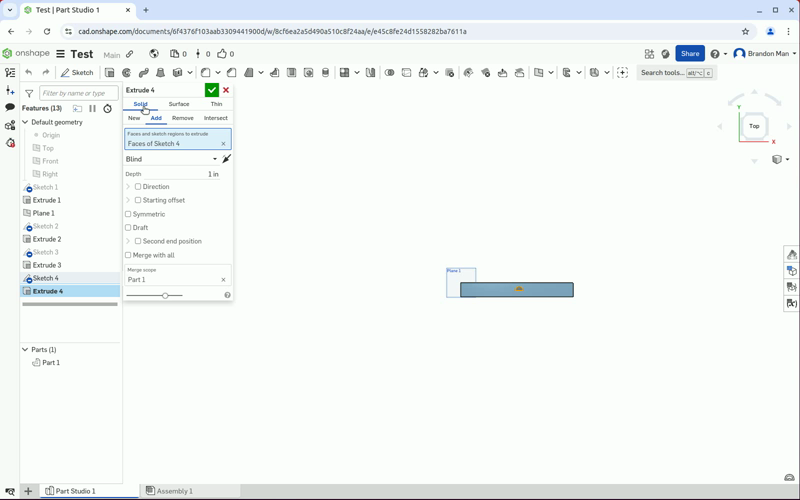
click(143, 106)
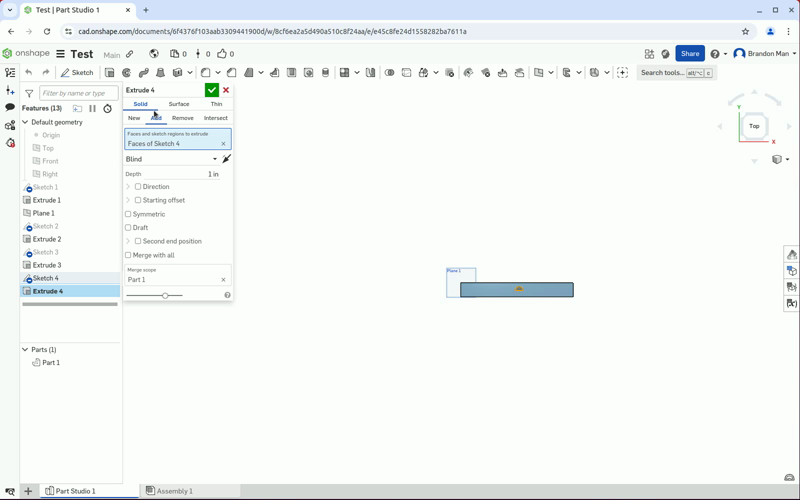
mouse_move(186, 120)
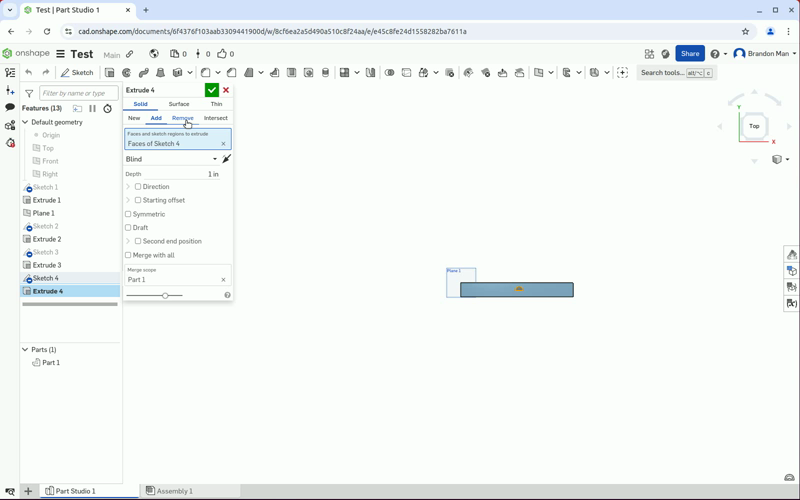
click(186, 120)
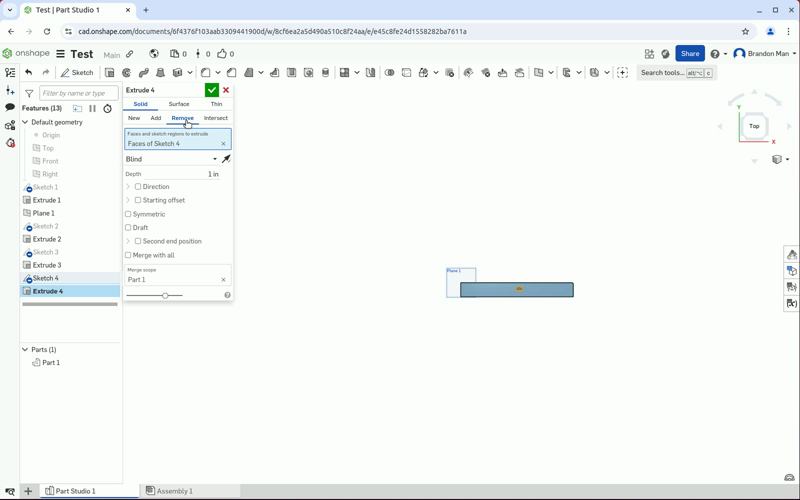
key(tab, 4)
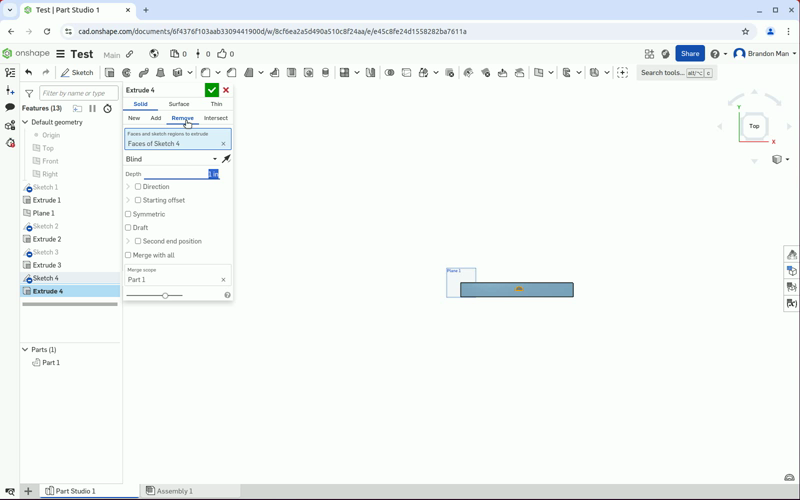
text(1.685)
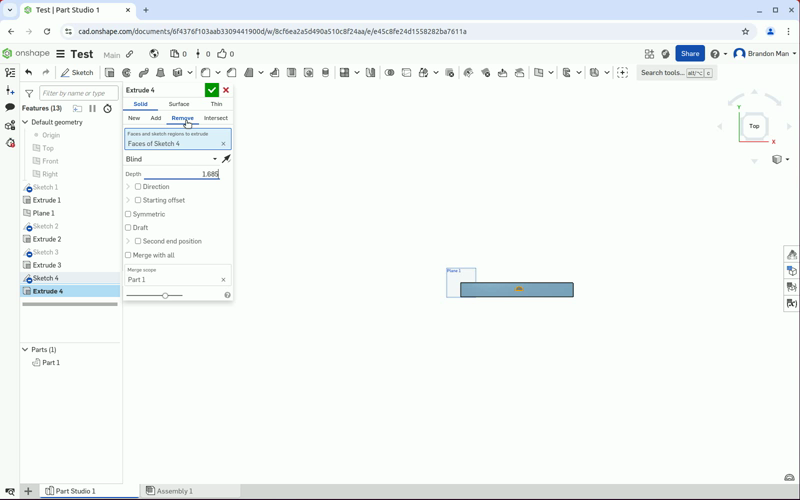
key(tab, 6)
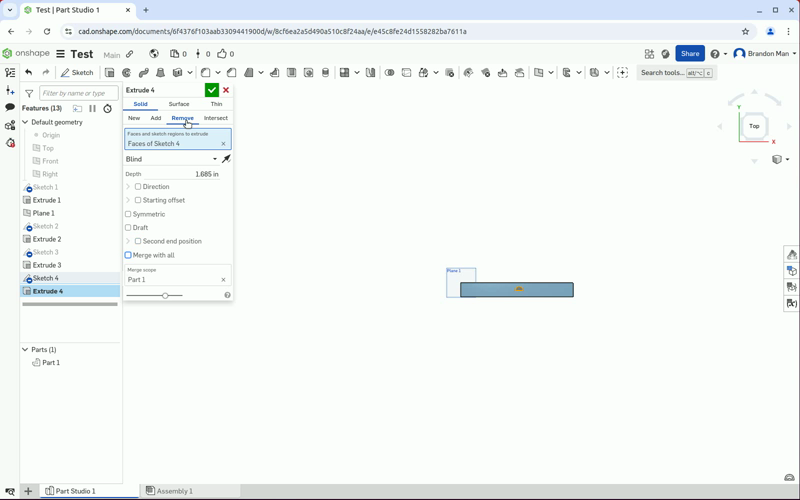
key(space)
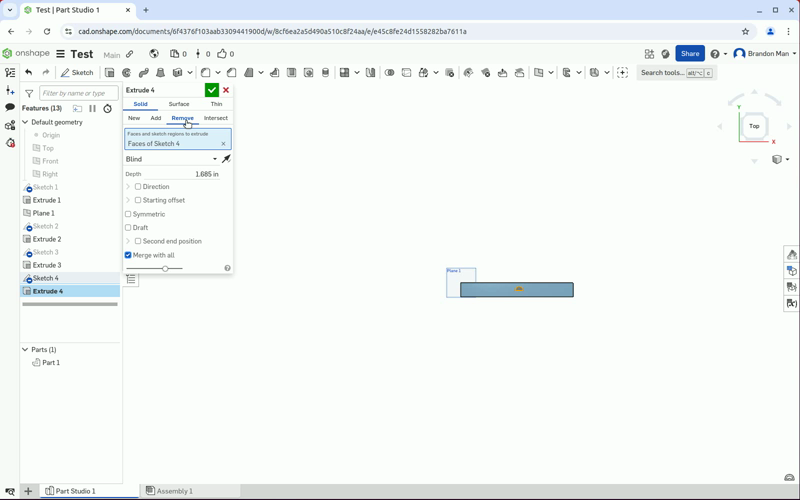
key(enter)
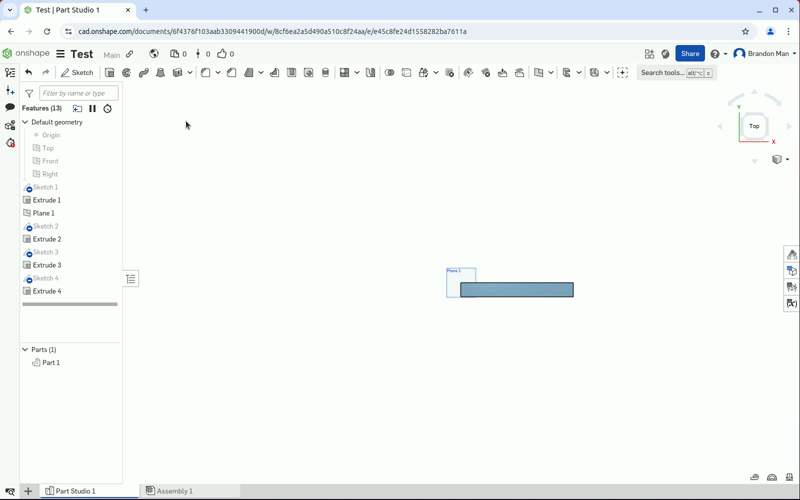
key(shift+h)
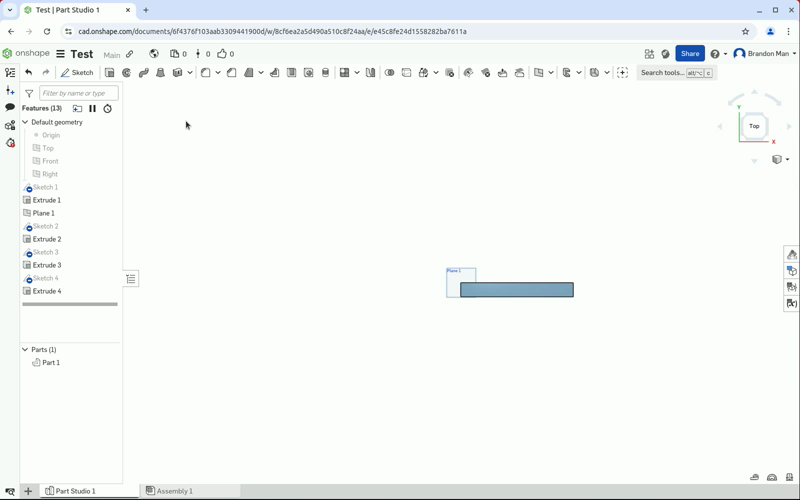
key(shift+h)
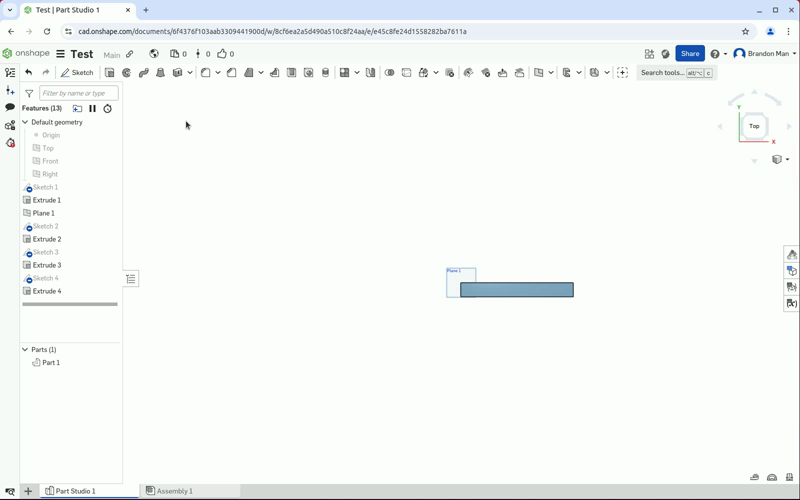
mouse_move(73, 189)
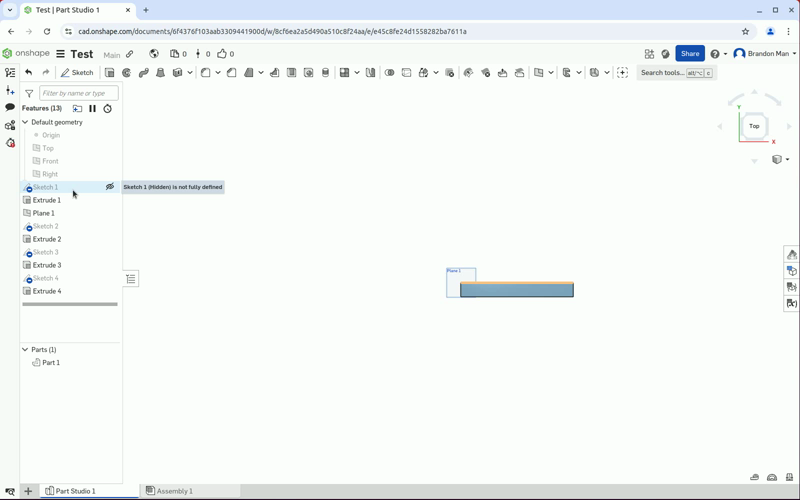
click(73, 189)
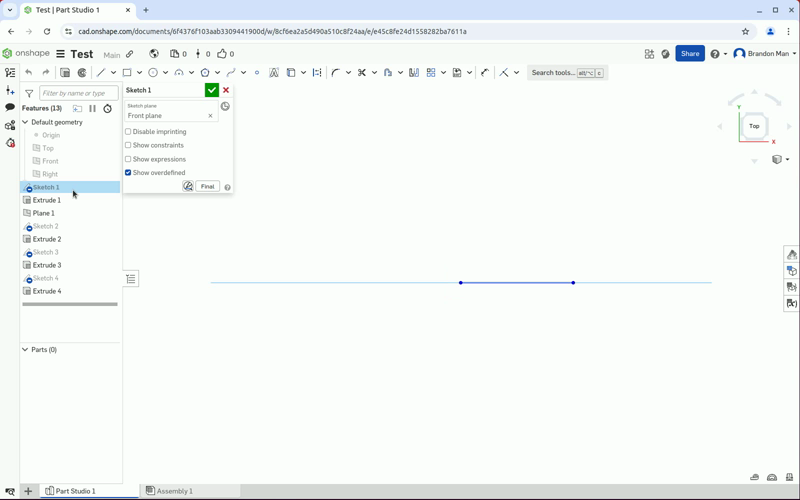
mouse_move(229, 92)
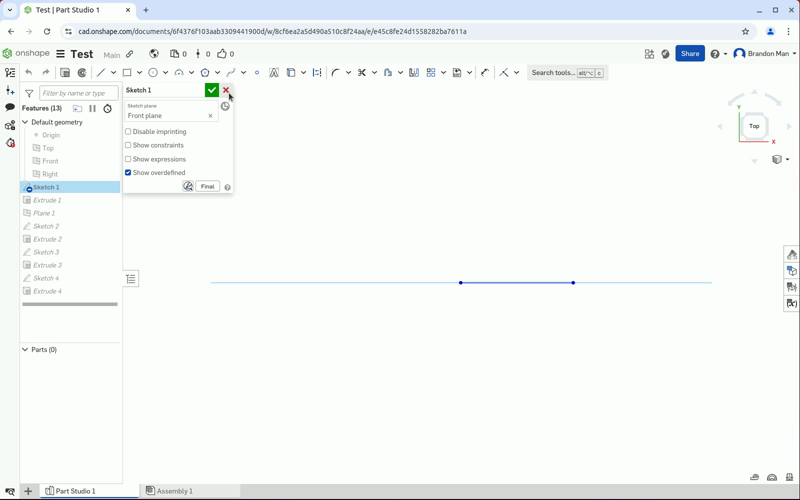
click(229, 92)
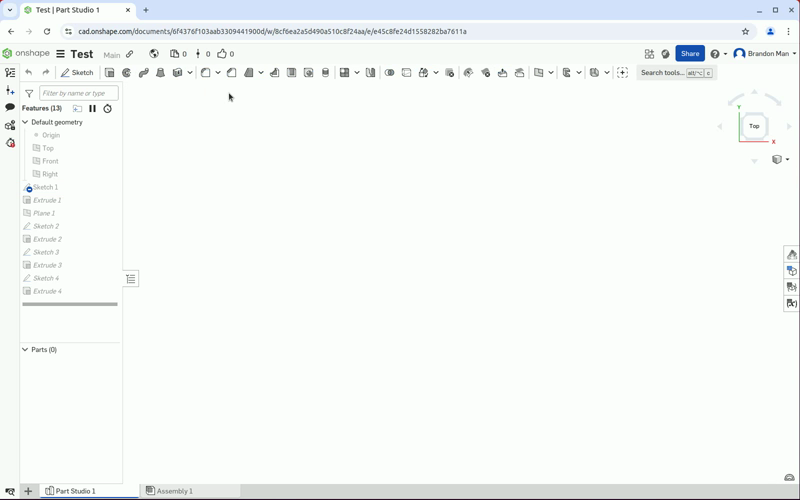
key(shift+s)
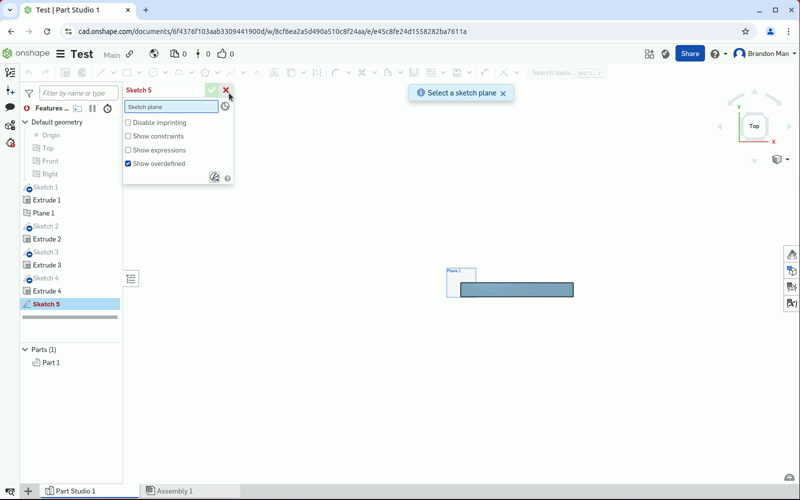
mouse_move(73, 215)
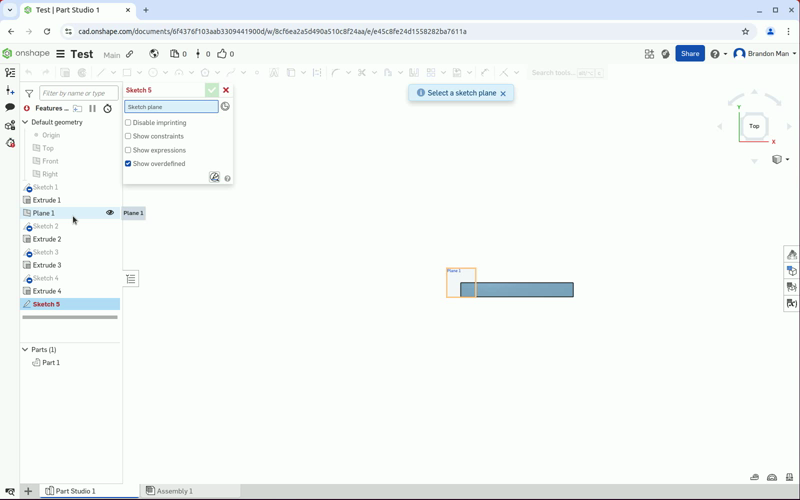
click(73, 215)
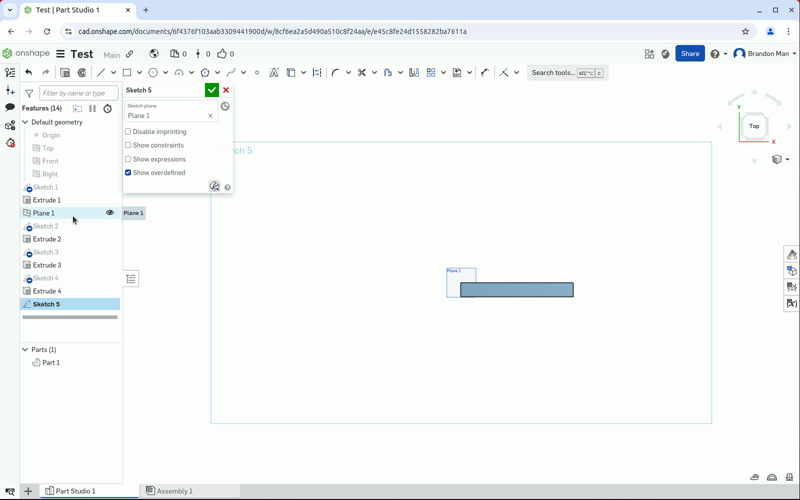
mouse_move(73, 352)
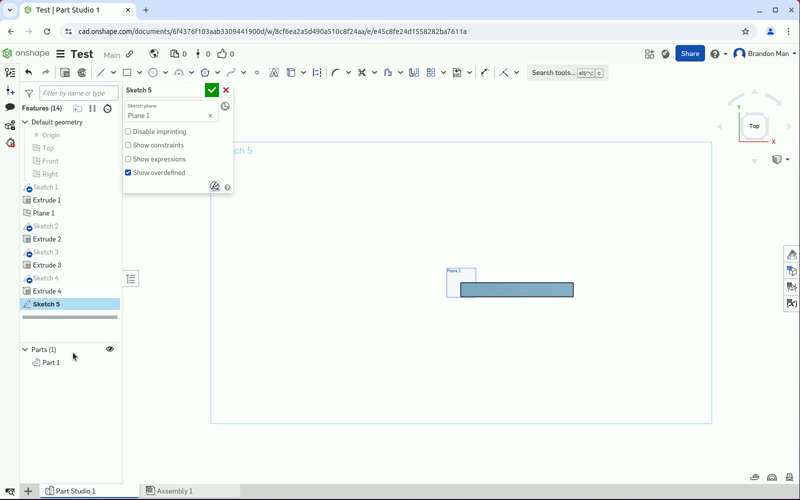
key(y)
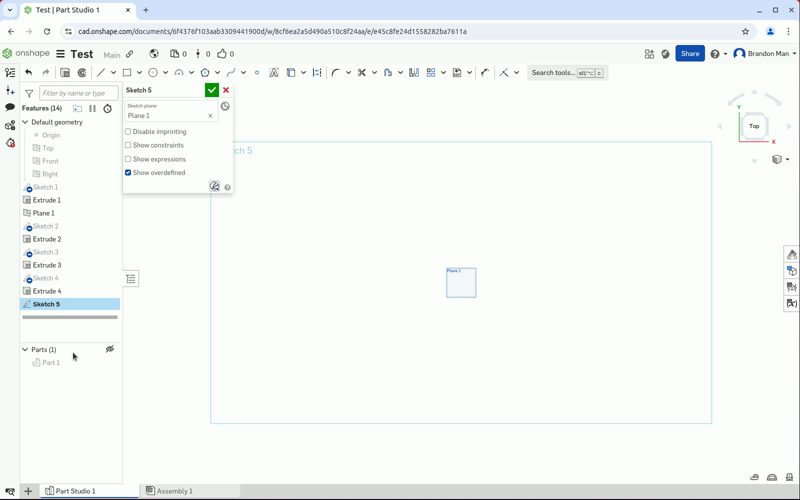
key(a)
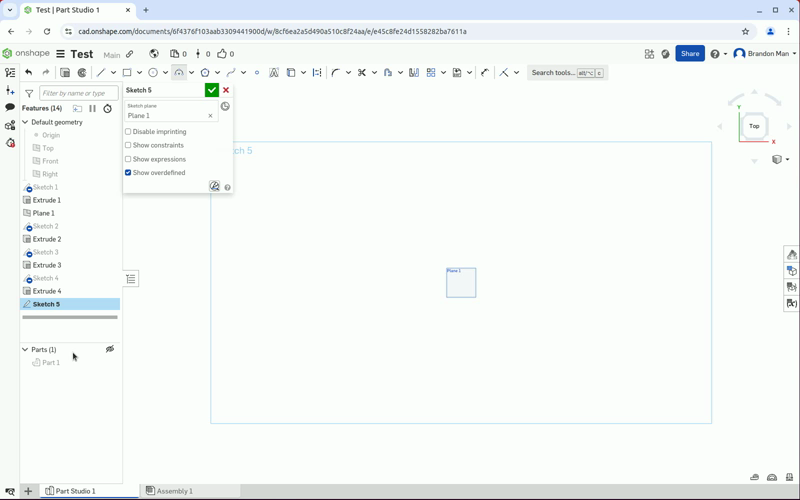
key_down(shift)
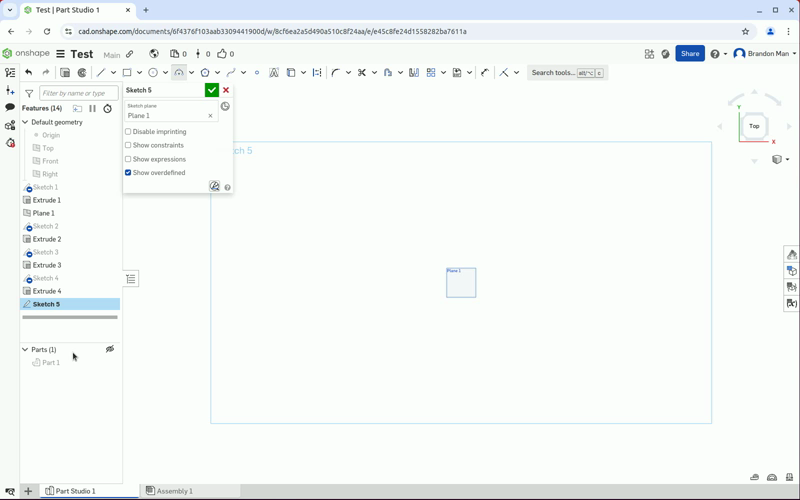
mouse_move(515, 290)
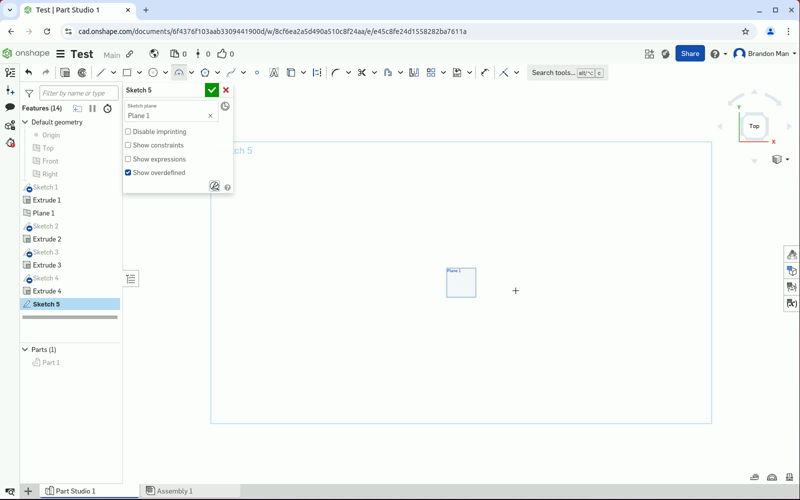
click(515, 290)
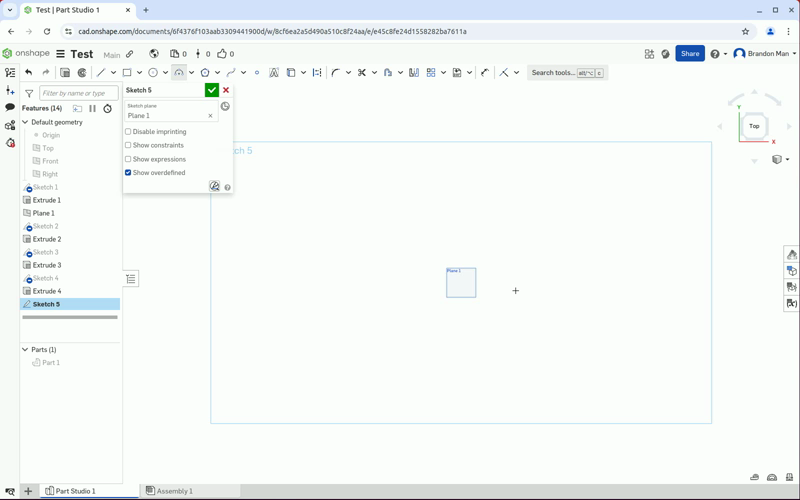
key_up(shift)
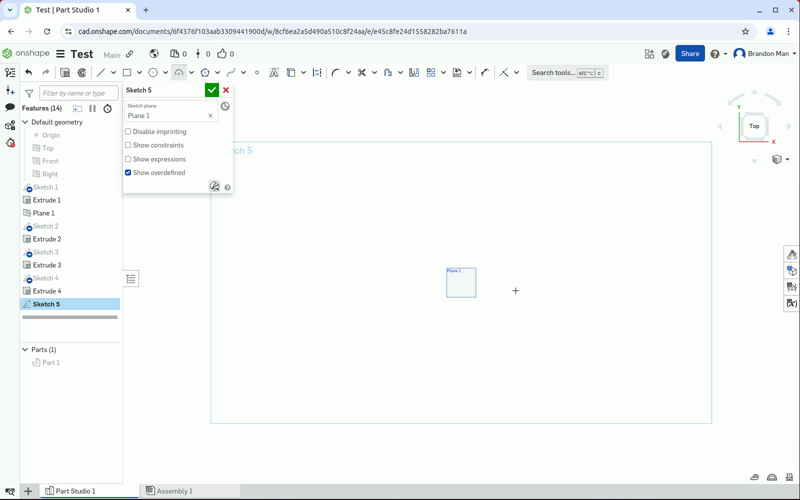
key_down(shift)
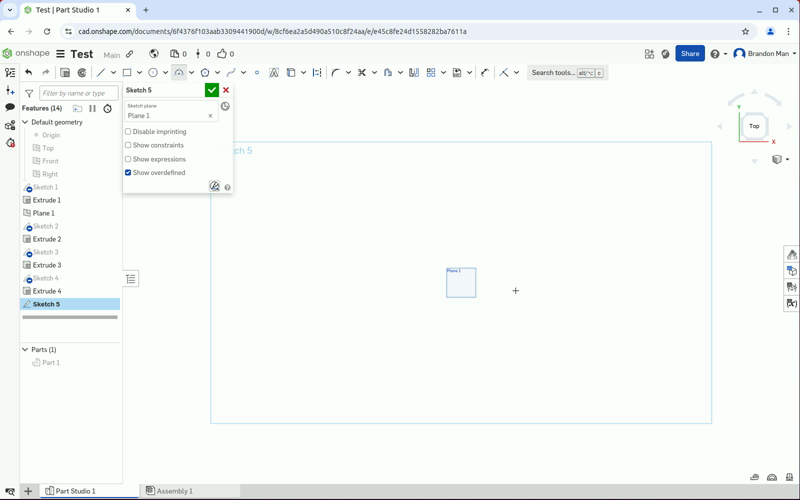
mouse_move(522, 290)
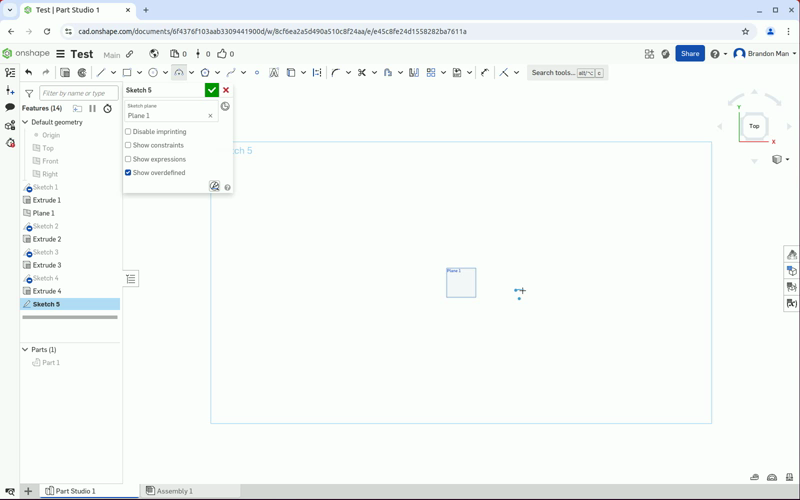
scroll(6)
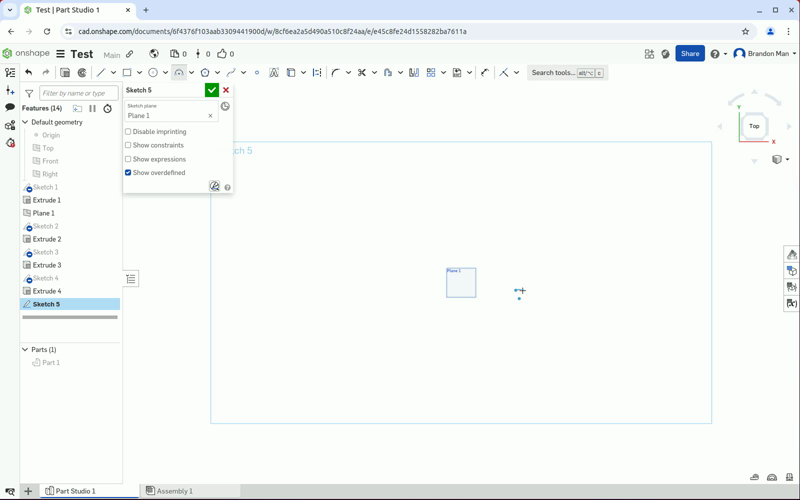
scroll(6)
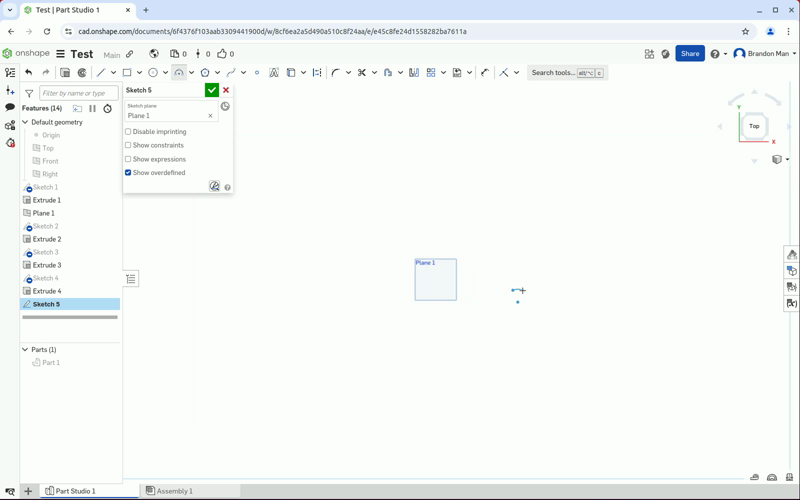
scroll(6)
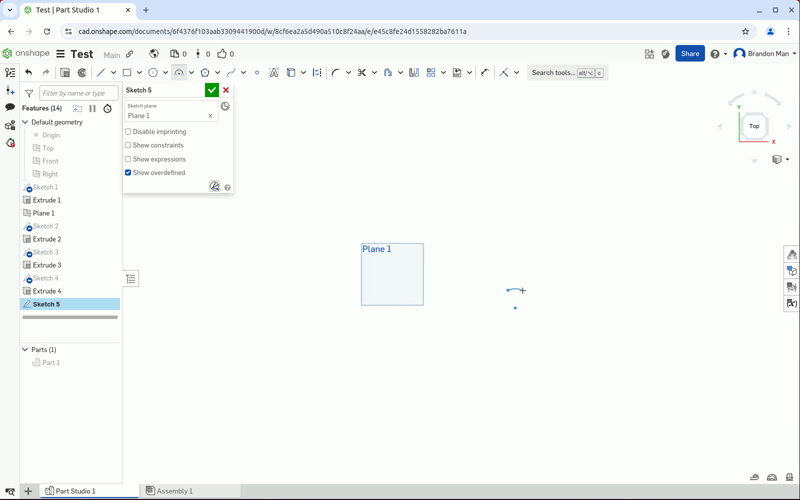
scroll(6)
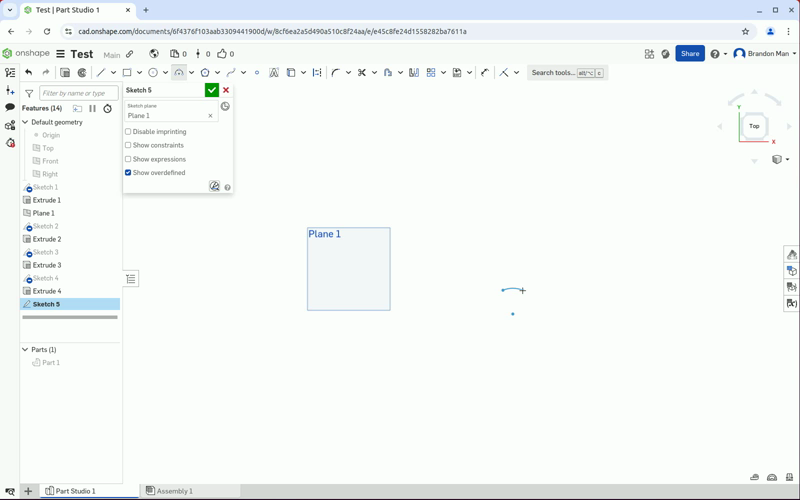
scroll(6)
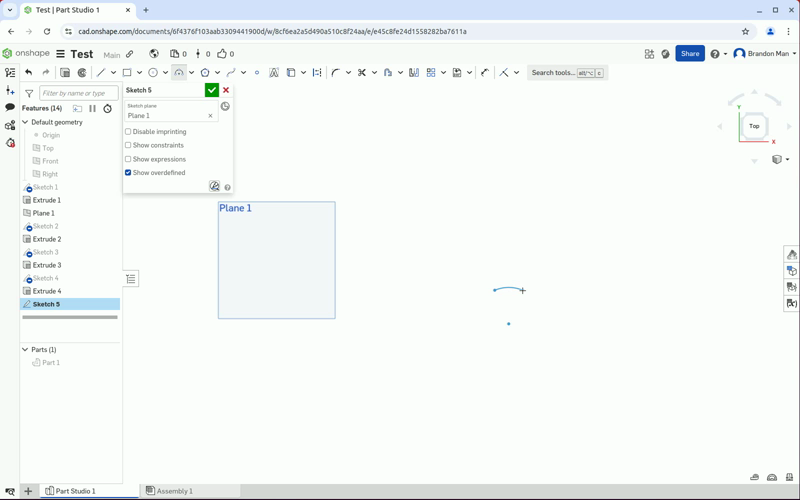
scroll(6)
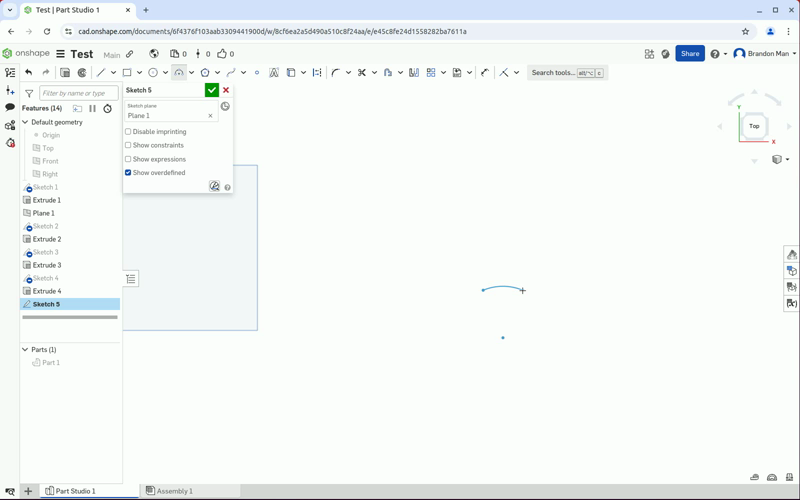
scroll(6)
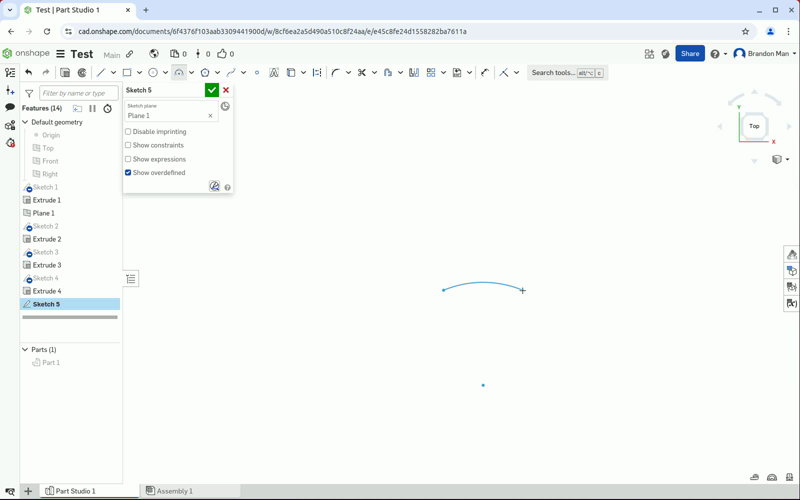
click(522, 290)
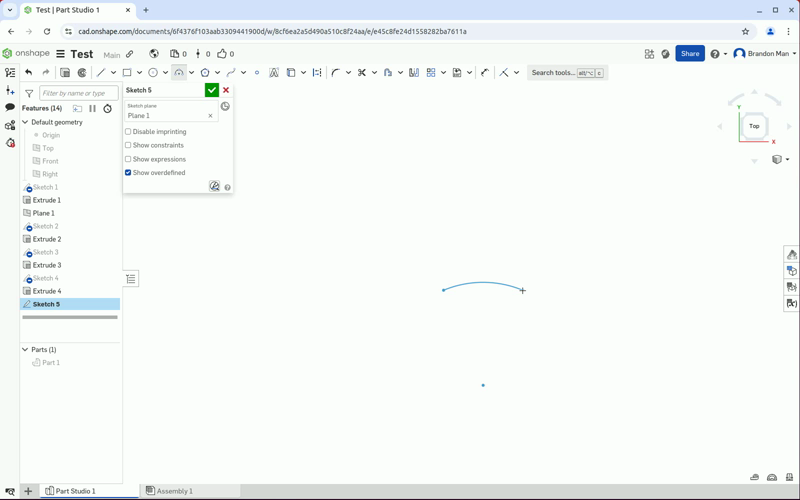
scroll(-6)
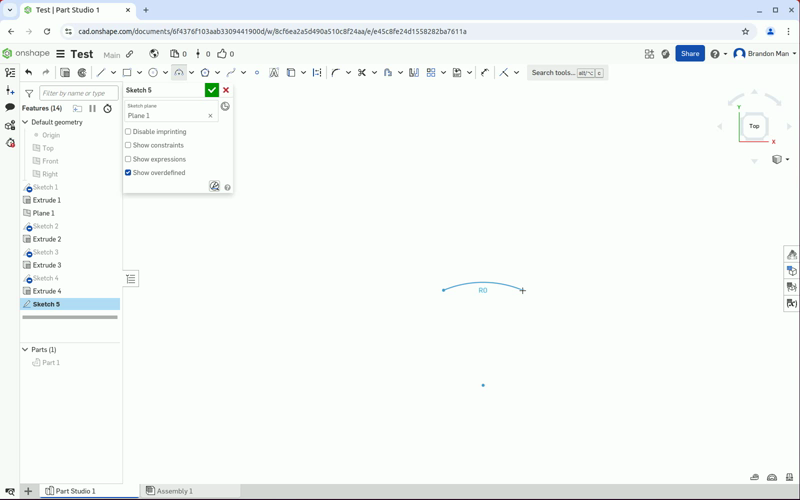
scroll(-6)
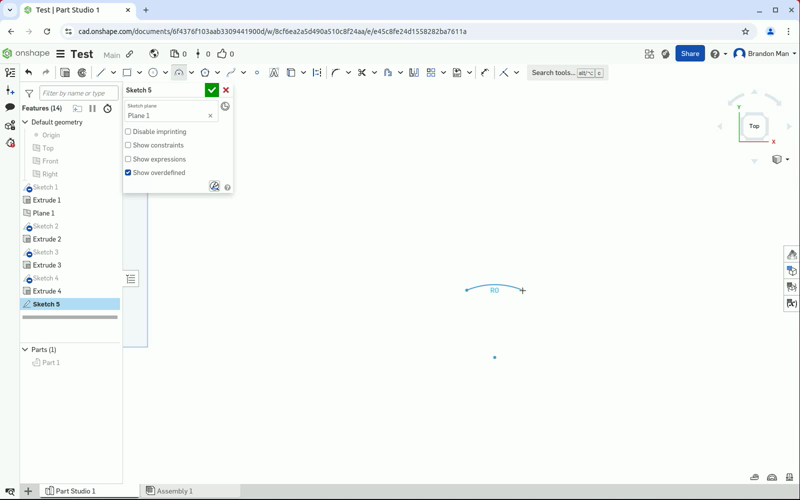
scroll(-6)
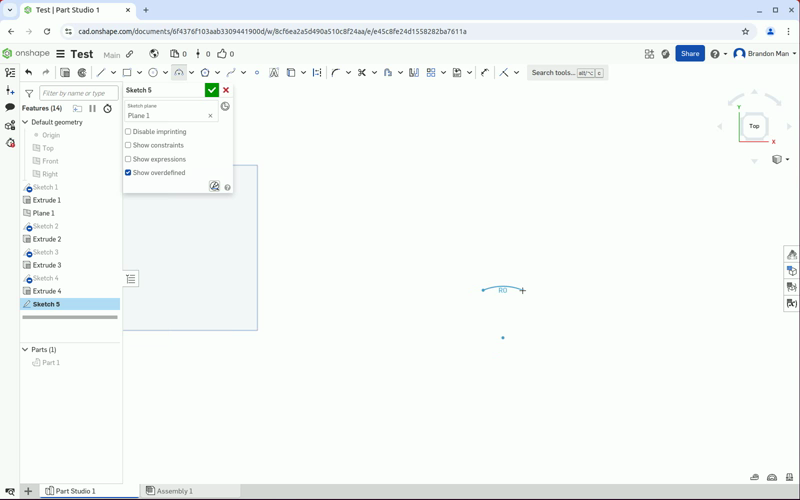
scroll(-6)
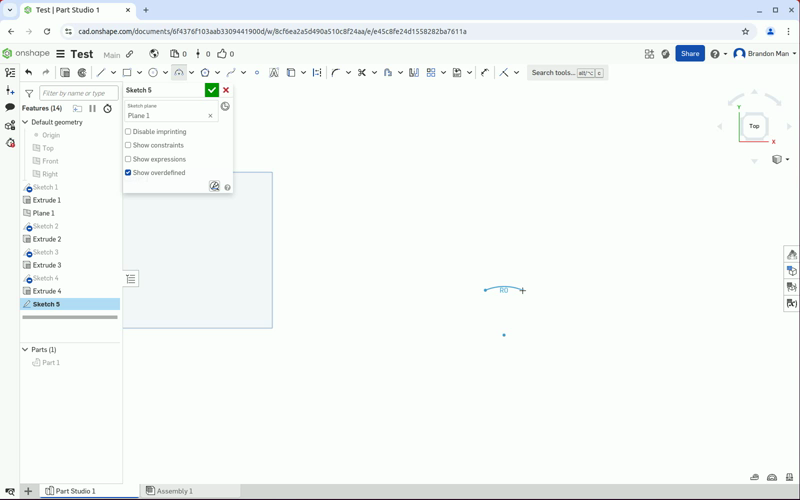
scroll(-6)
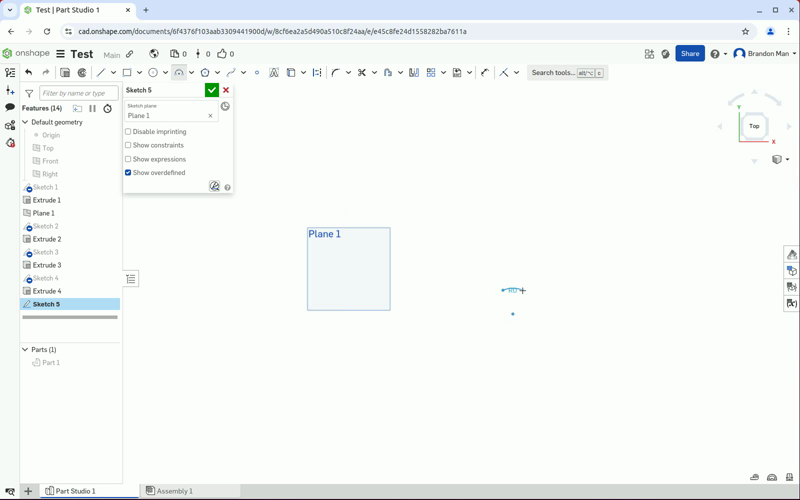
scroll(-6)
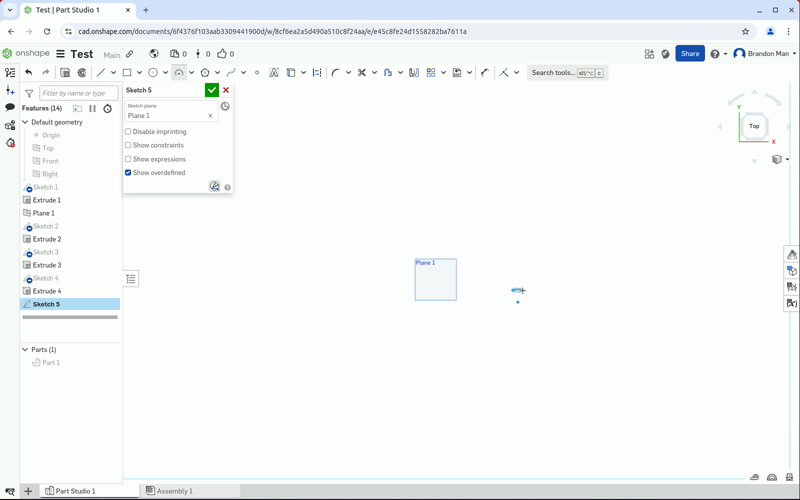
scroll(-6)
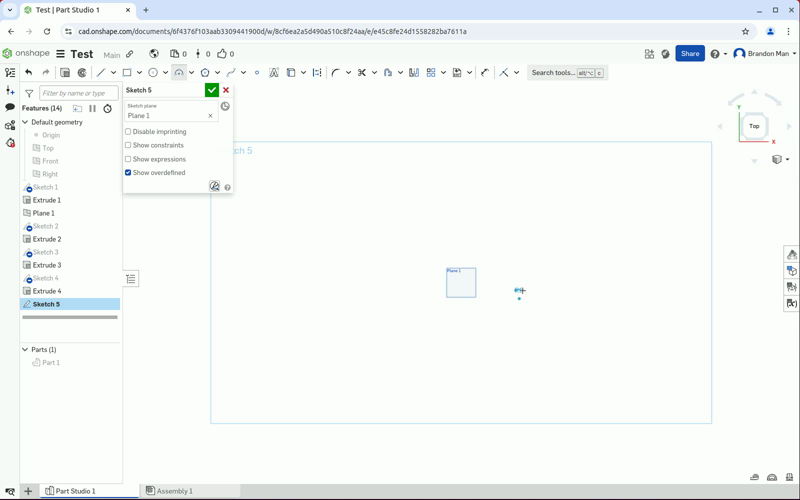
mouse_move(519, 293)
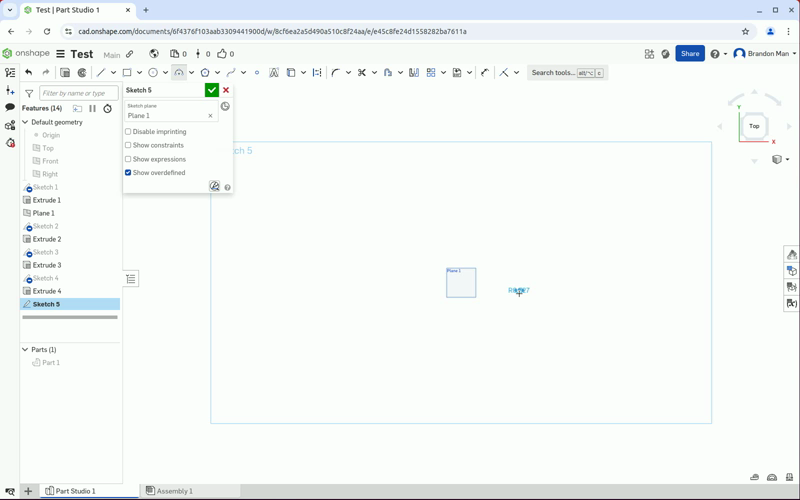
scroll(6)
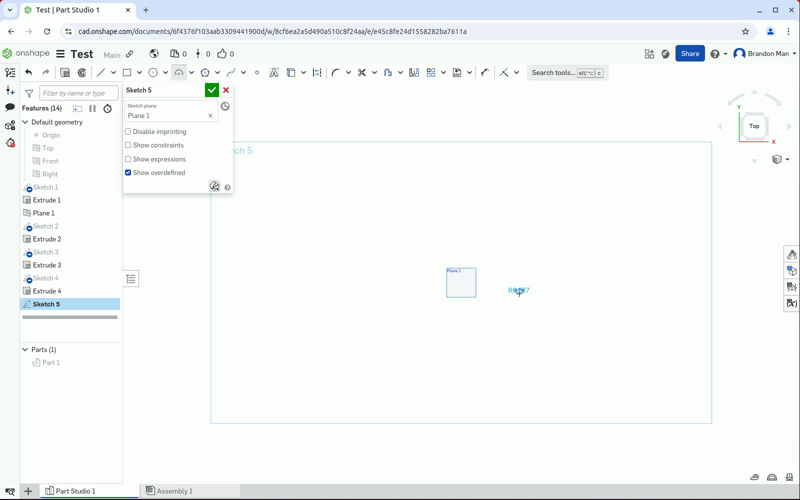
scroll(6)
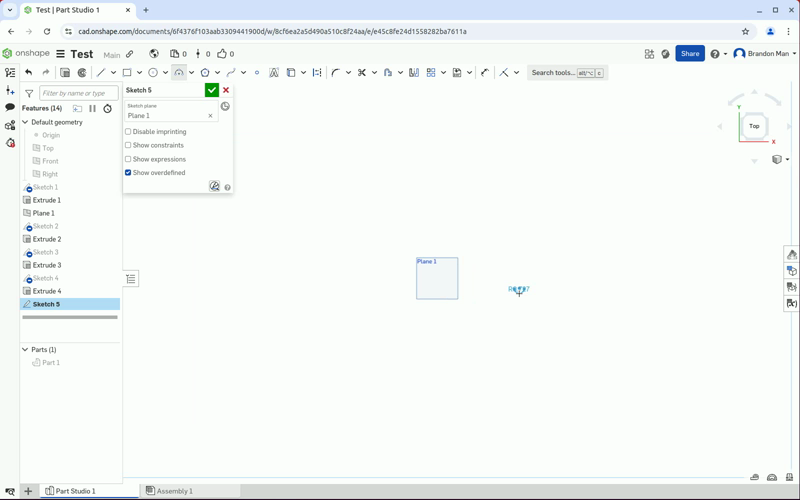
scroll(6)
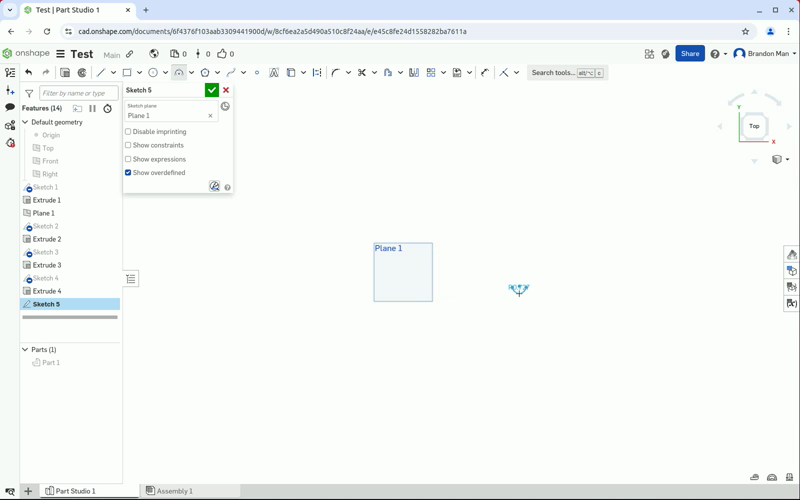
scroll(6)
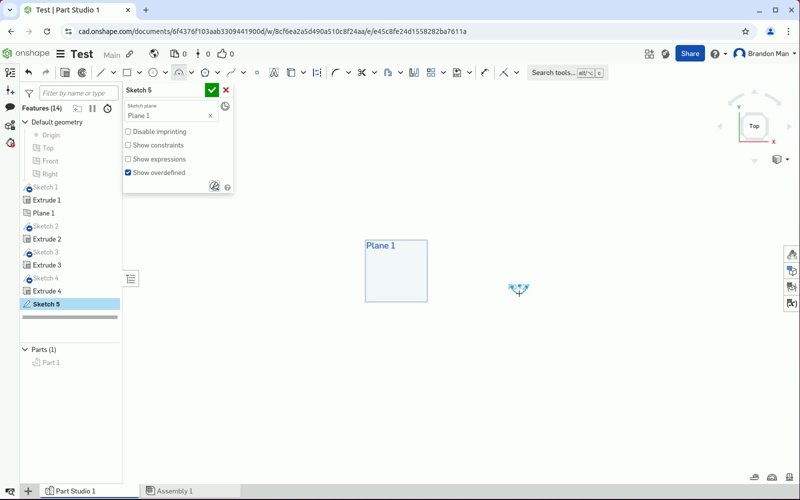
scroll(6)
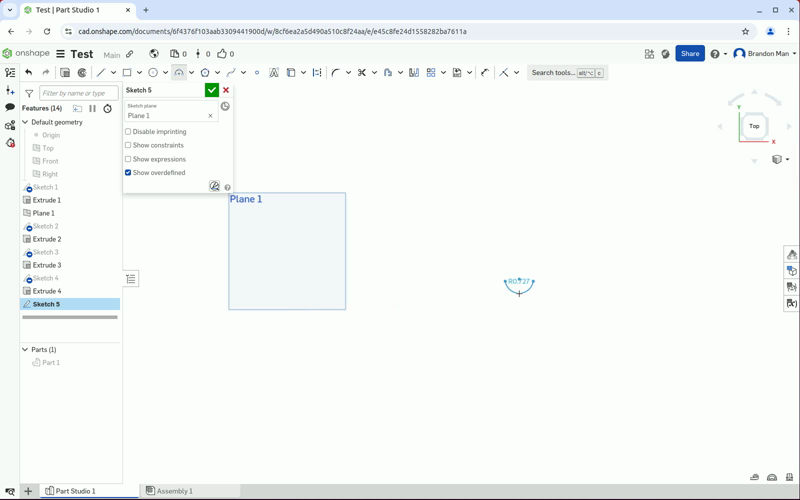
scroll(6)
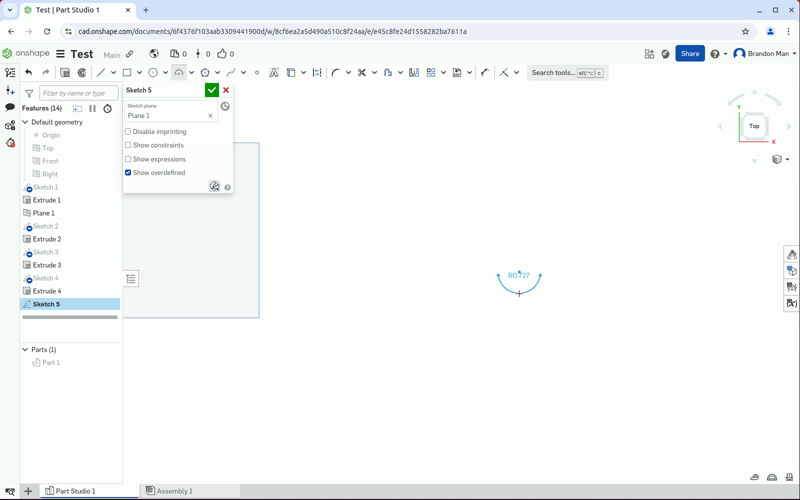
scroll(6)
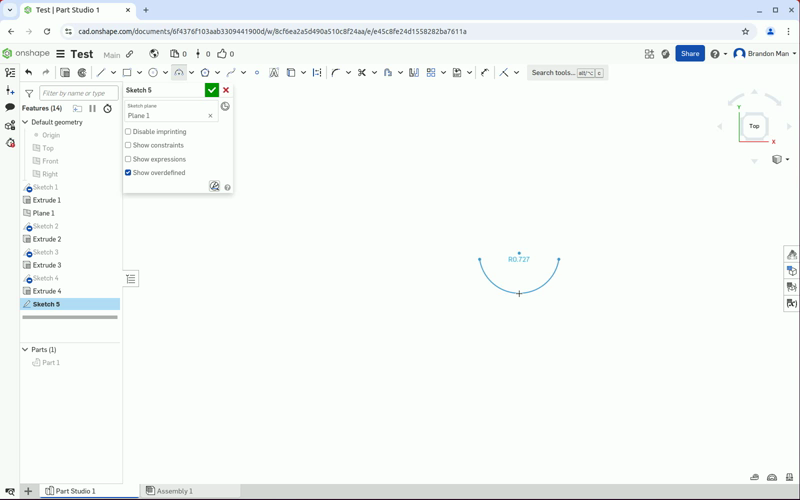
click(519, 293)
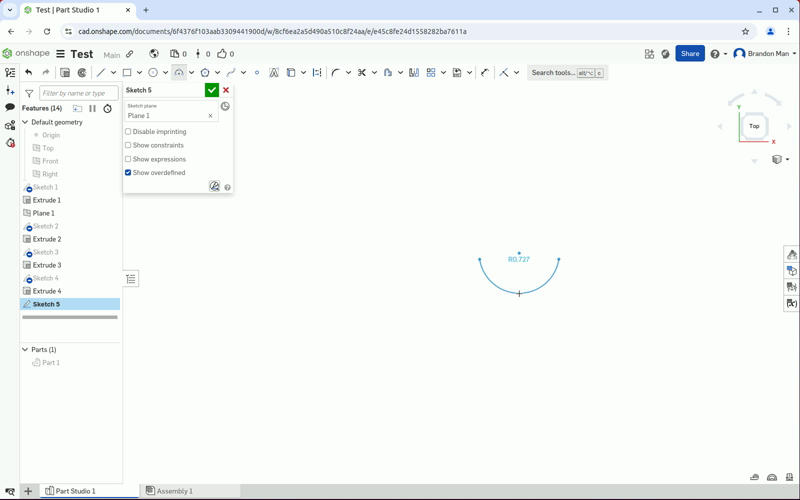
scroll(-6)
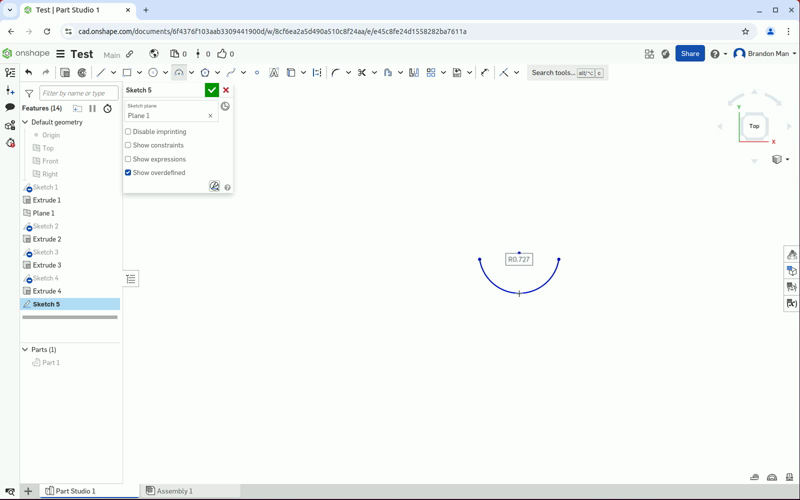
scroll(-6)
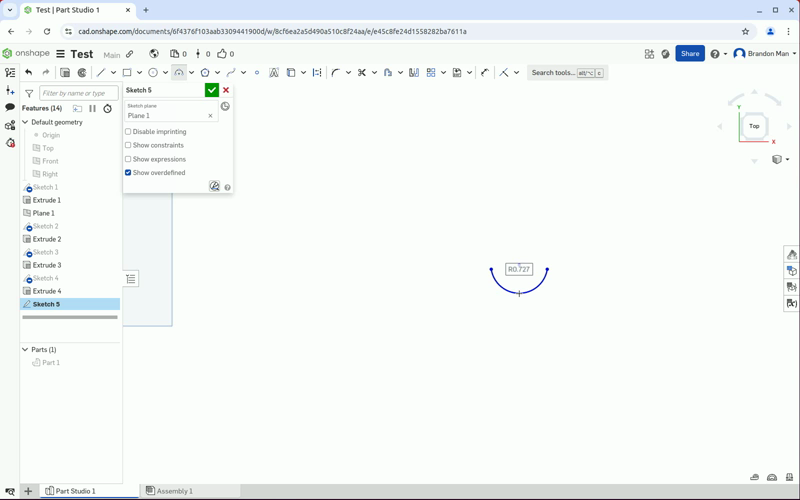
scroll(-6)
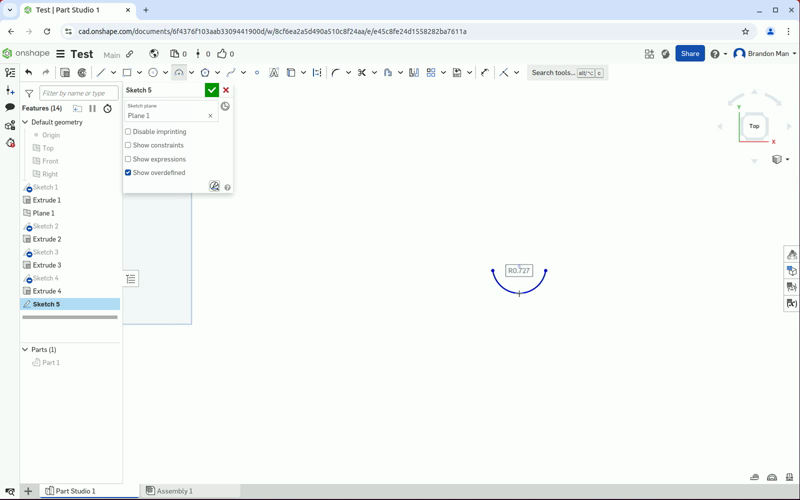
scroll(-6)
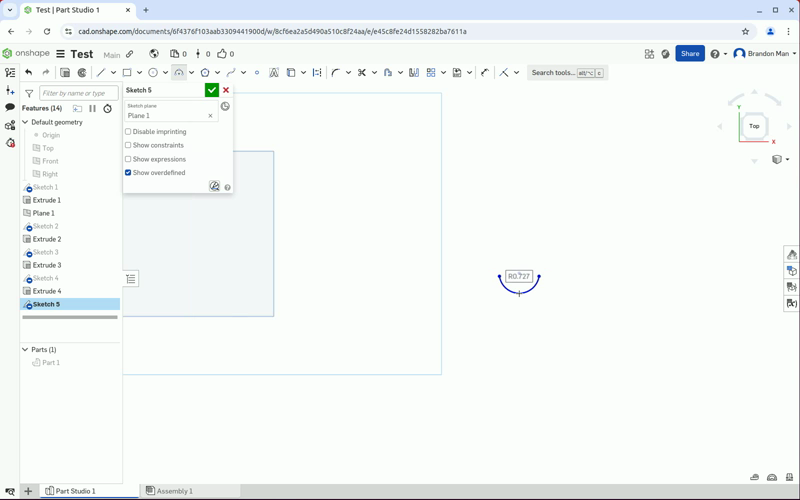
scroll(-6)
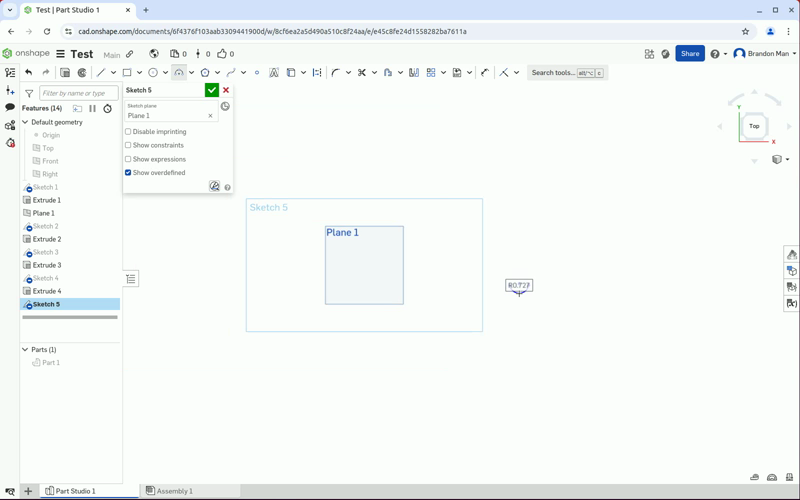
scroll(-6)
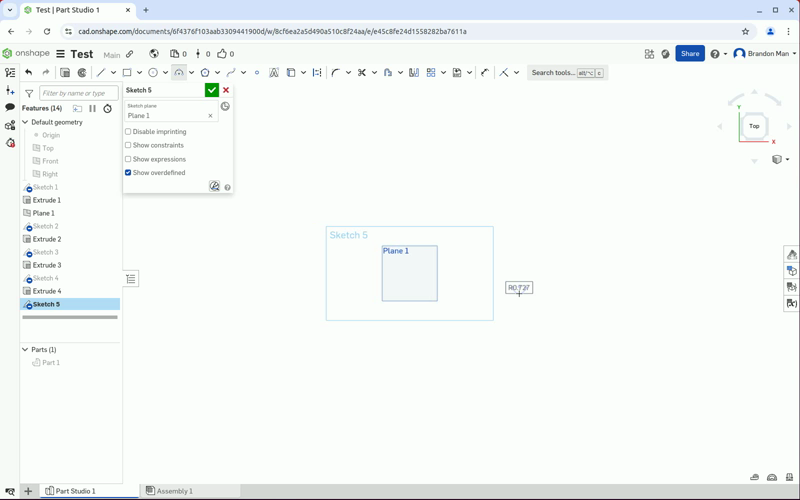
scroll(-6)
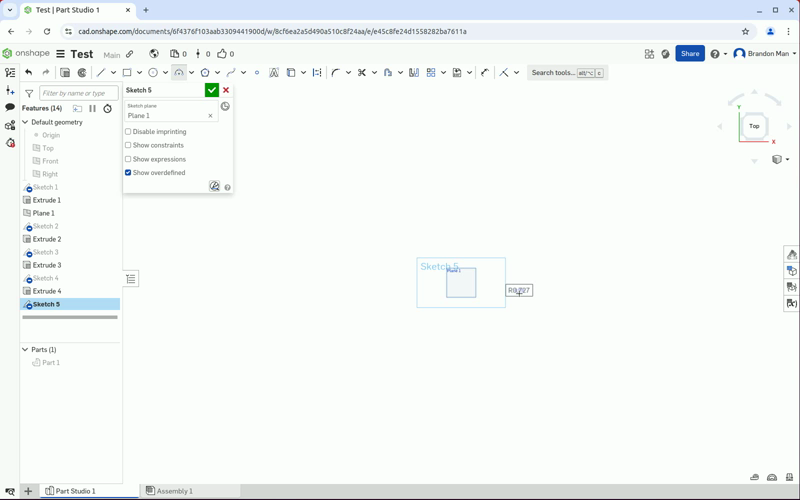
key_up(shift)
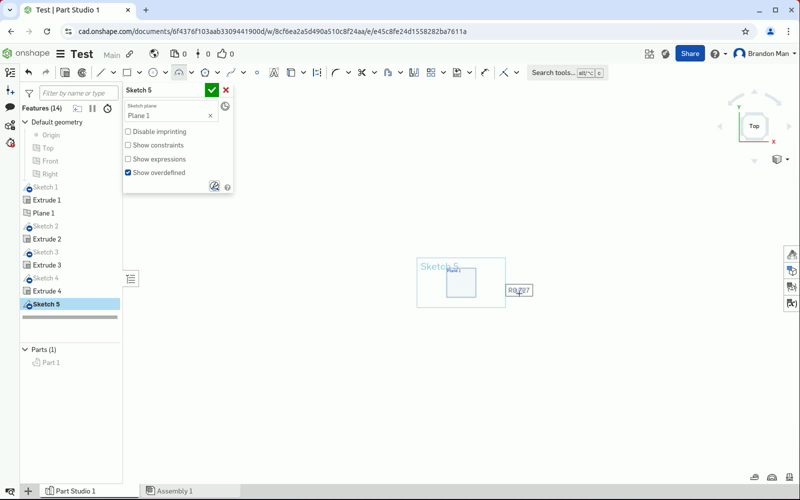
key(esc)
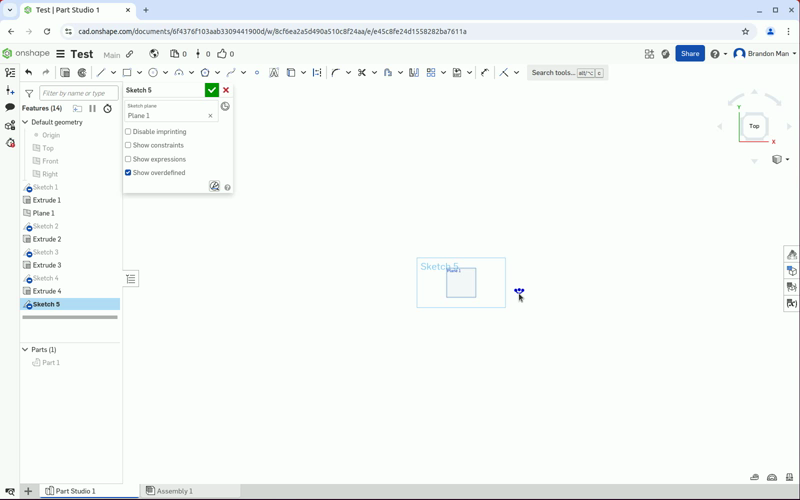
key(l)
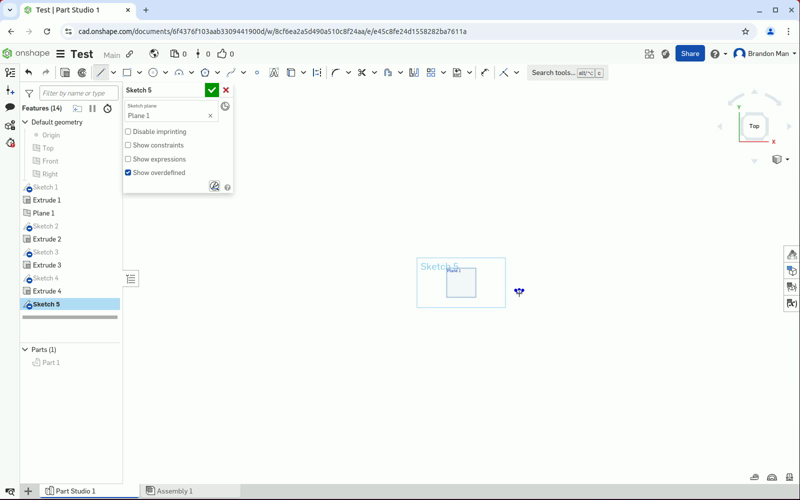
mouse_move(522, 290)
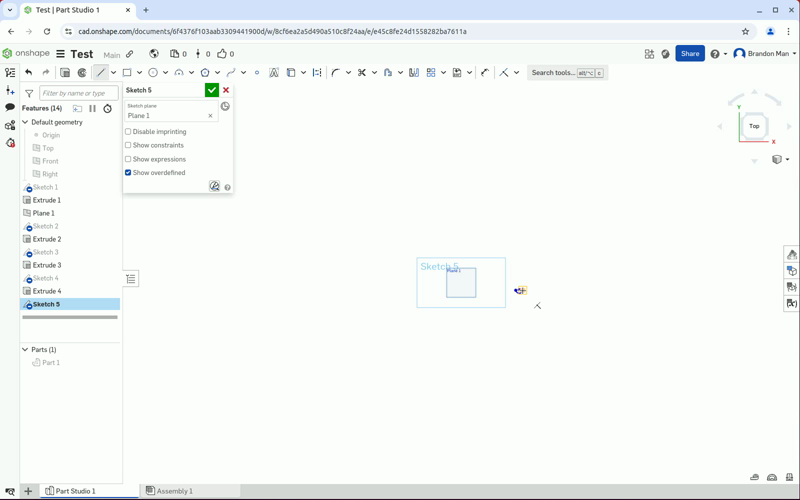
scroll(6)
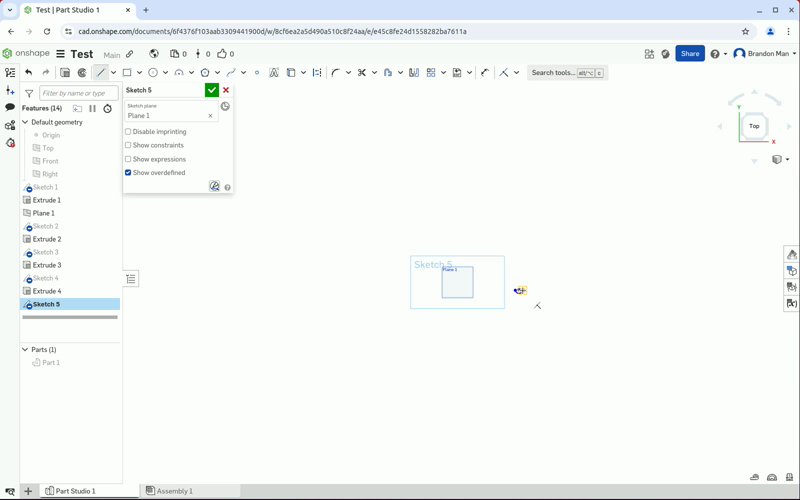
scroll(6)
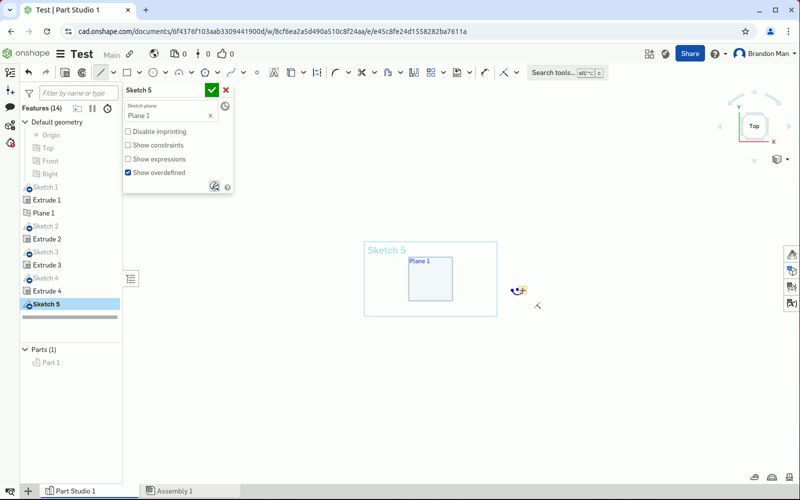
scroll(6)
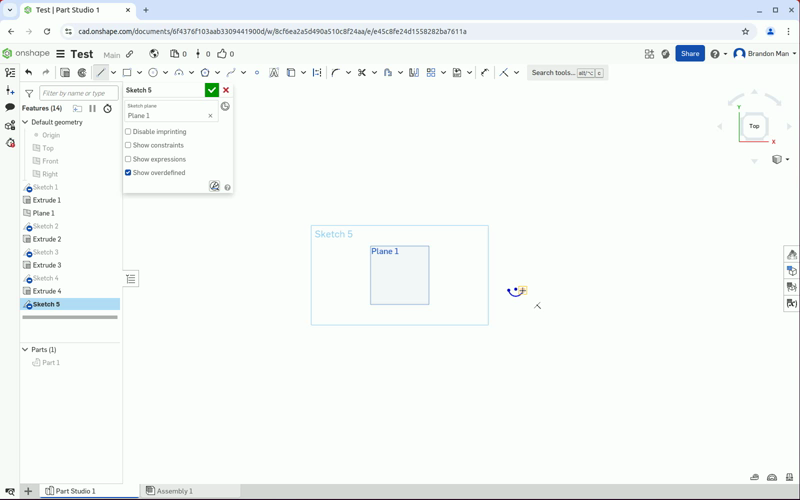
scroll(6)
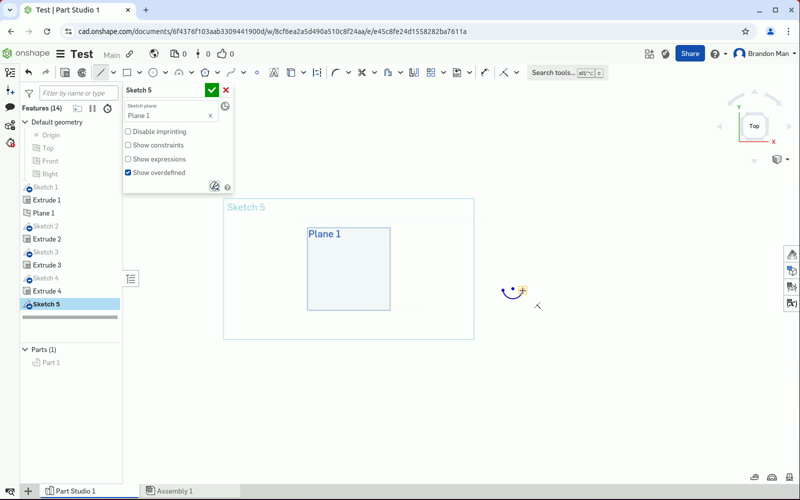
scroll(6)
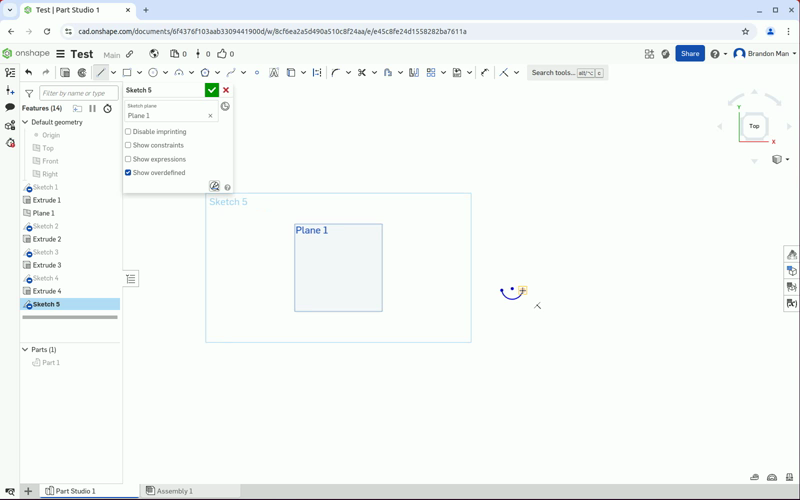
scroll(6)
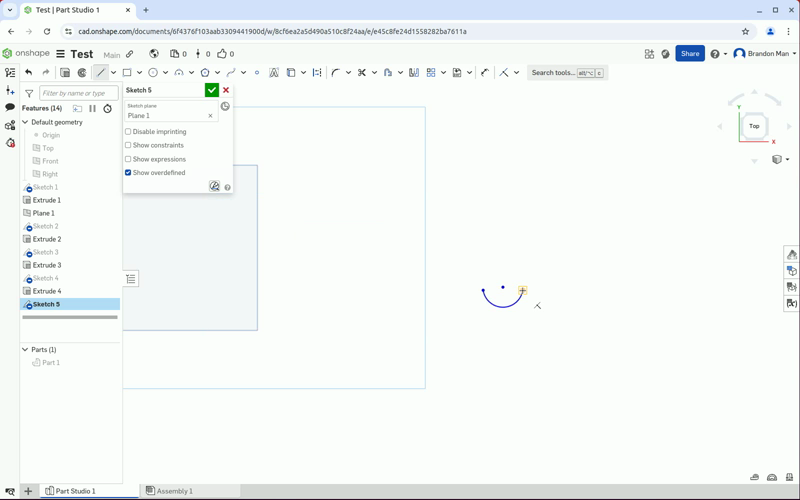
scroll(6)
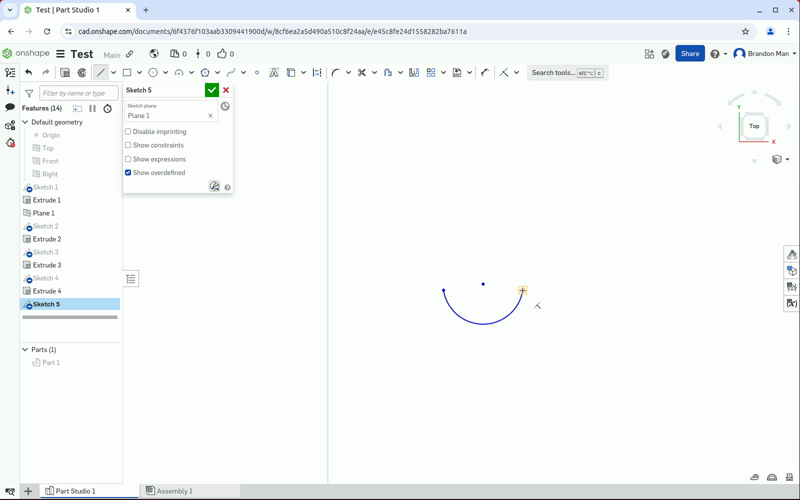
click(522, 290)
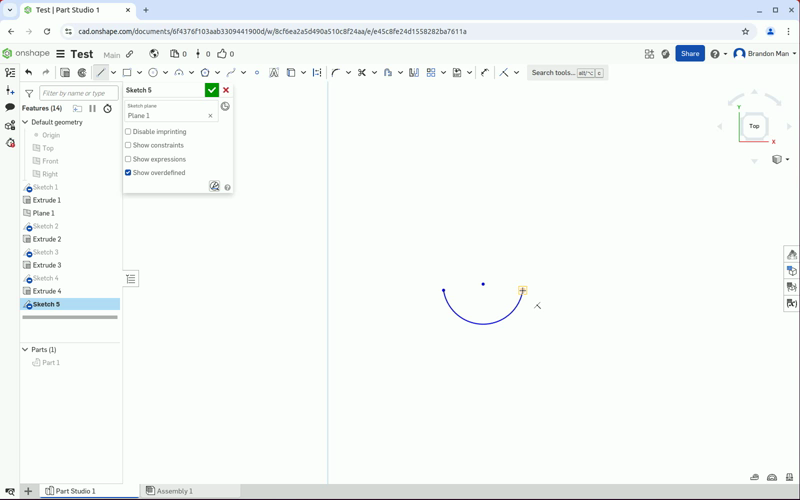
scroll(-6)
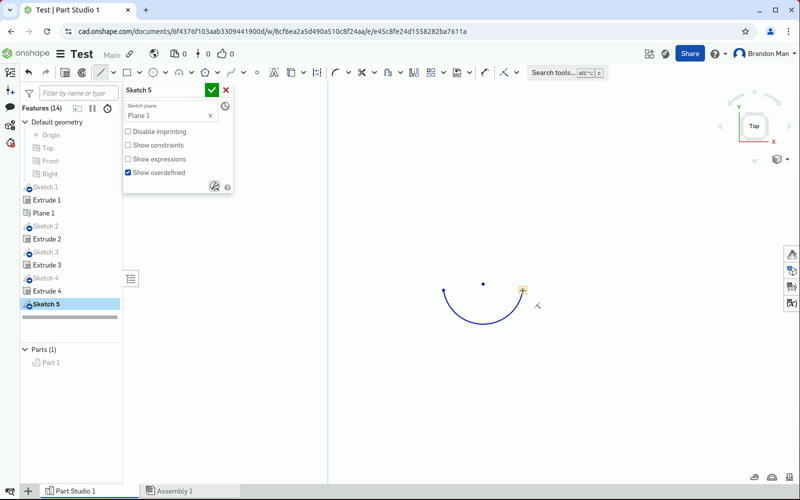
scroll(-6)
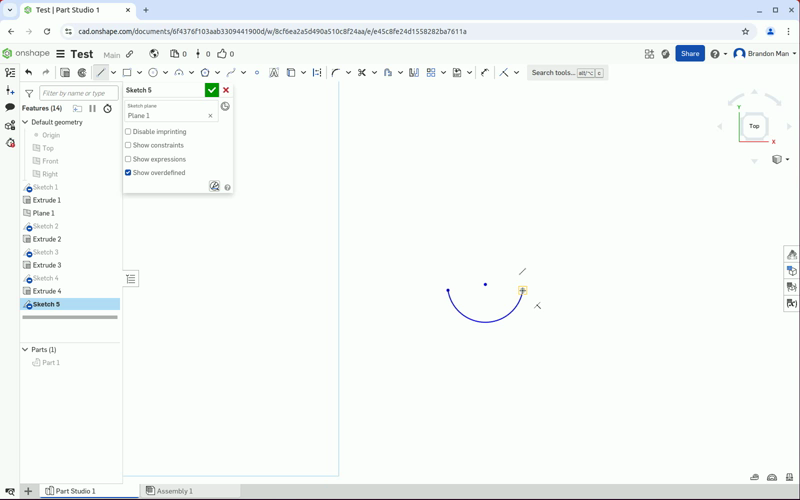
scroll(-6)
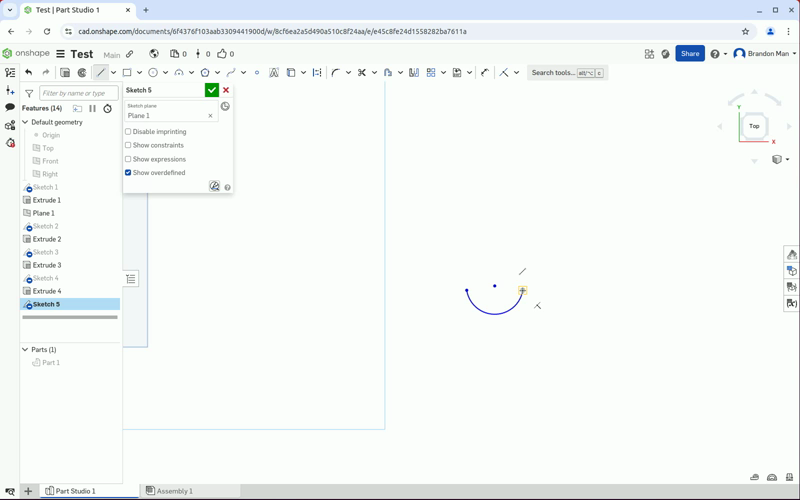
scroll(-6)
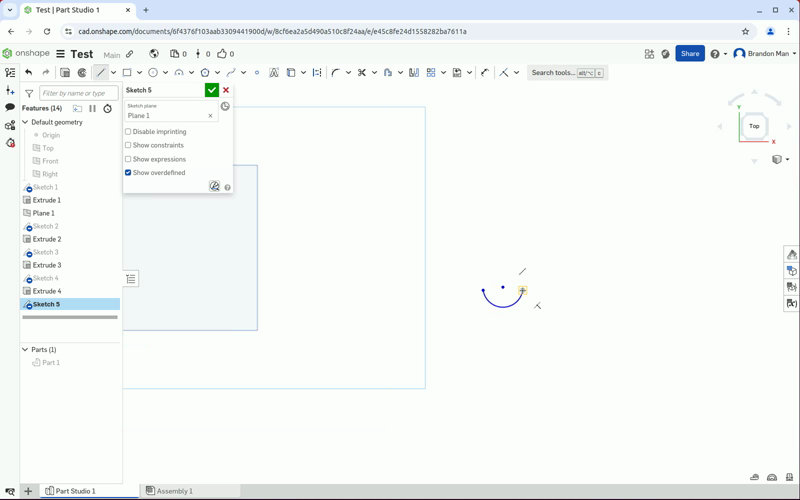
scroll(-6)
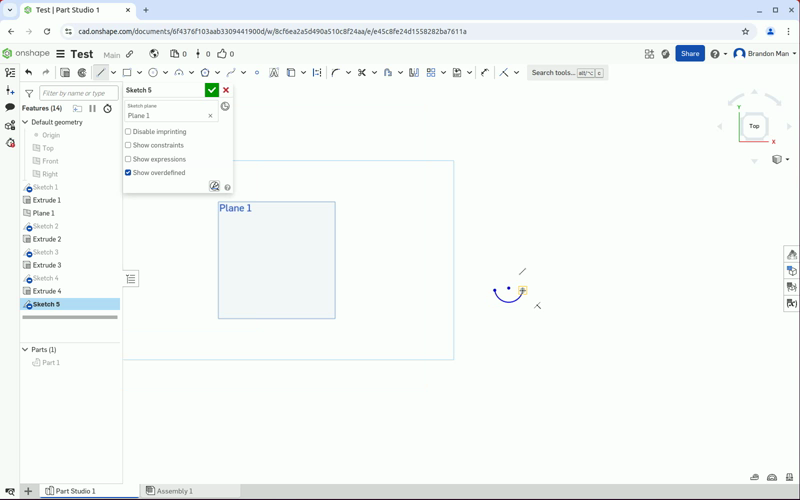
scroll(-6)
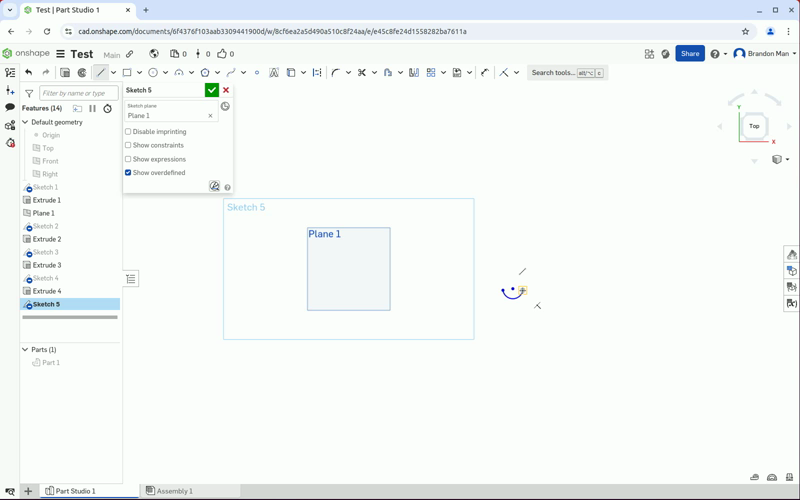
scroll(-6)
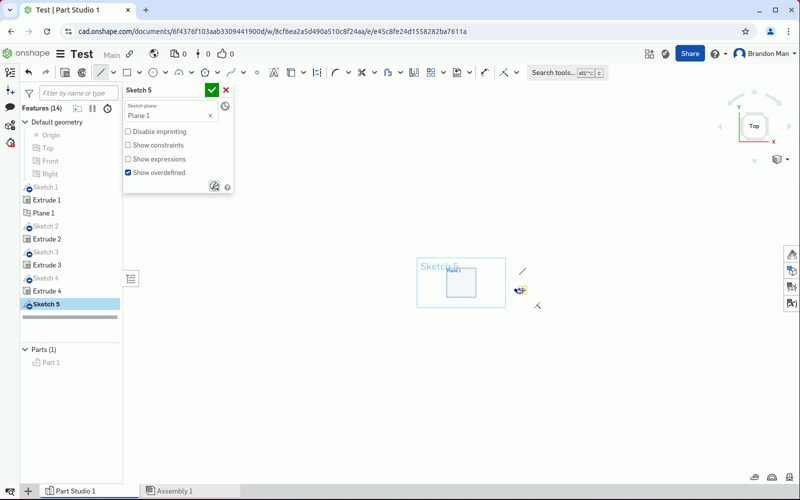
key_down(shift)
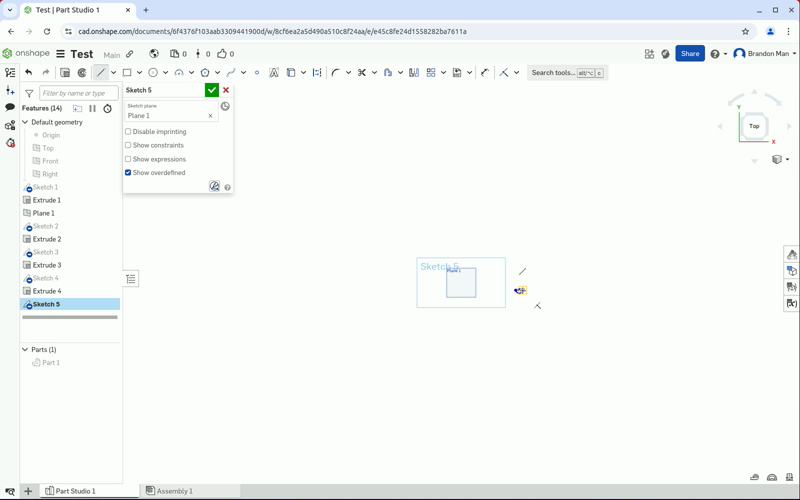
mouse_move(552, 290)
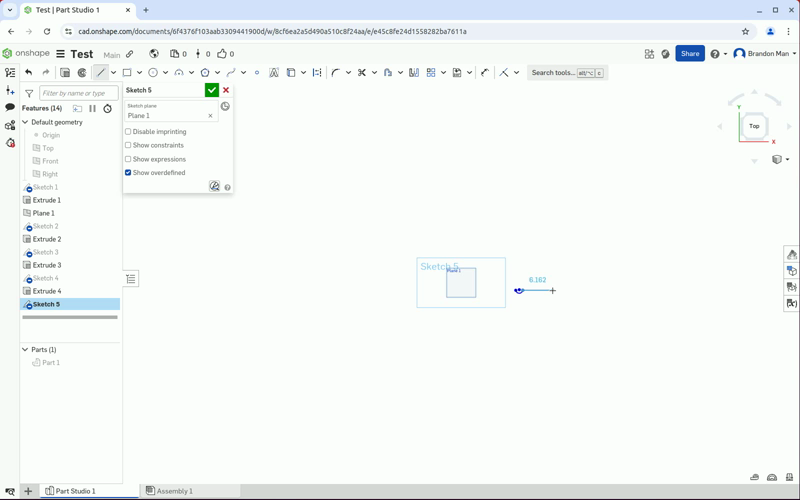
mouse_move(519, 290)
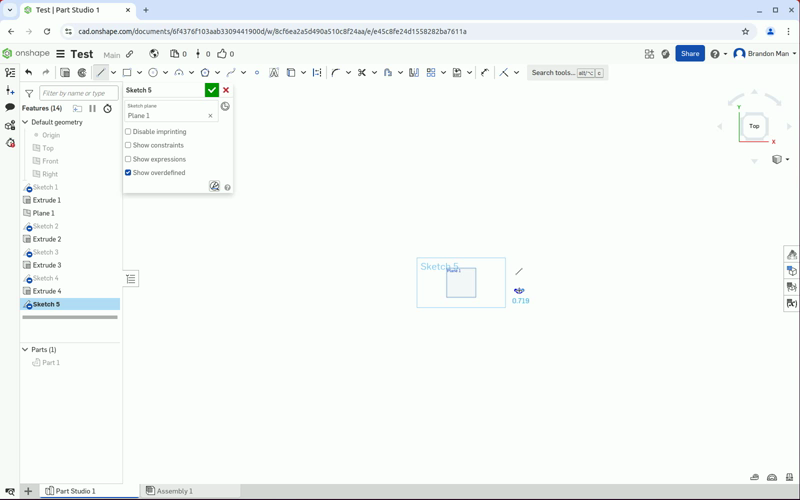
scroll(6)
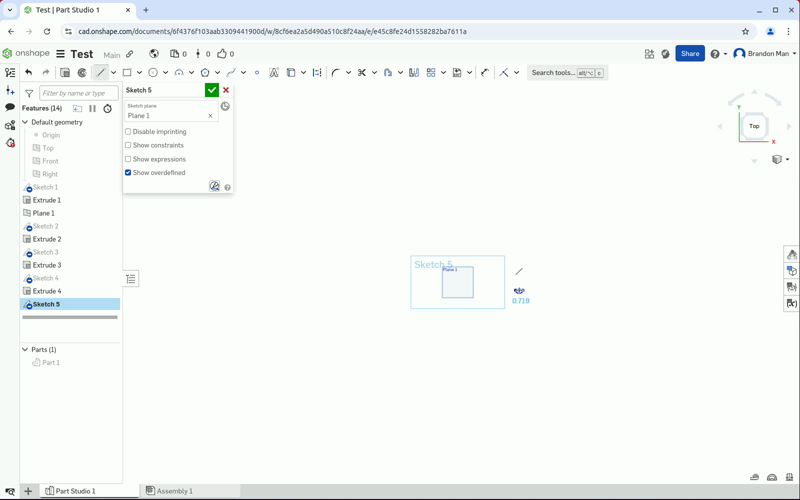
scroll(6)
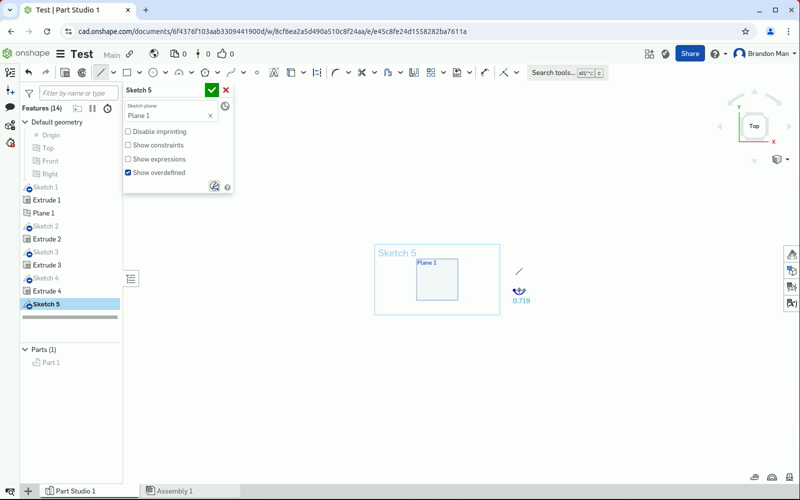
scroll(6)
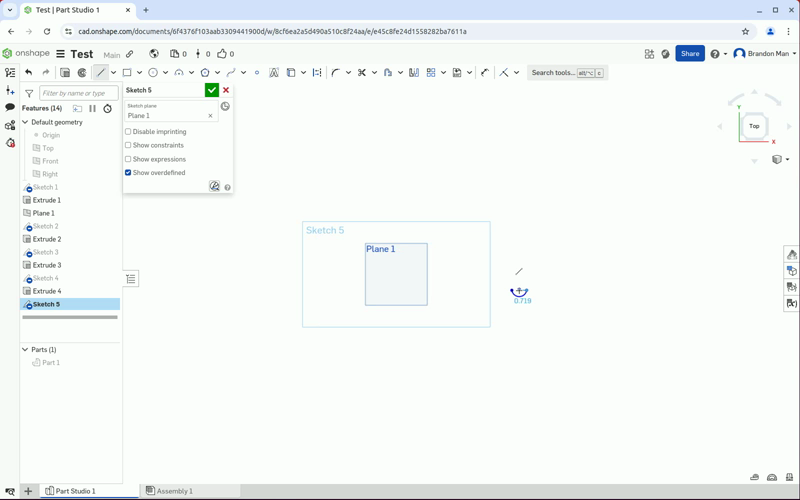
scroll(6)
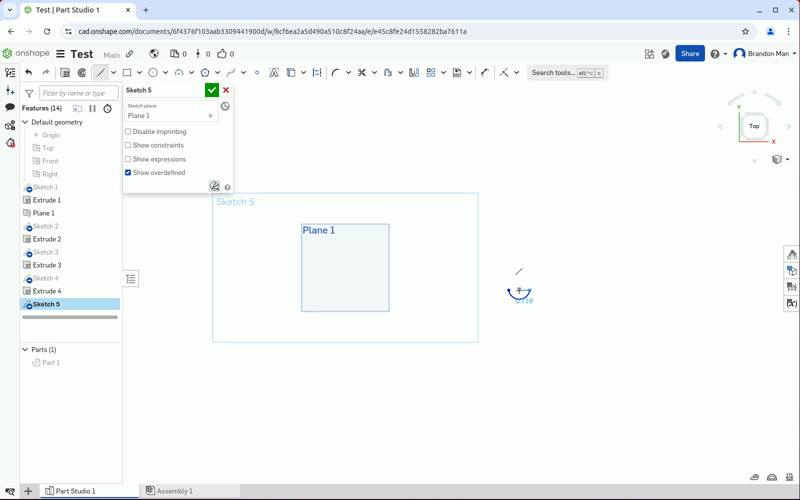
scroll(6)
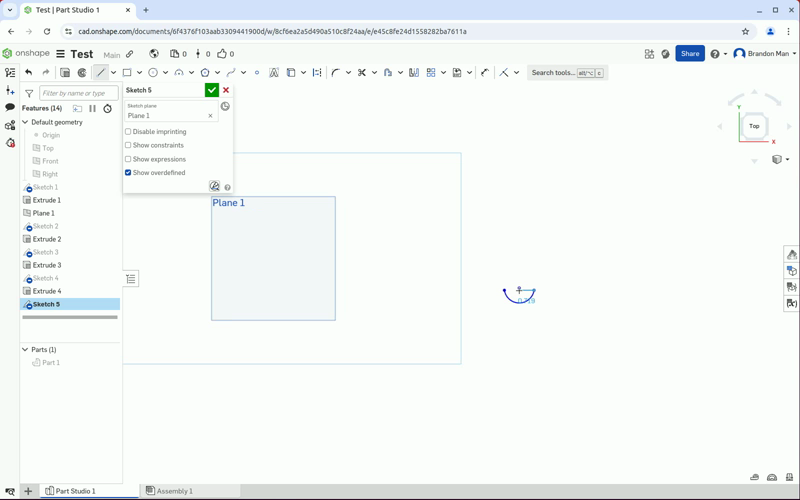
scroll(6)
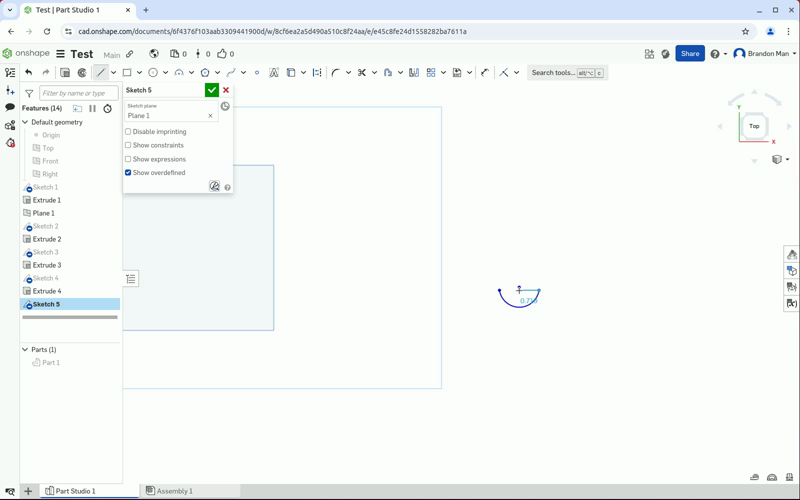
scroll(6)
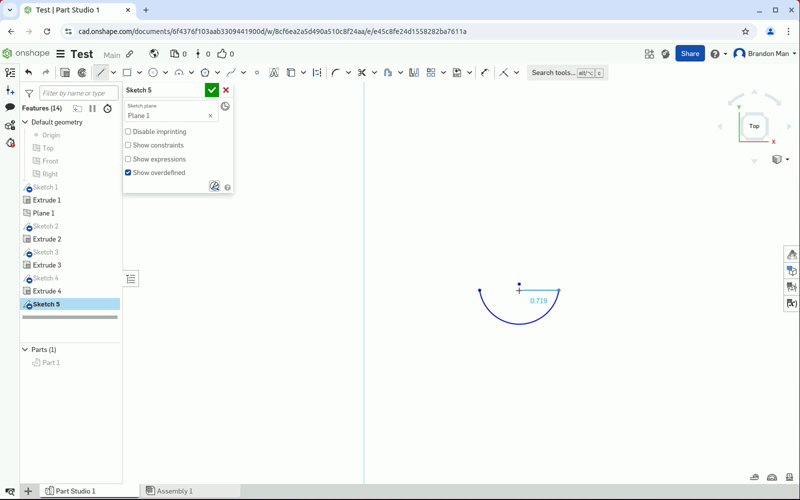
click(519, 290)
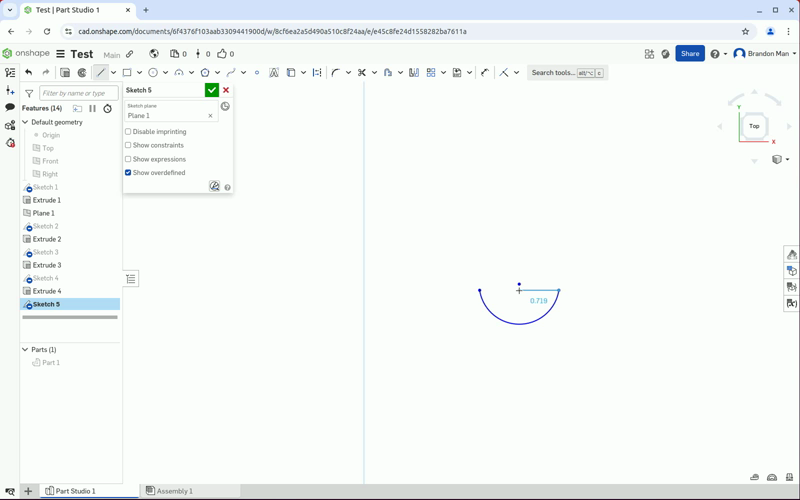
scroll(-6)
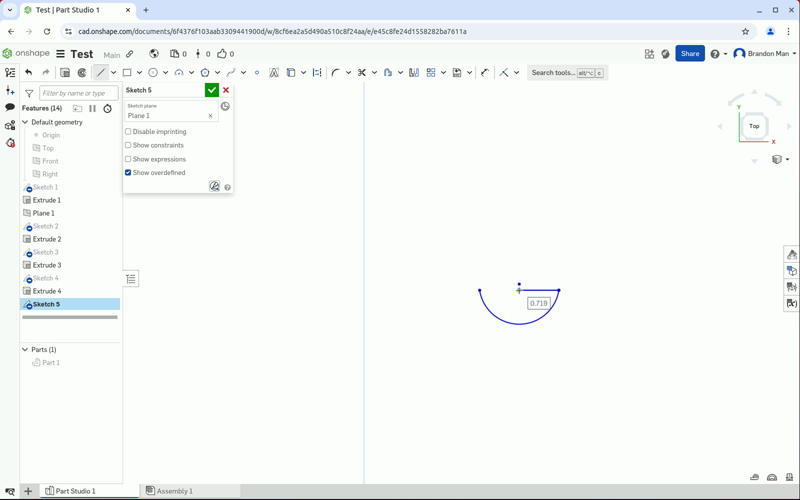
scroll(-6)
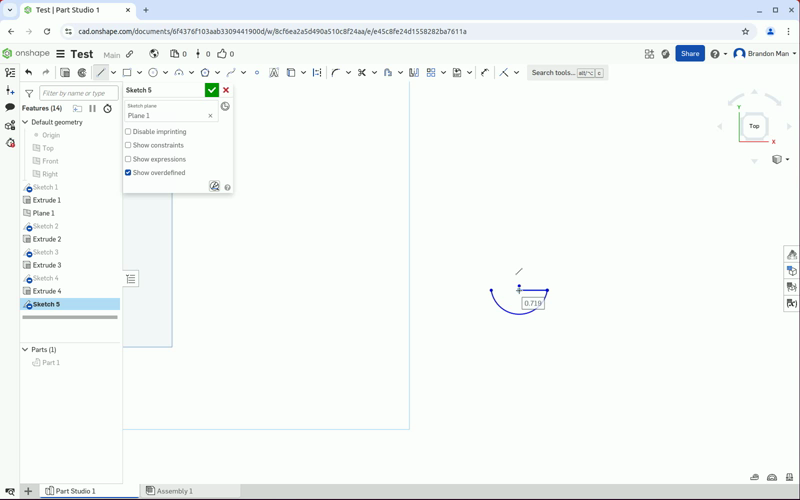
scroll(-6)
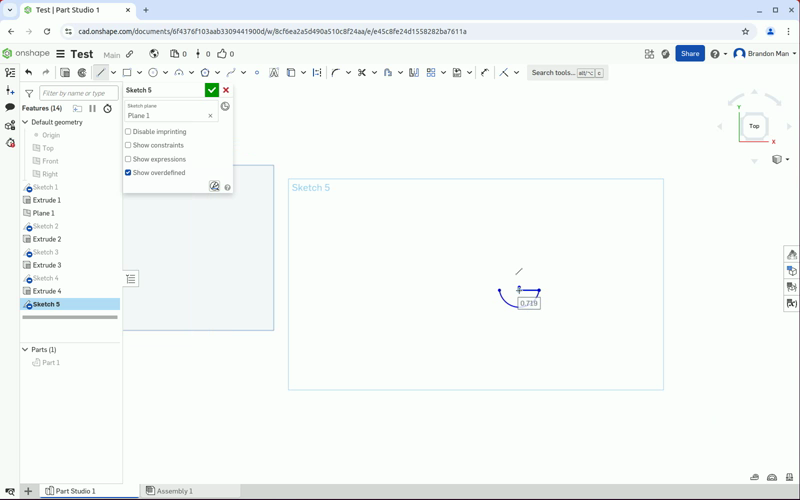
scroll(-6)
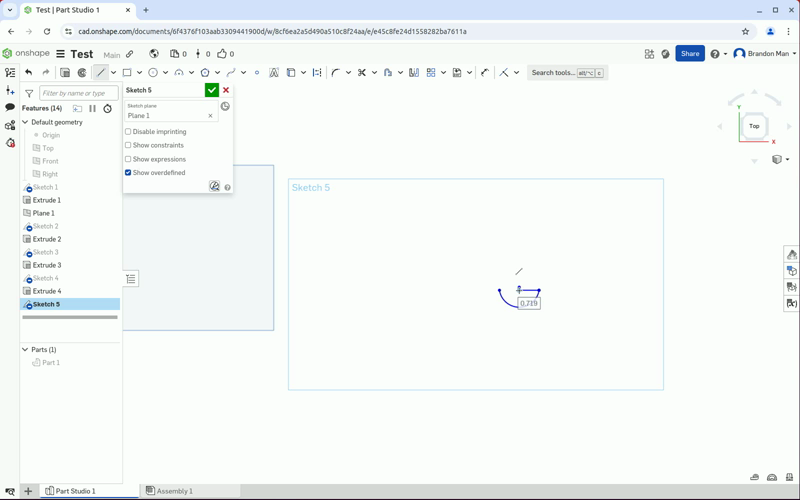
scroll(-6)
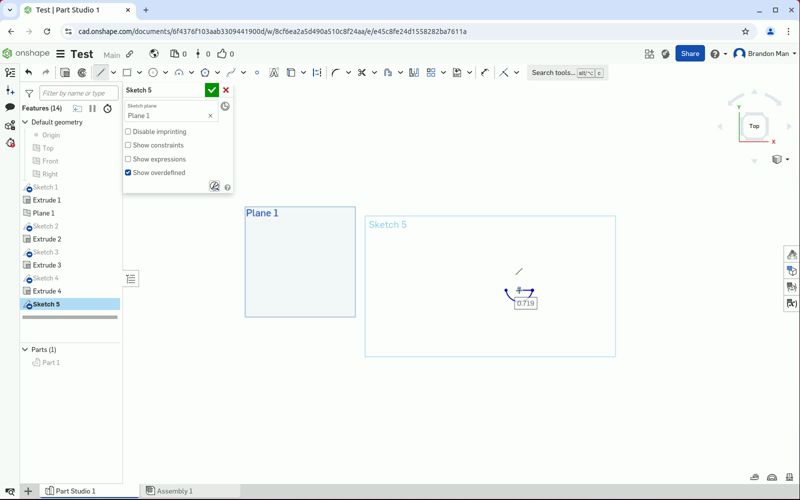
scroll(-6)
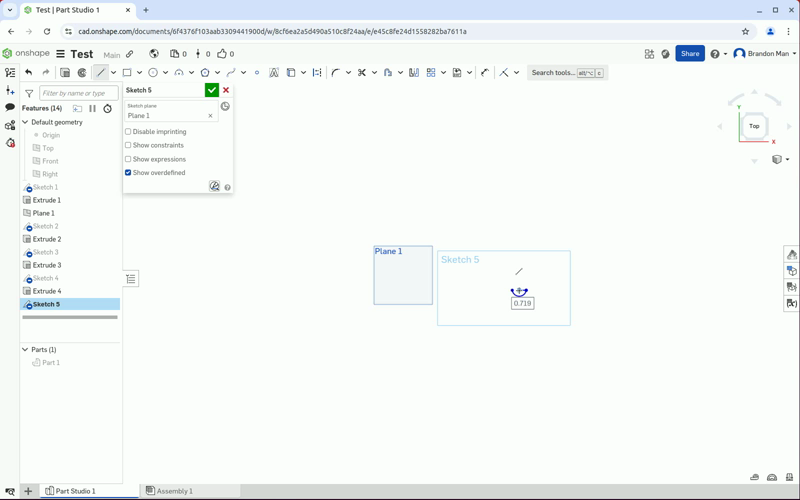
scroll(-6)
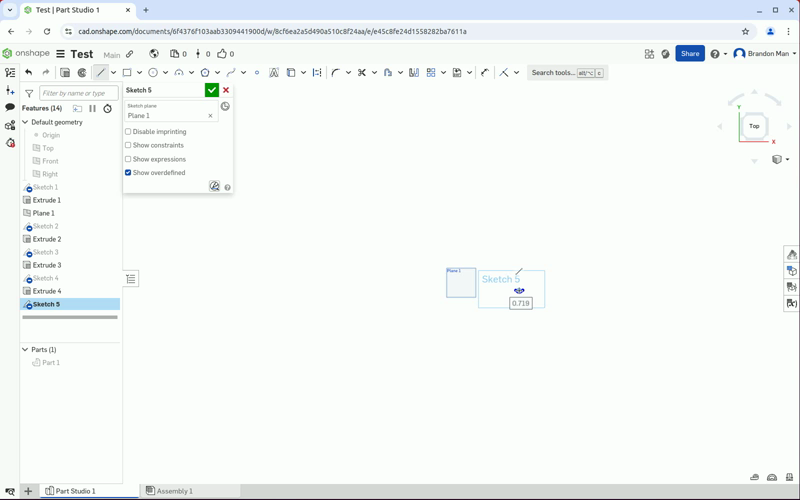
key_up(shift)
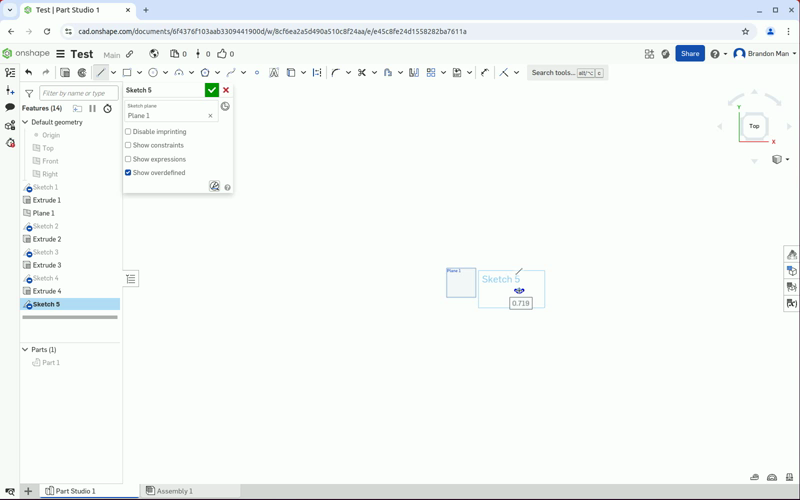
mouse_move(549, 290)
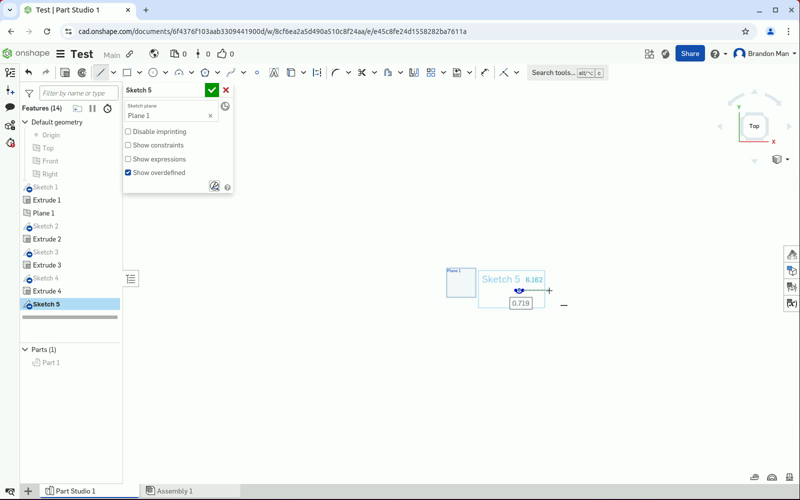
key_down(shift)
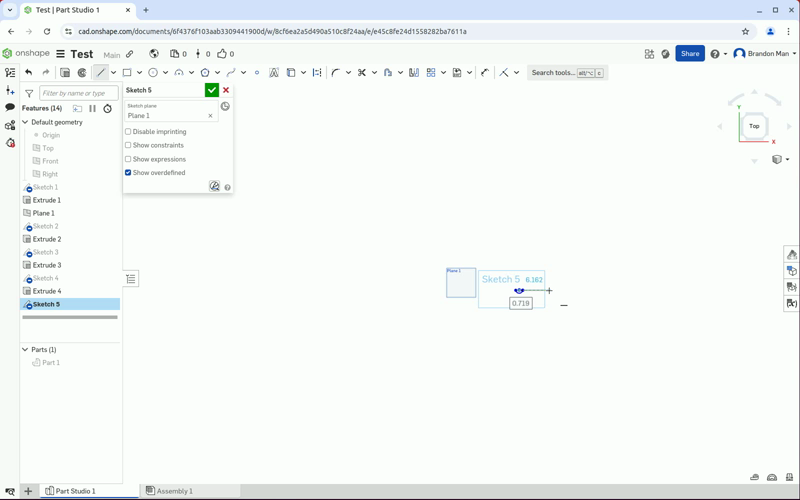
mouse_move(515, 290)
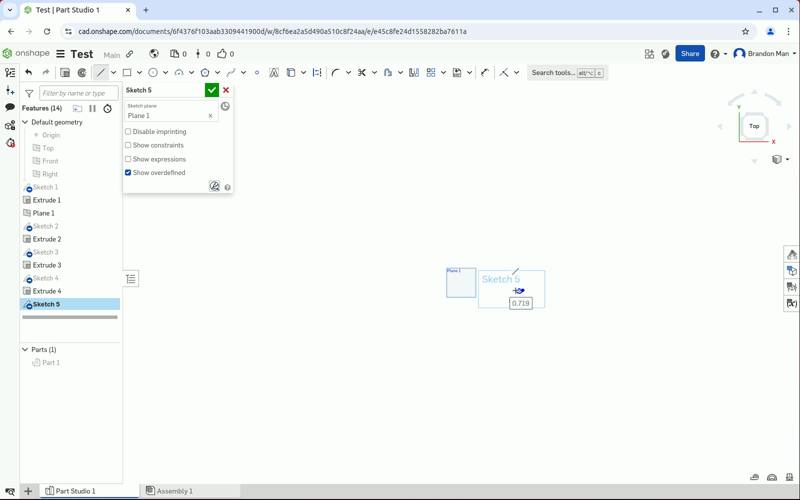
scroll(6)
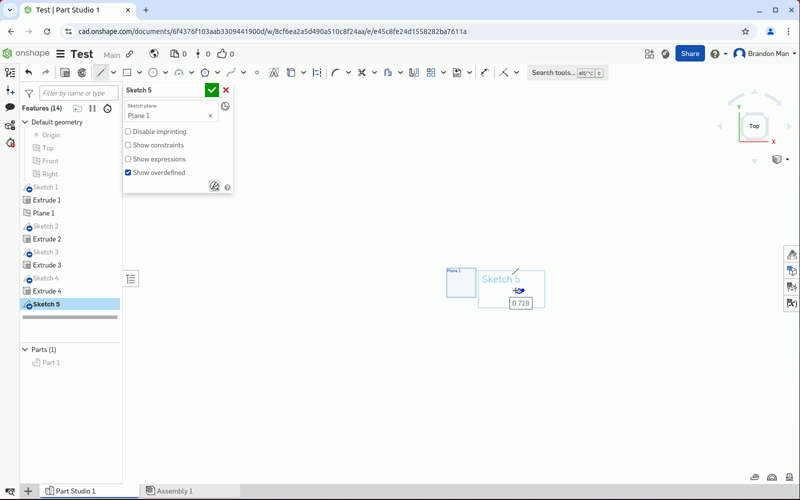
scroll(6)
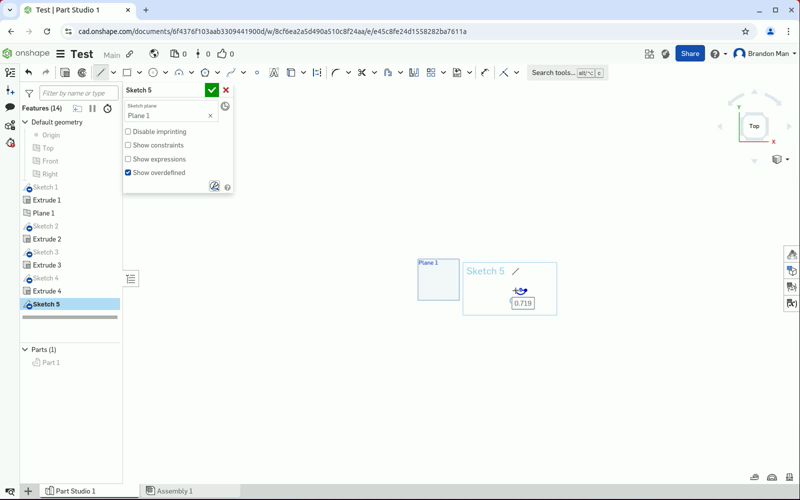
scroll(6)
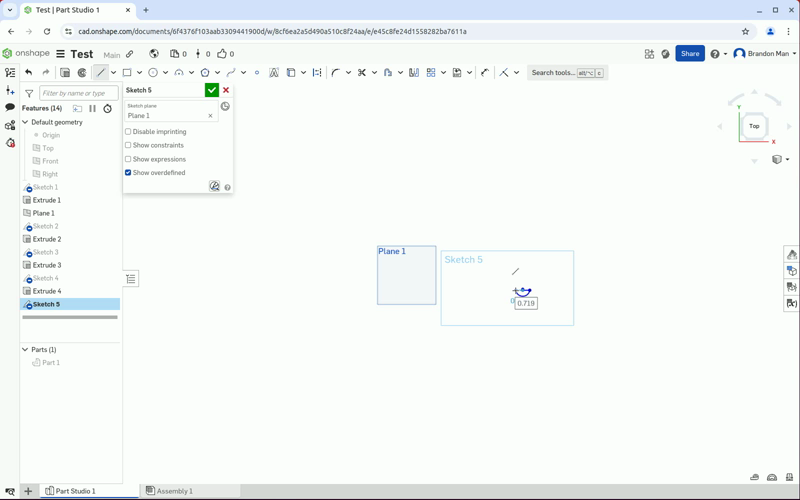
scroll(6)
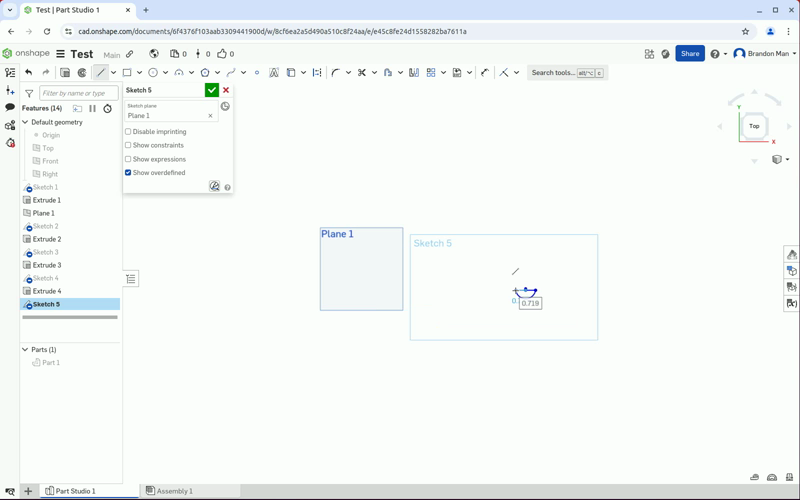
scroll(6)
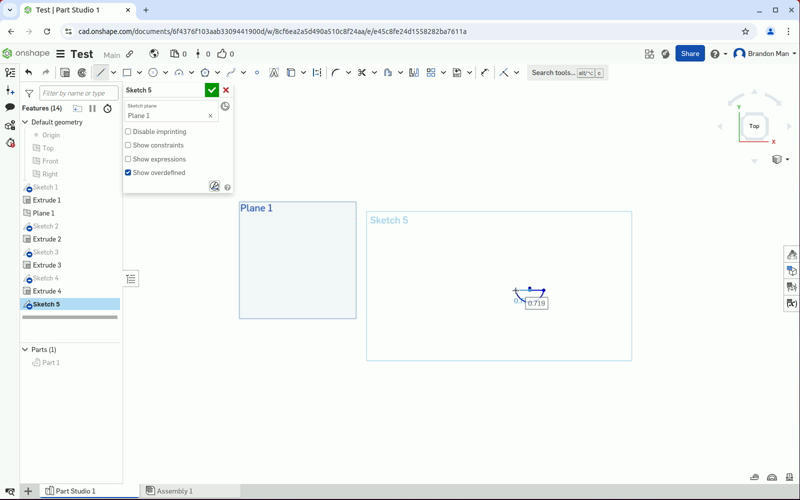
scroll(6)
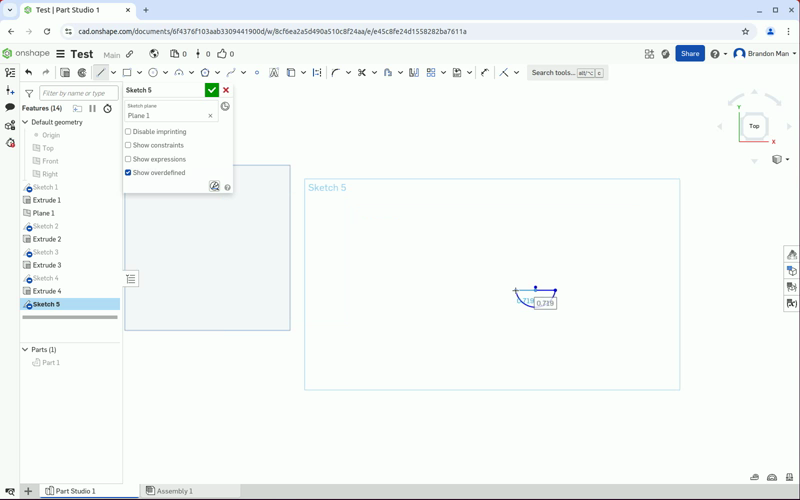
scroll(6)
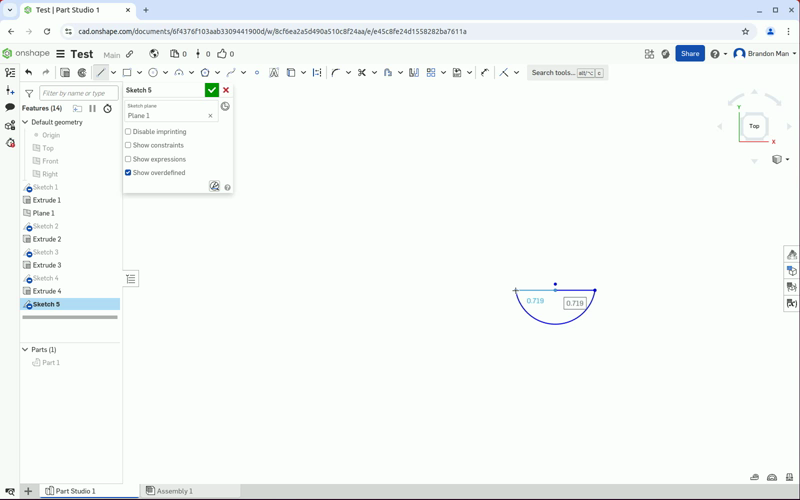
key_up(shift)
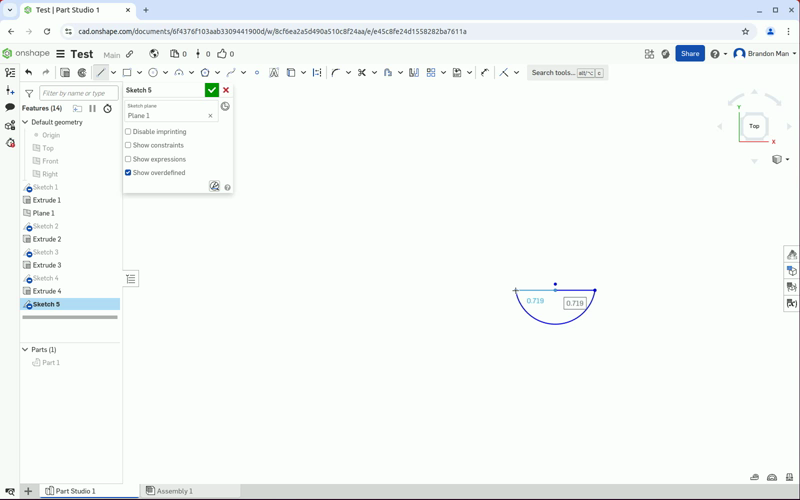
click(515, 290)
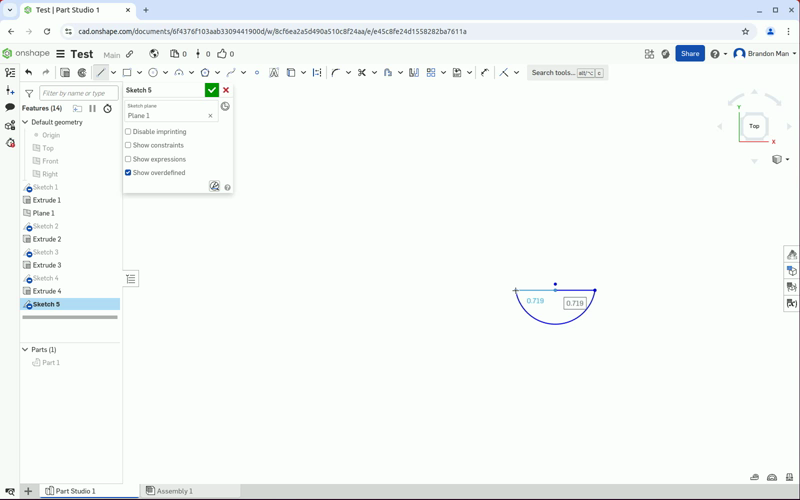
scroll(-6)
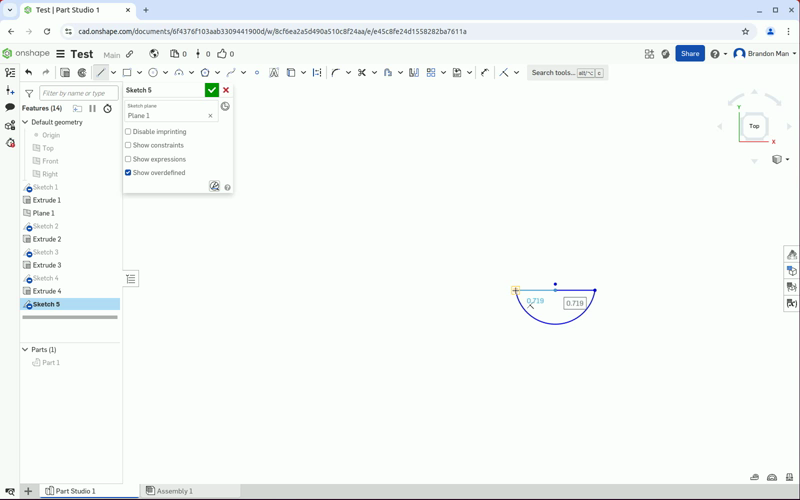
scroll(-6)
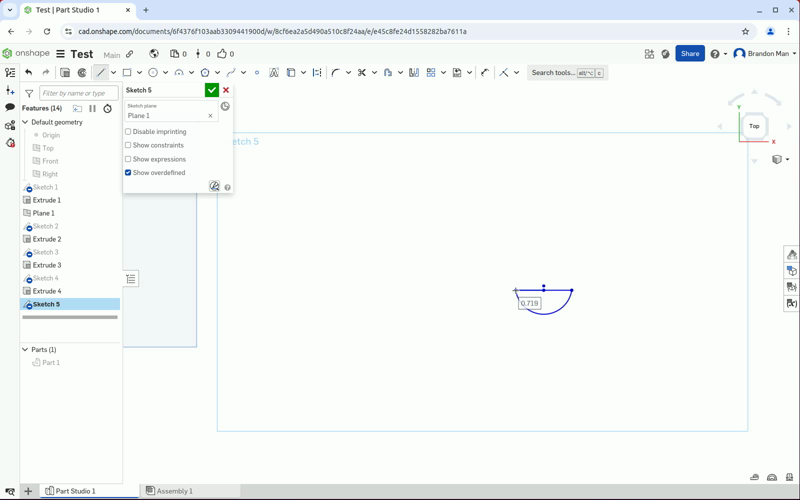
scroll(-6)
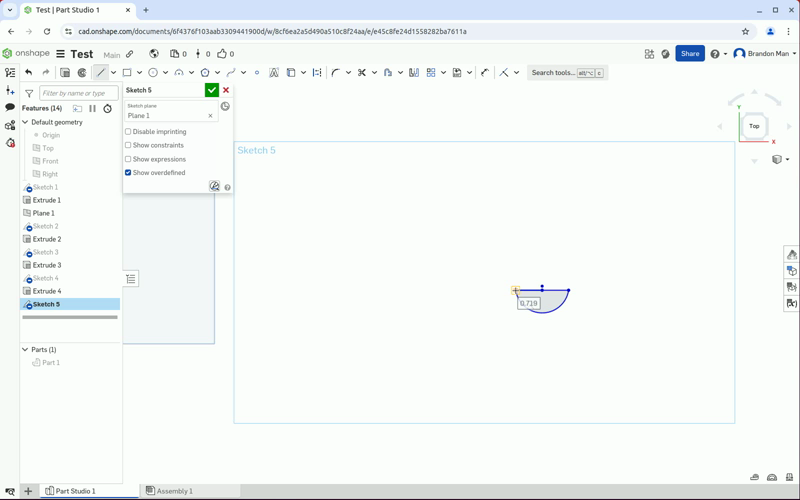
scroll(-6)
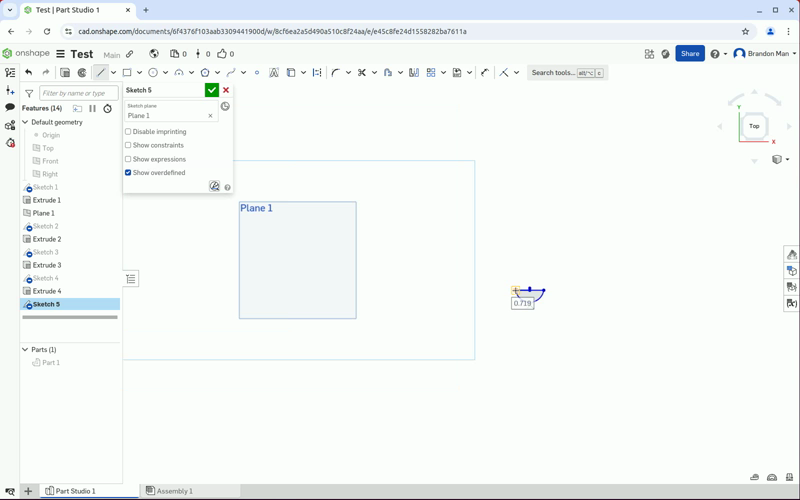
scroll(-6)
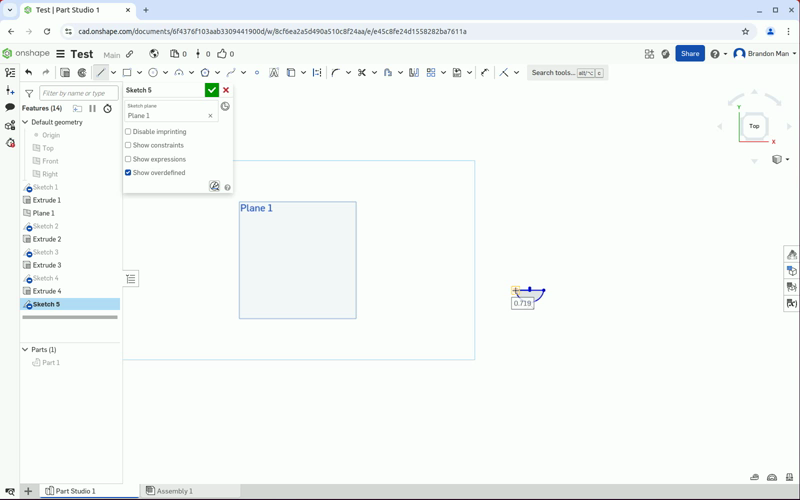
scroll(-6)
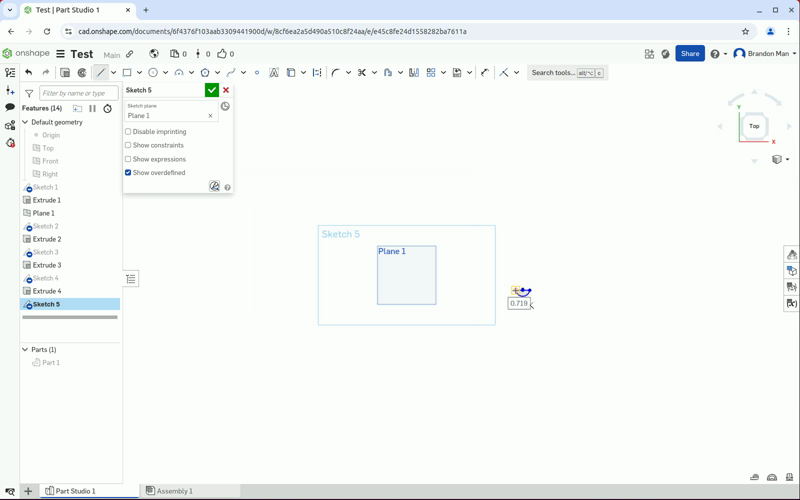
scroll(-6)
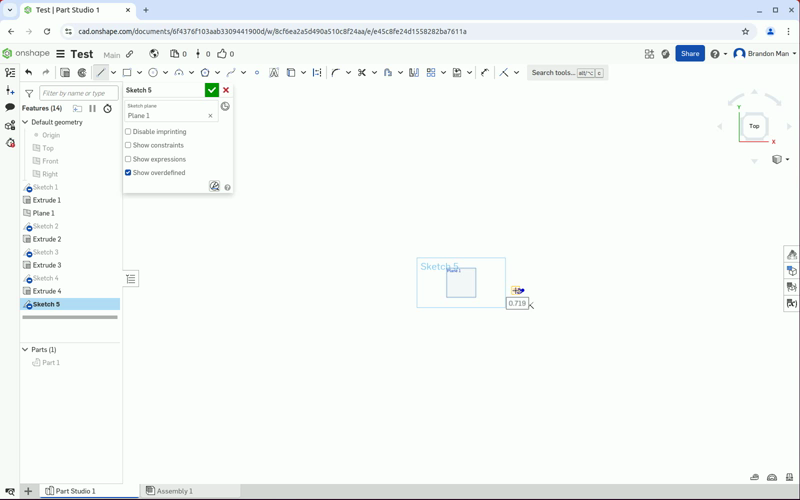
key(esc)
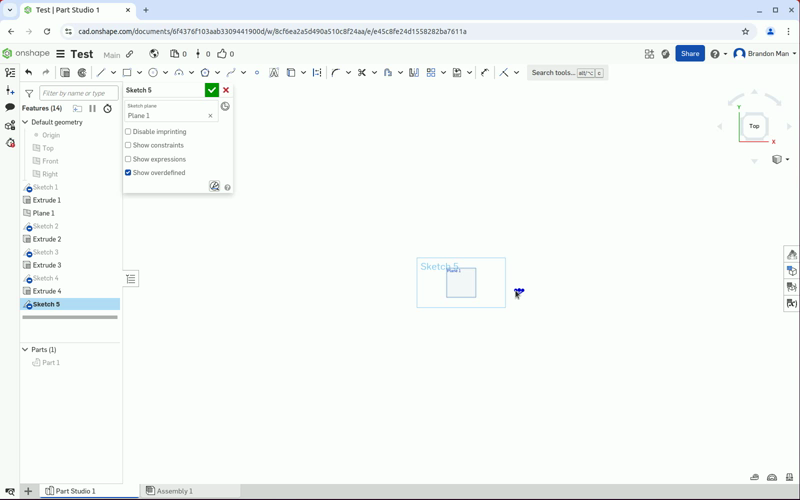
mouse_move(516, 291)
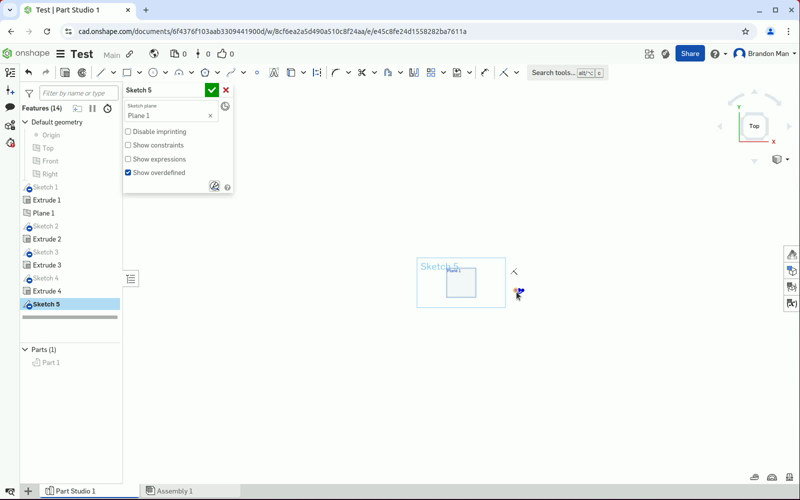
scroll(6)
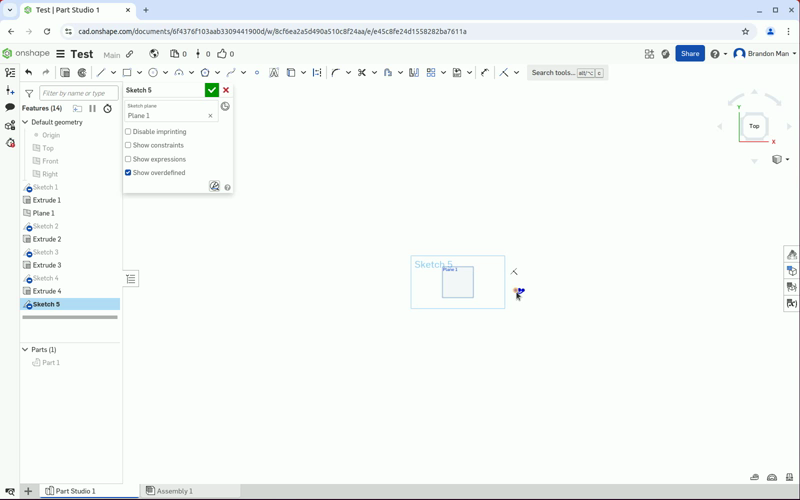
scroll(6)
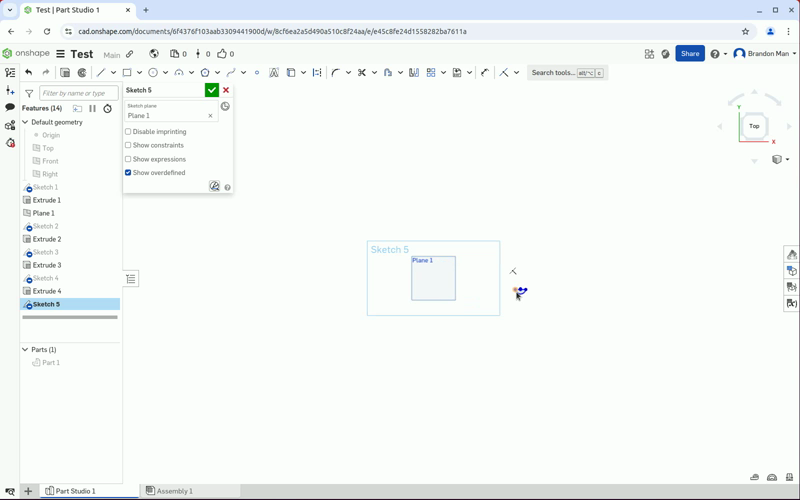
scroll(6)
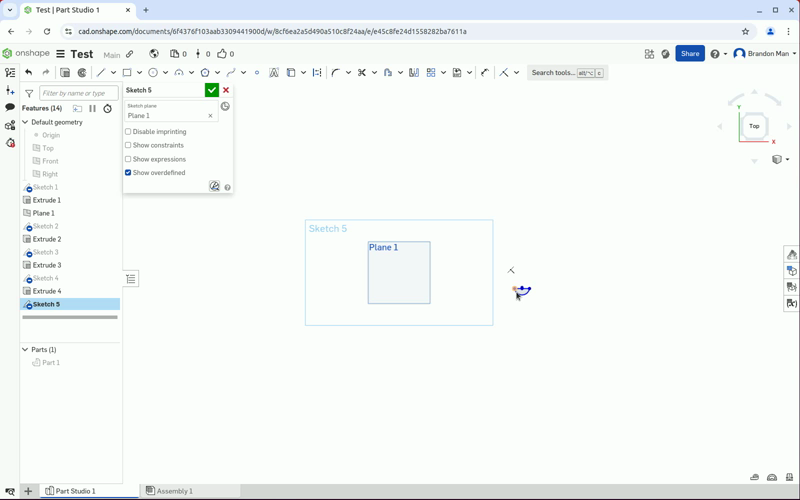
scroll(6)
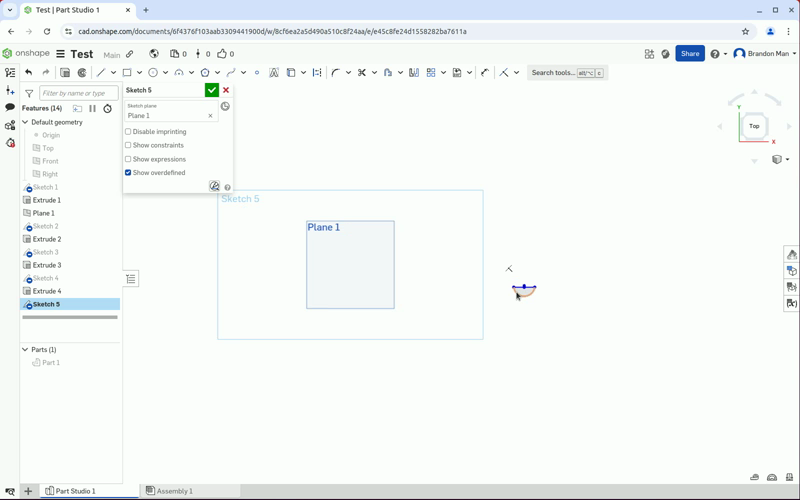
scroll(6)
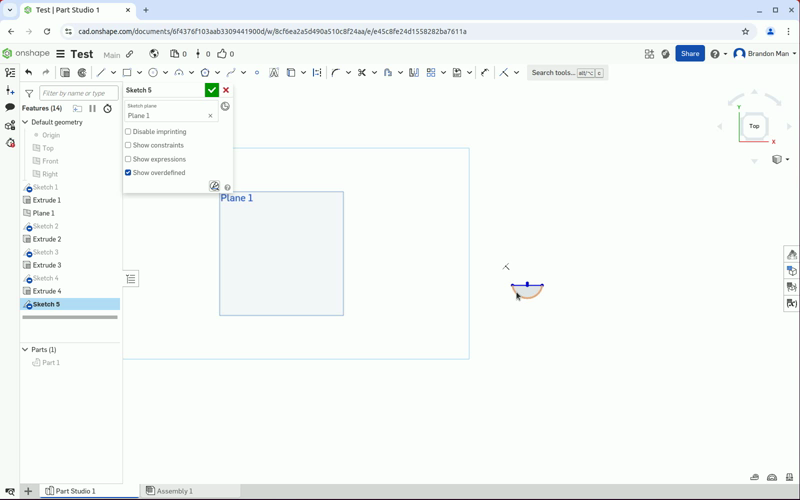
scroll(6)
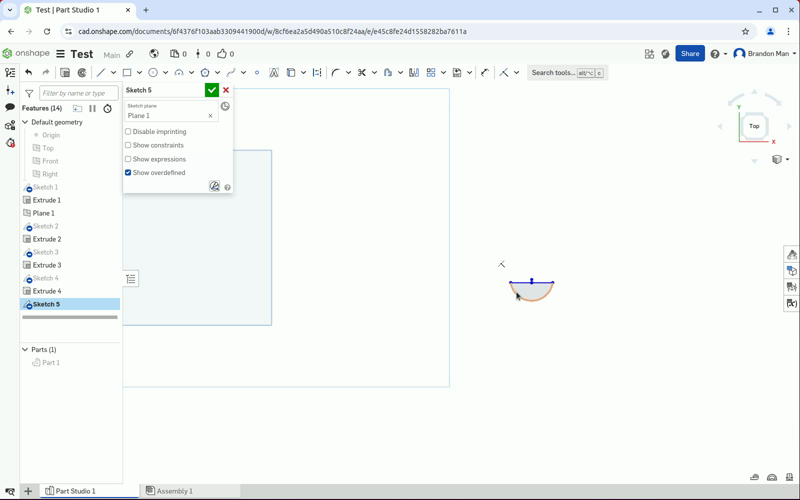
scroll(6)
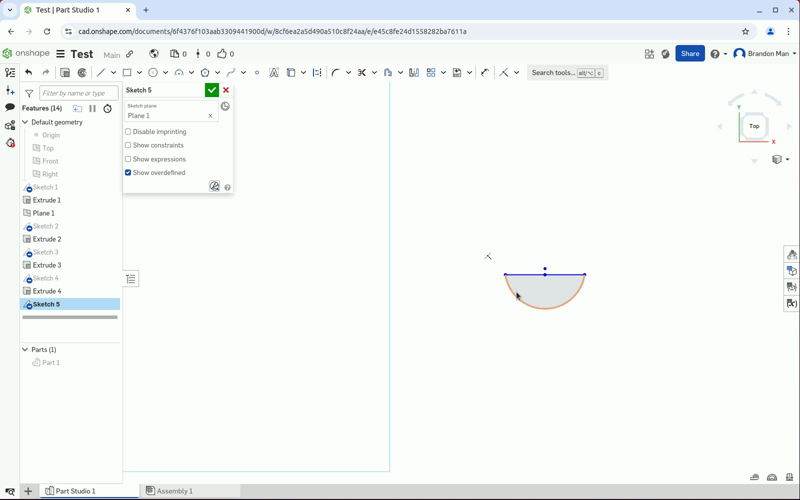
click(516, 291)
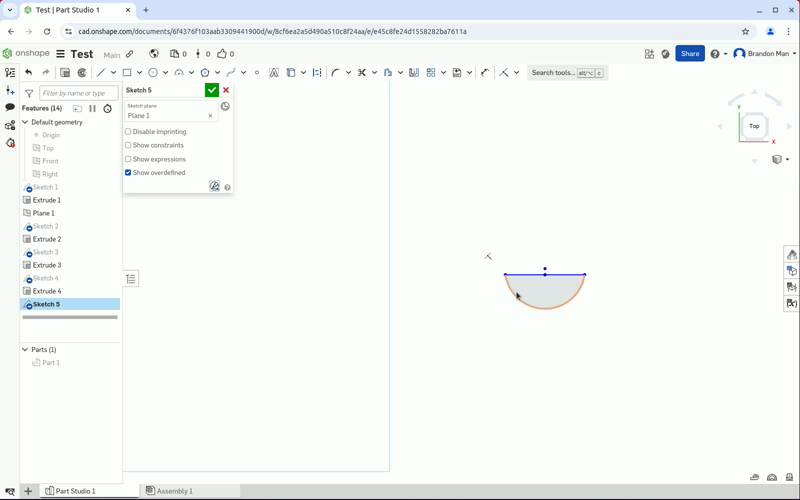
scroll(-6)
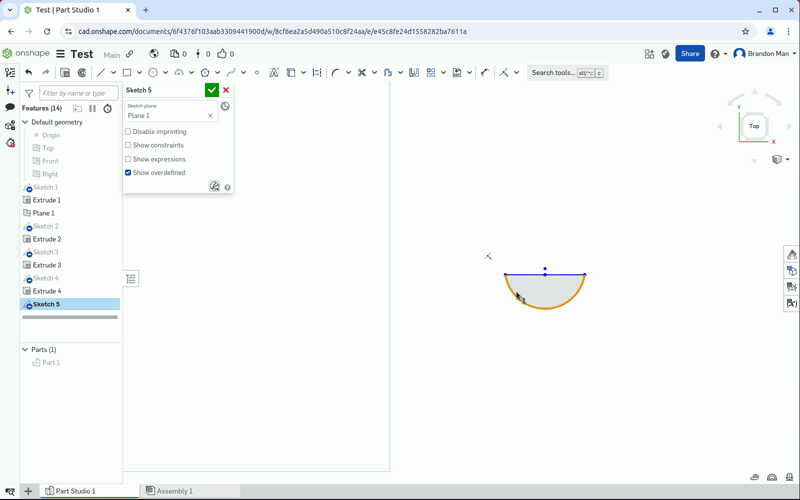
scroll(-6)
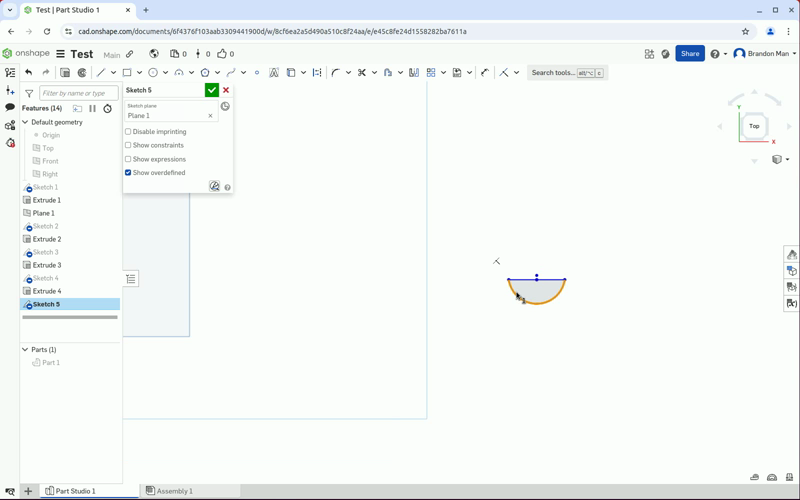
scroll(-6)
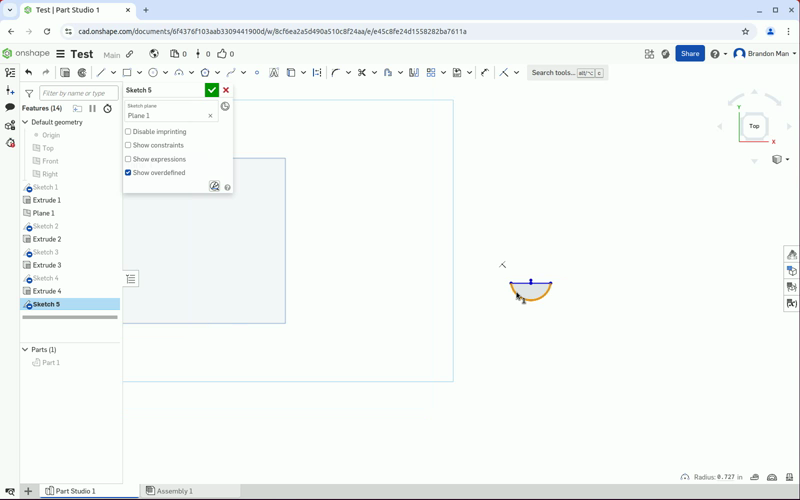
scroll(-6)
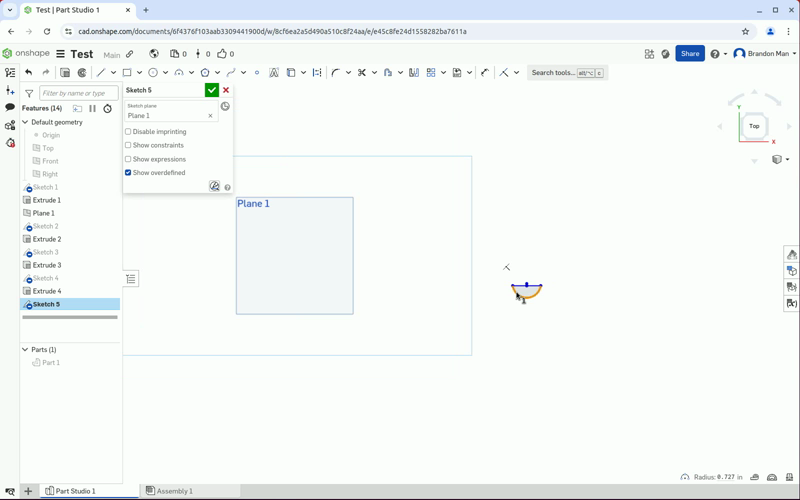
scroll(-6)
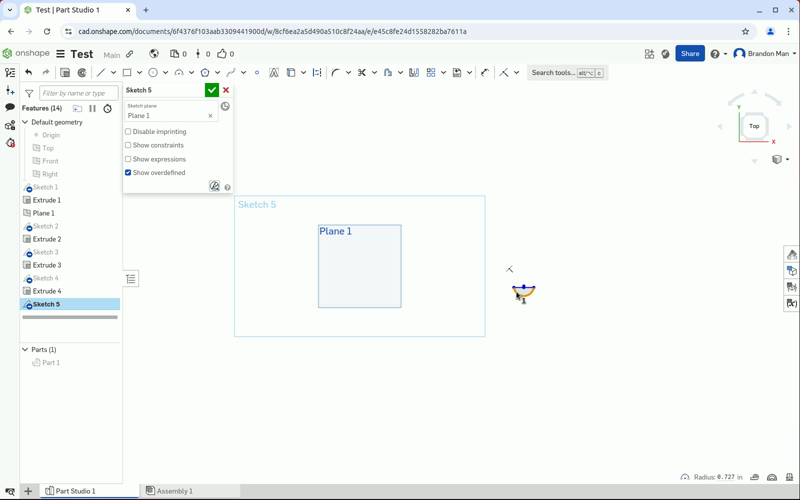
scroll(-6)
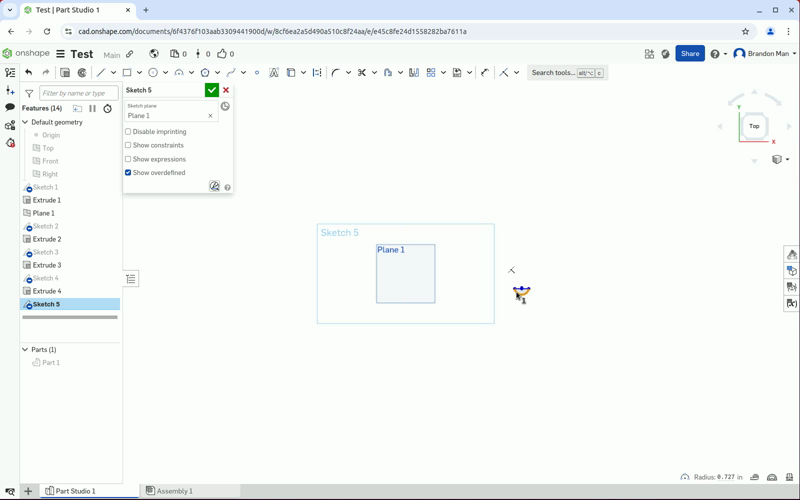
scroll(-6)
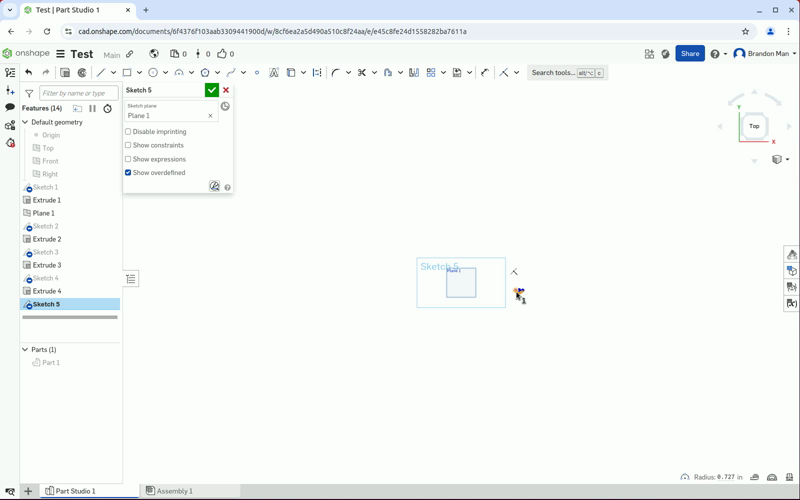
mouse_move(73, 352)
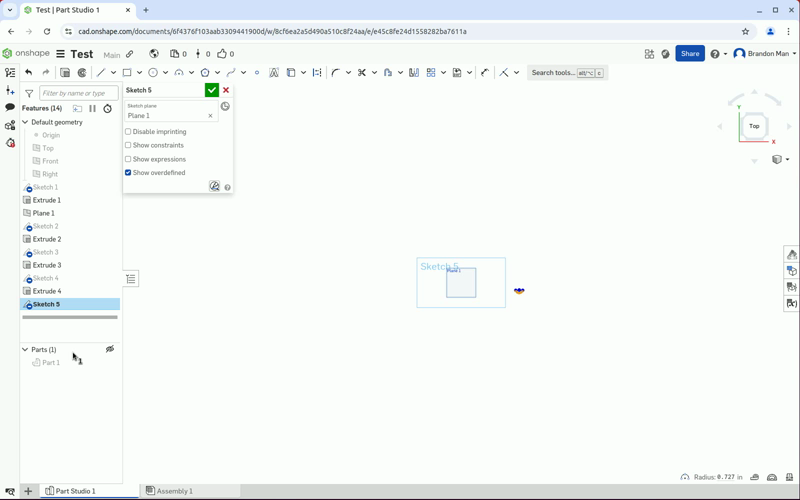
key(shift+y)
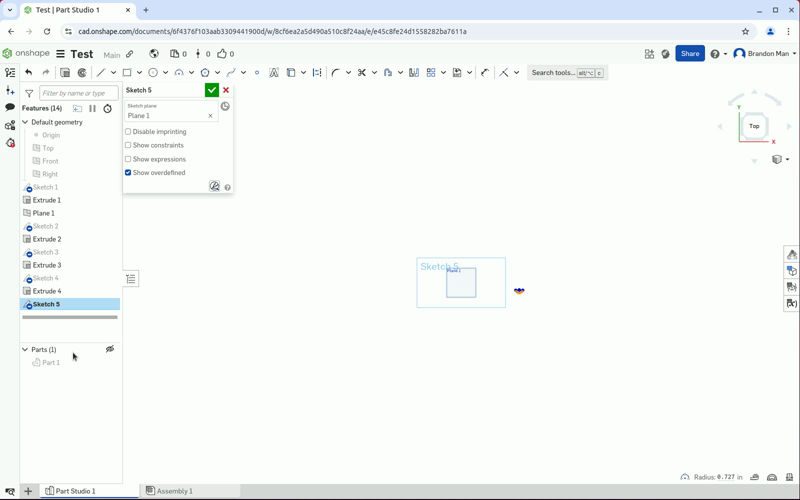
key(shift+e)
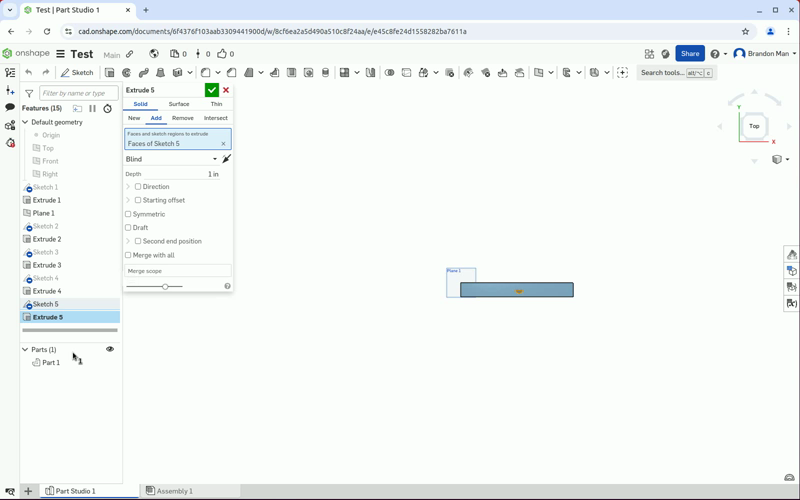
mouse_move(143, 106)
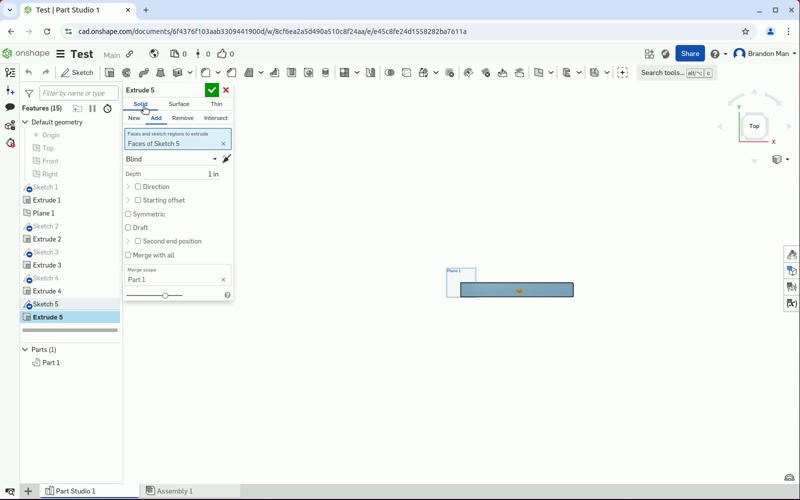
click(143, 106)
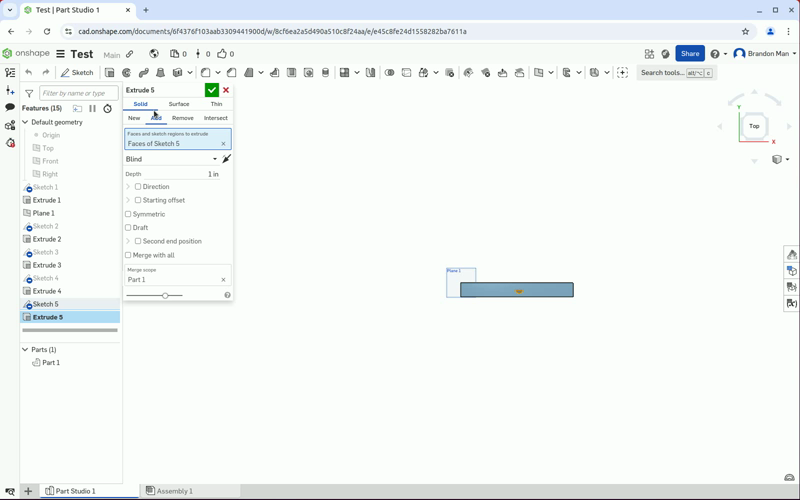
mouse_move(186, 120)
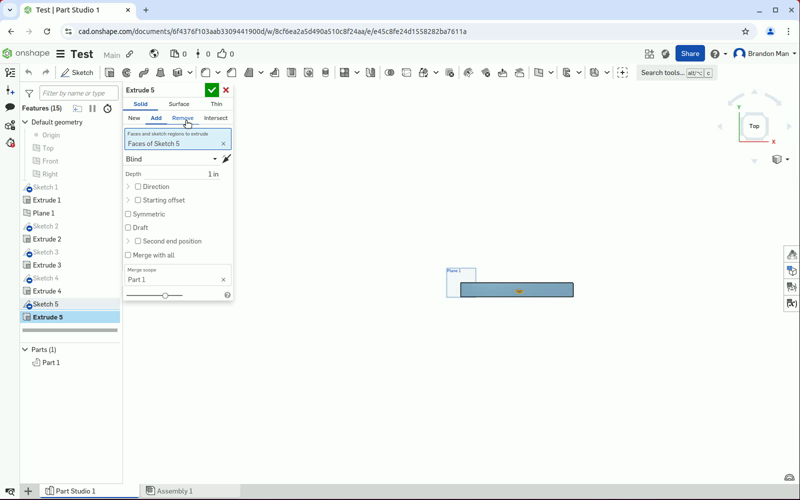
click(186, 120)
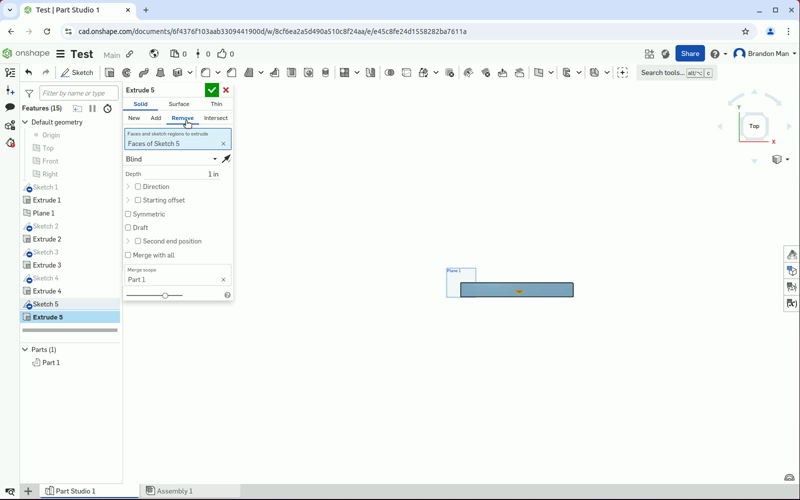
key(tab, 4)
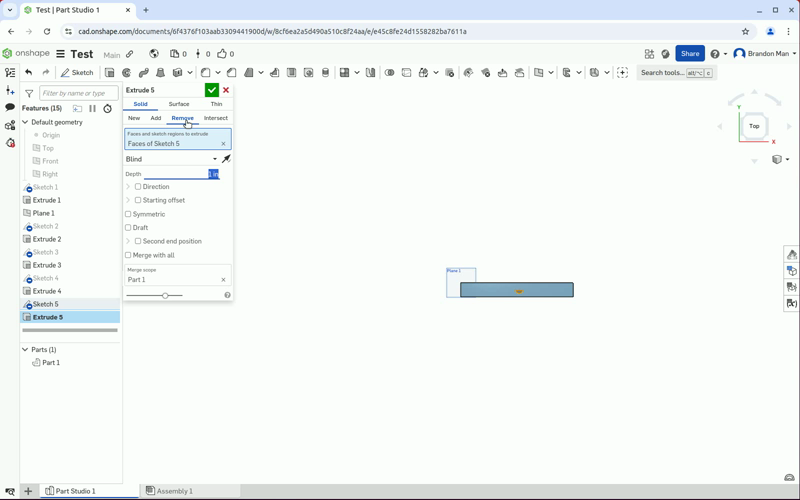
text(1.685)
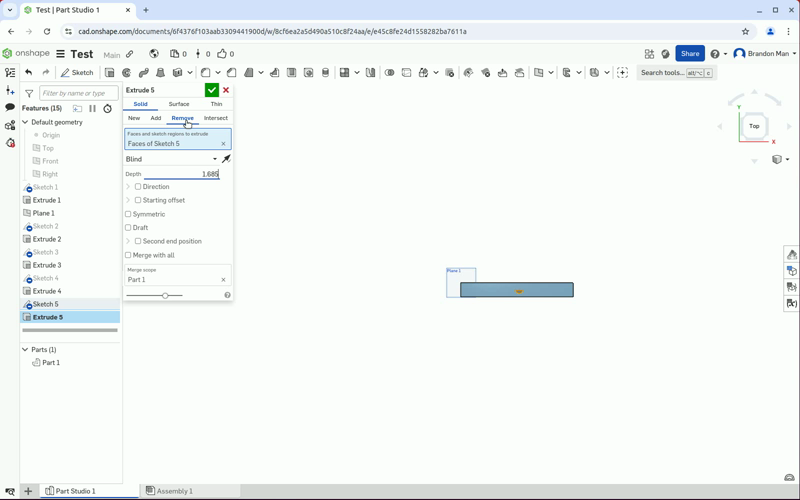
key(tab, 6)
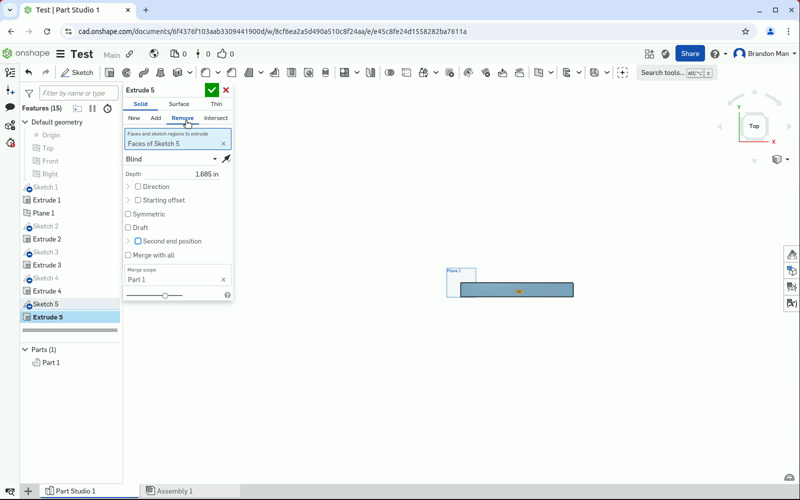
key(space)
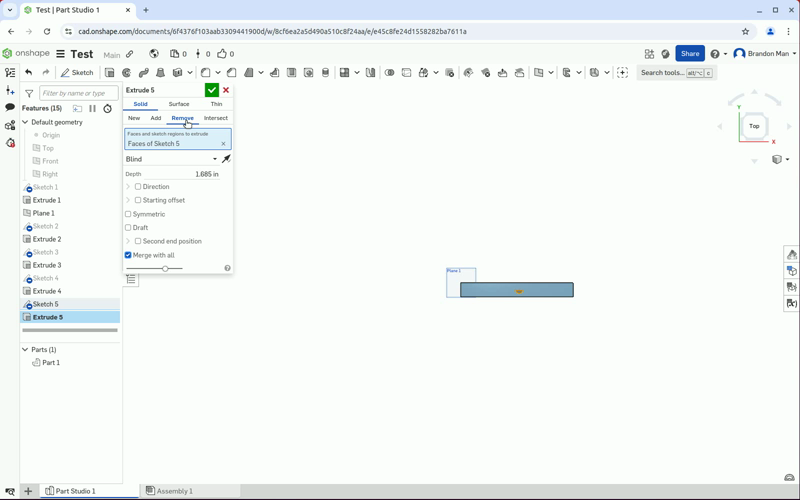
key(enter)
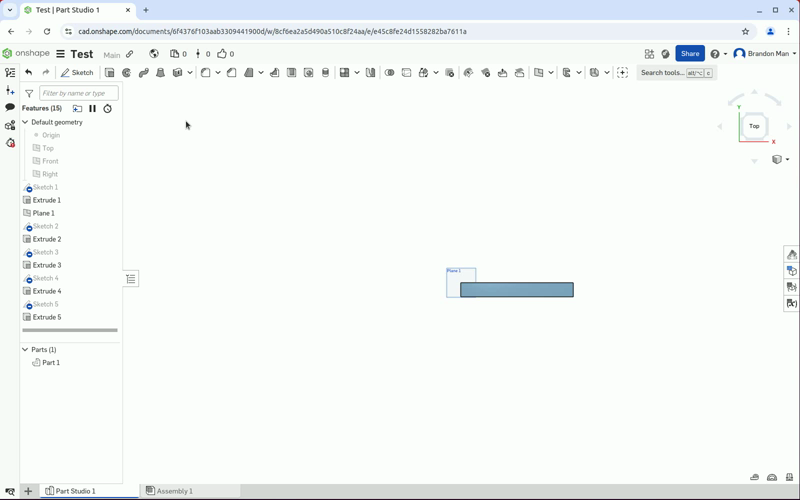
key(shift+h)
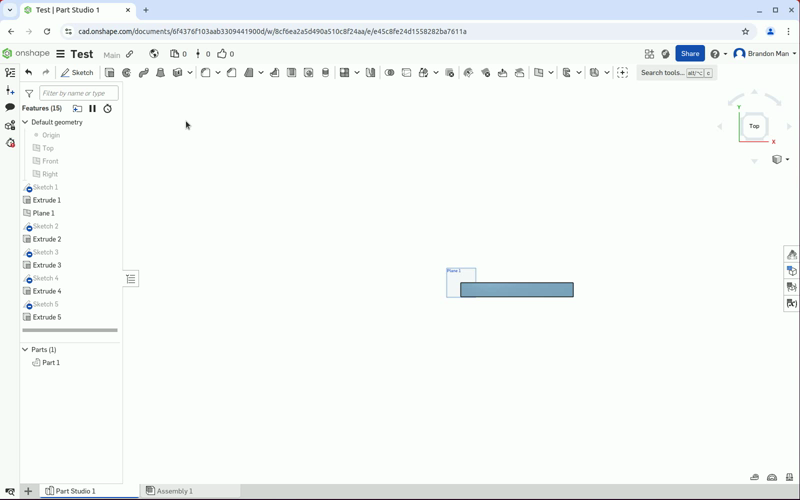
key(shift+h)
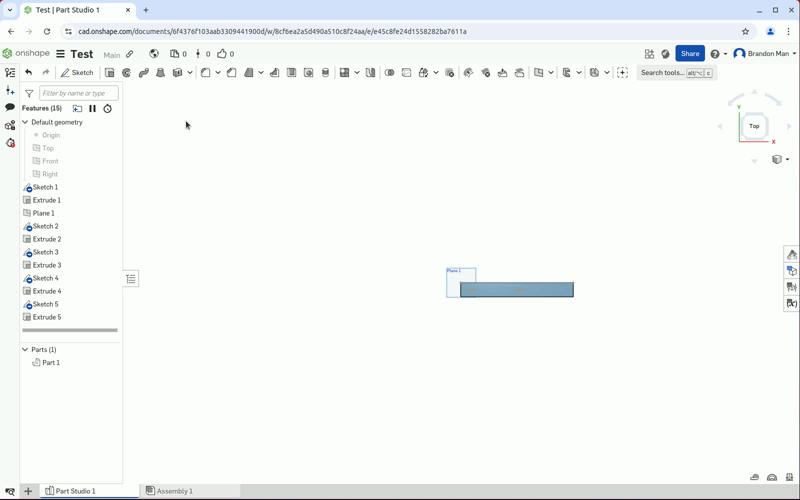
key(shift+7)
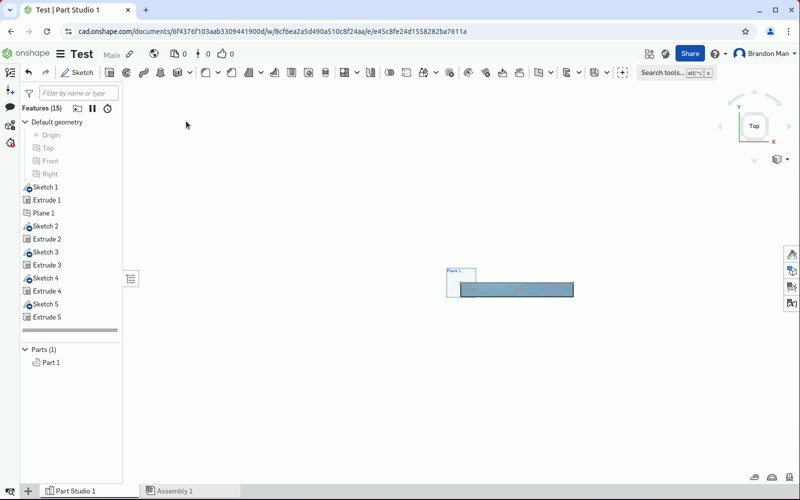
key(up, 3)
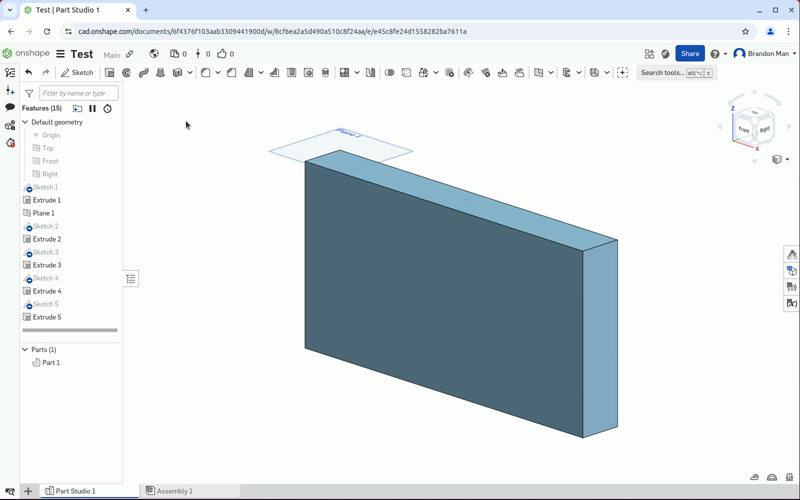
key(left, 3)
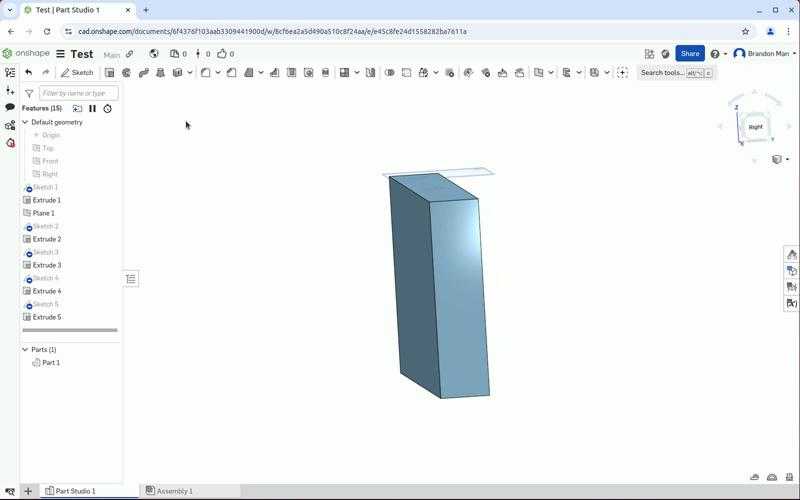
key(right, 3)
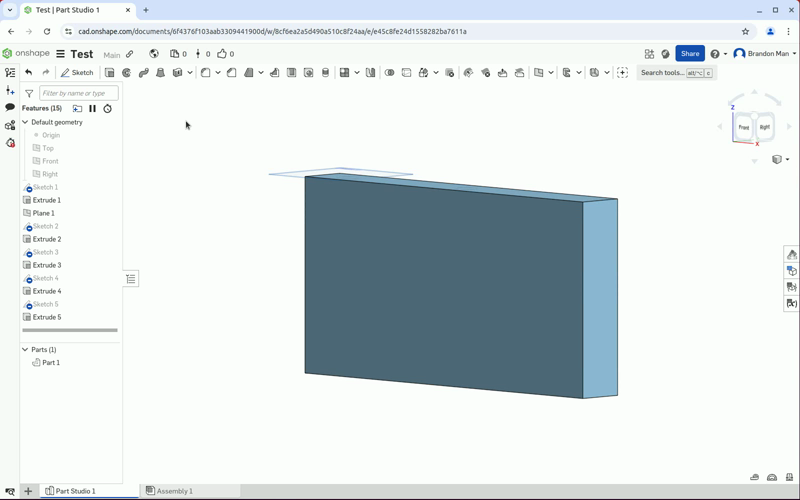
key(down, 3)
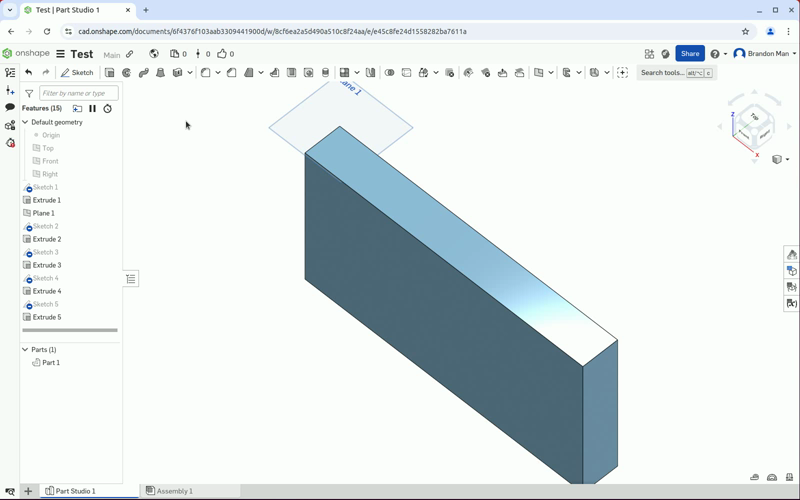
mouse_move(73, 189)
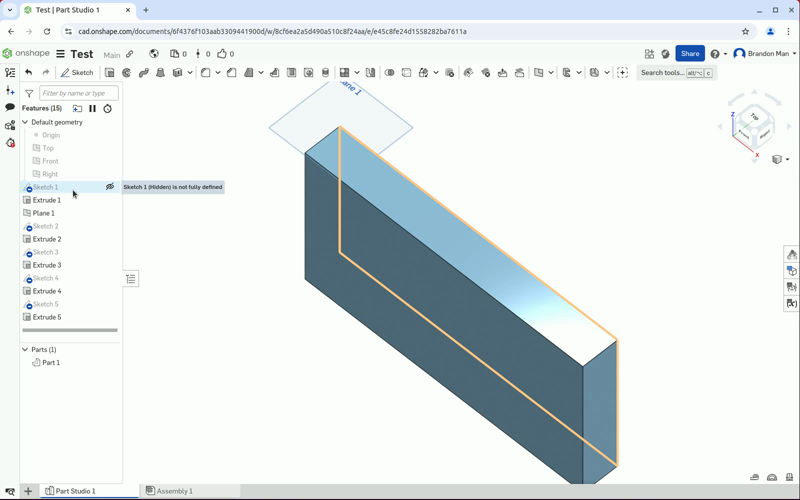
click(73, 189)